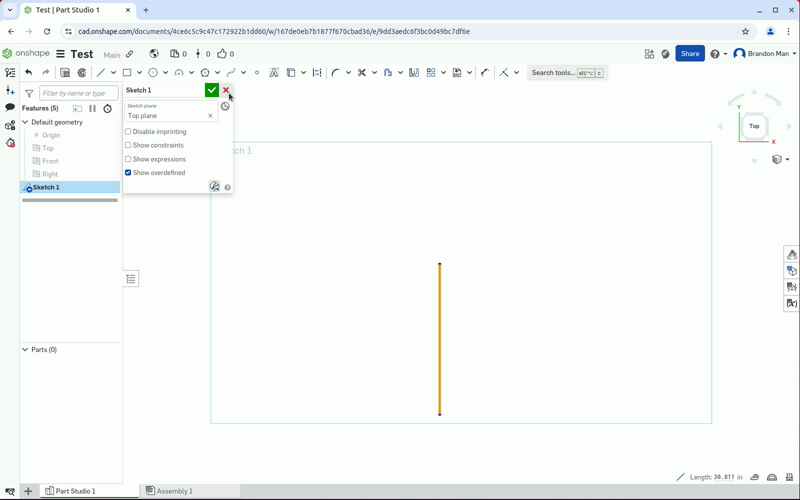
key(shift+h)
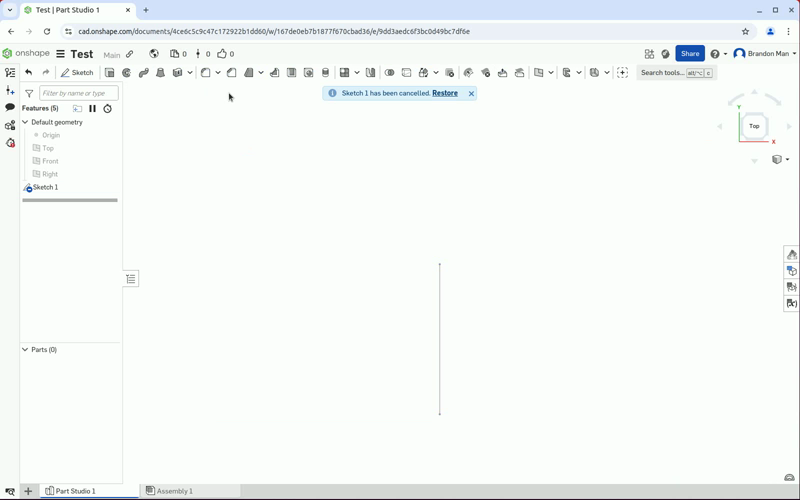
key(shift+s)
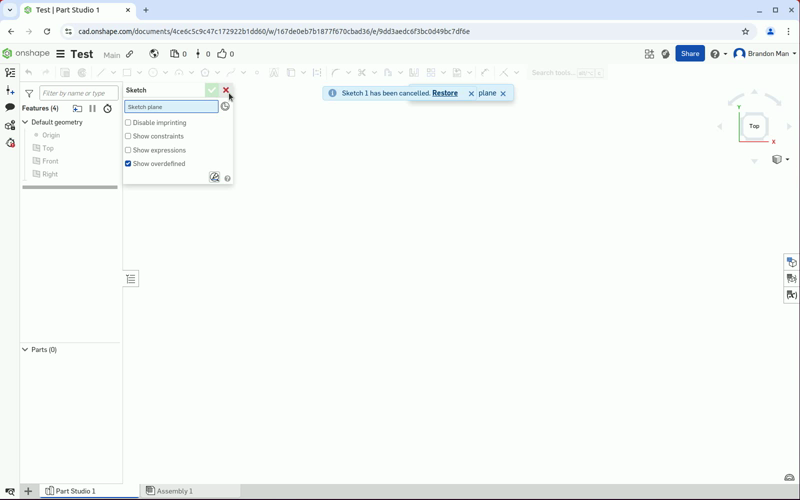
mouse_move(73, 150)
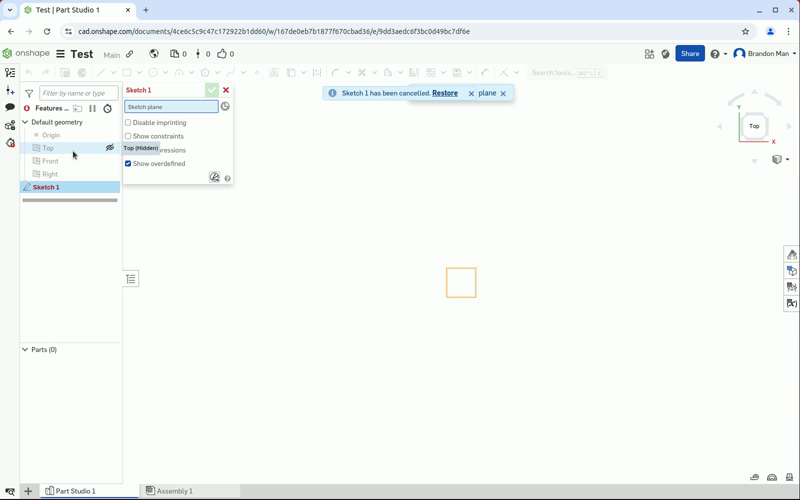
click(73, 150)
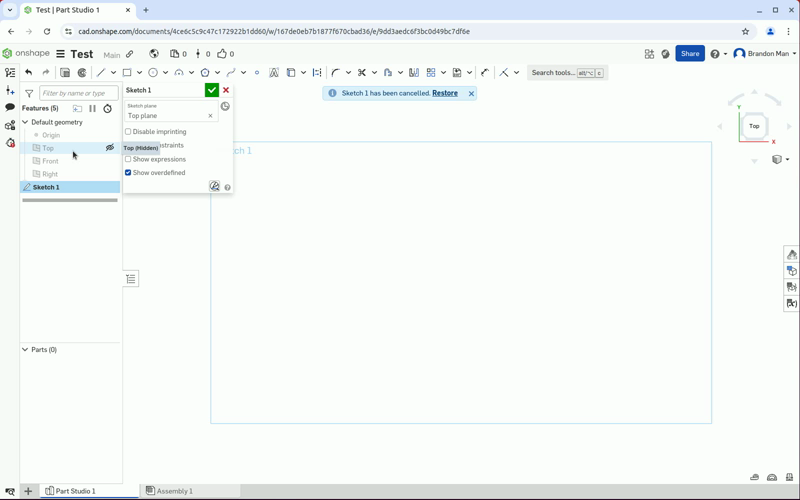
mouse_move(73, 352)
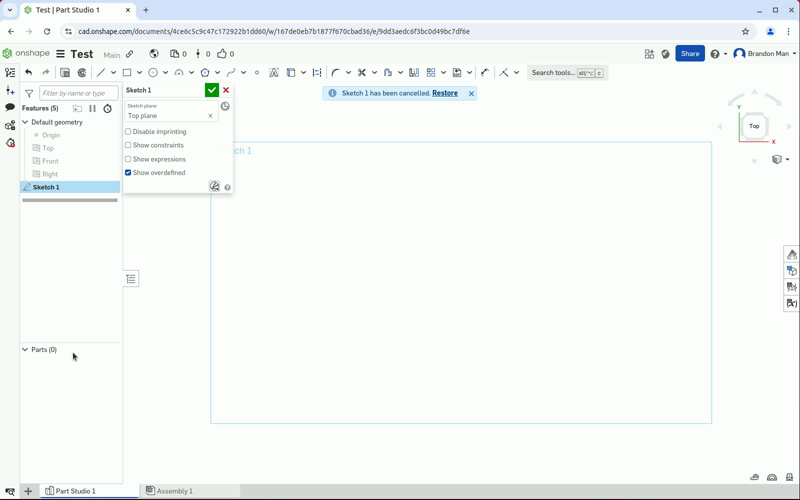
key(y)
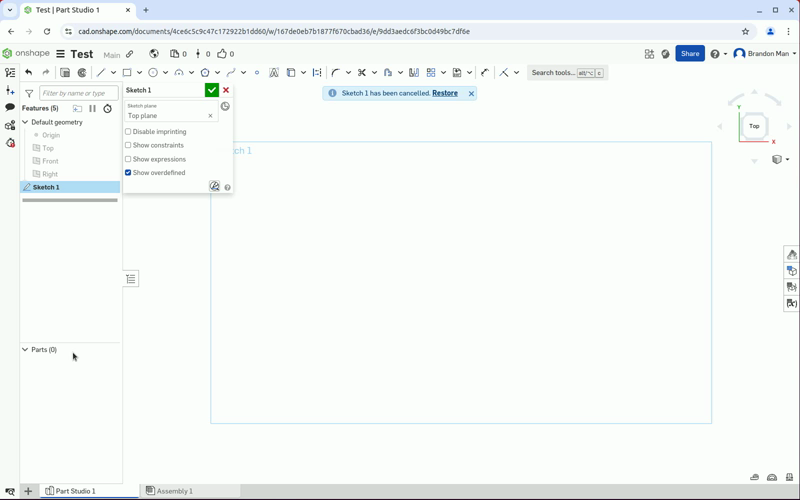
key(c)
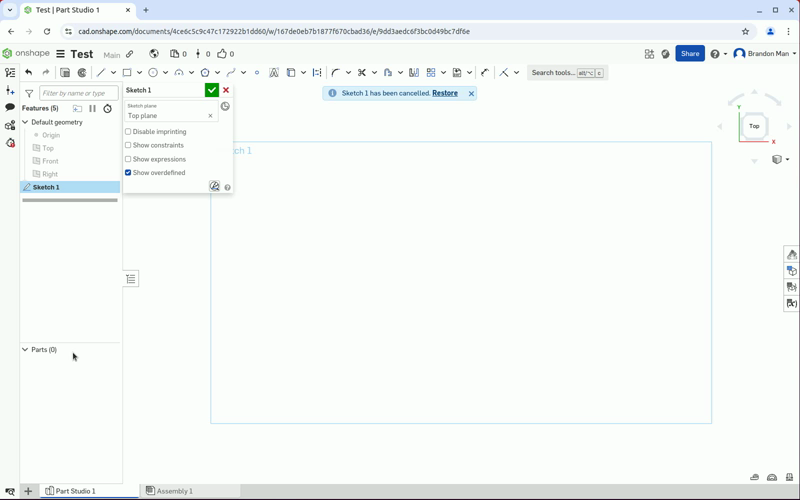
key_down(shift)
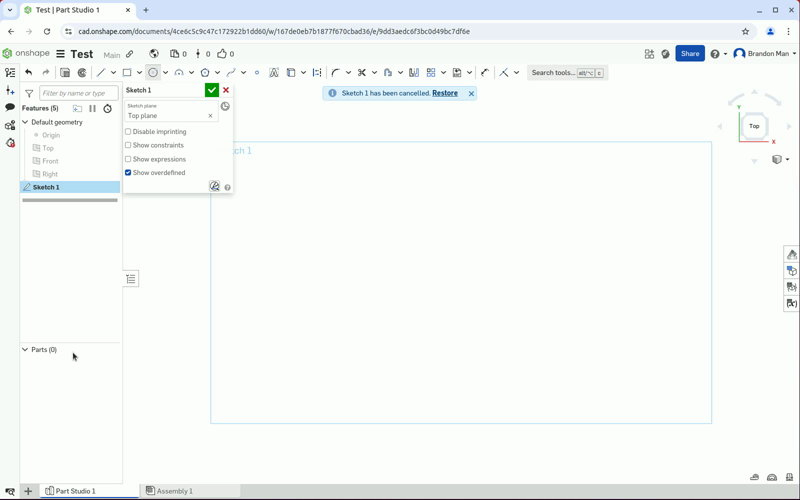
mouse_move(461, 282)
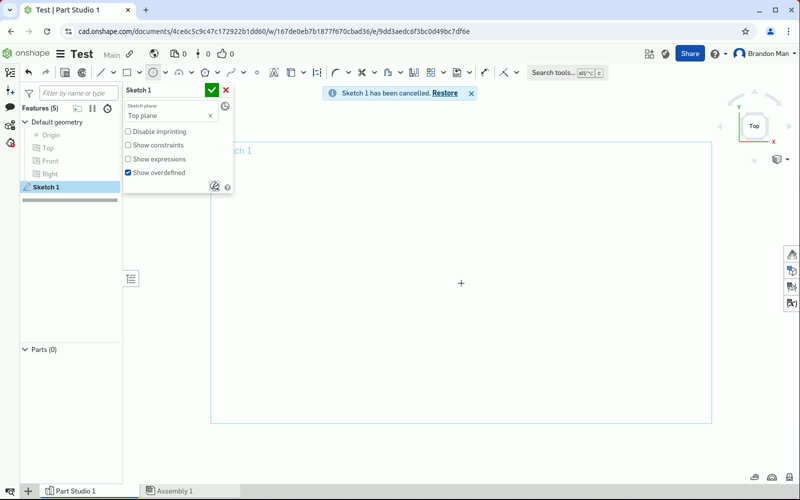
click(461, 282)
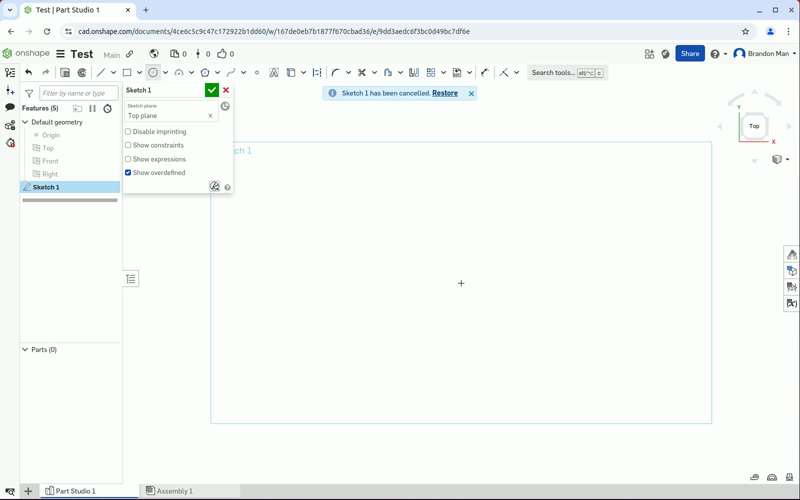
key_up(shift)
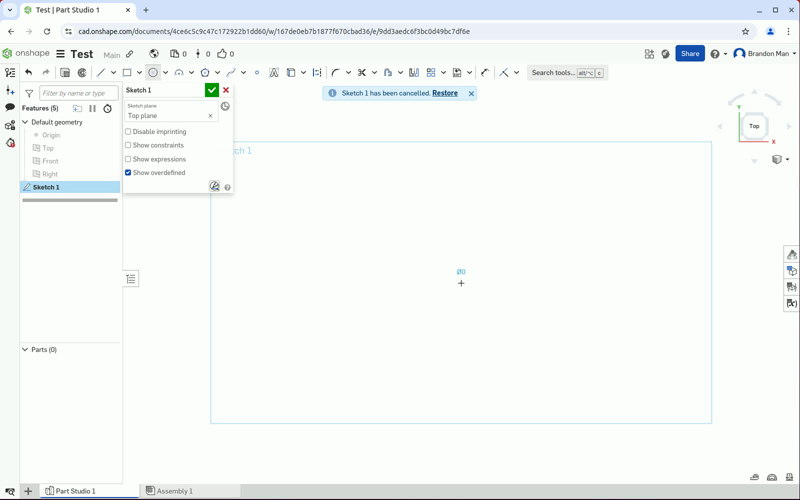
mouse_move(574, 282)
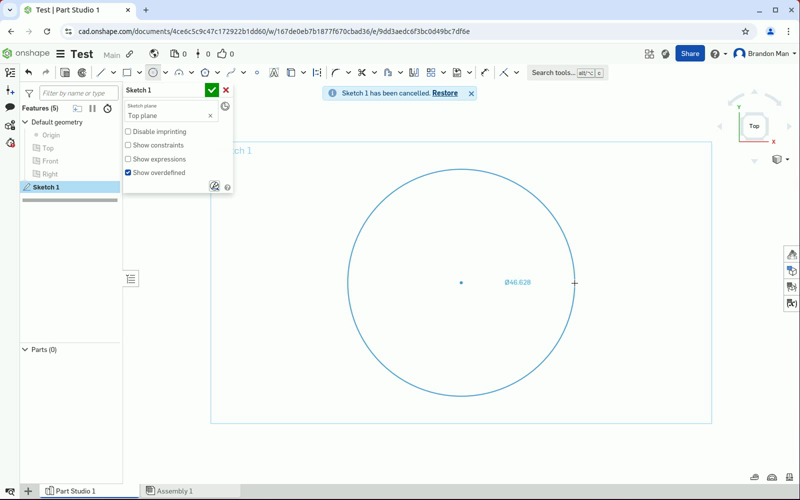
click(574, 282)
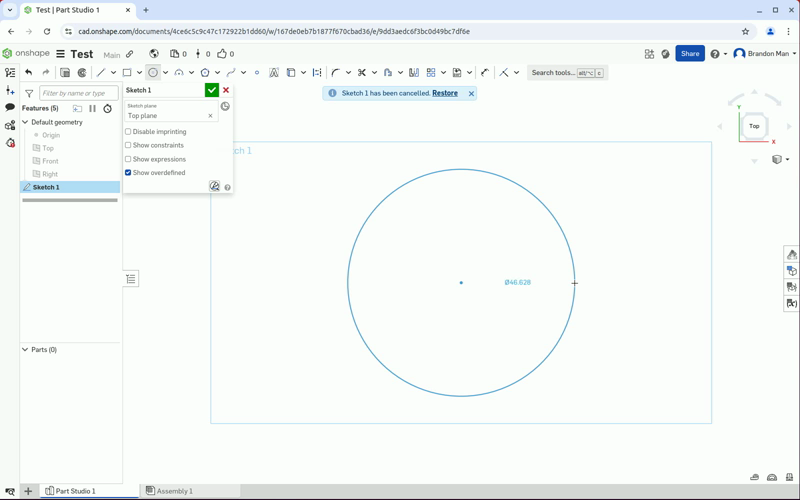
key(esc)
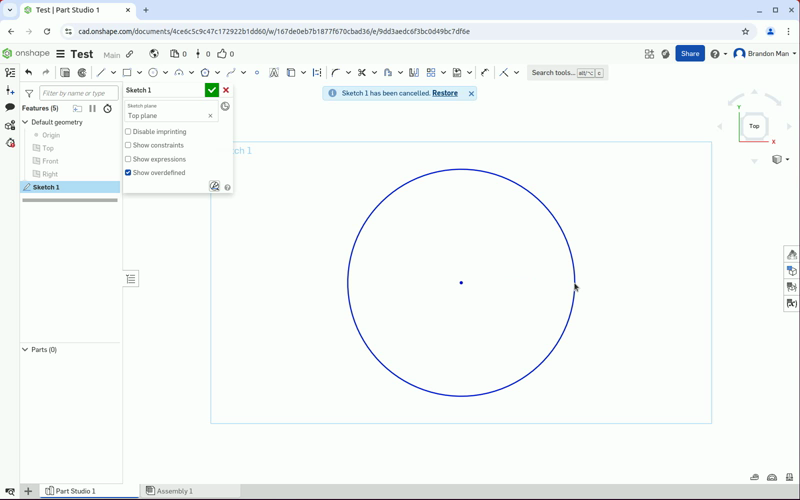
mouse_move(478, 228)
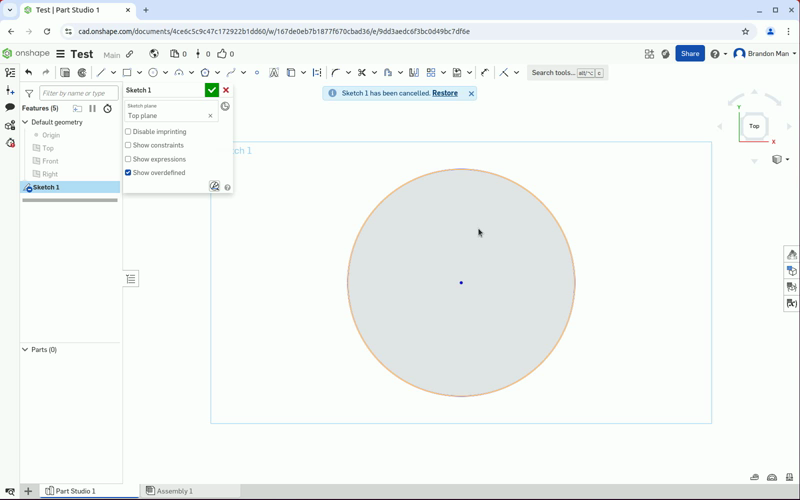
click(478, 228)
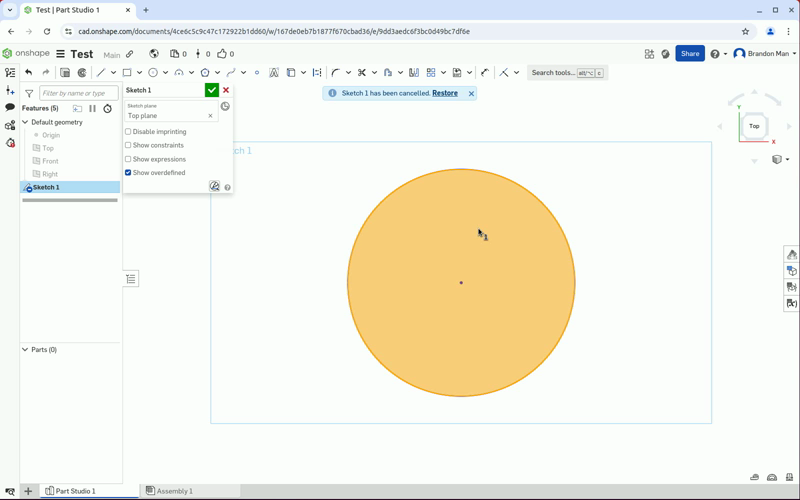
mouse_move(73, 352)
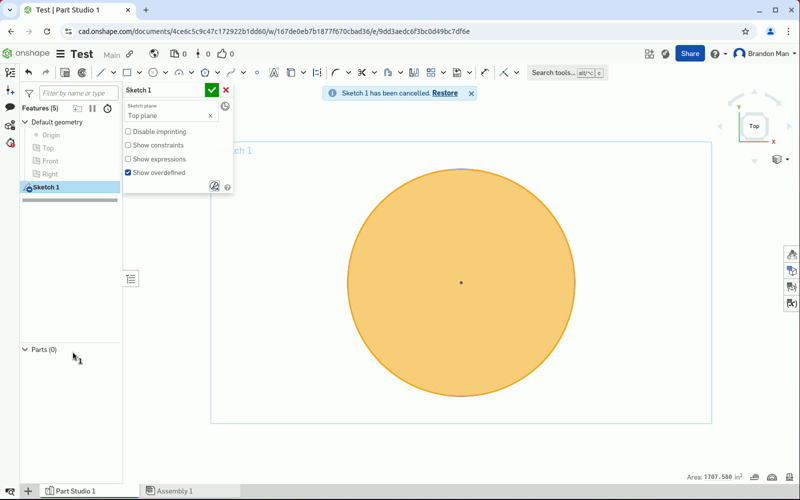
key(shift+y)
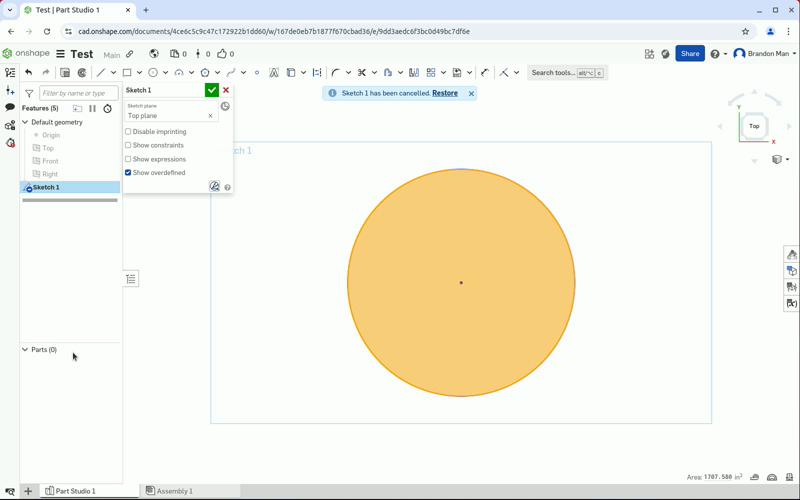
key(shift+e)
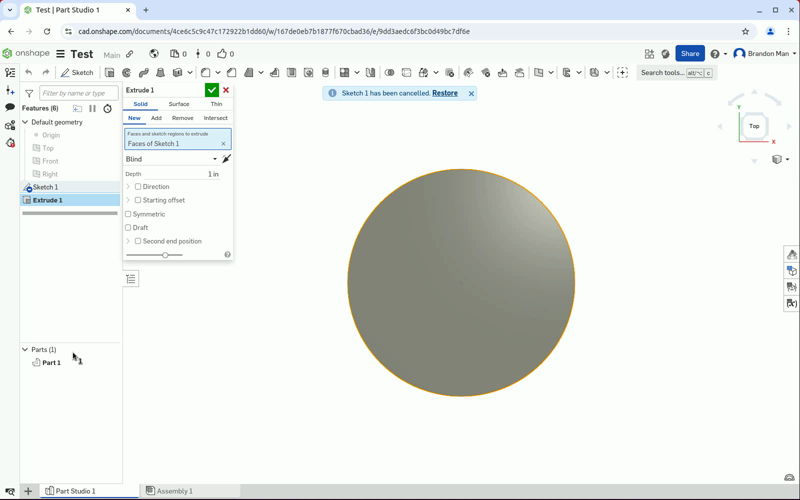
mouse_move(143, 106)
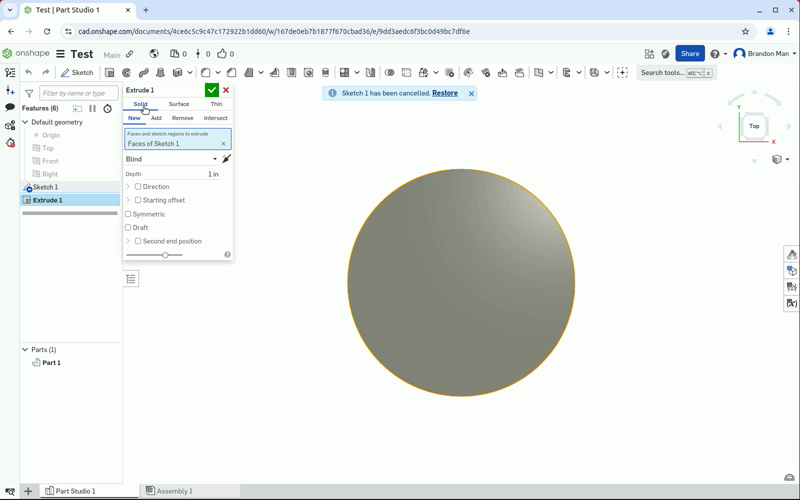
click(143, 106)
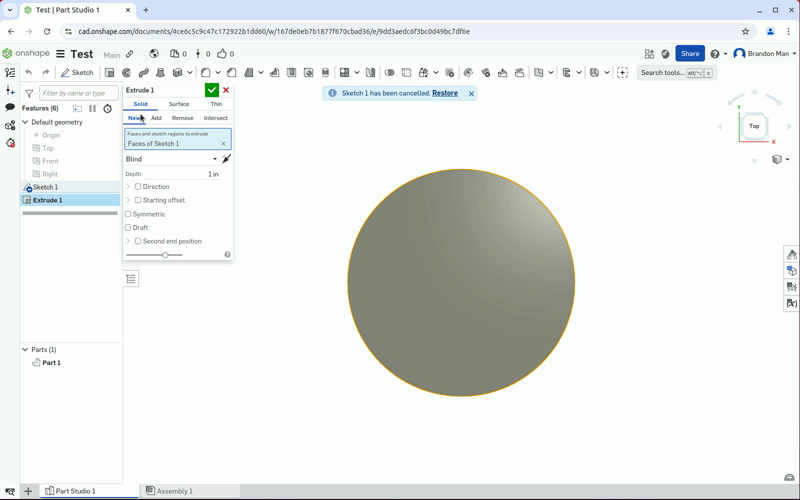
mouse_move(137, 120)
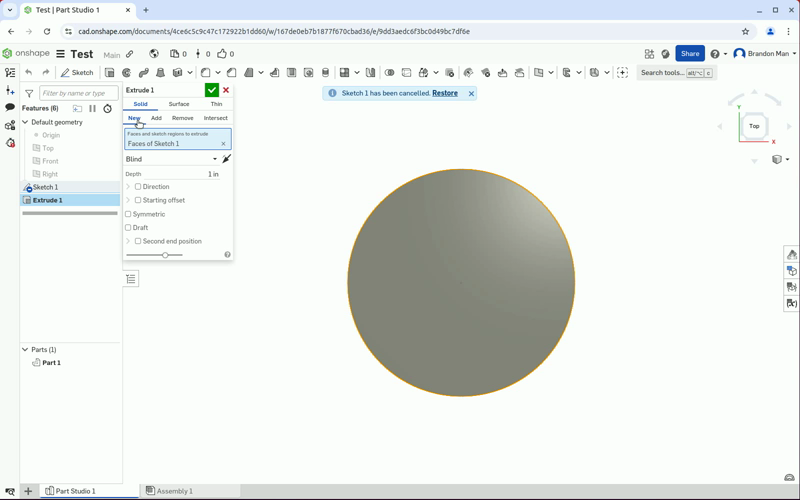
click(137, 120)
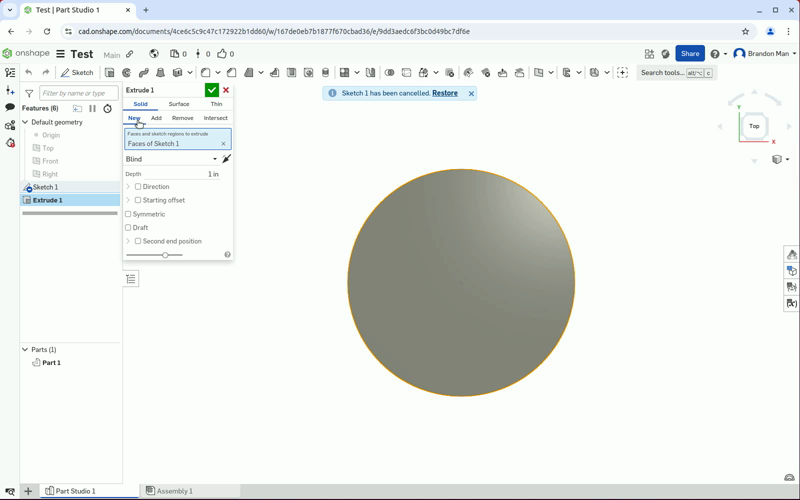
key(tab, 4)
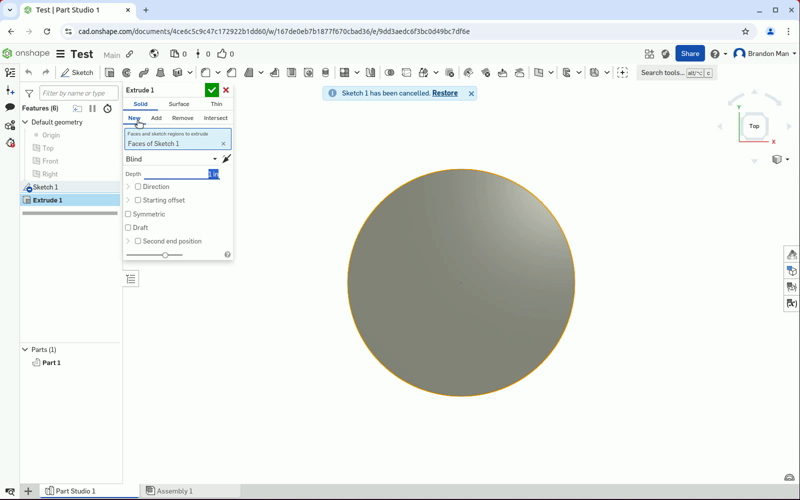
text(0.722)
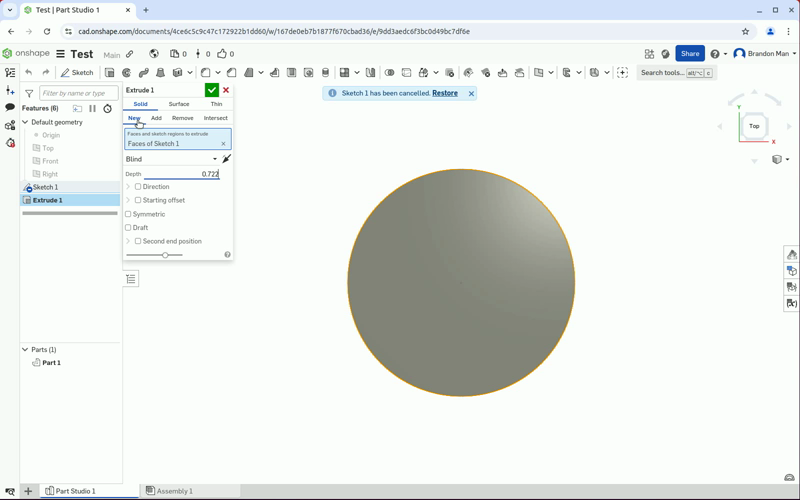
key(enter)
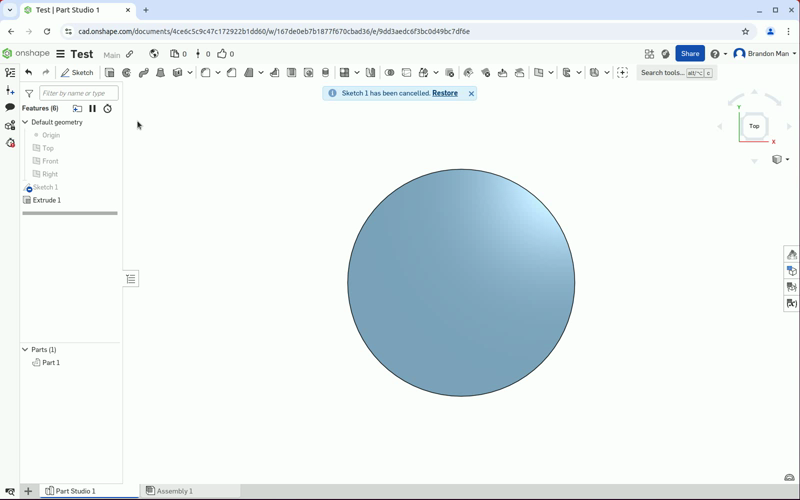
key(shift+h)
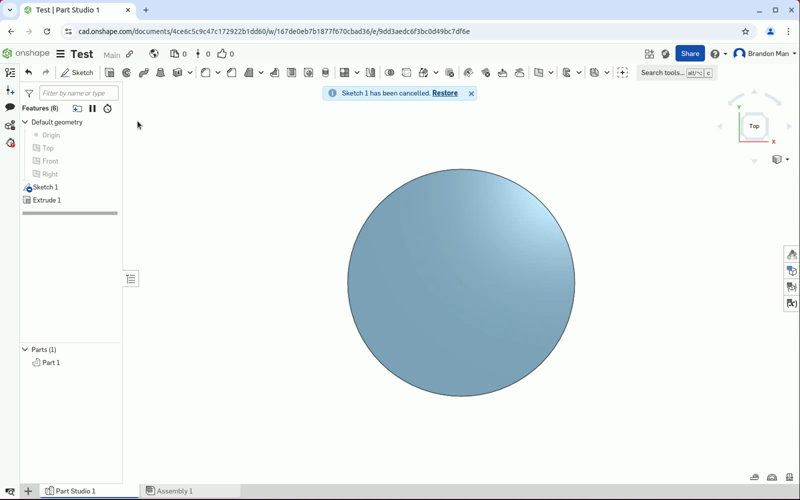
key(shift+h)
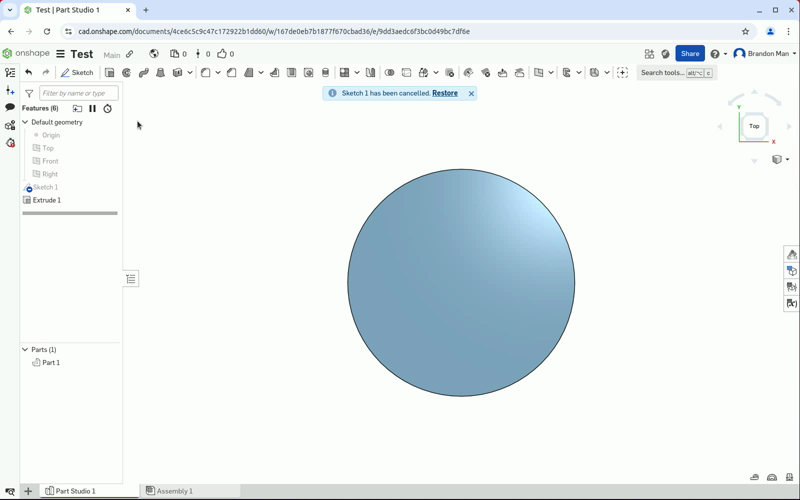
mouse_move(73, 189)
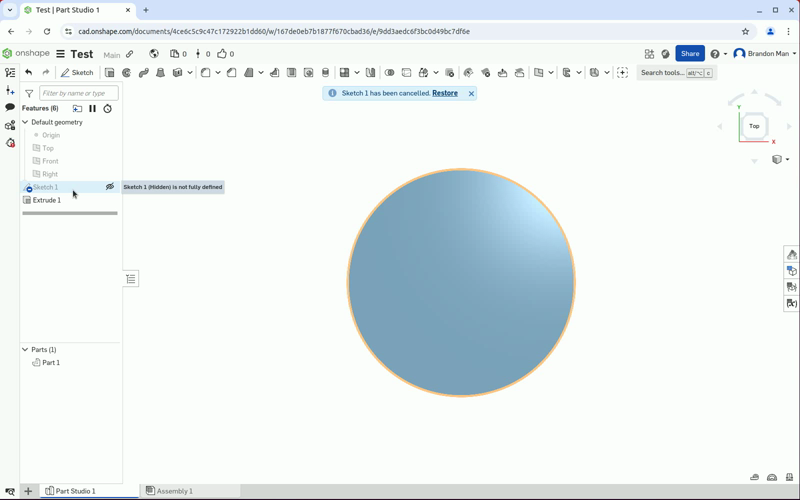
click(73, 189)
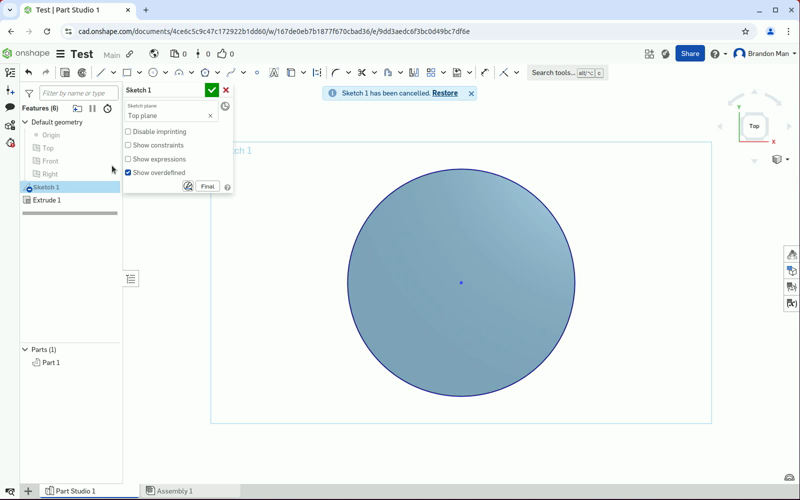
mouse_move(229, 92)
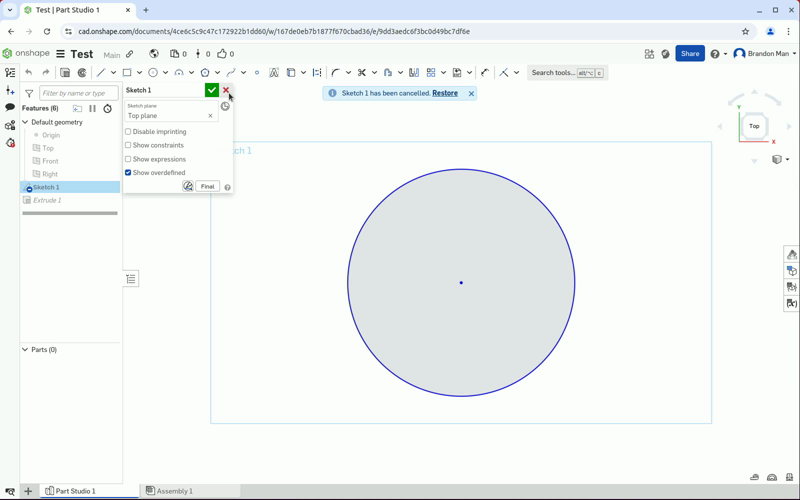
click(229, 92)
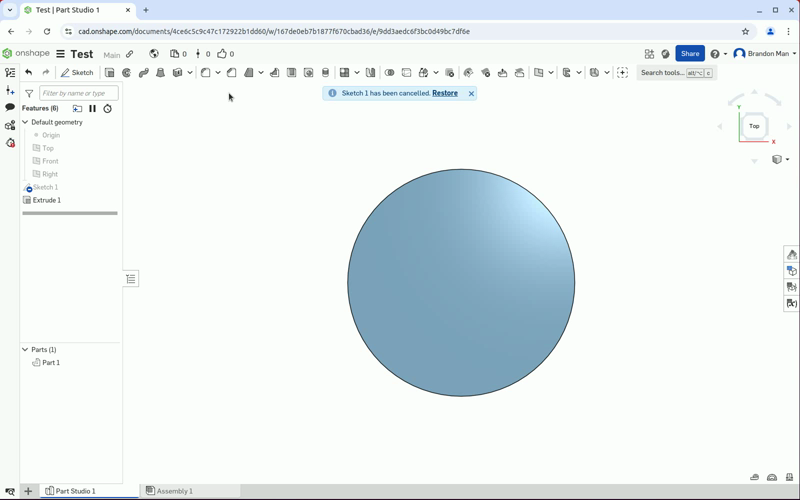
mouse_move(541, 75)
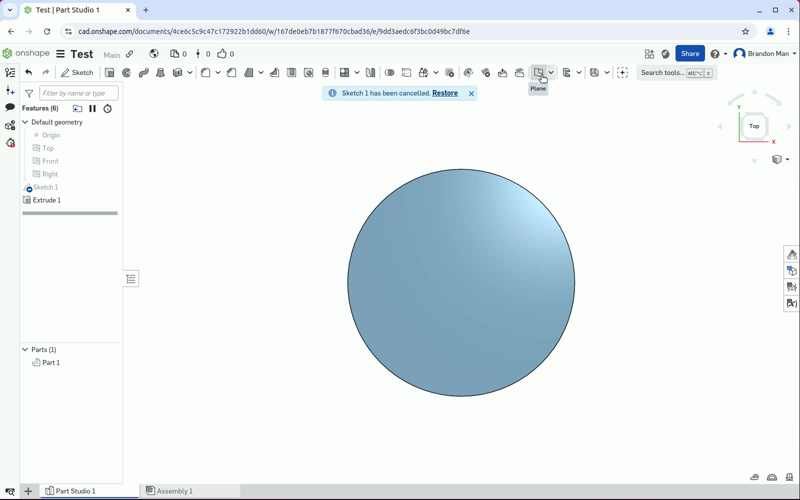
click(541, 75)
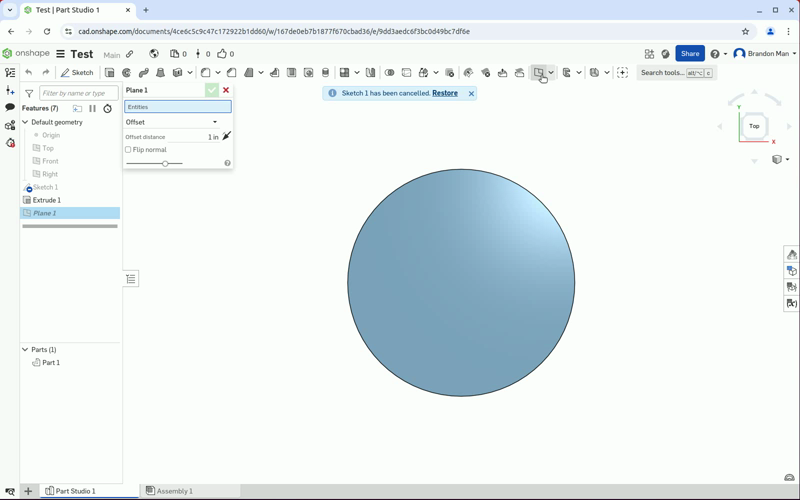
mouse_move(73, 150)
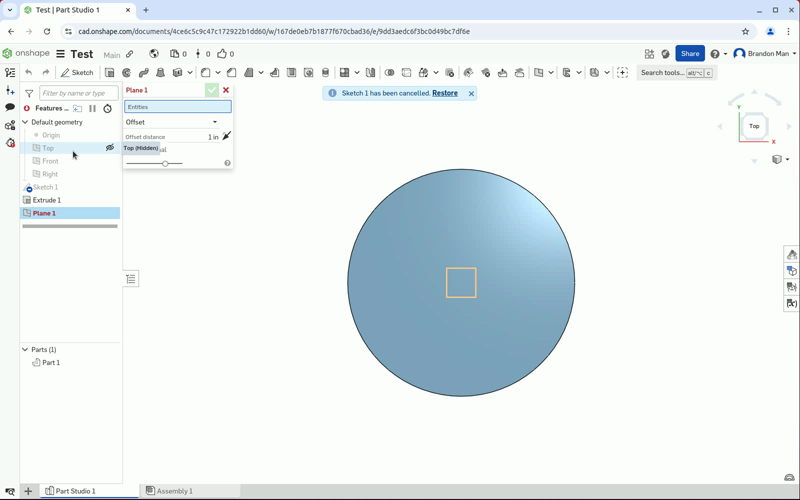
click(73, 150)
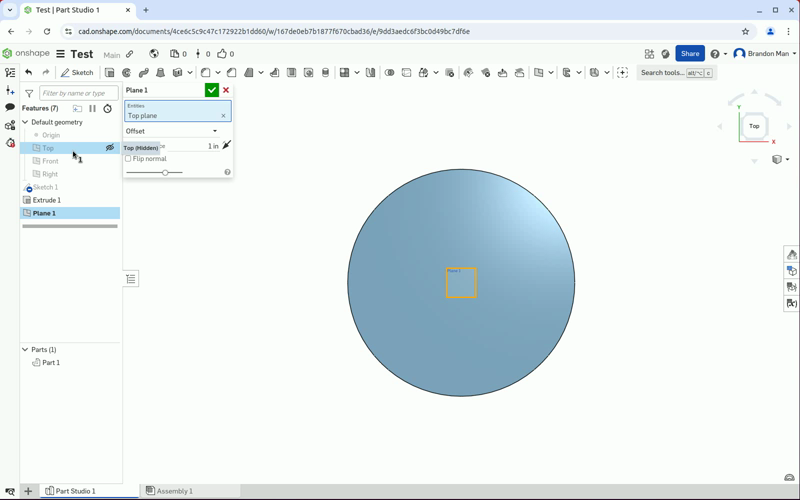
key(tab, 2)
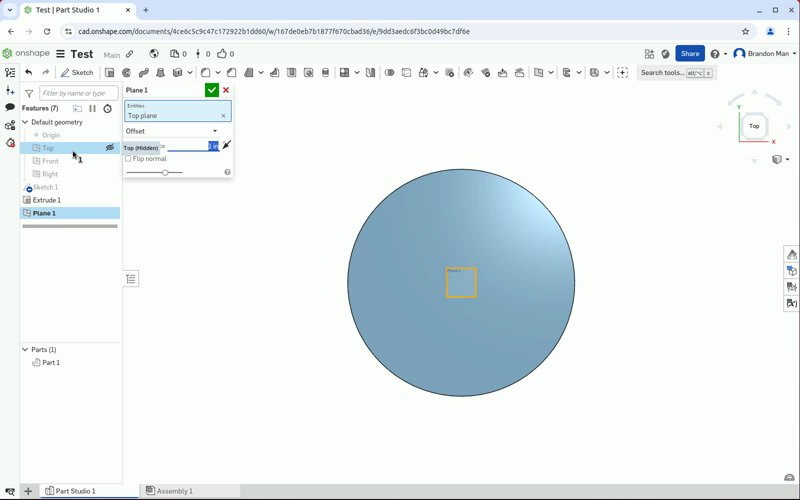
text(0.709)
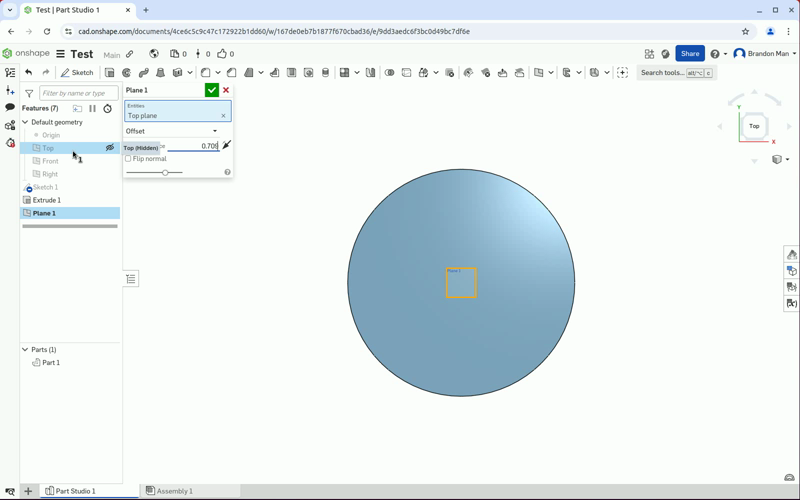
key(enter, 2)
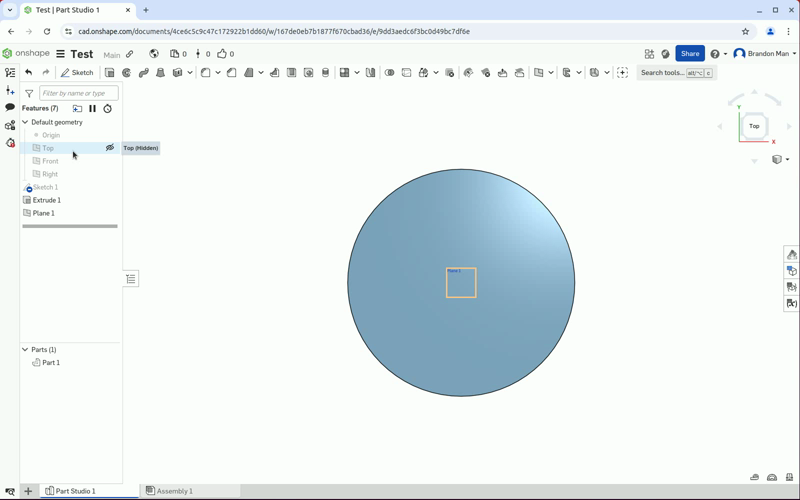
key(shift+s)
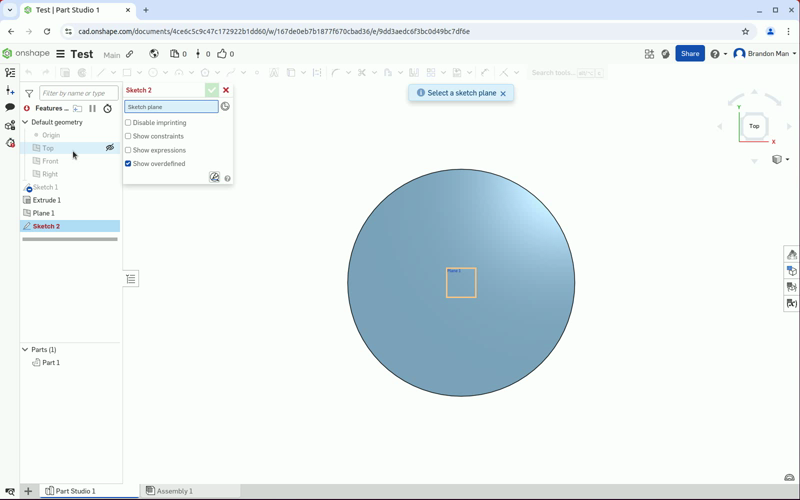
mouse_move(73, 215)
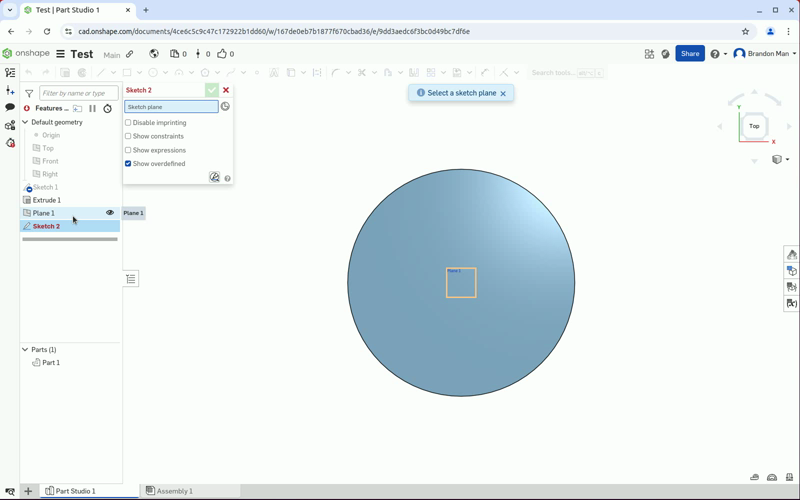
click(73, 215)
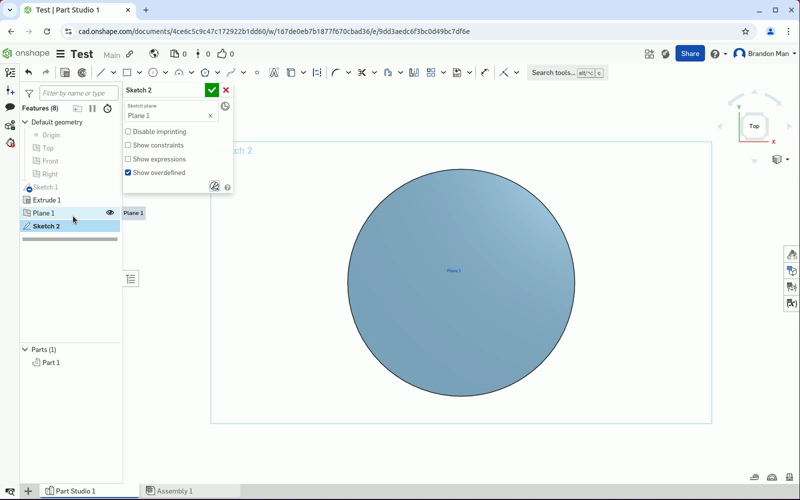
mouse_move(73, 352)
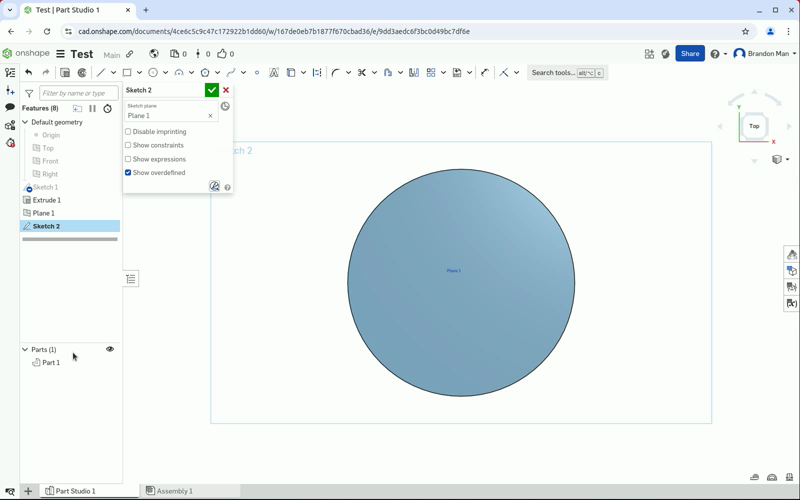
key(y)
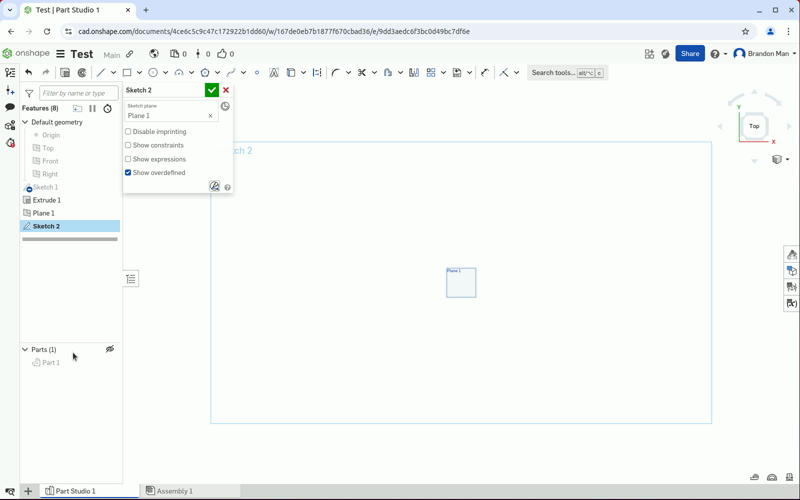
key(c)
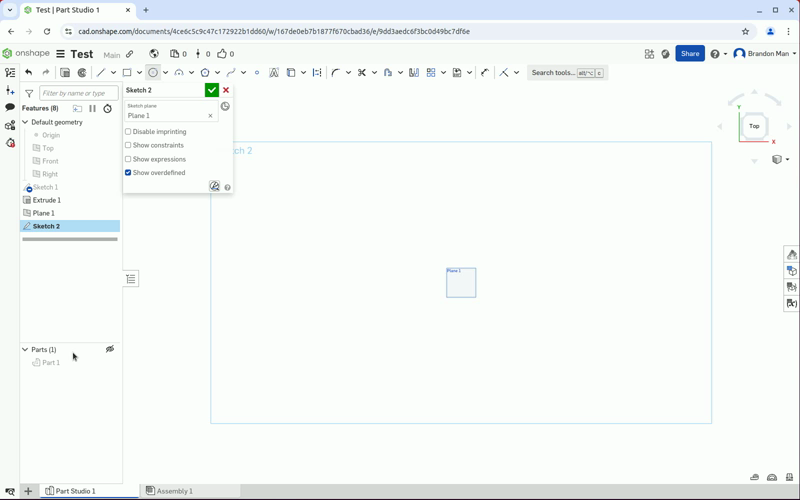
key_down(shift)
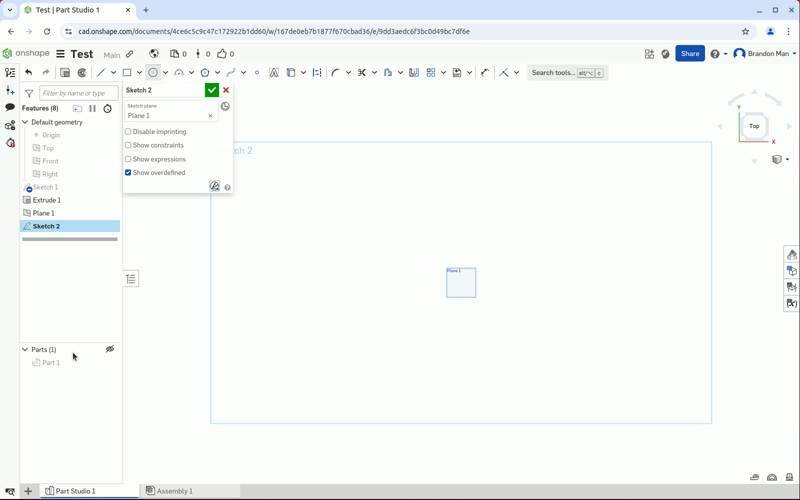
mouse_move(461, 282)
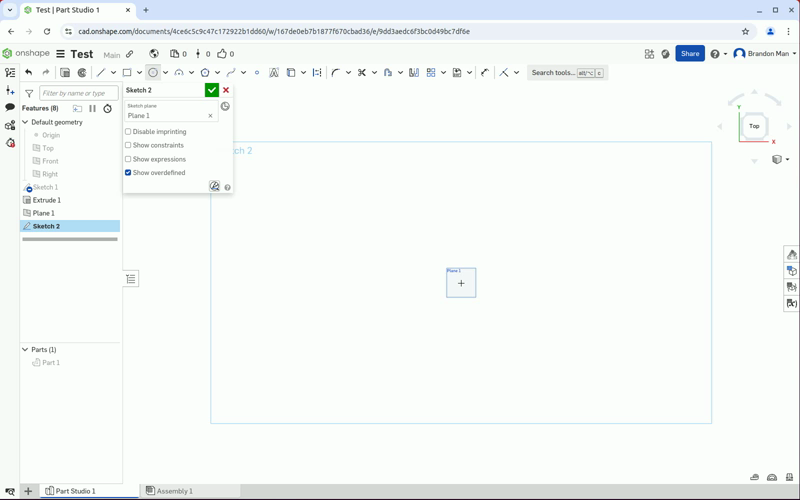
click(461, 282)
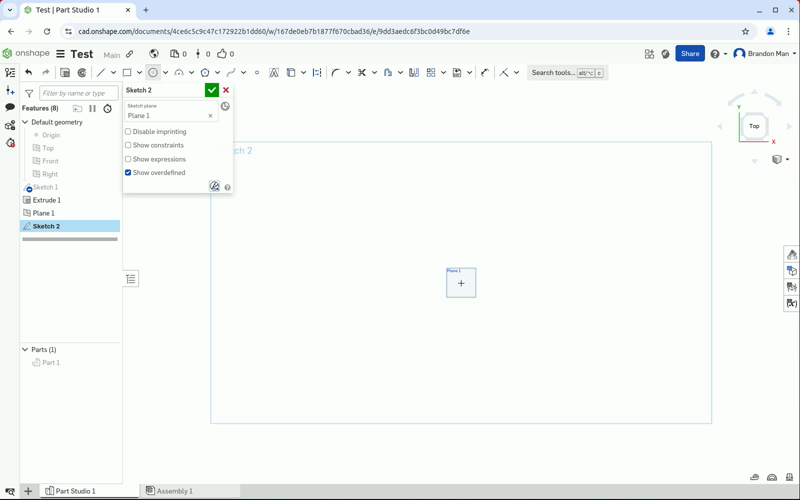
key_up(shift)
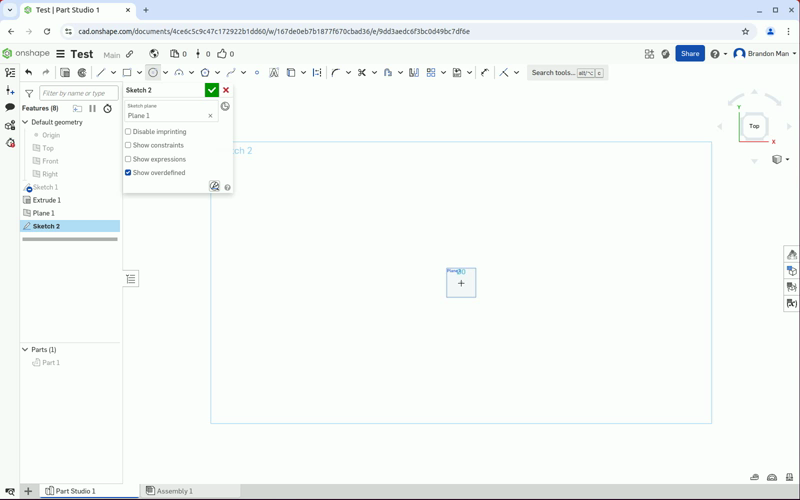
mouse_move(574, 282)
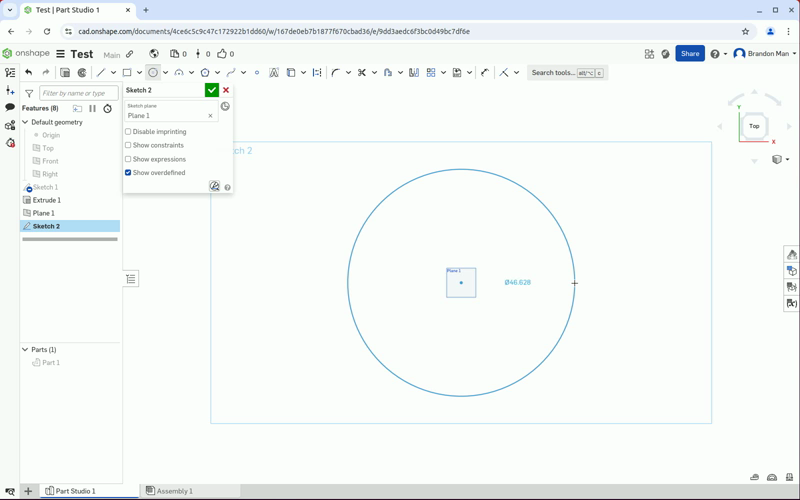
click(574, 282)
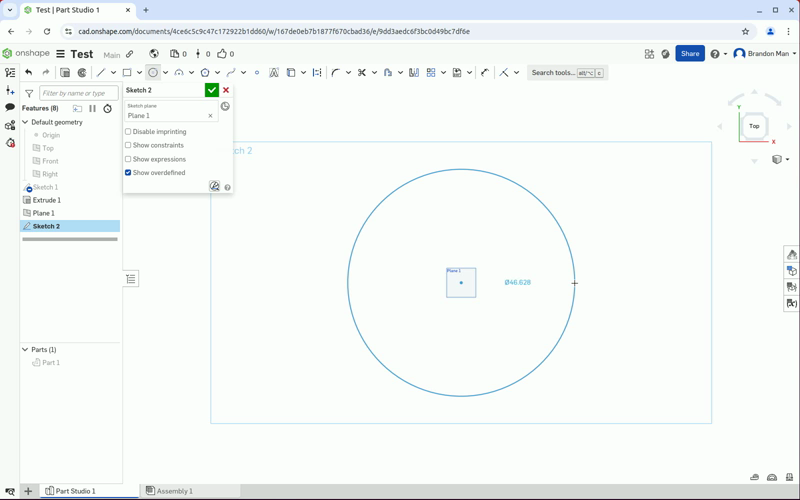
key(esc)
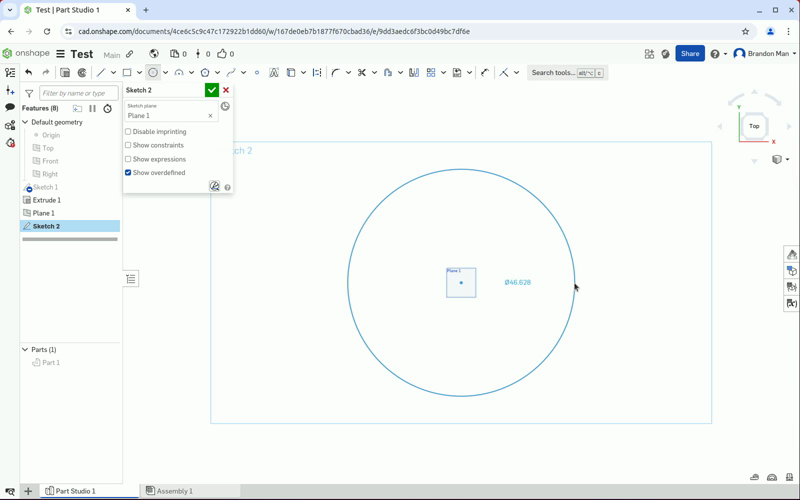
key(c)
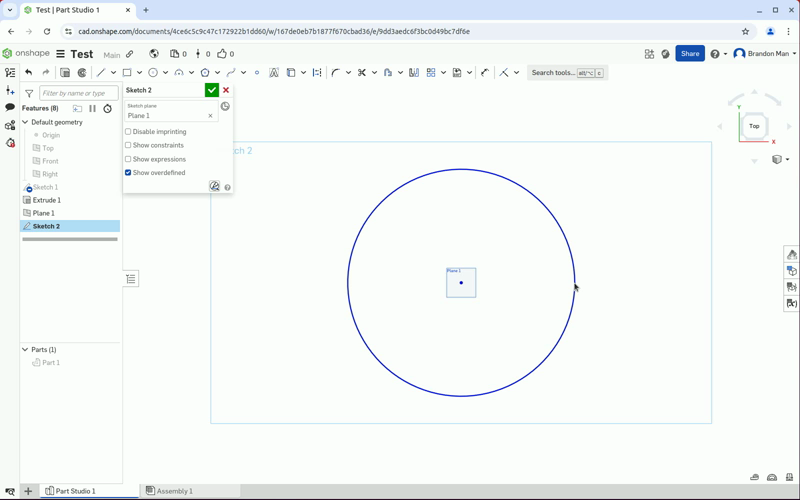
key_down(shift)
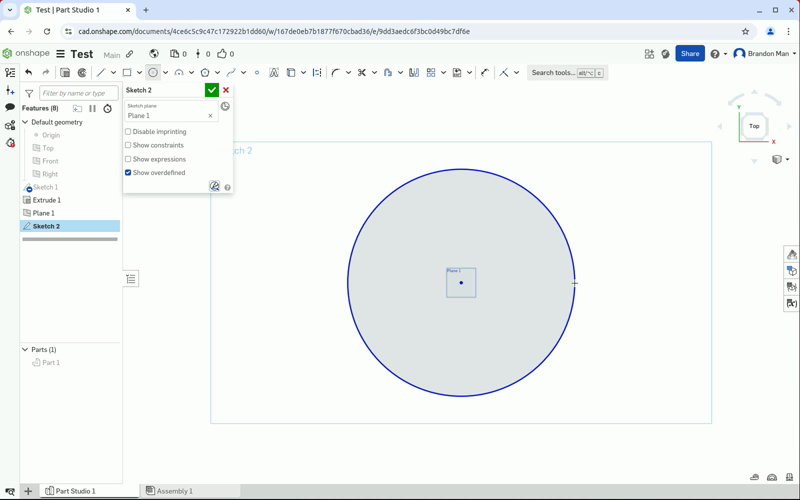
mouse_move(461, 282)
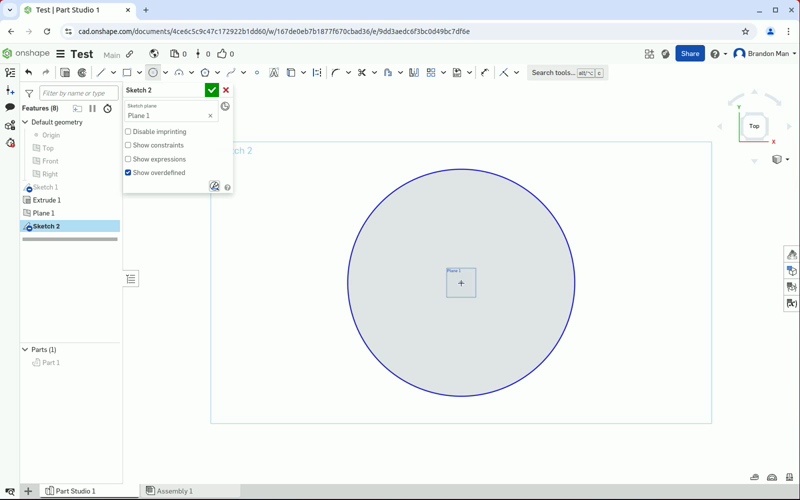
click(461, 282)
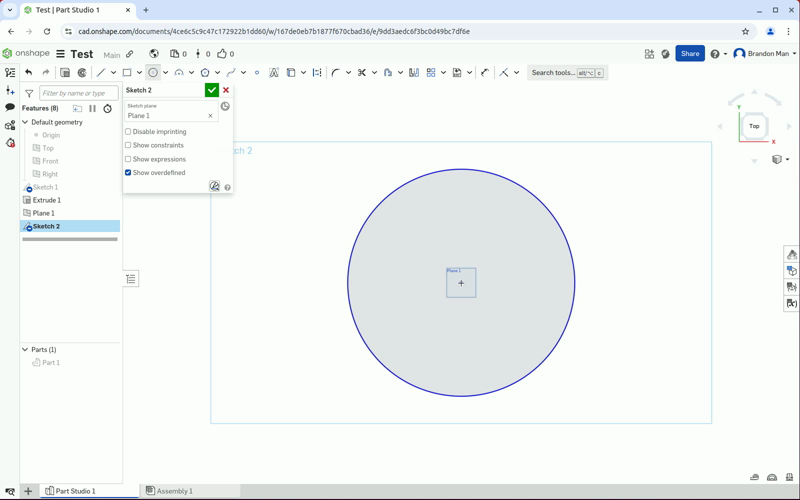
key_up(shift)
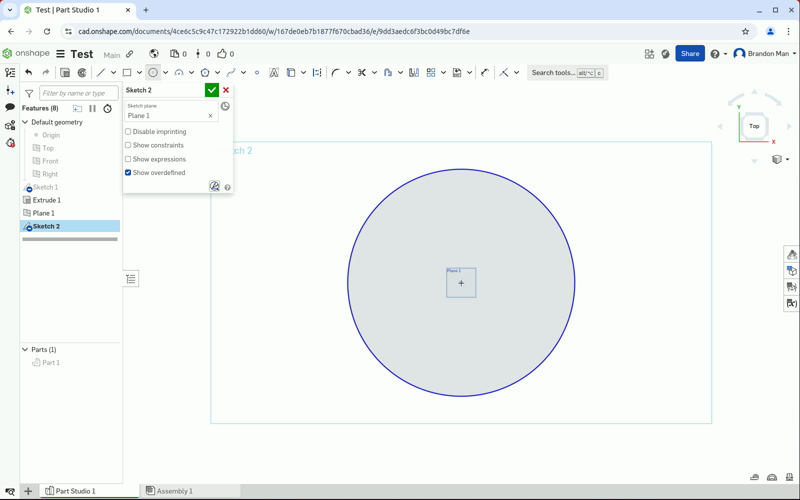
mouse_move(572, 282)
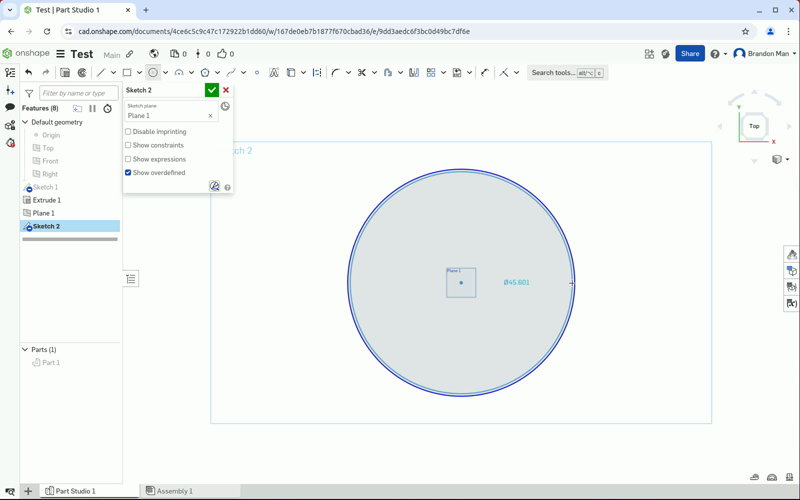
scroll(6)
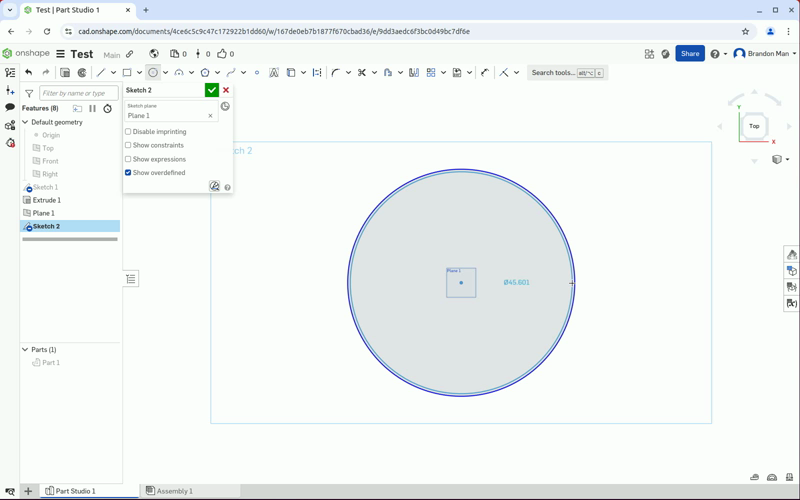
scroll(6)
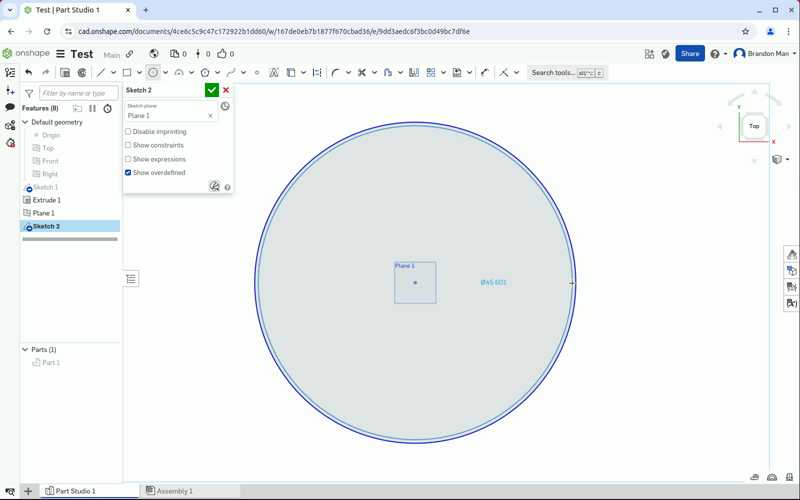
scroll(6)
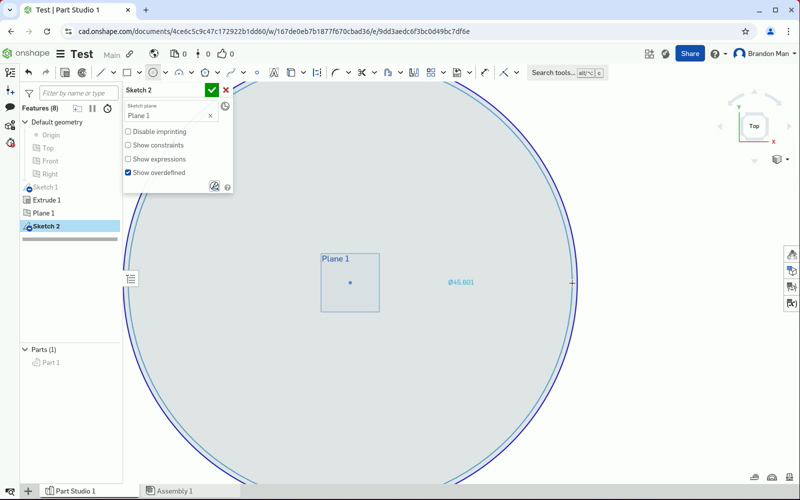
scroll(6)
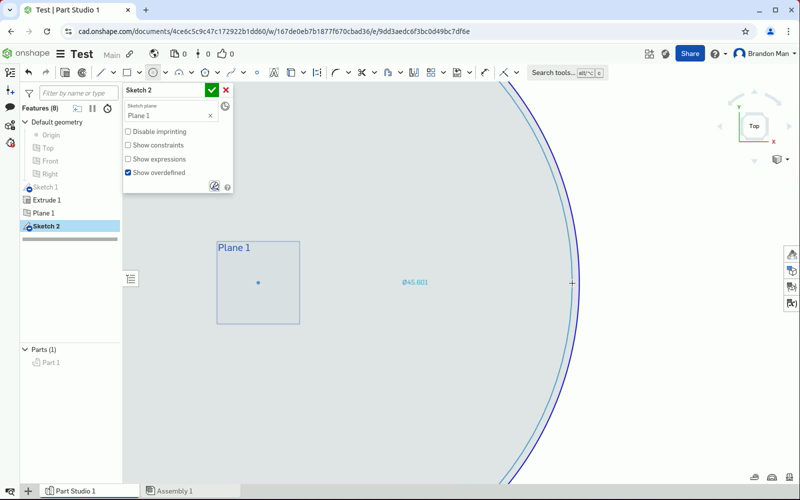
scroll(6)
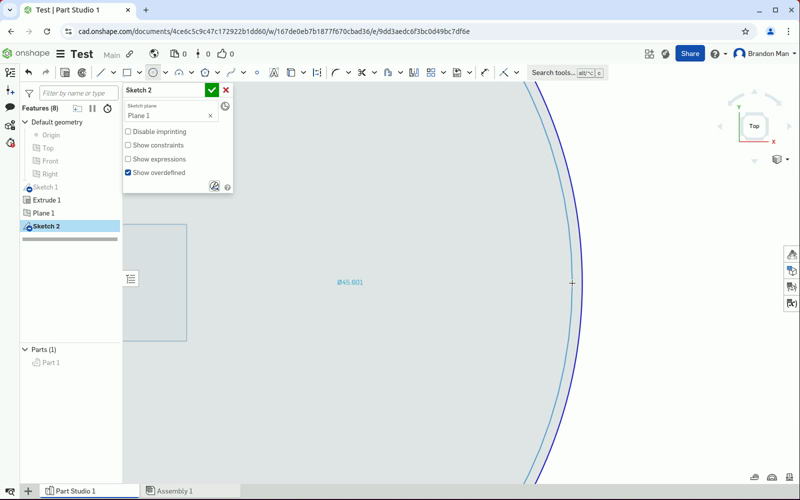
scroll(6)
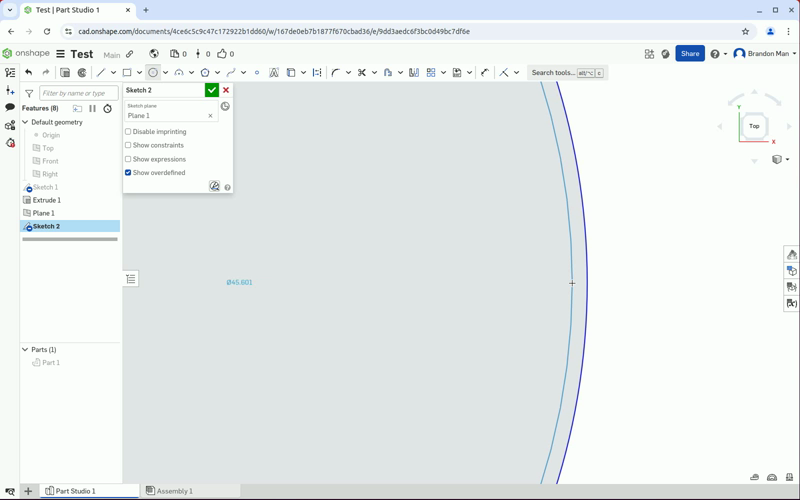
scroll(6)
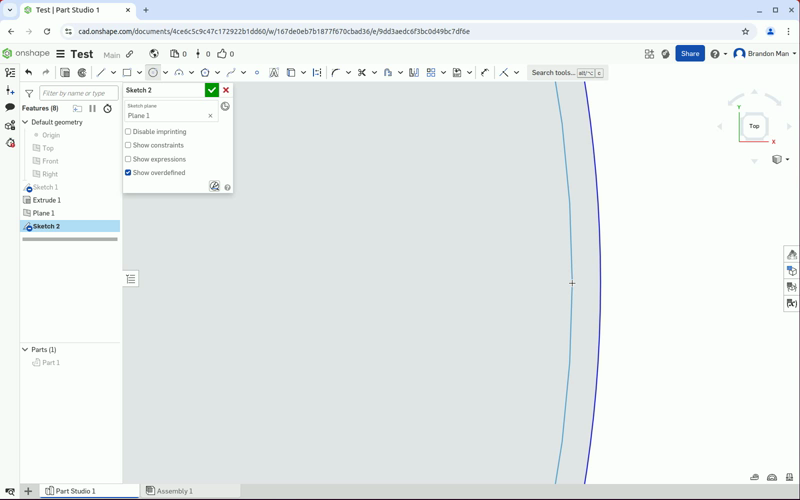
click(572, 282)
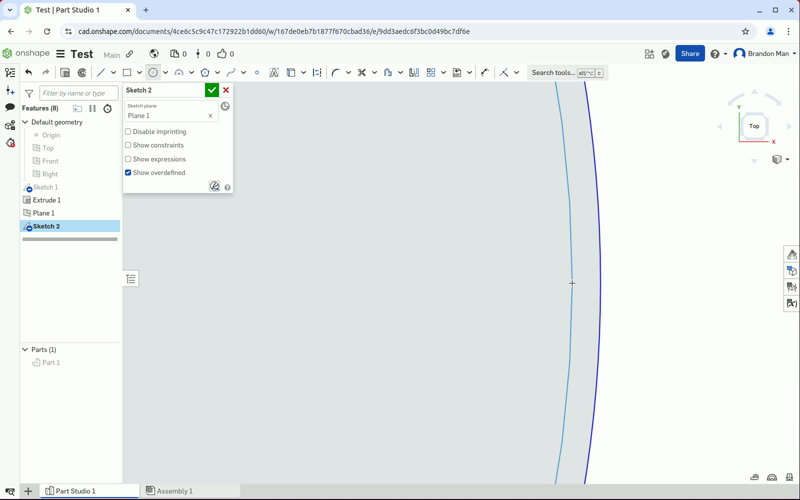
scroll(-6)
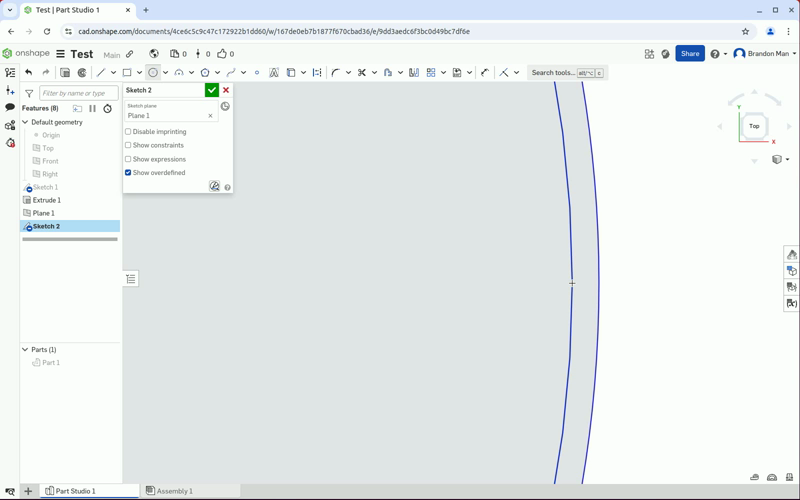
scroll(-6)
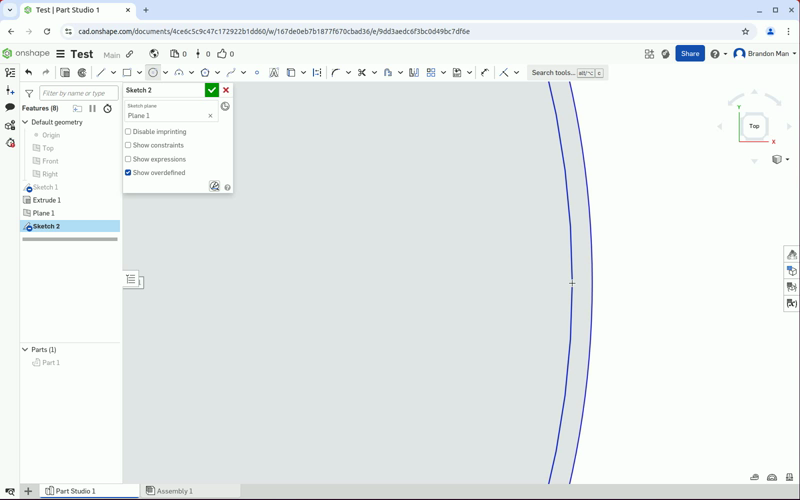
scroll(-6)
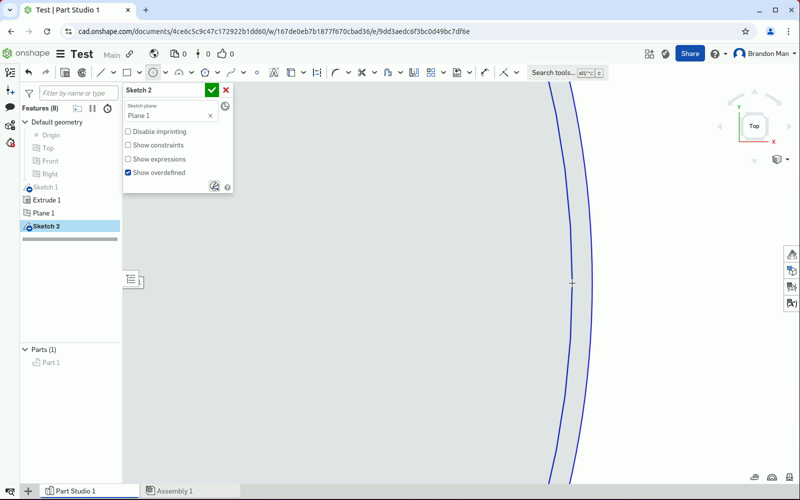
scroll(-6)
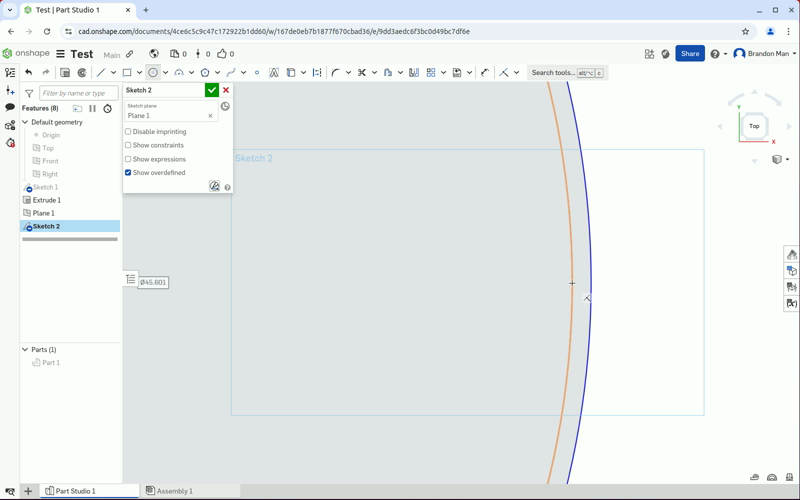
scroll(-6)
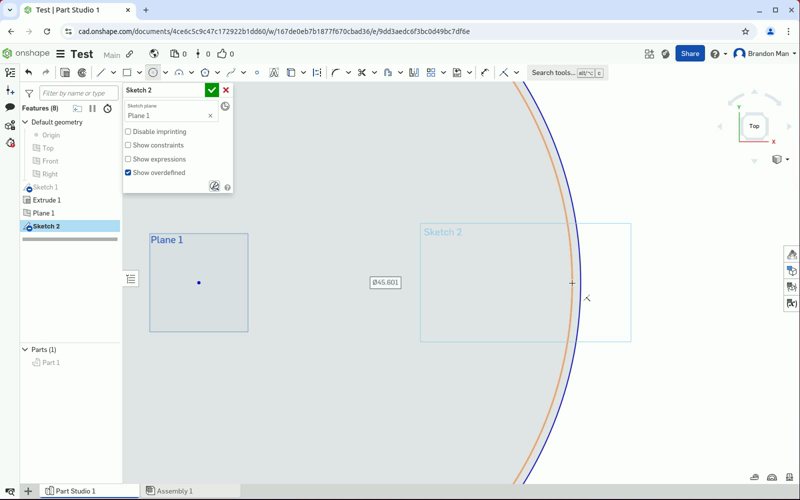
scroll(-6)
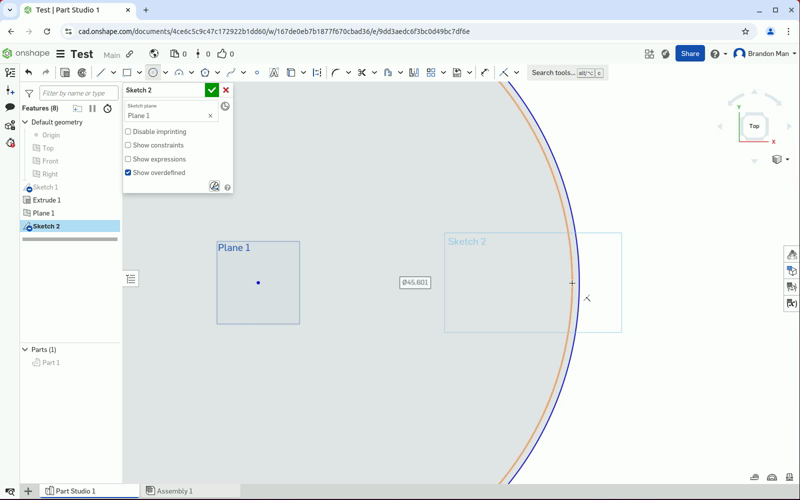
scroll(-6)
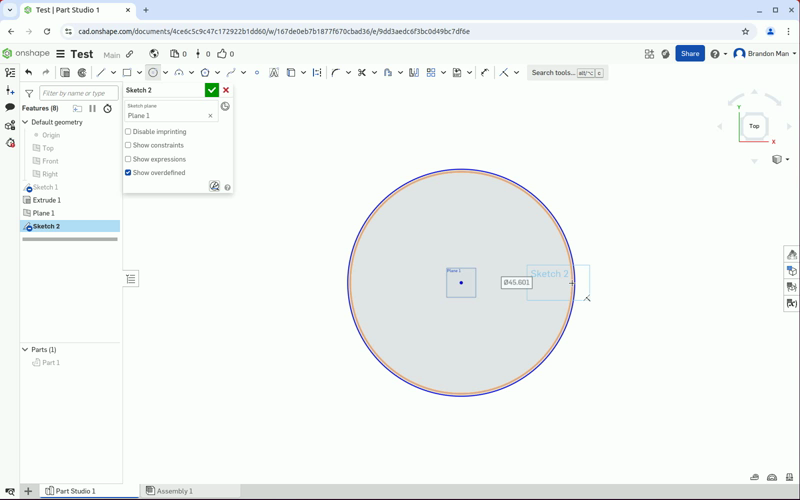
key(esc)
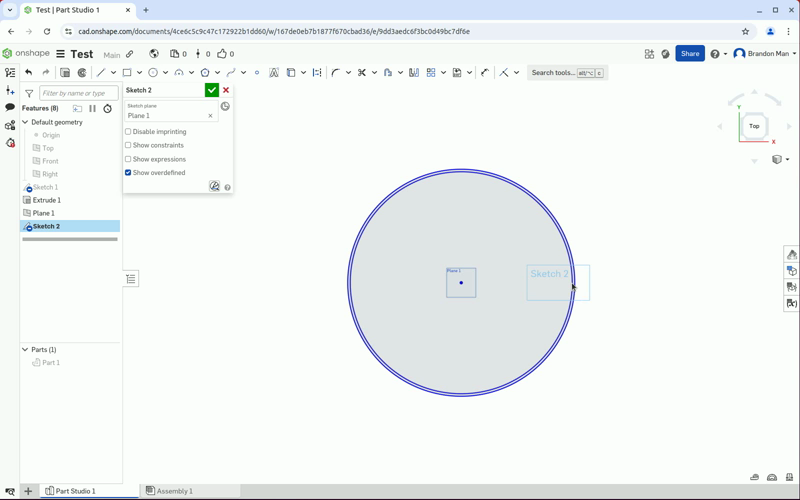
mouse_move(350, 294)
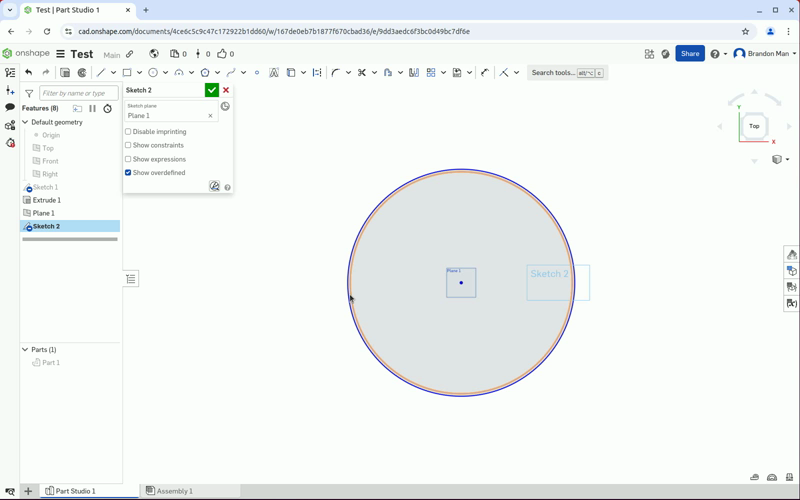
scroll(6)
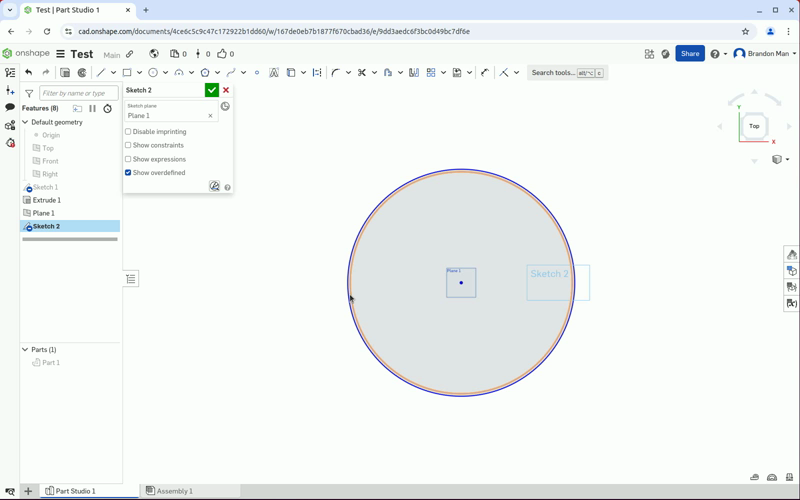
scroll(6)
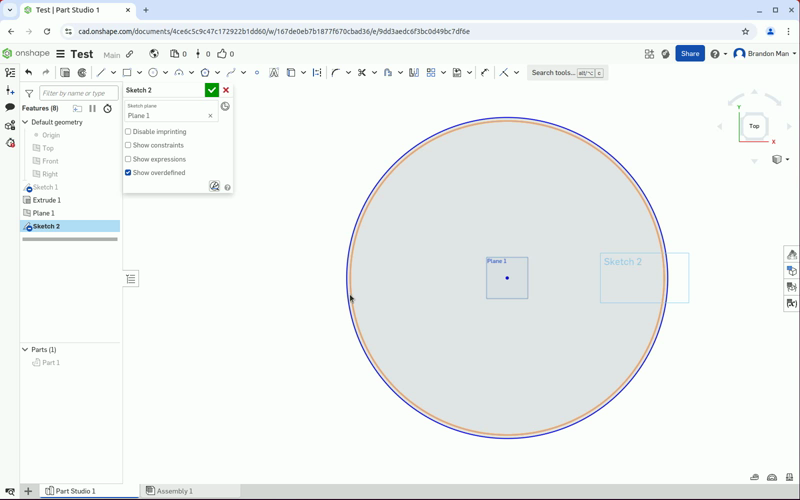
scroll(6)
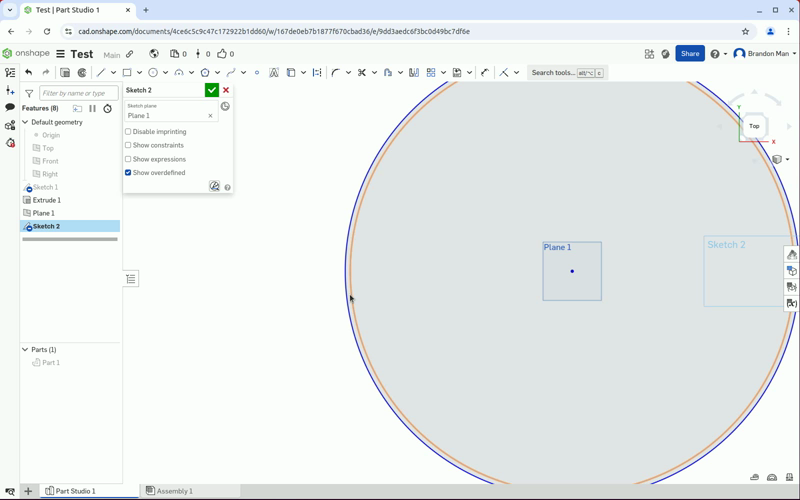
scroll(6)
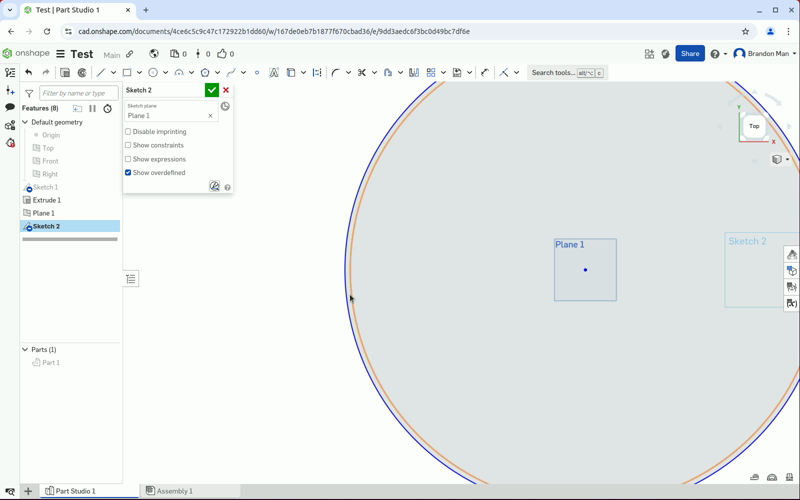
scroll(6)
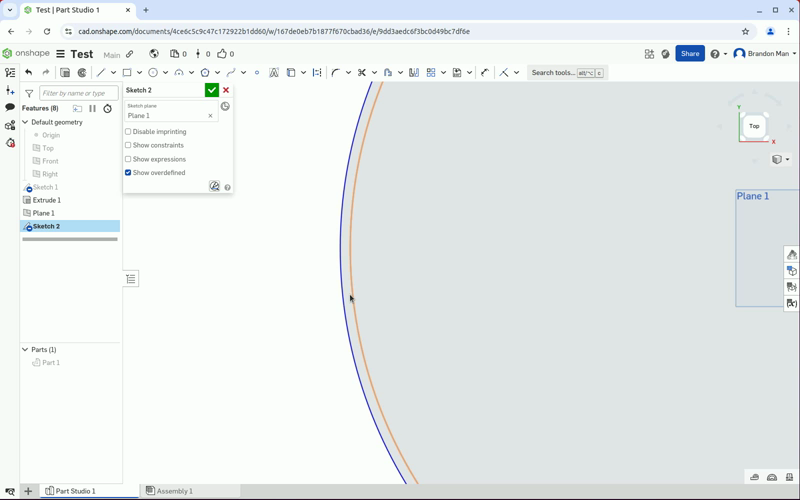
scroll(6)
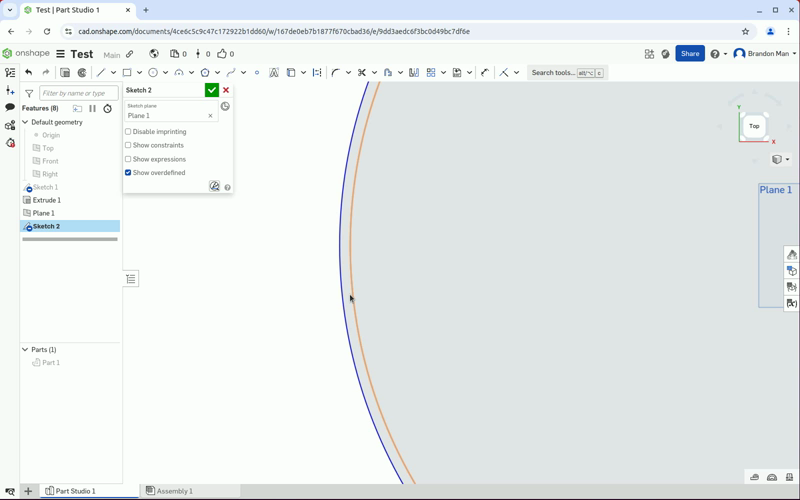
scroll(6)
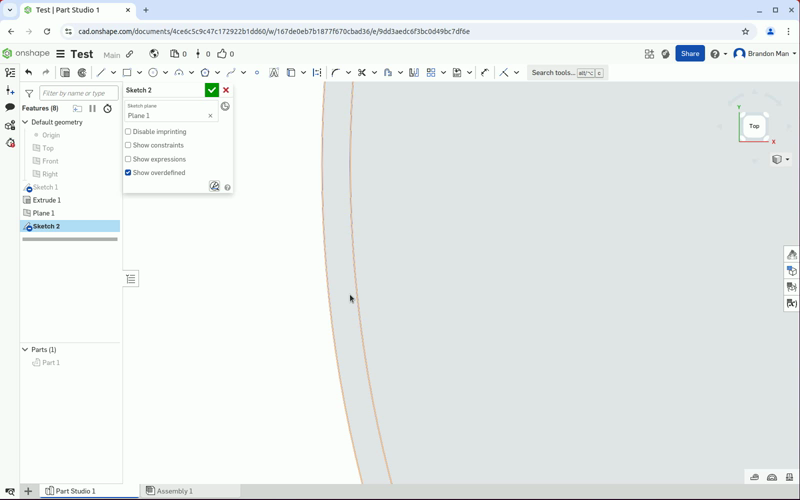
click(350, 294)
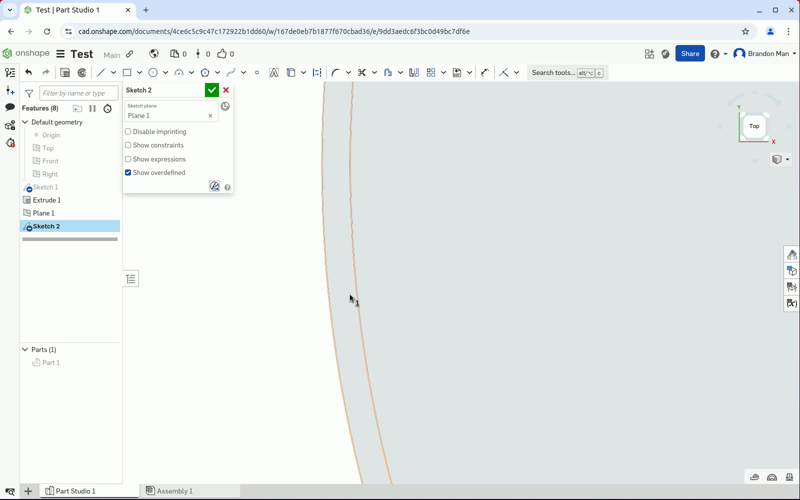
scroll(-6)
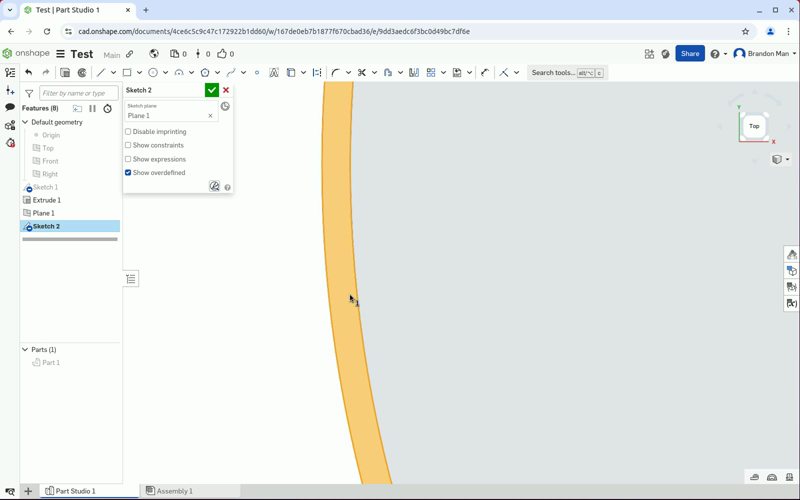
scroll(-6)
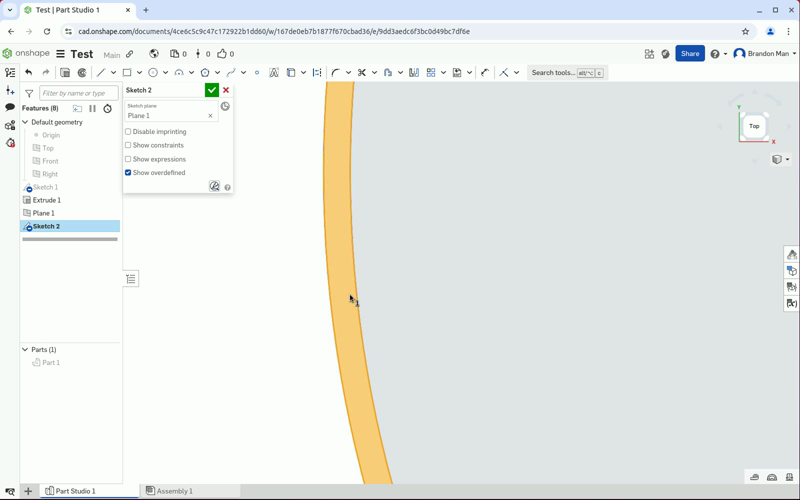
scroll(-6)
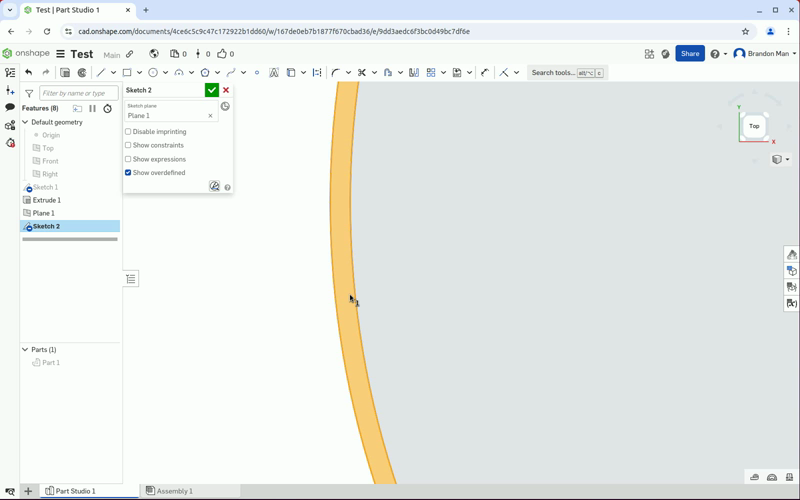
scroll(-6)
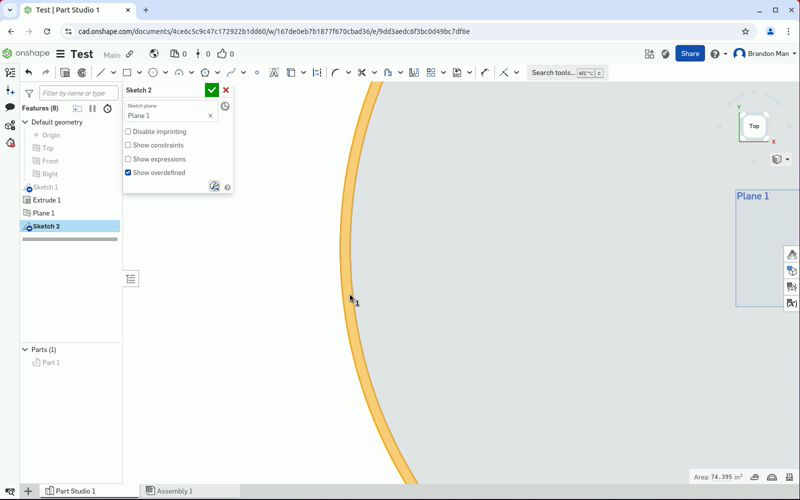
scroll(-6)
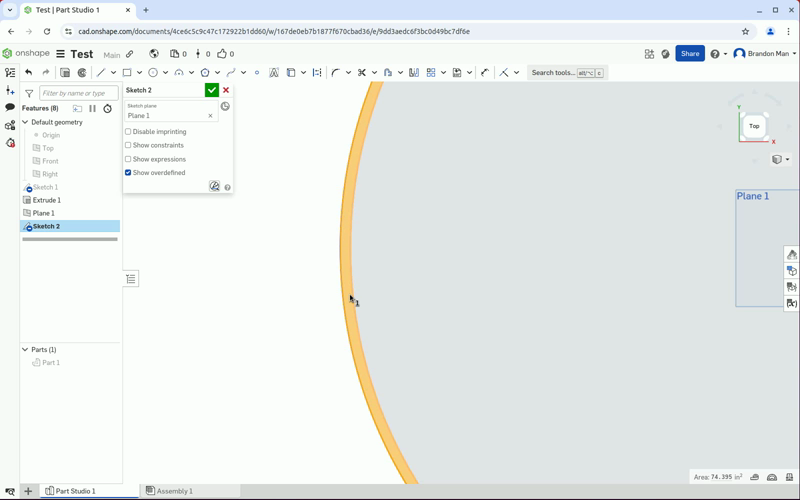
scroll(-6)
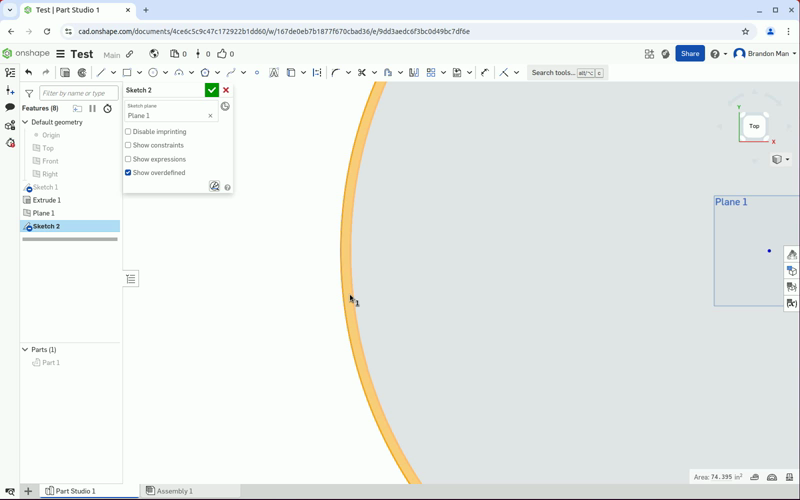
scroll(-6)
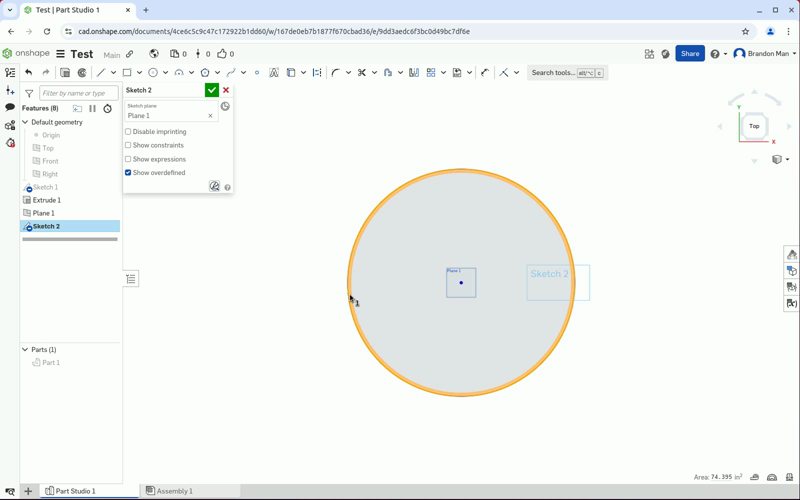
mouse_move(73, 352)
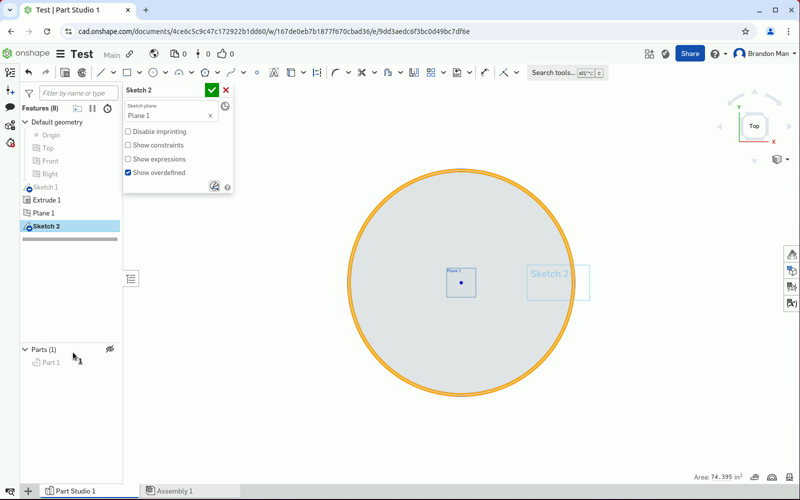
key(shift+y)
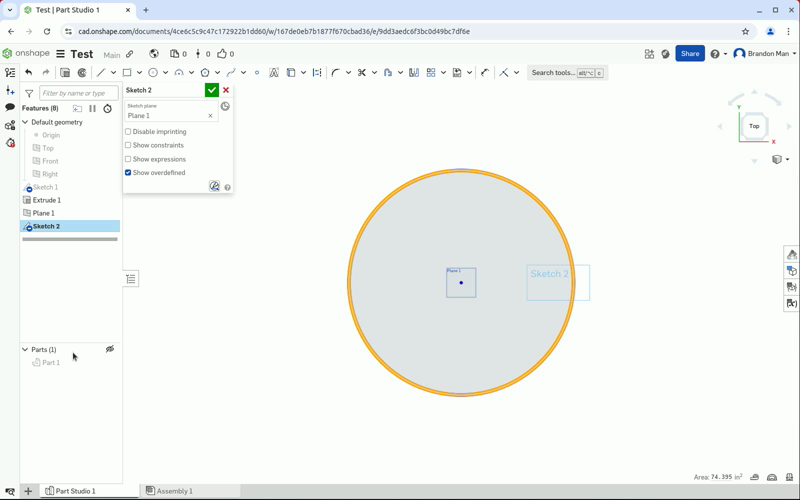
key(shift+e)
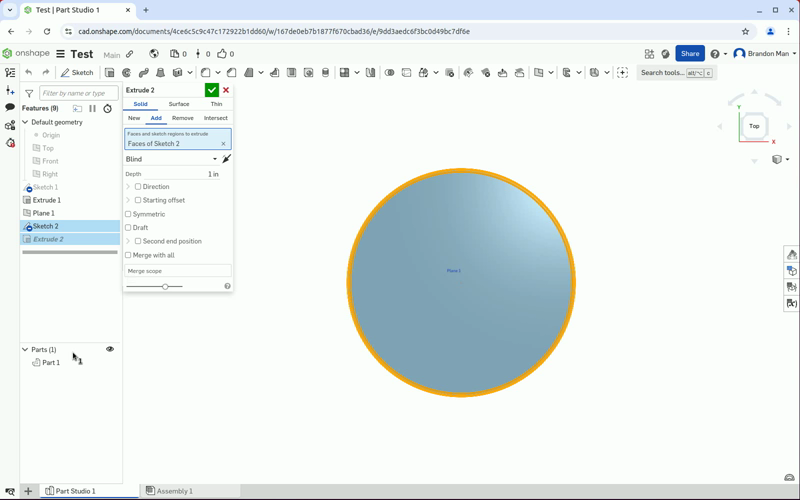
mouse_move(143, 106)
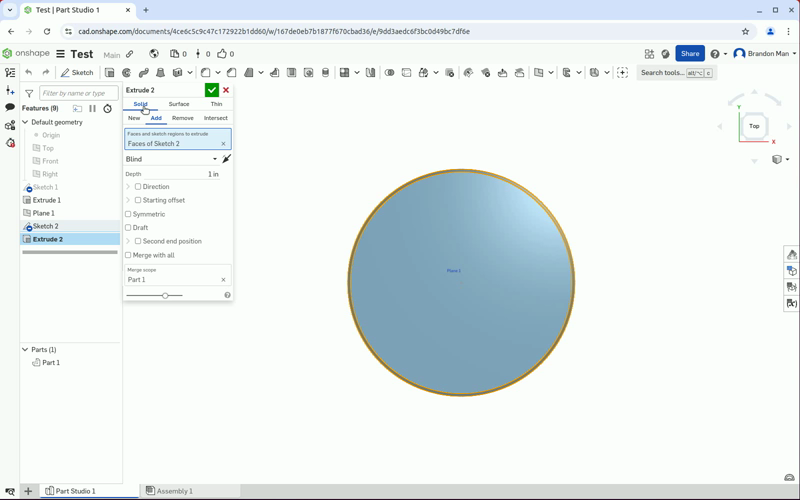
click(143, 106)
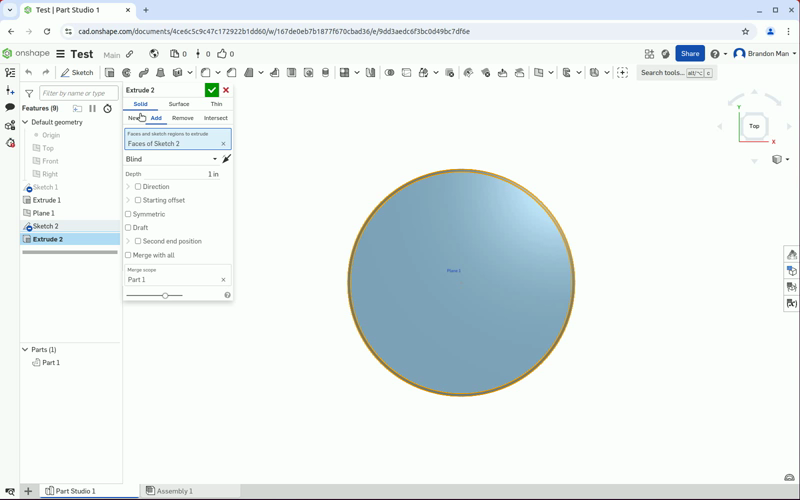
mouse_move(137, 120)
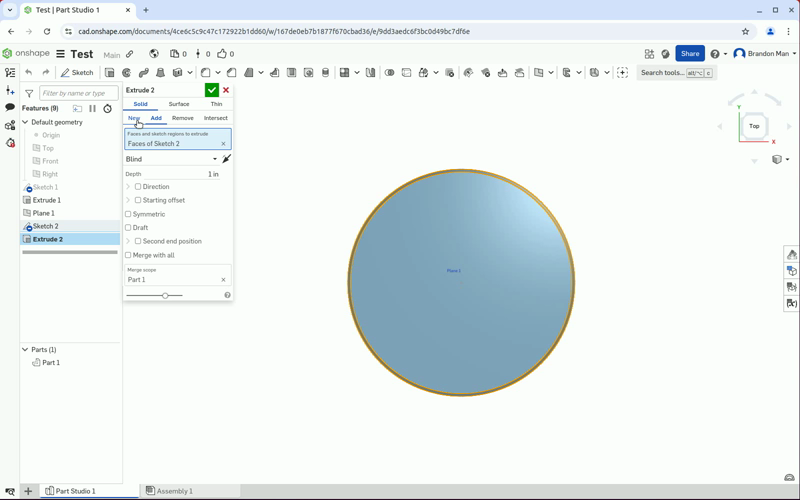
click(137, 120)
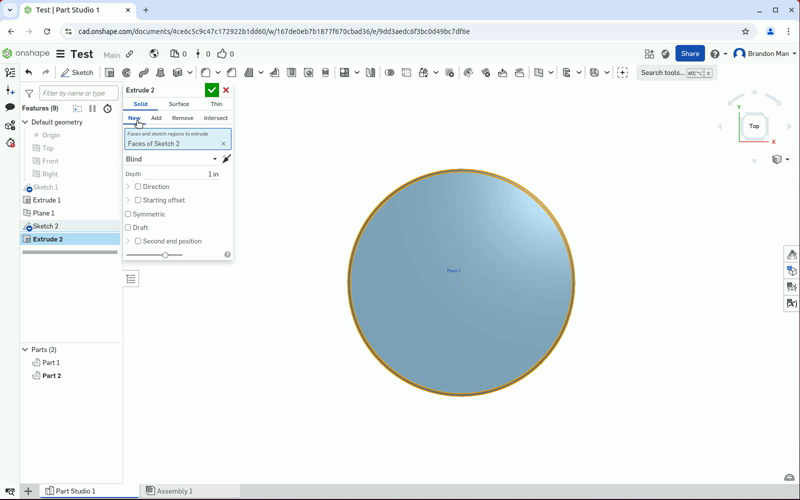
key(tab, 4)
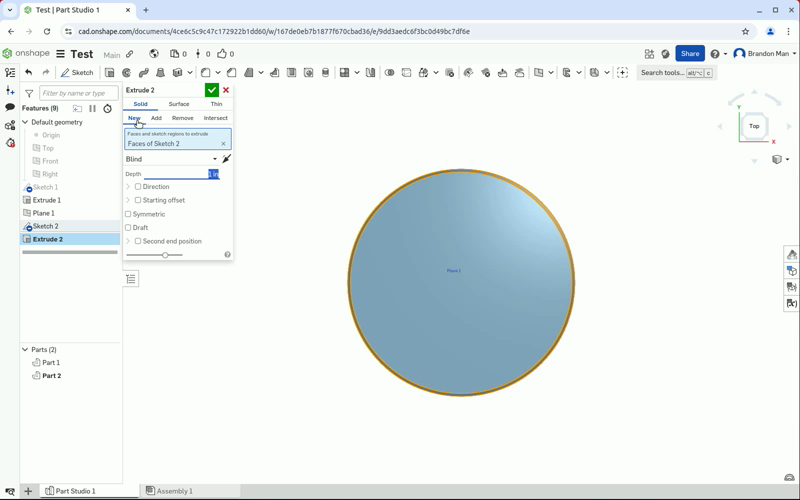
text(9.147)
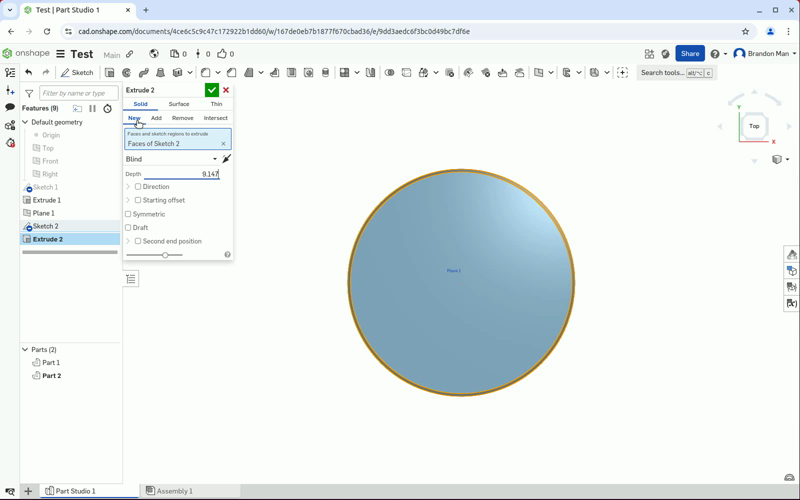
key(enter)
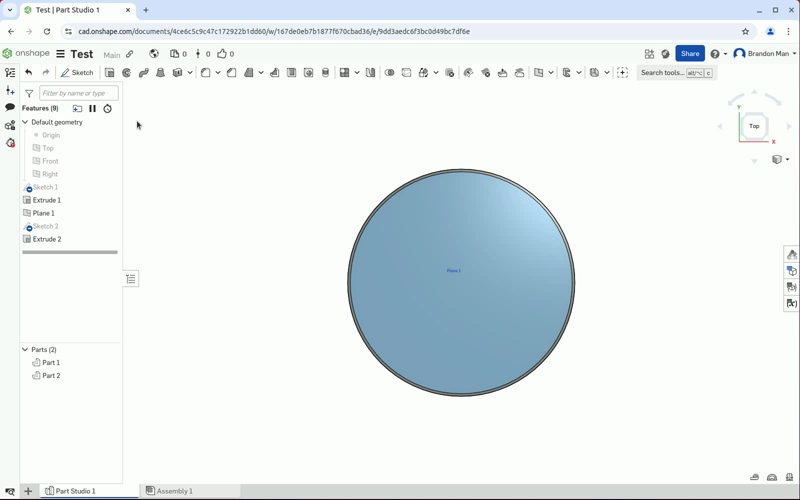
key(shift+h)
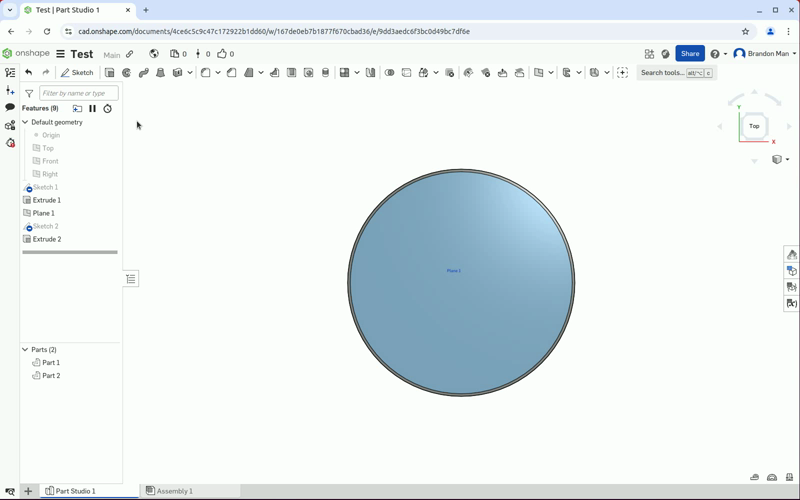
key(shift+h)
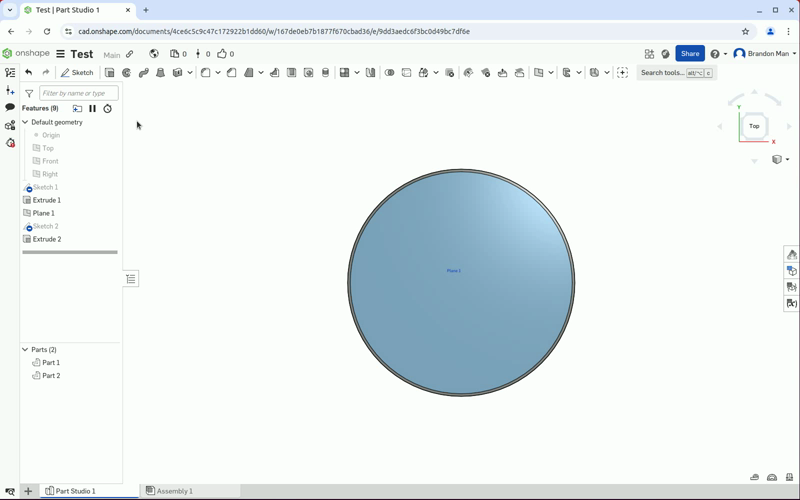
mouse_move(73, 189)
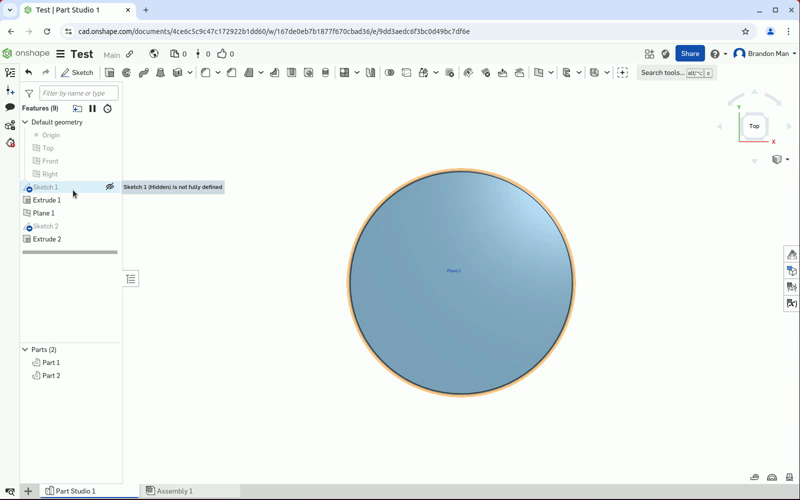
click(73, 189)
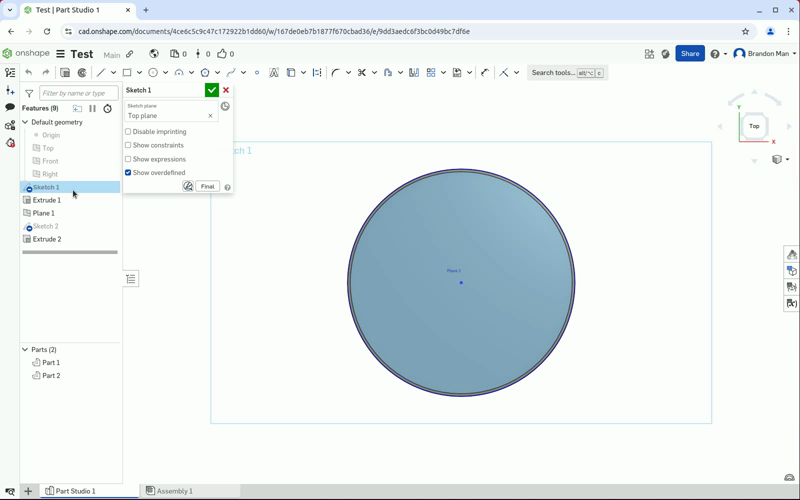
mouse_move(229, 92)
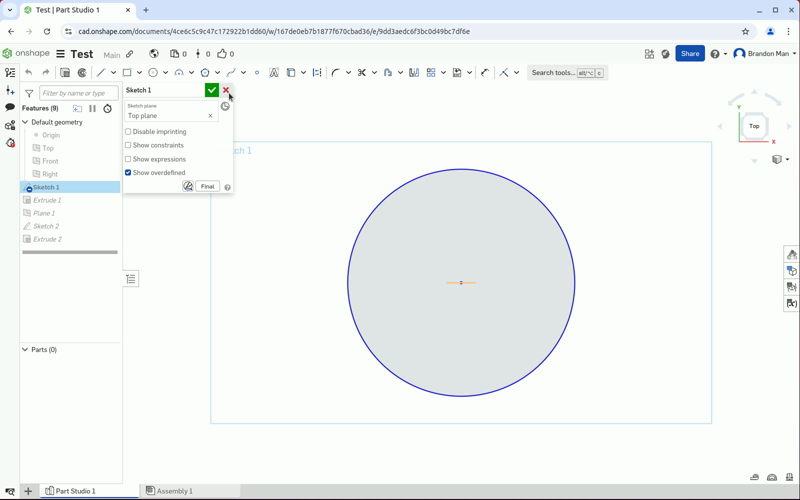
click(229, 92)
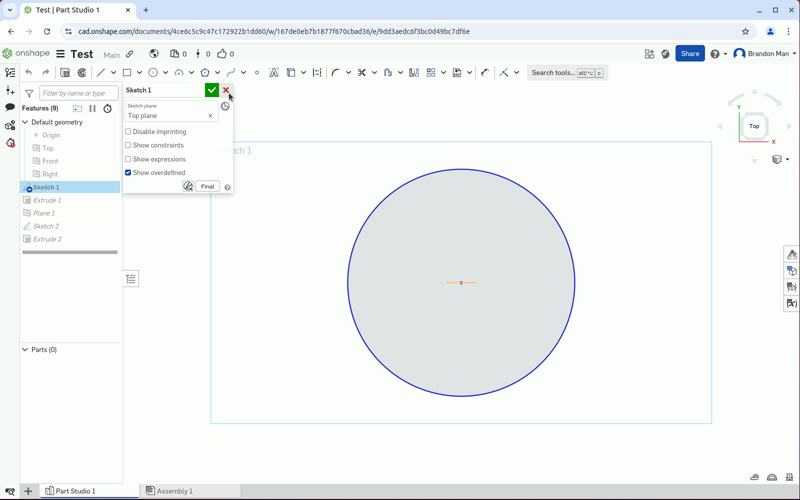
key(shift+s)
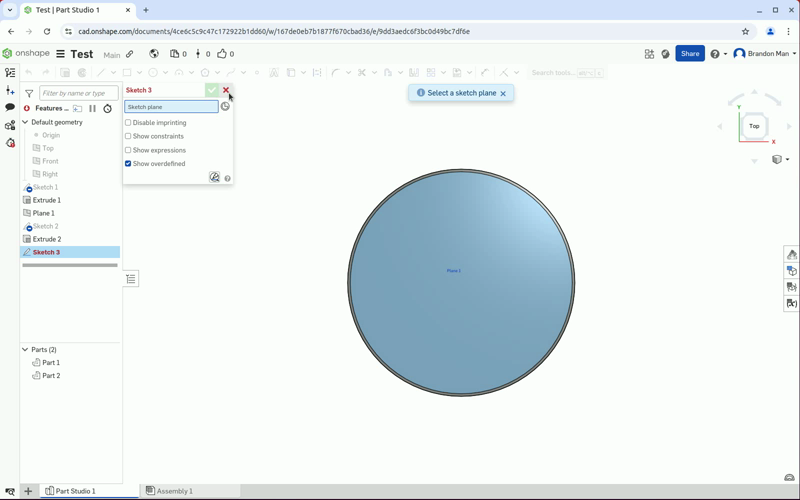
mouse_move(73, 215)
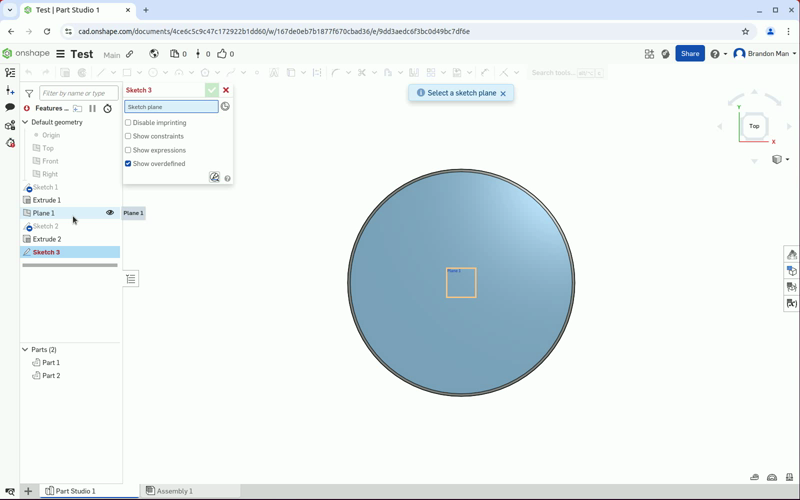
click(73, 215)
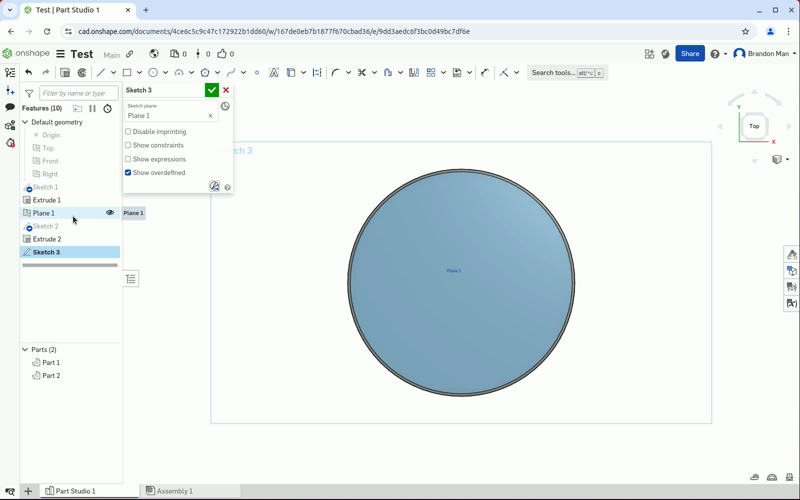
mouse_move(73, 352)
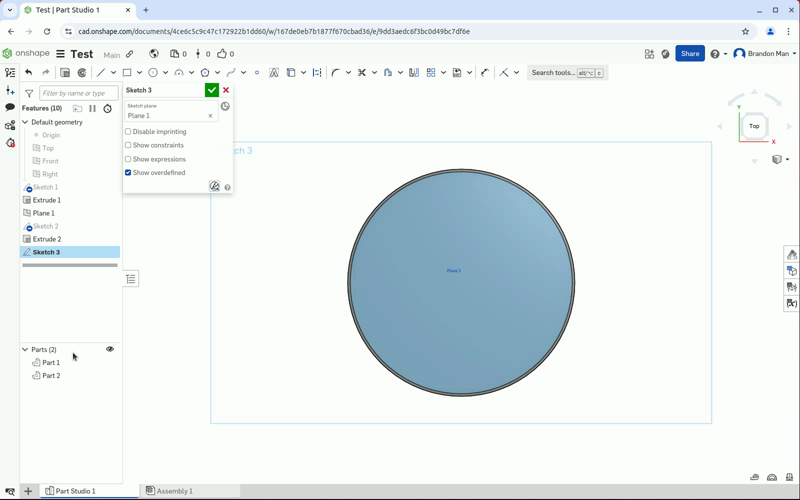
key(y)
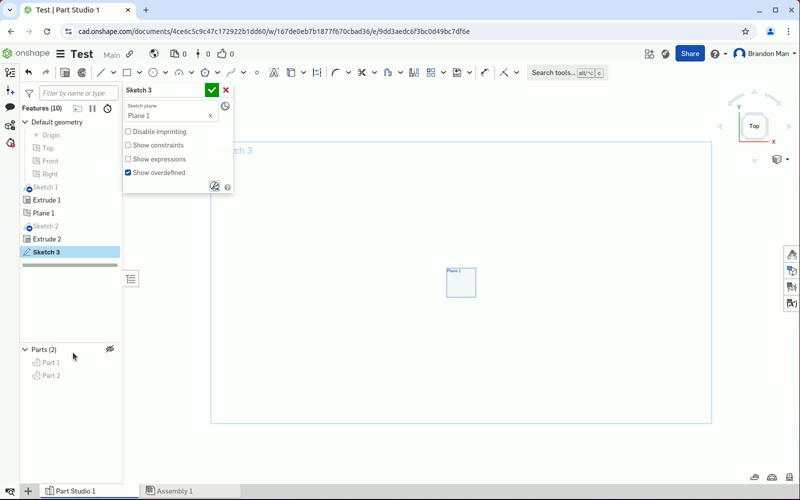
key(c)
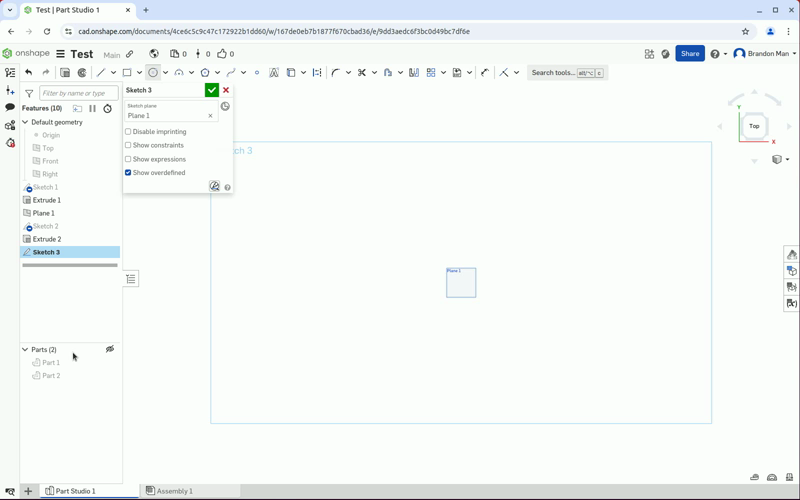
key_down(shift)
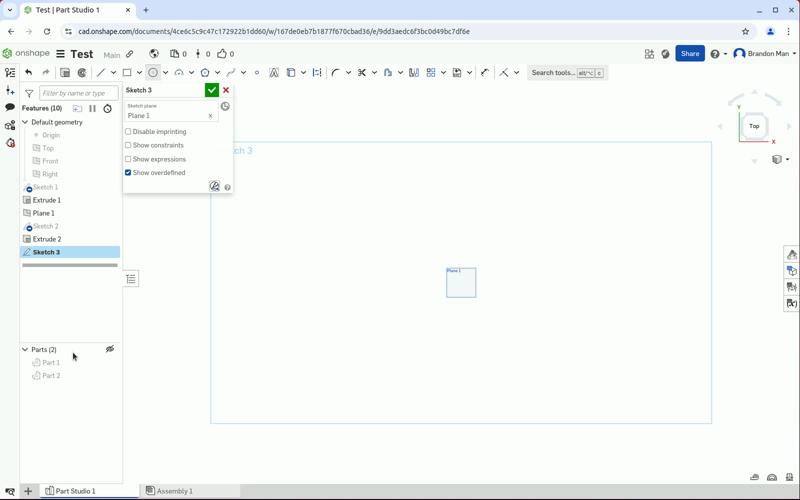
mouse_move(461, 282)
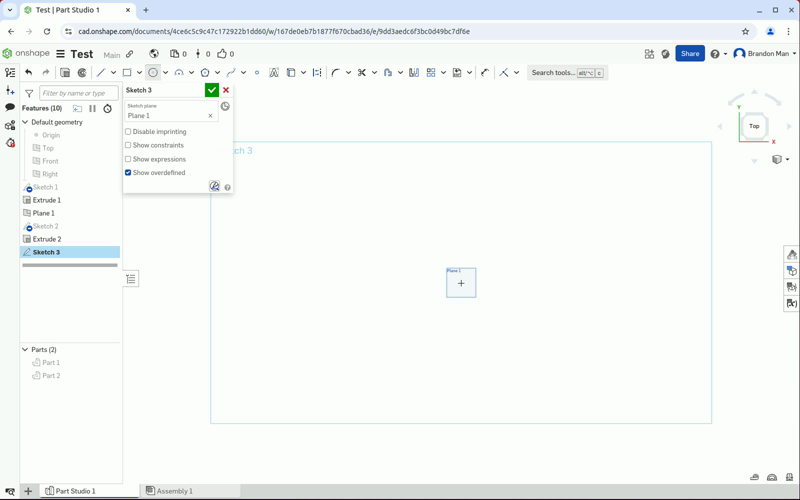
click(461, 282)
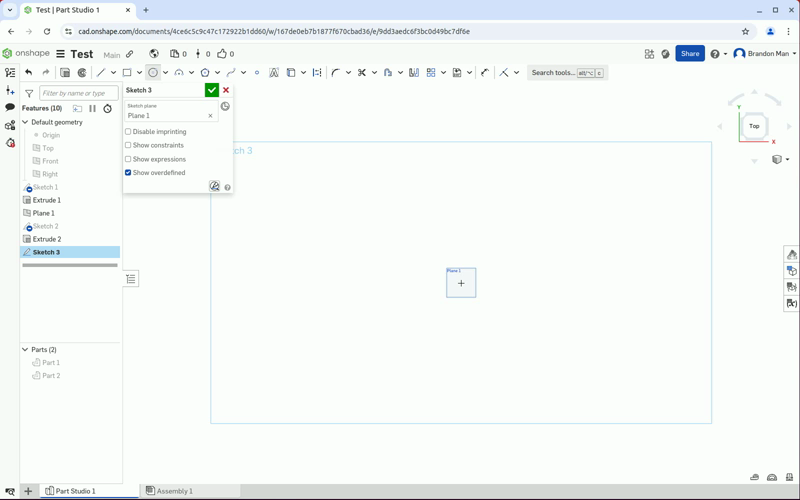
key_up(shift)
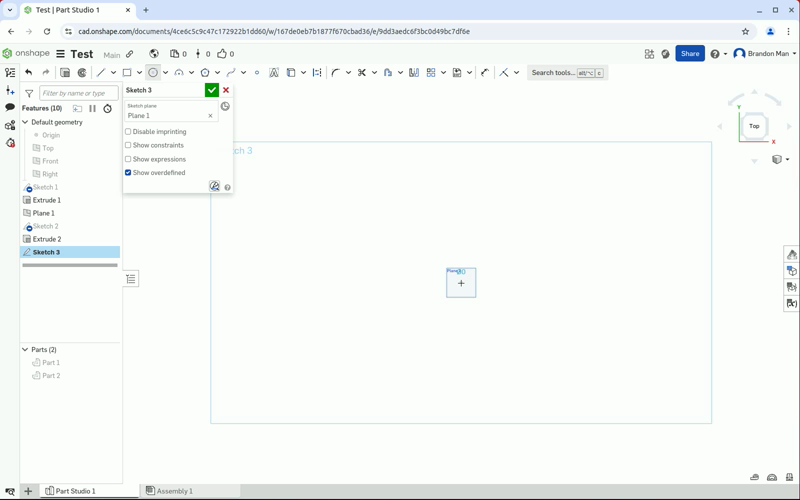
mouse_move(574, 282)
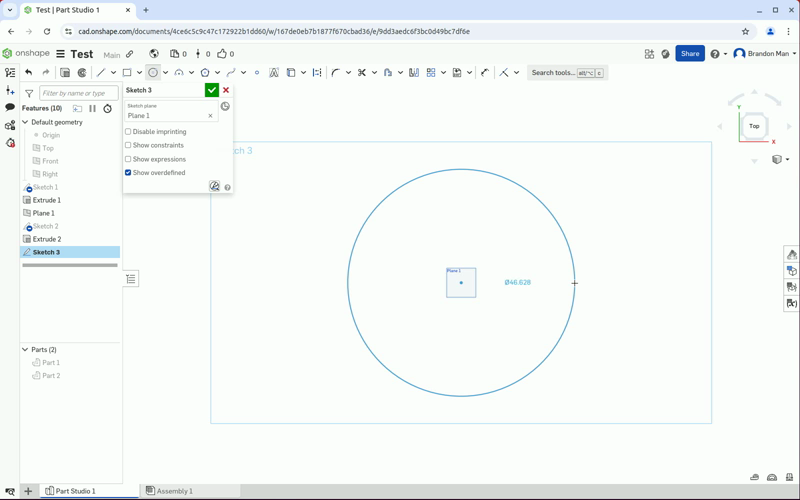
click(574, 282)
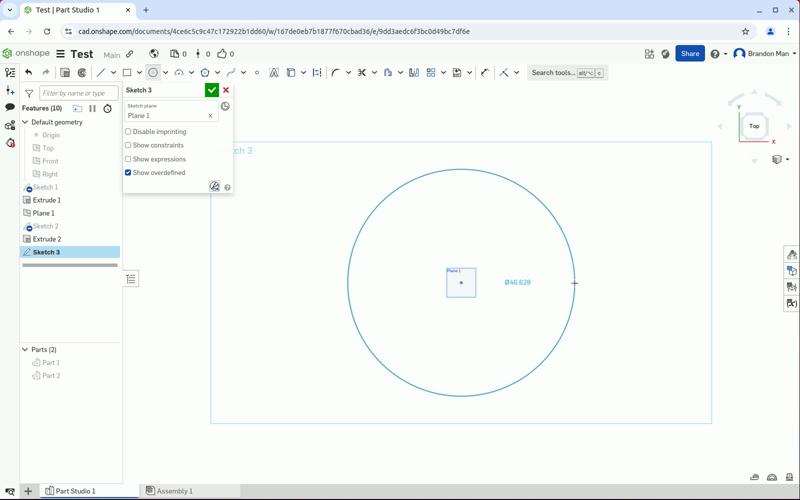
key(esc)
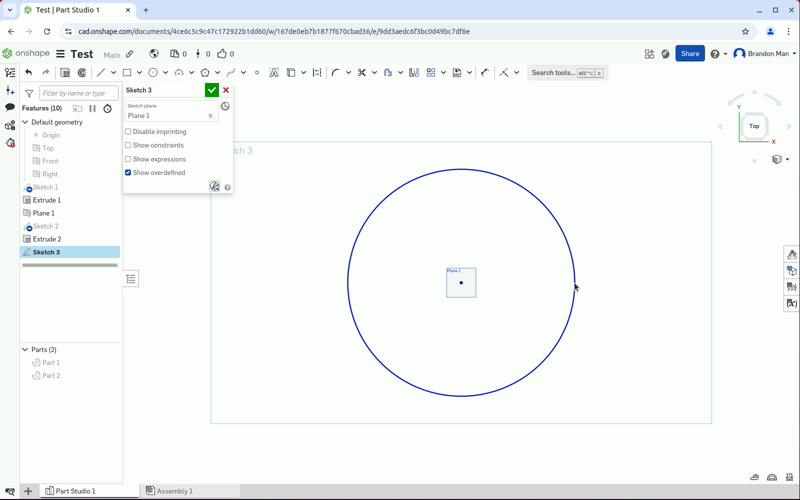
key(c)
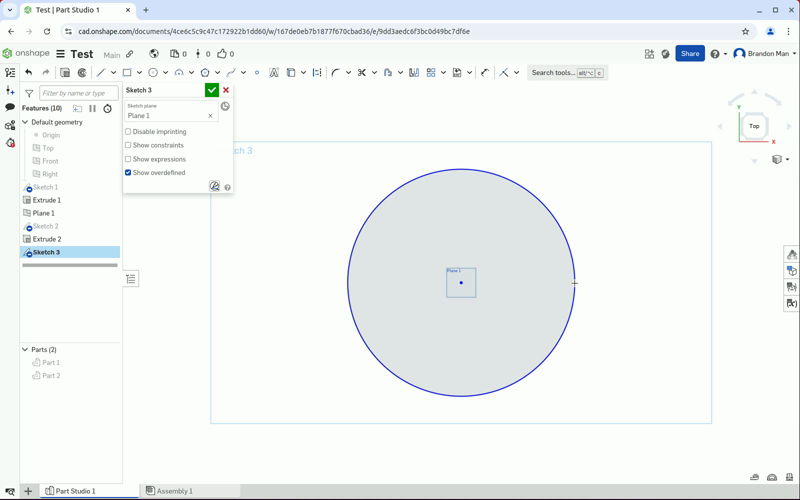
key_down(shift)
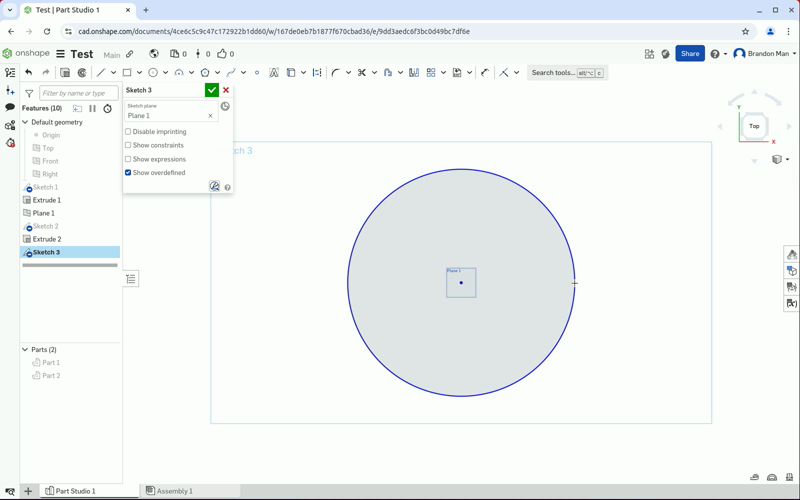
mouse_move(461, 282)
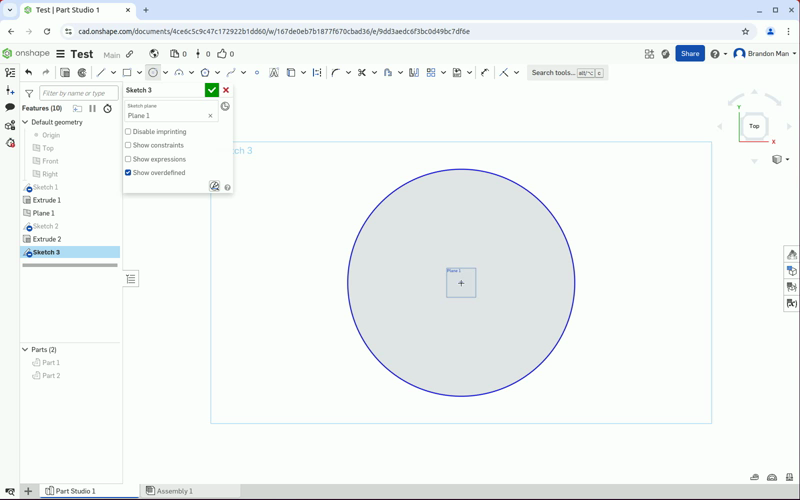
click(461, 282)
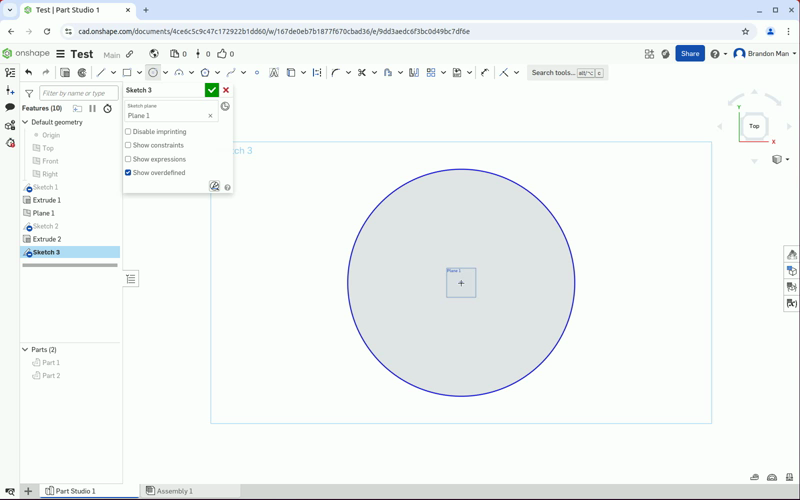
key_up(shift)
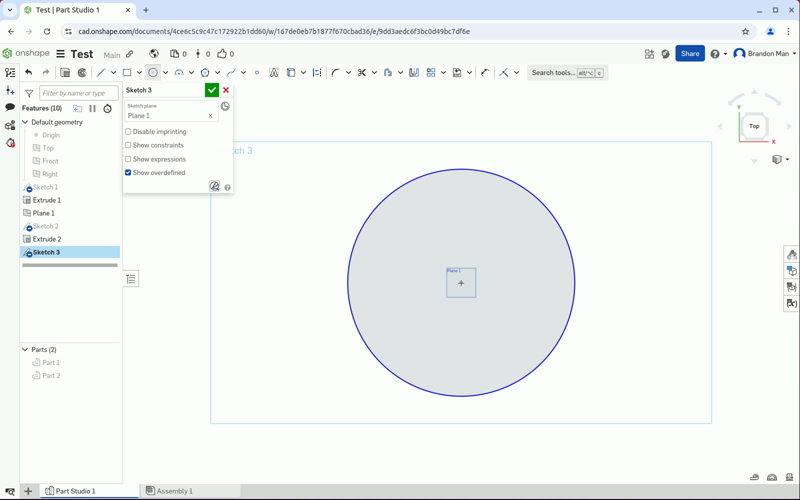
mouse_move(567, 282)
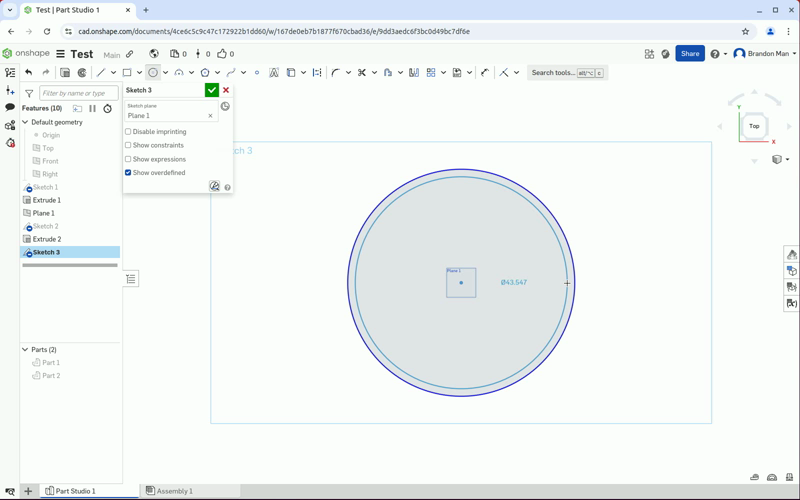
click(567, 282)
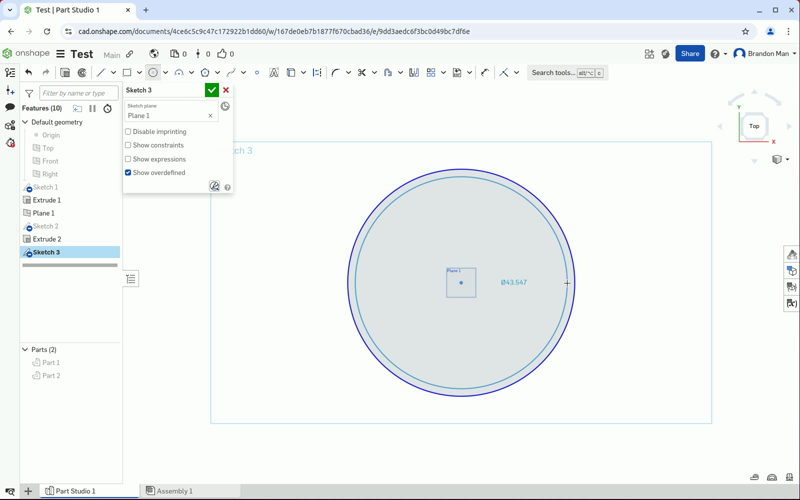
key(esc)
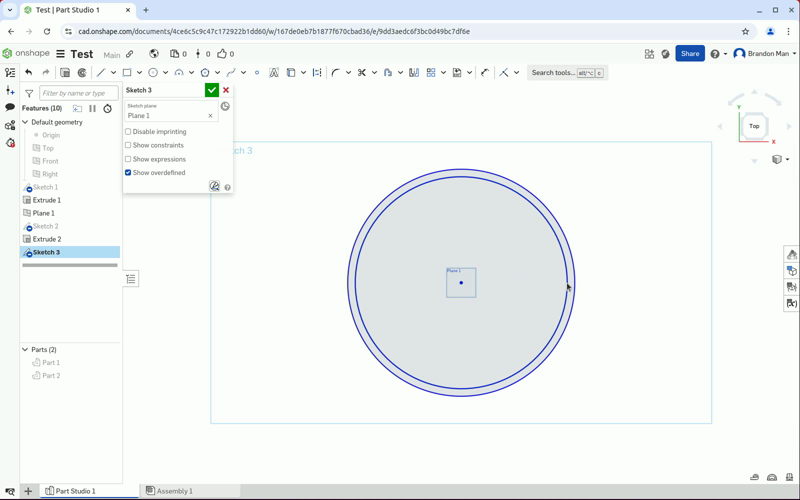
mouse_move(352, 273)
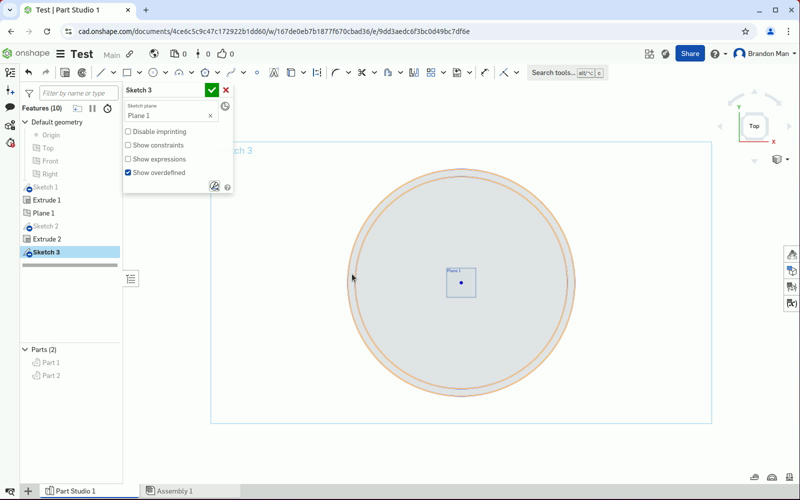
click(352, 273)
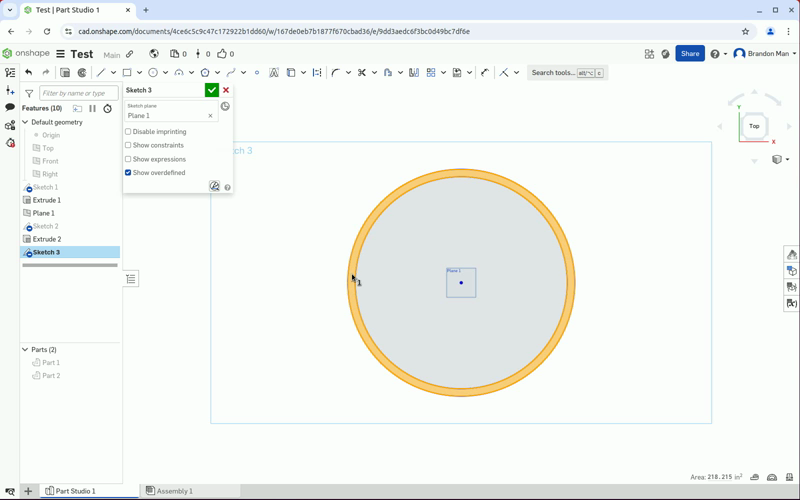
mouse_move(73, 352)
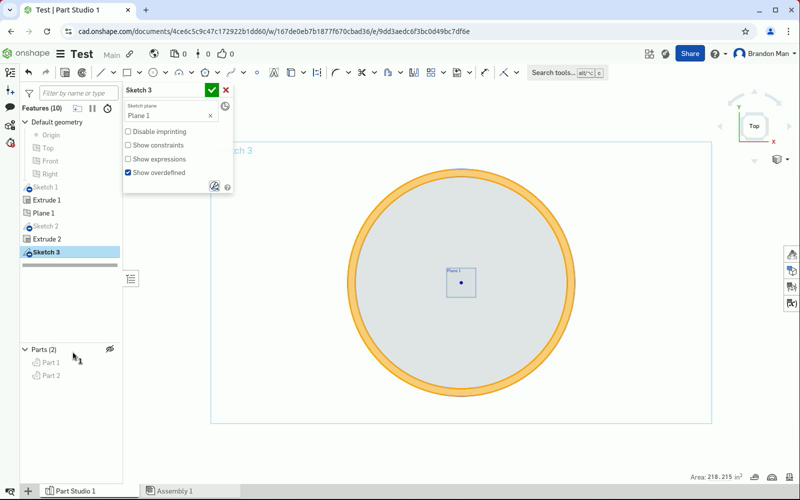
key(shift+y)
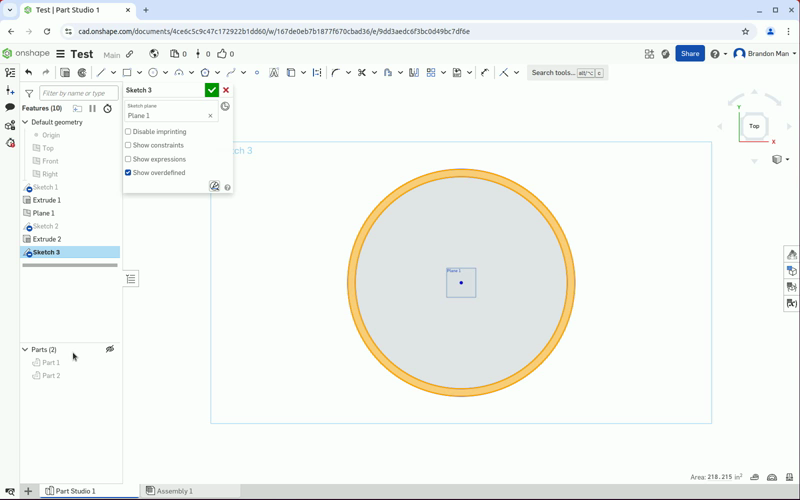
key(shift+e)
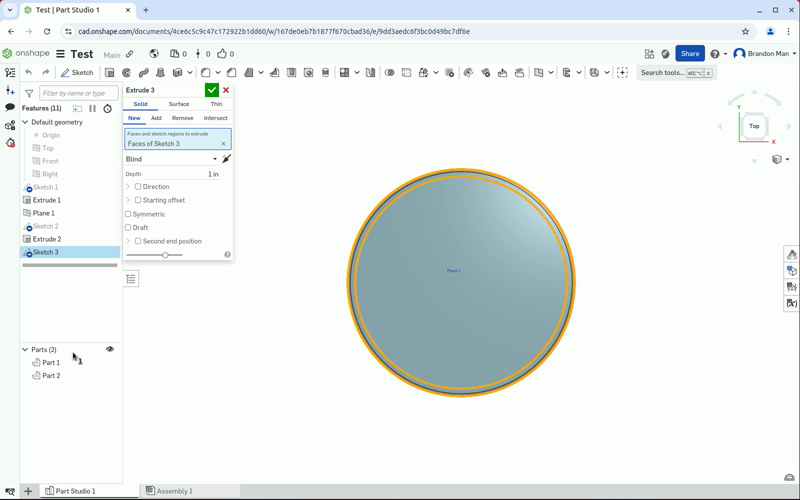
mouse_move(143, 106)
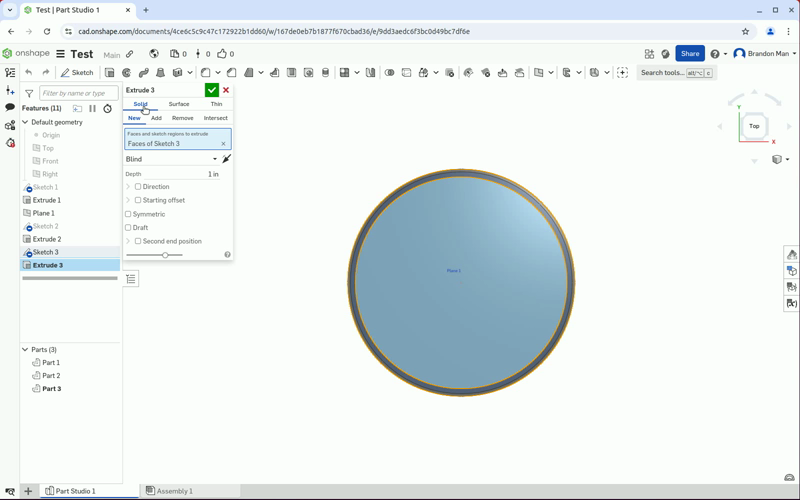
click(143, 106)
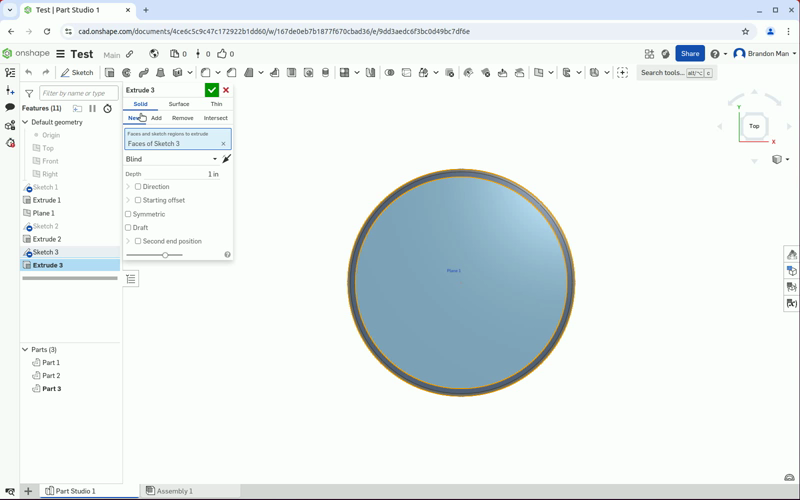
mouse_move(137, 120)
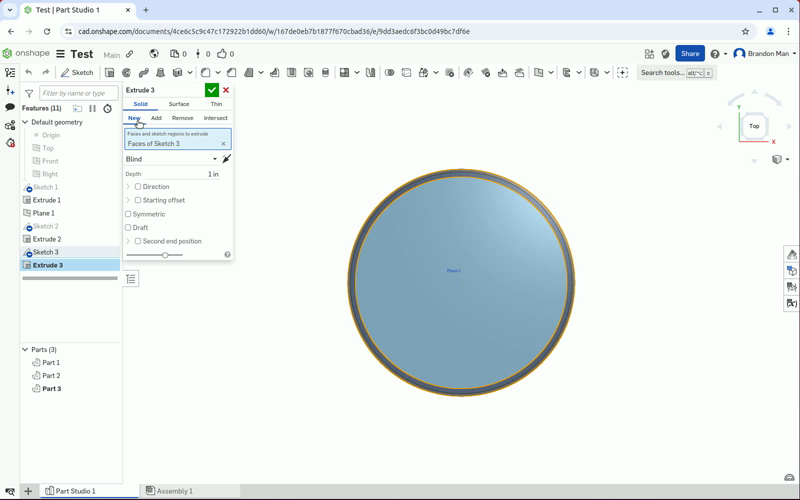
click(137, 120)
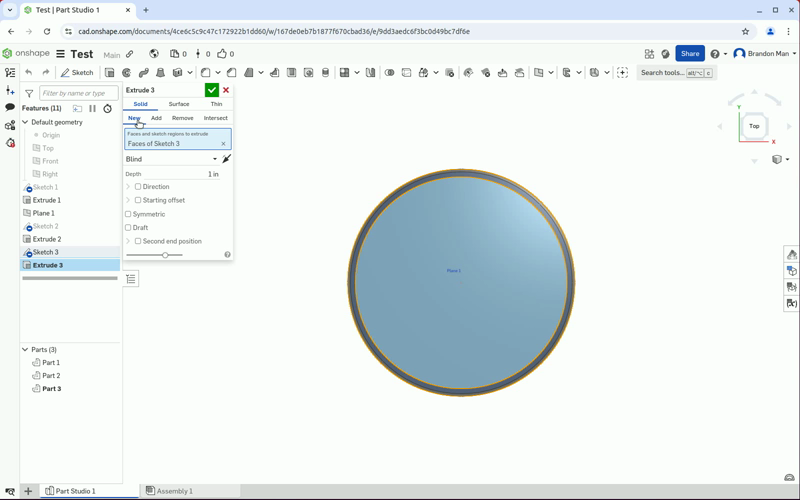
key(tab, 4)
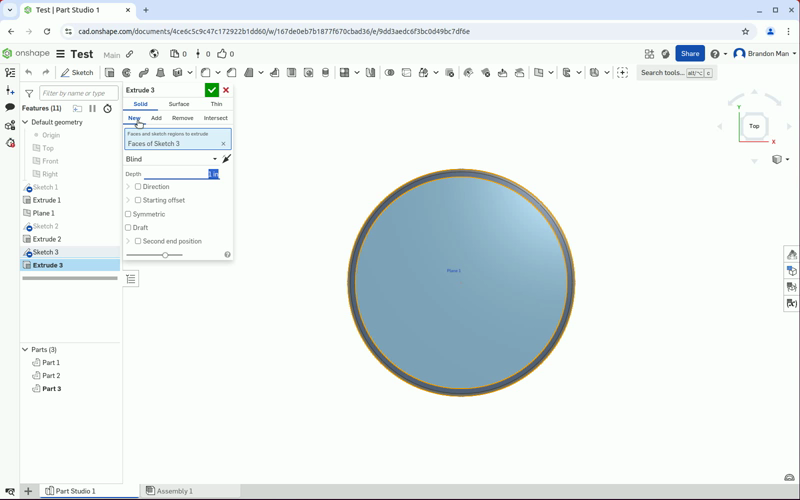
text(9.147)
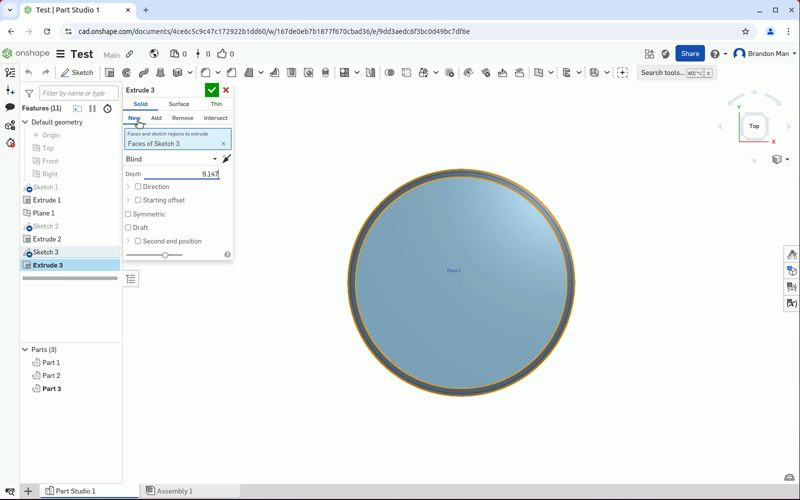
key(enter)
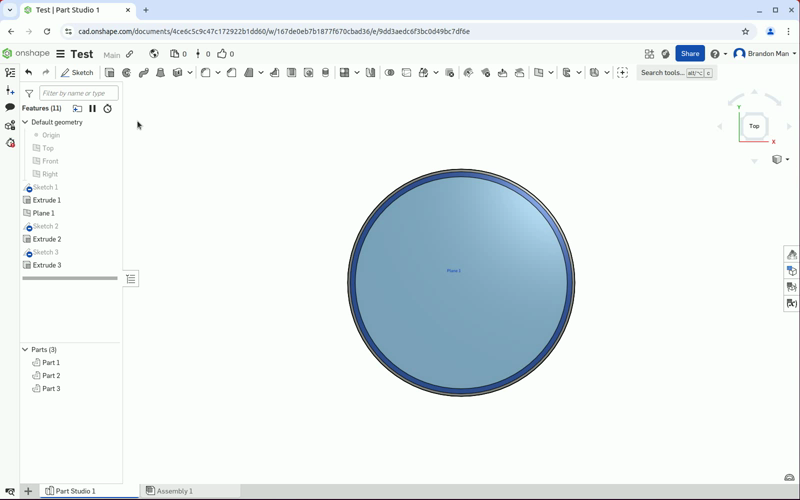
key(shift+h)
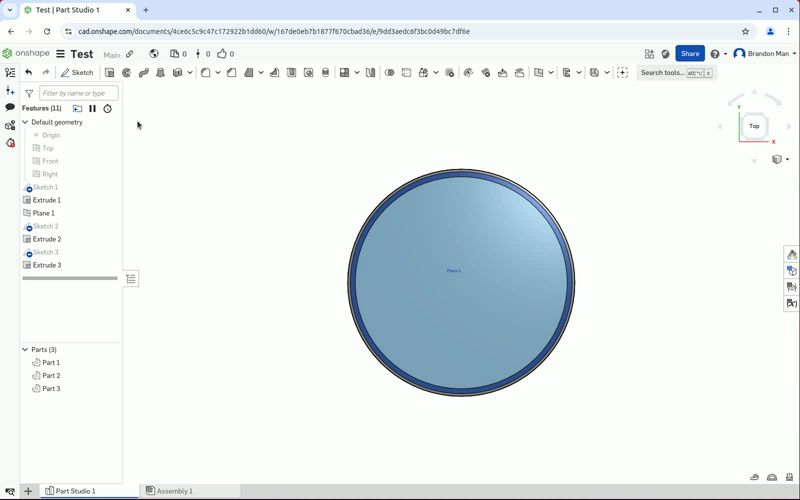
key(shift+h)
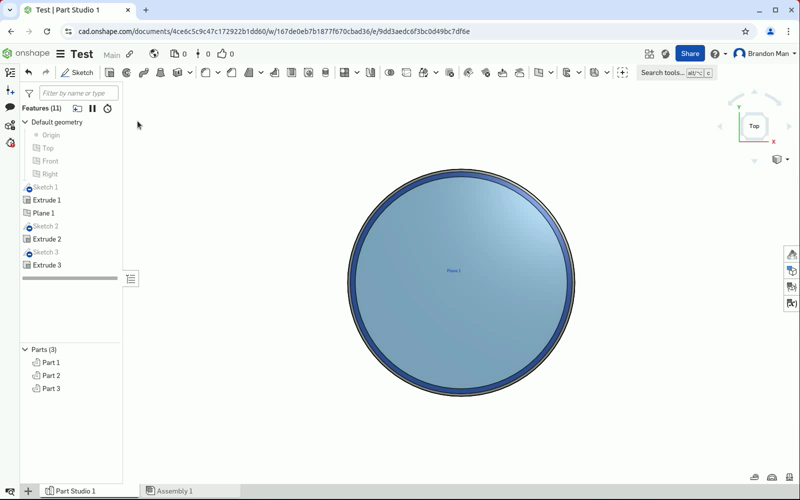
mouse_move(73, 189)
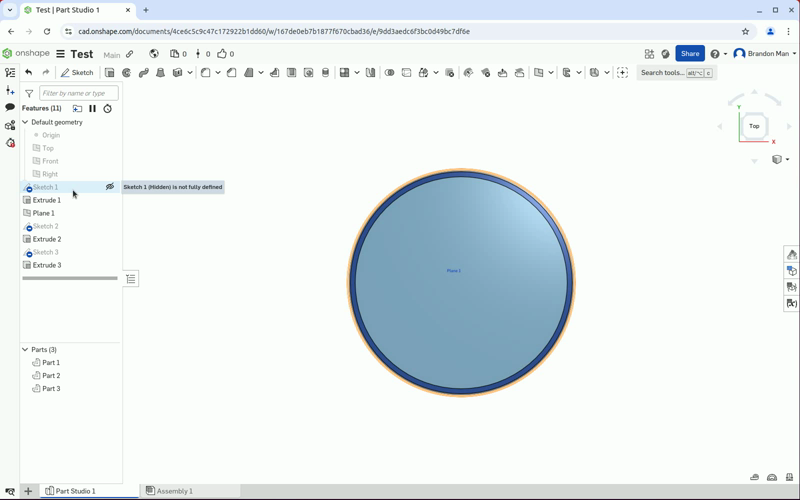
click(73, 189)
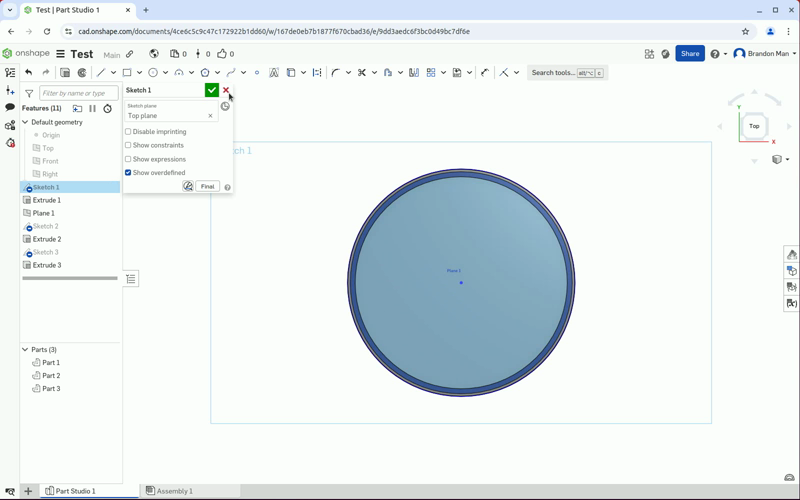
mouse_move(229, 92)
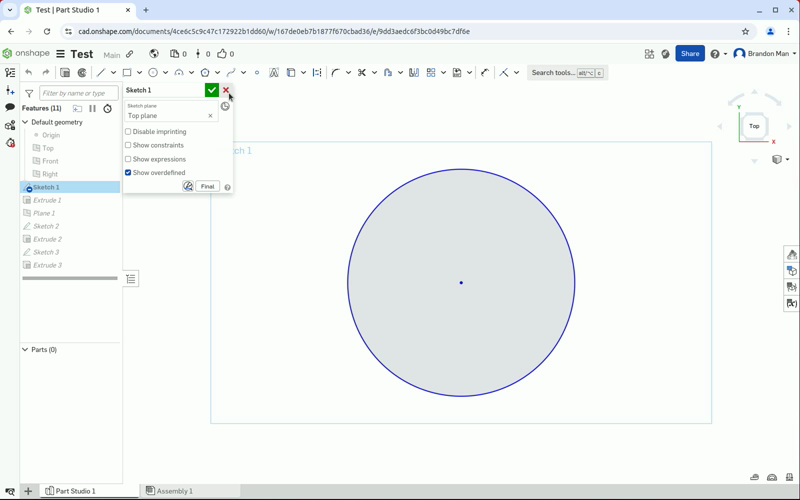
click(229, 92)
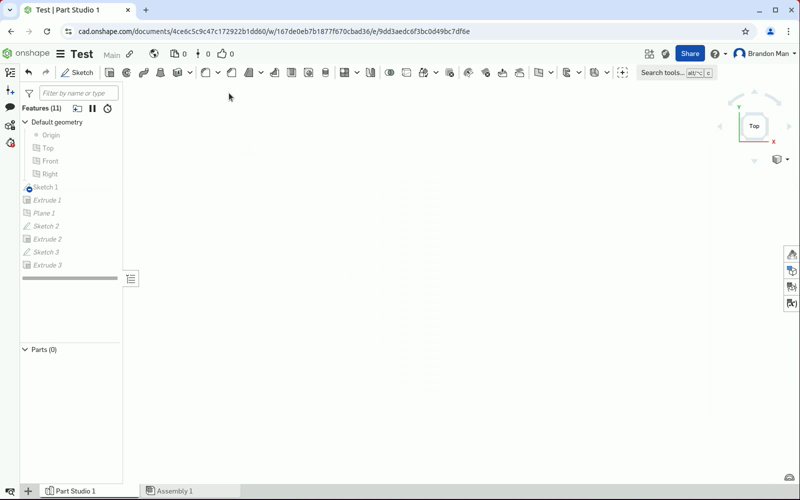
key(shift+s)
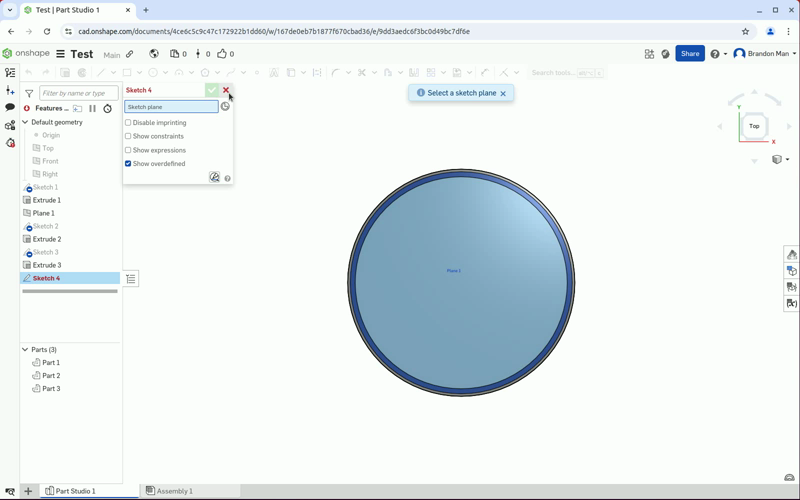
mouse_move(73, 215)
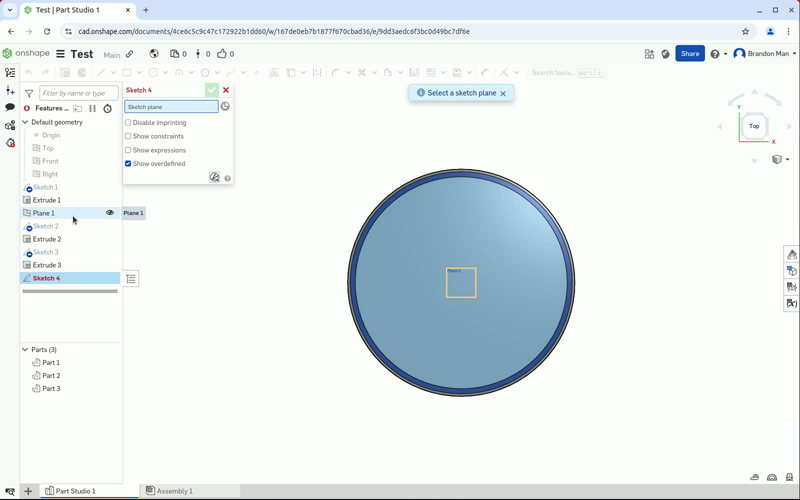
click(73, 215)
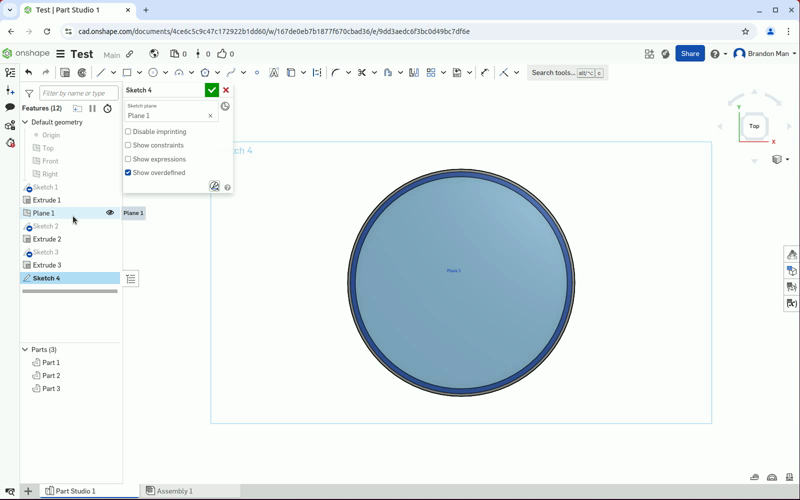
mouse_move(73, 352)
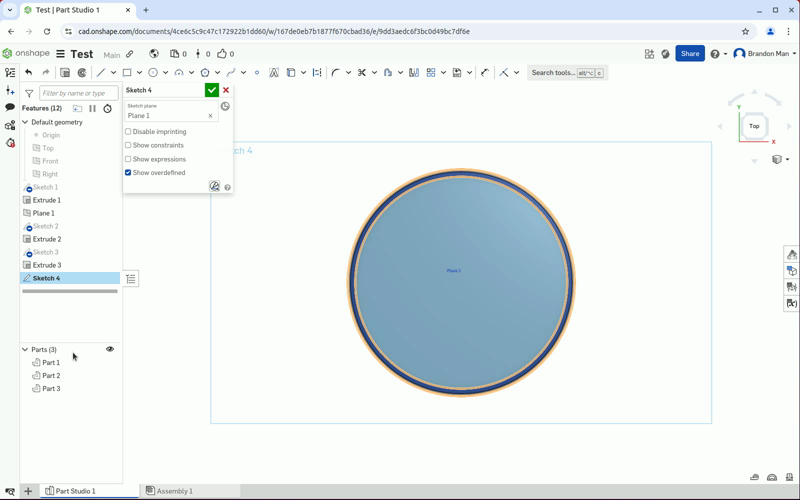
key(y)
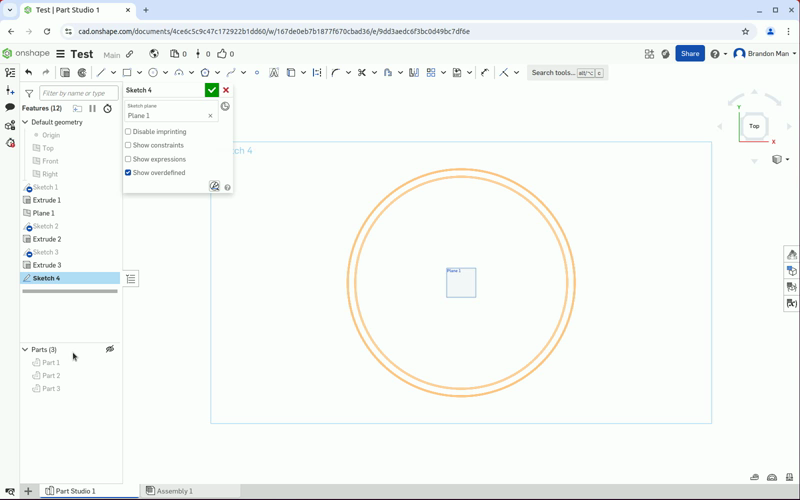
key(c)
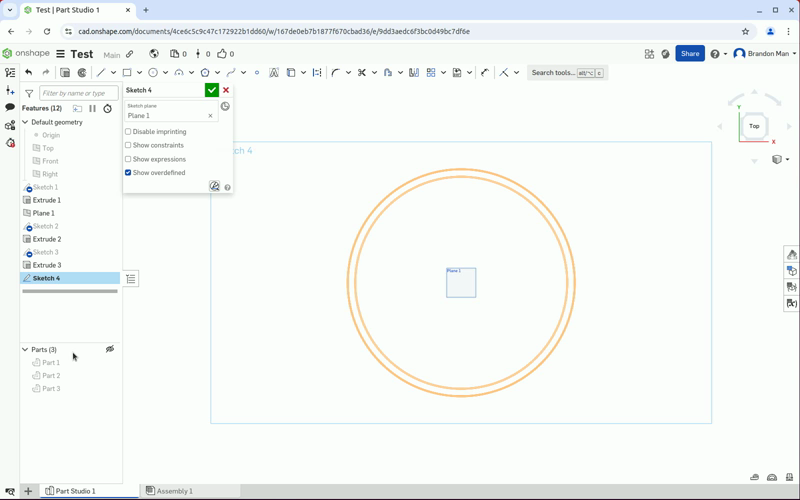
key_down(shift)
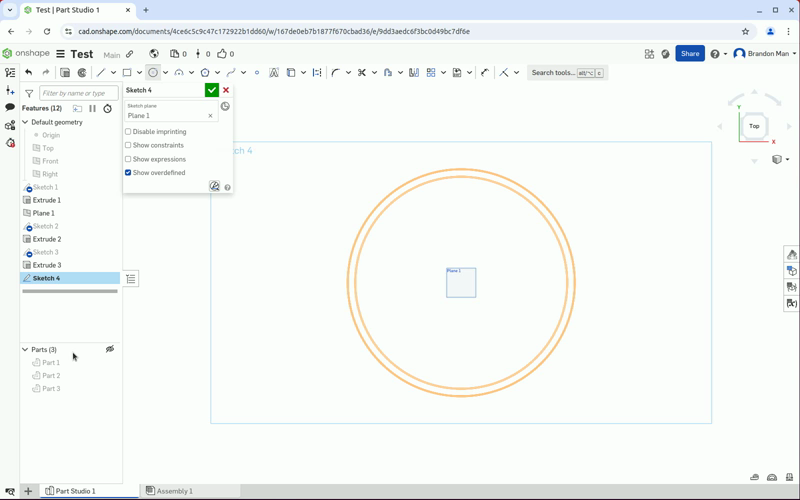
mouse_move(461, 282)
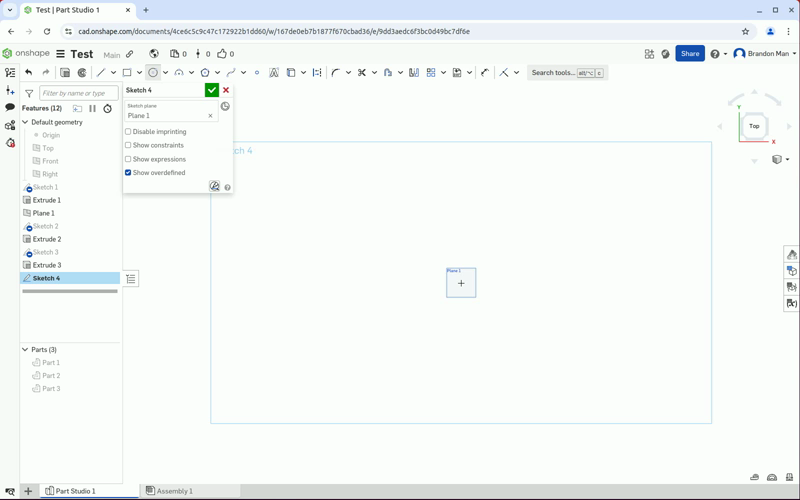
click(461, 282)
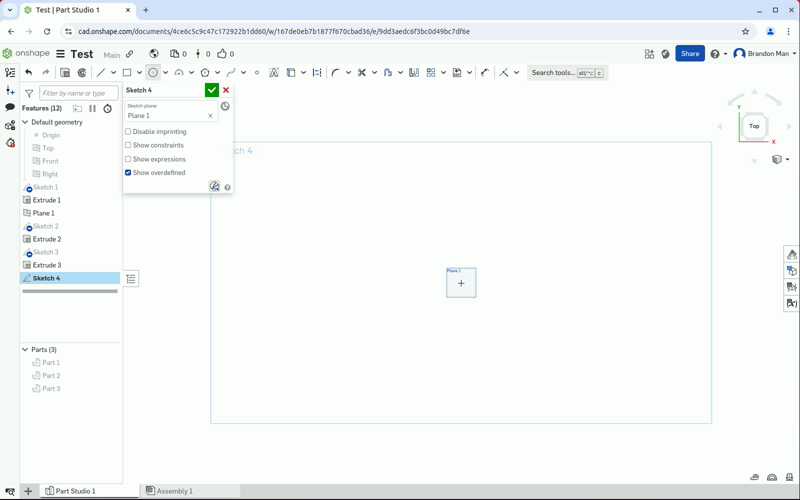
key_up(shift)
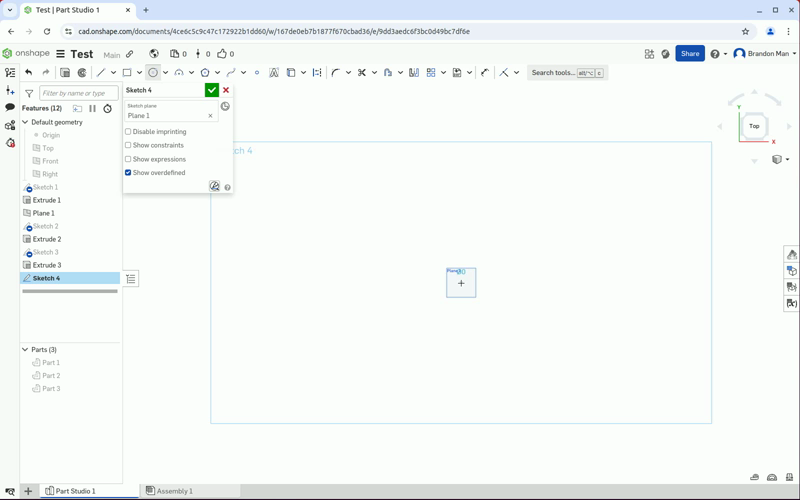
mouse_move(551, 282)
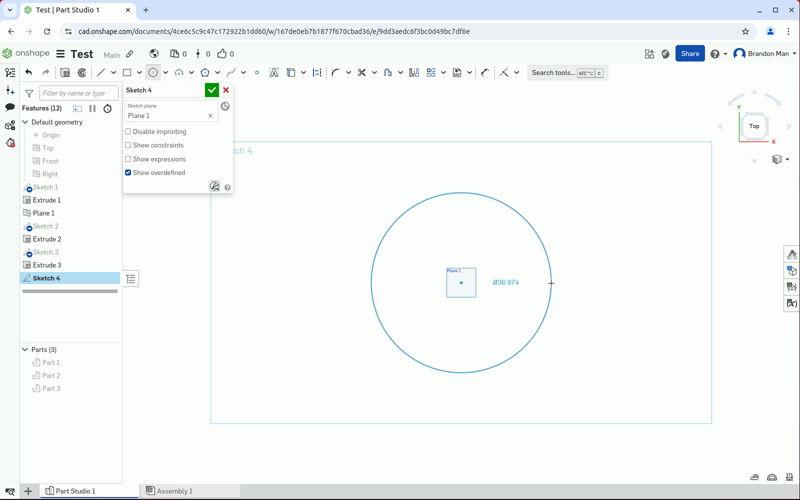
click(551, 282)
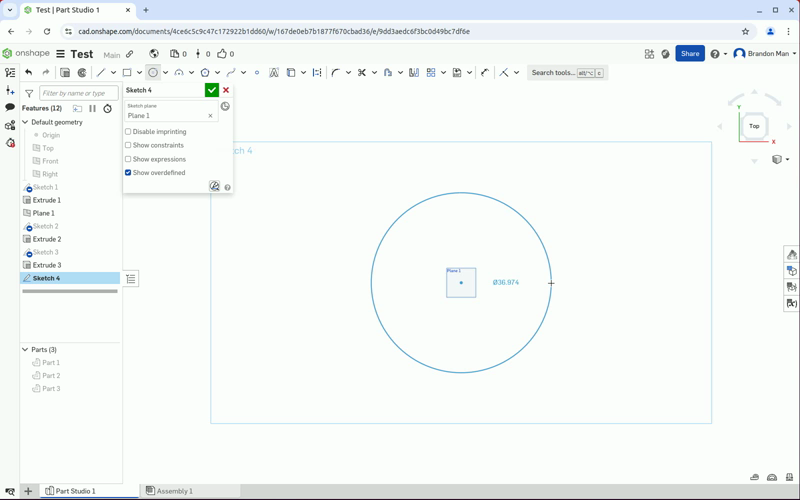
key(esc)
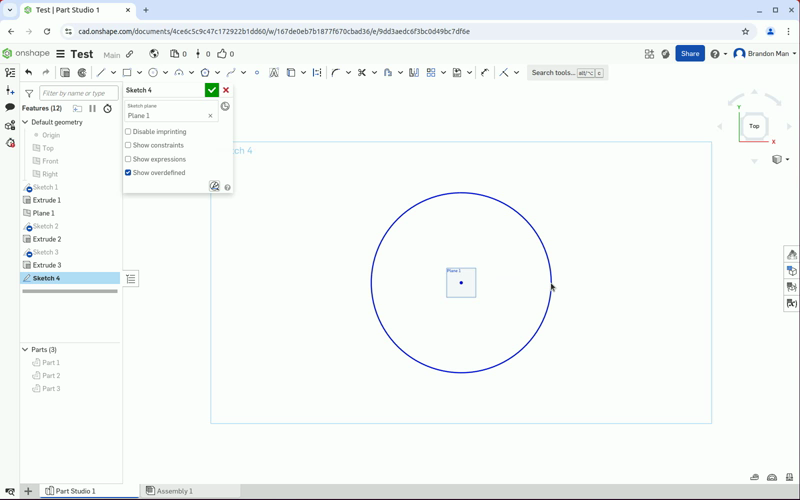
key(c)
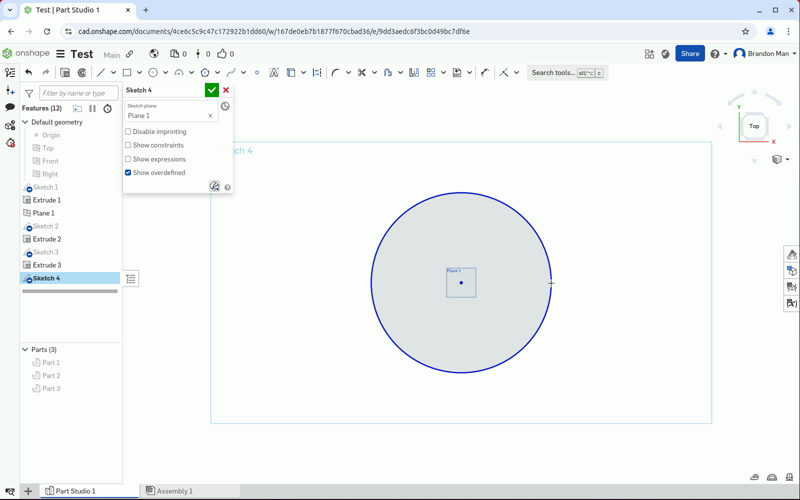
key_down(shift)
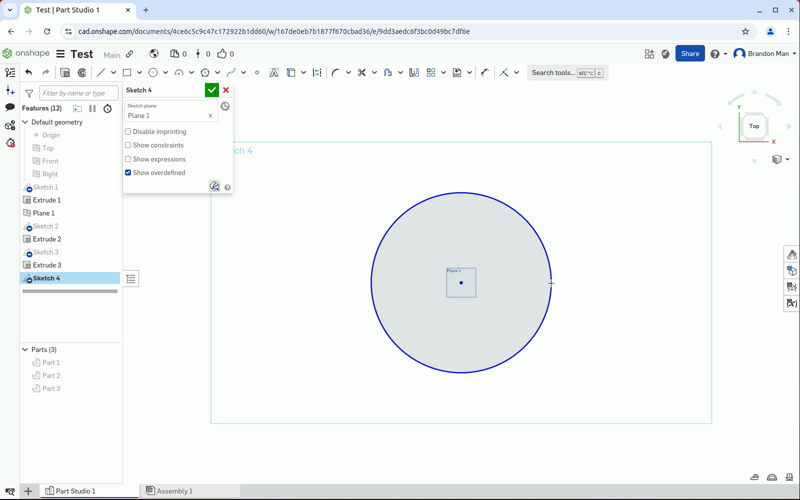
mouse_move(461, 282)
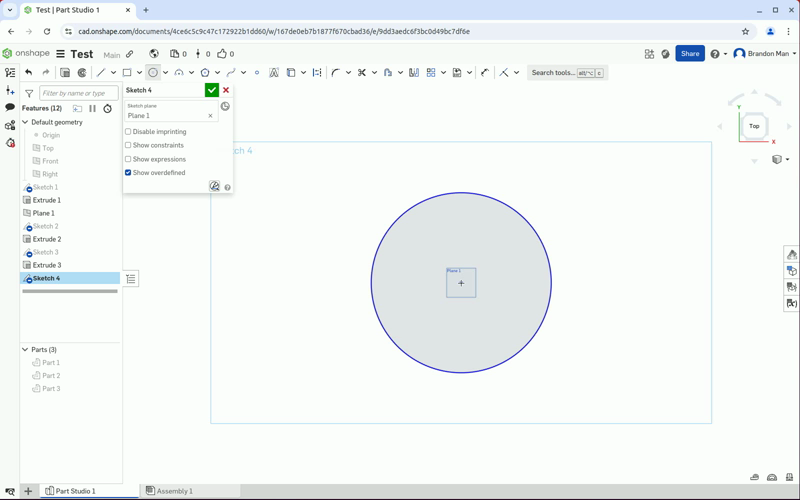
click(461, 282)
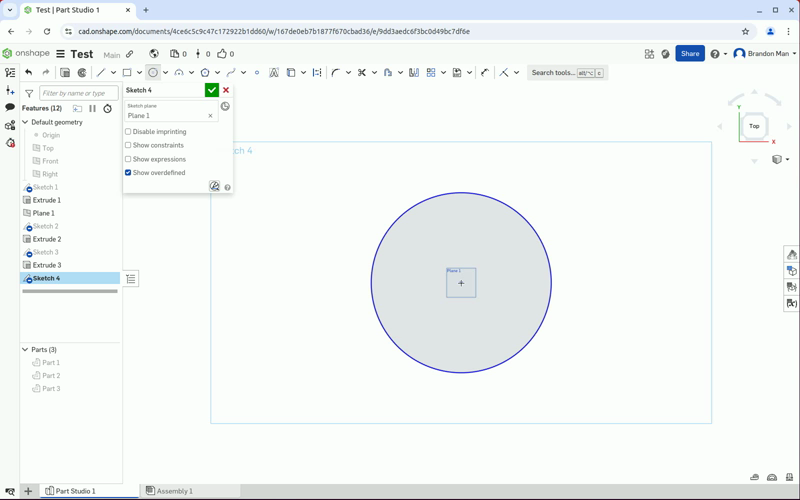
key_up(shift)
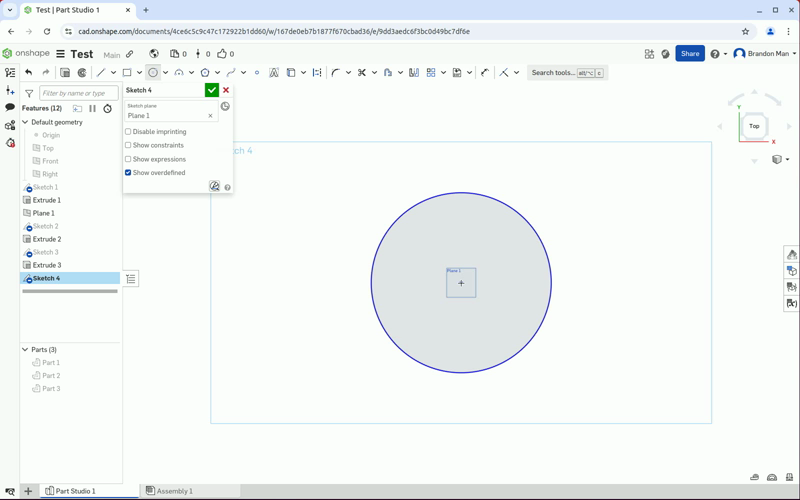
mouse_move(545, 282)
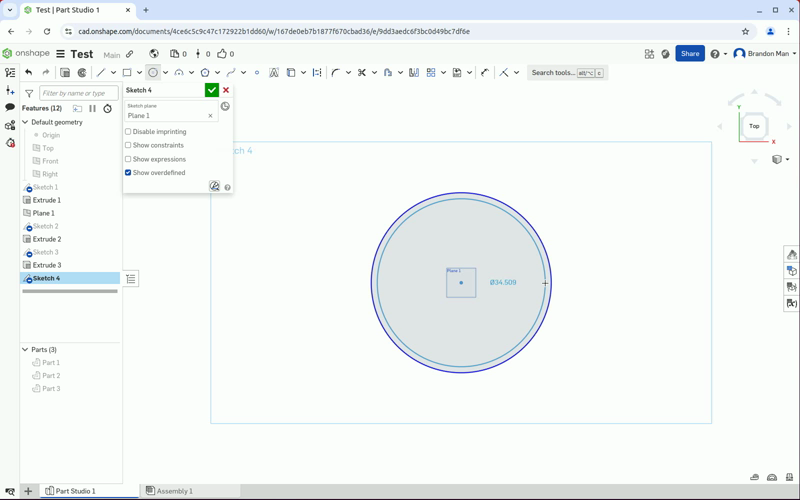
click(545, 282)
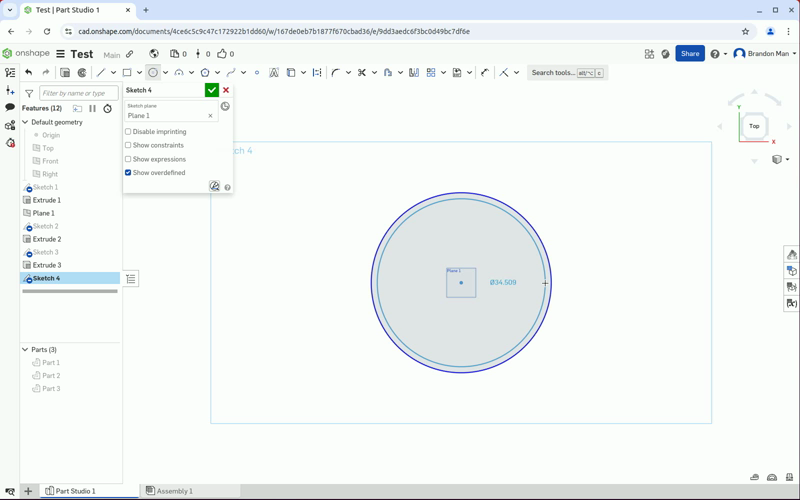
key(esc)
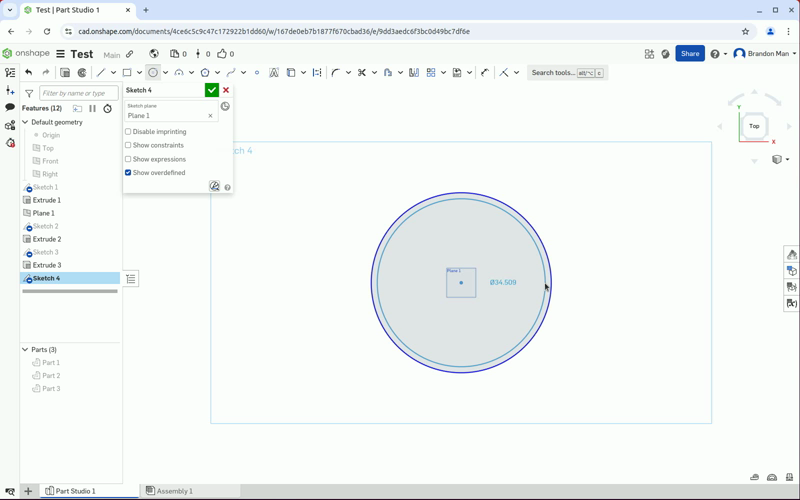
mouse_move(547, 288)
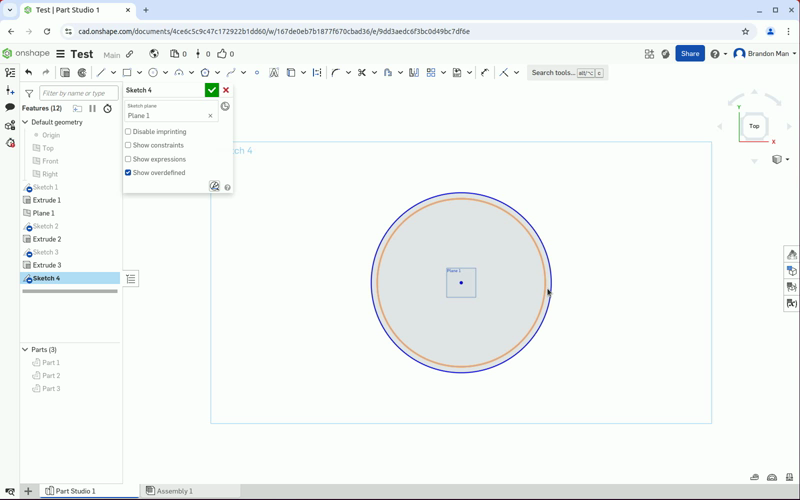
click(547, 288)
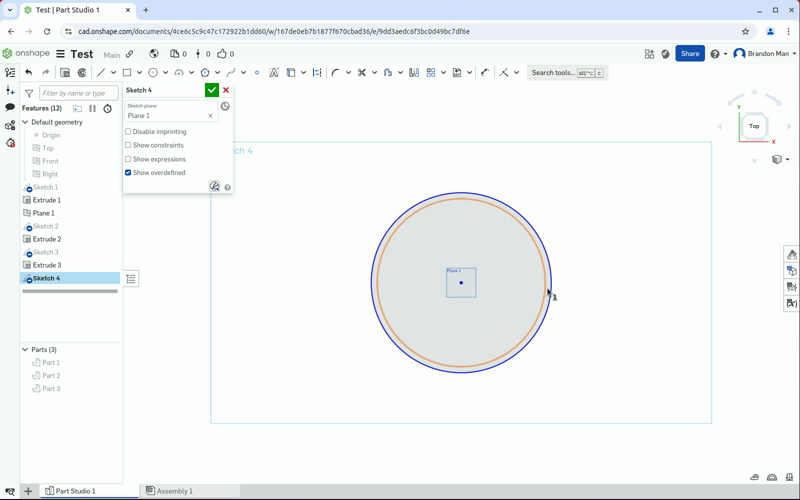
mouse_move(73, 352)
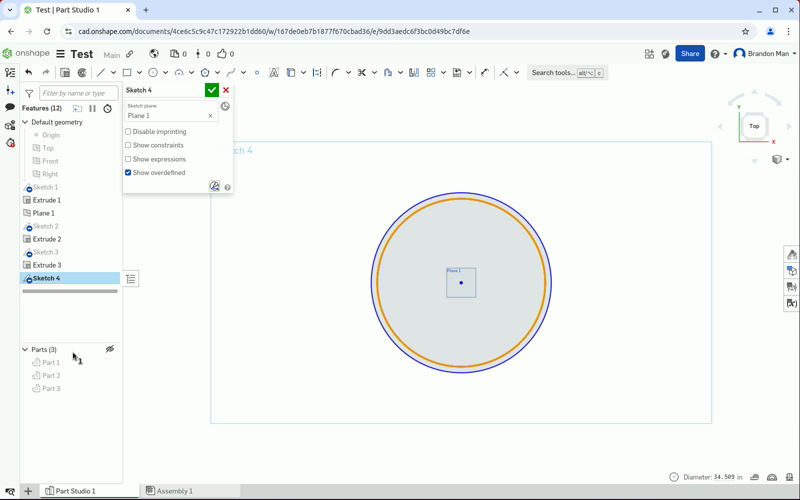
key(shift+y)
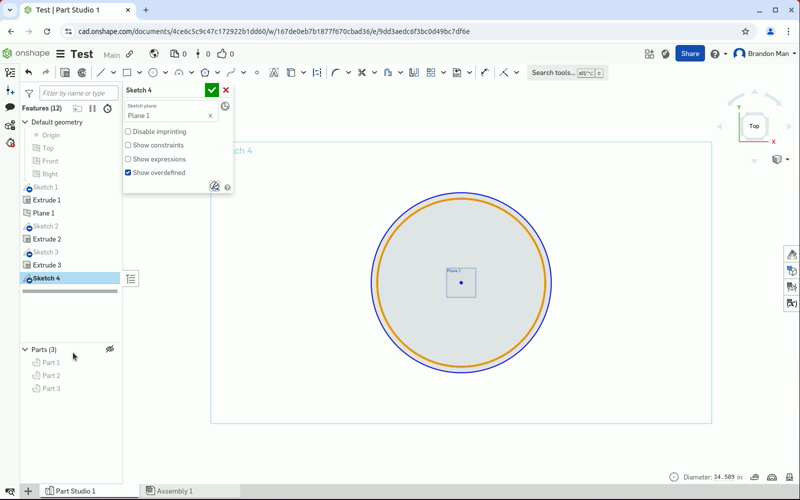
key(shift+e)
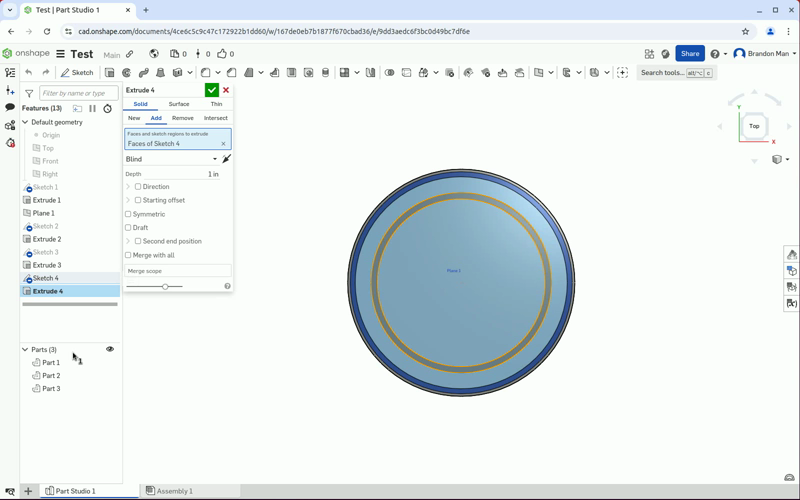
mouse_move(143, 106)
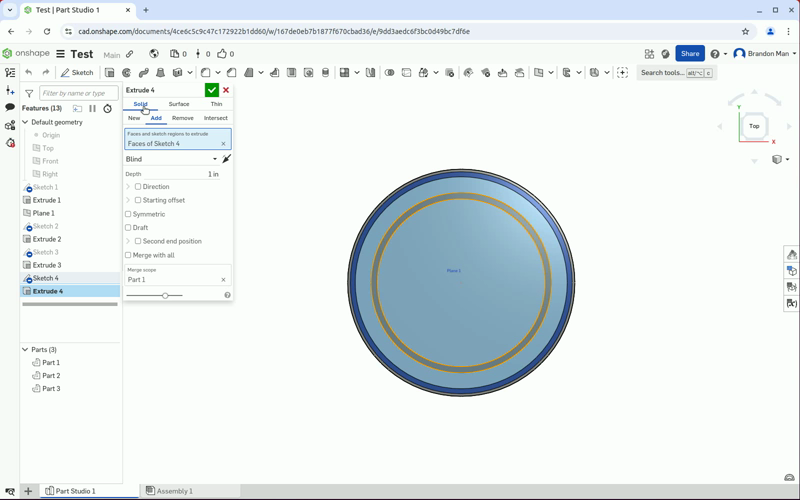
click(143, 106)
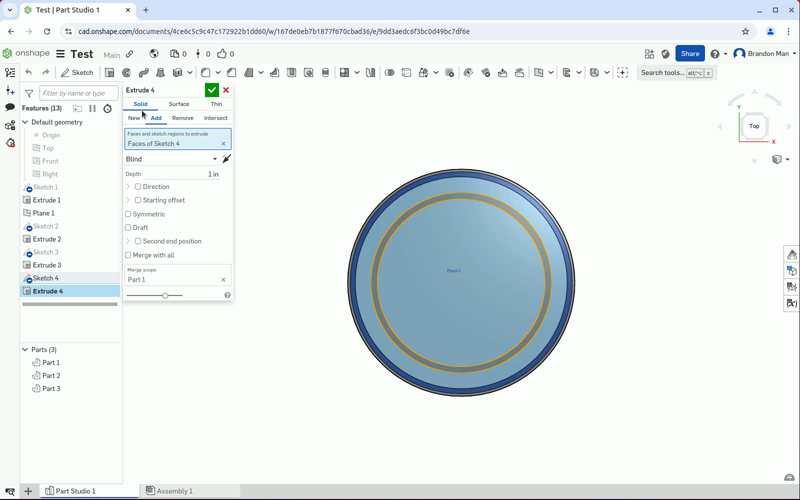
mouse_move(137, 120)
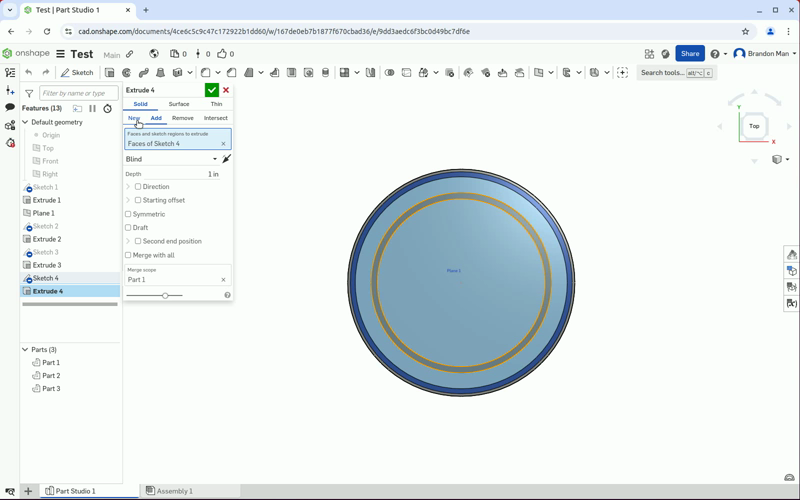
click(137, 120)
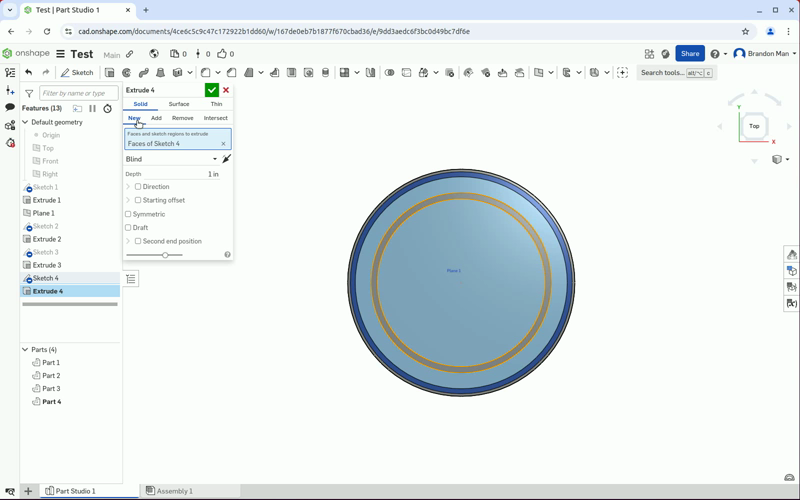
key(tab, 4)
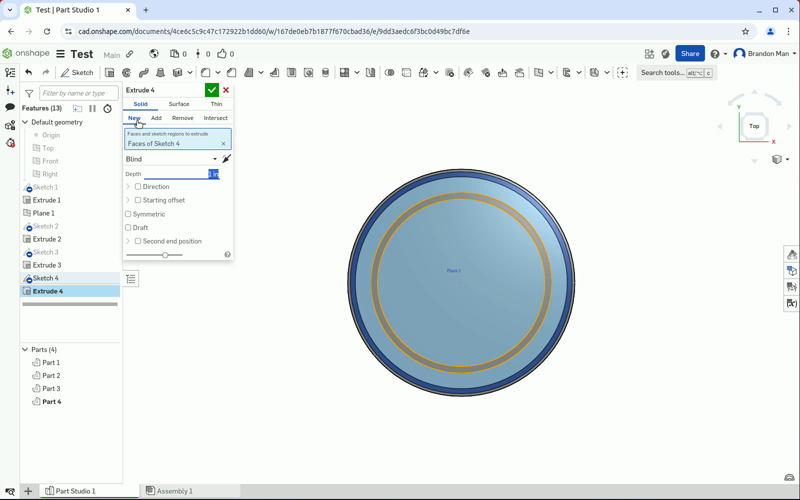
text(9.147)
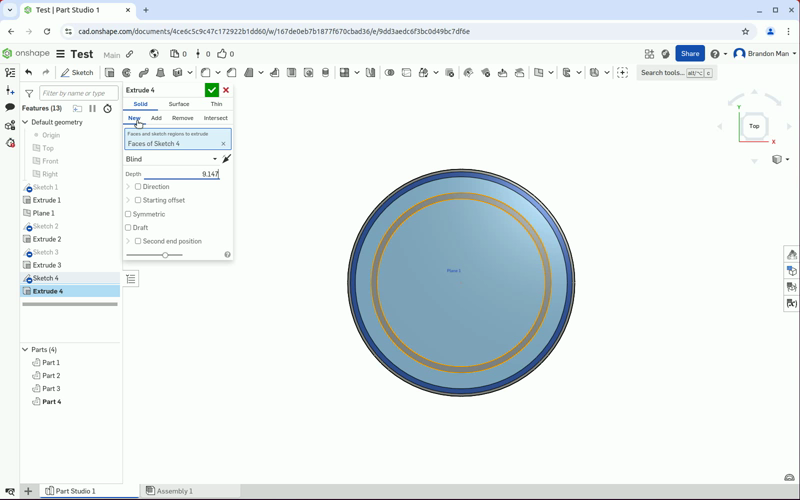
key(enter)
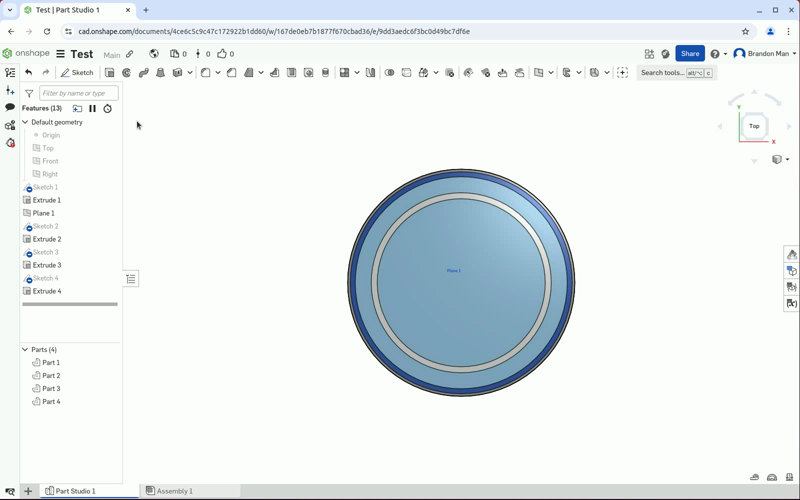
key(shift+h)
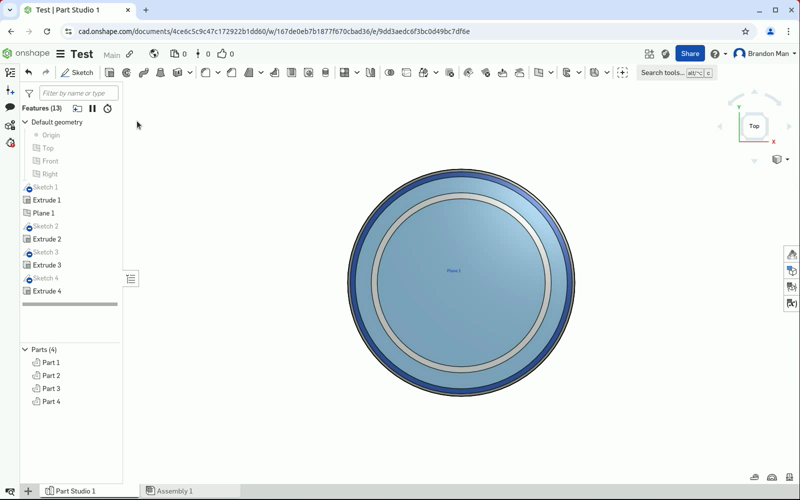
key(shift+h)
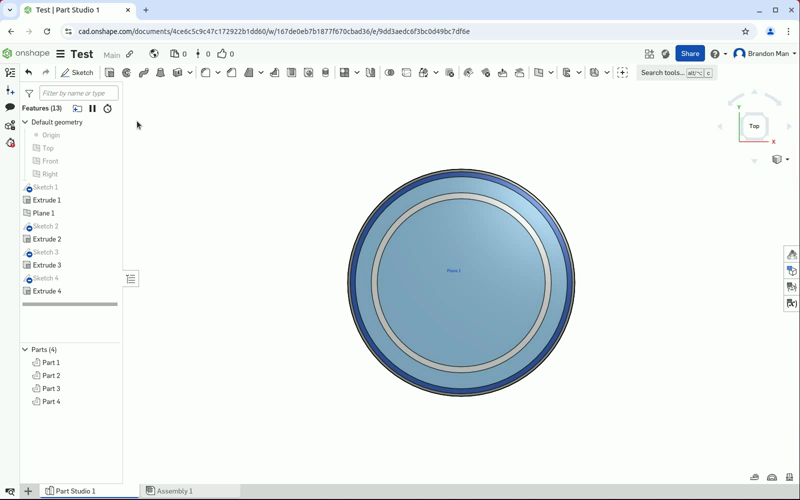
mouse_move(73, 189)
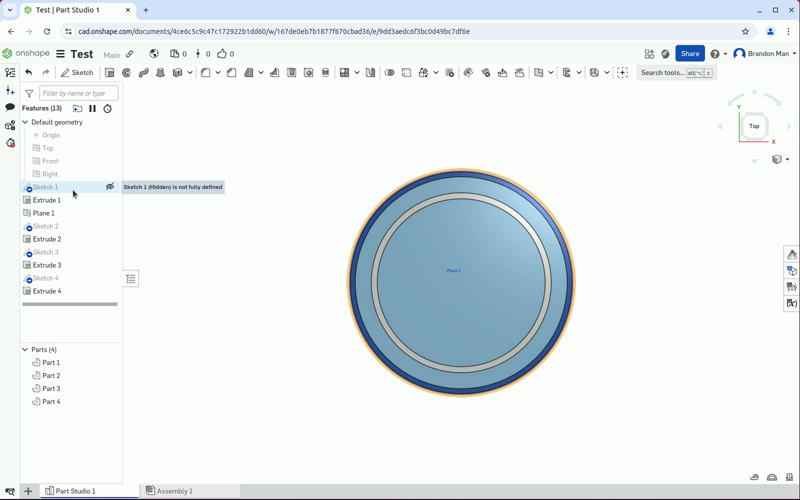
click(73, 189)
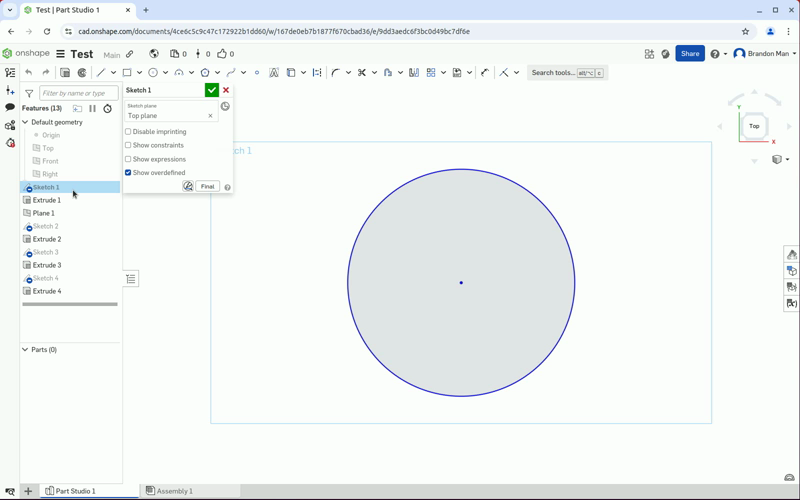
mouse_move(229, 92)
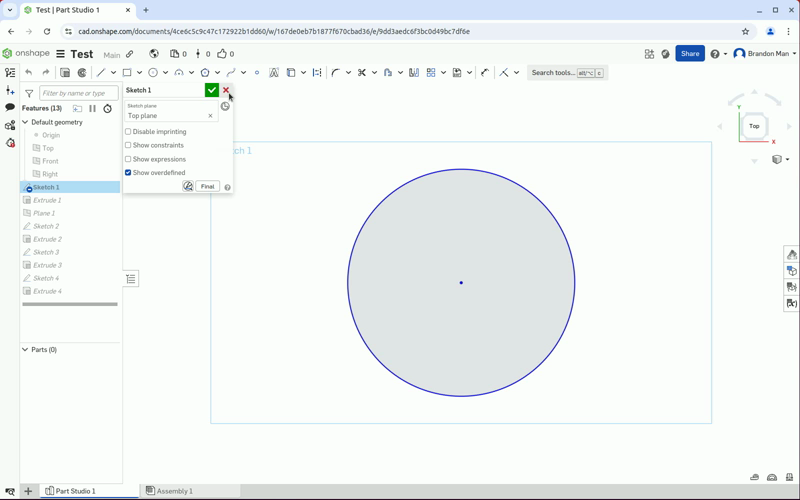
click(229, 92)
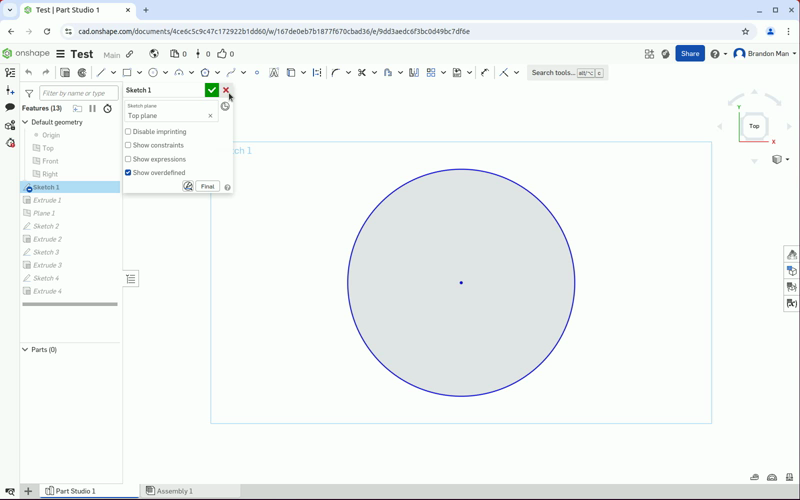
key(shift+s)
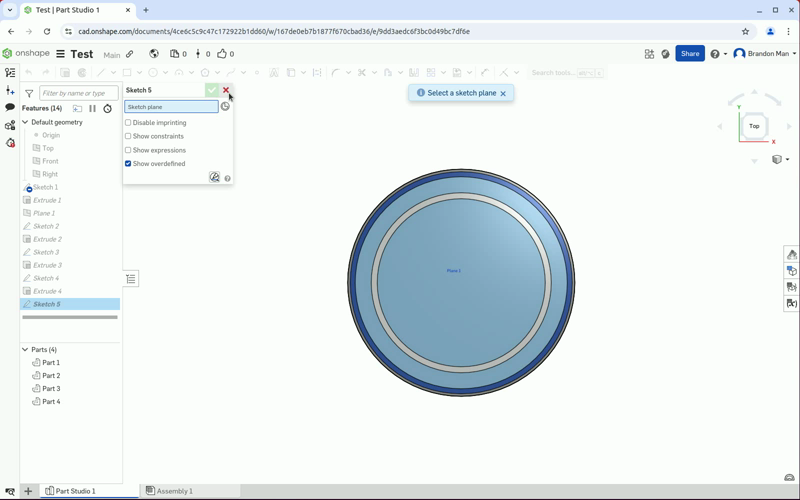
mouse_move(73, 215)
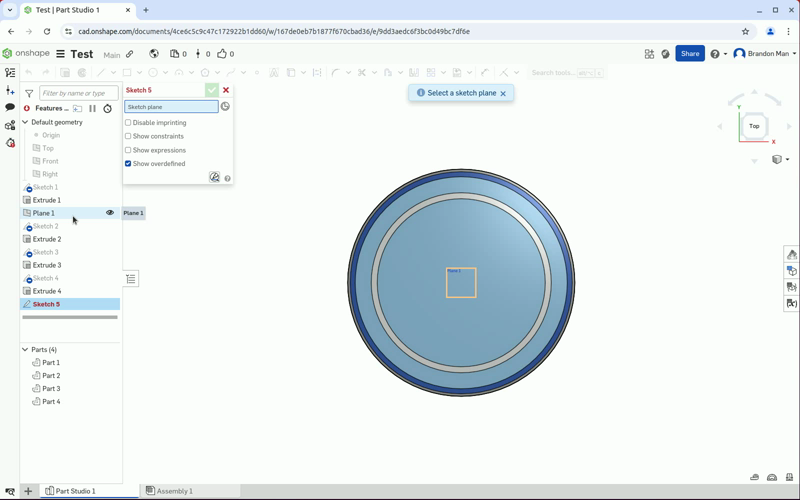
click(73, 215)
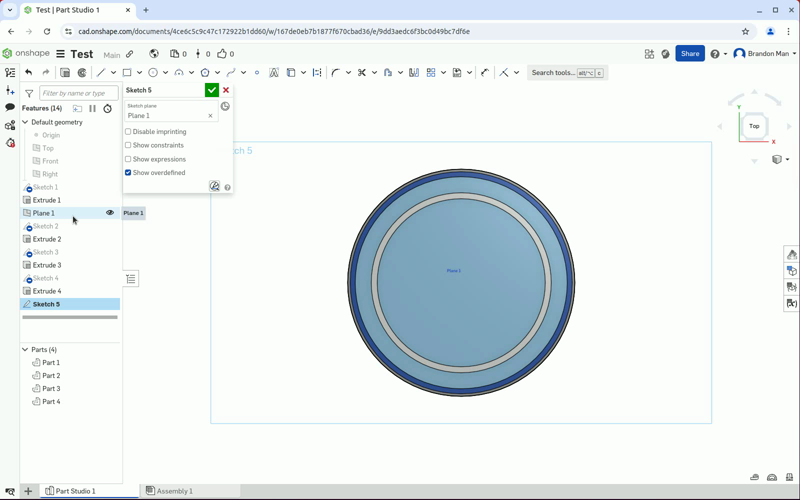
mouse_move(73, 352)
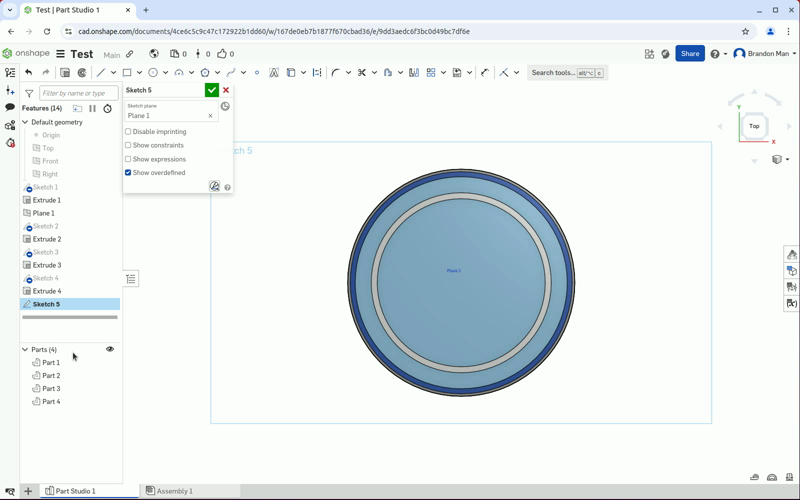
key(y)
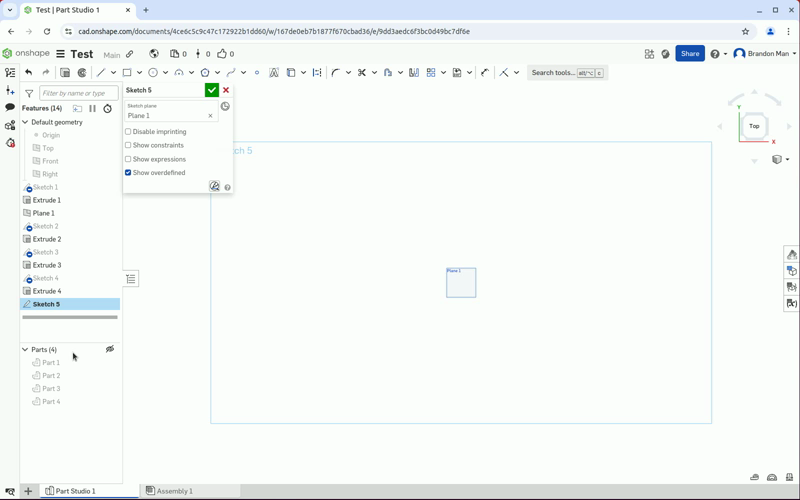
key(c)
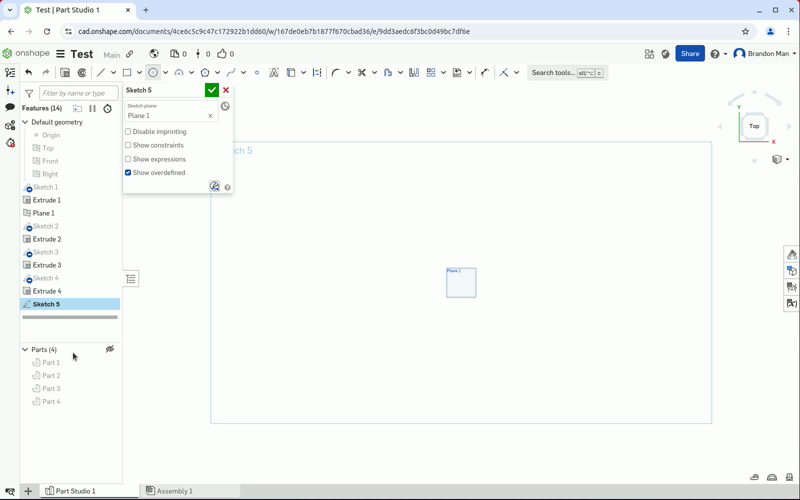
key_down(shift)
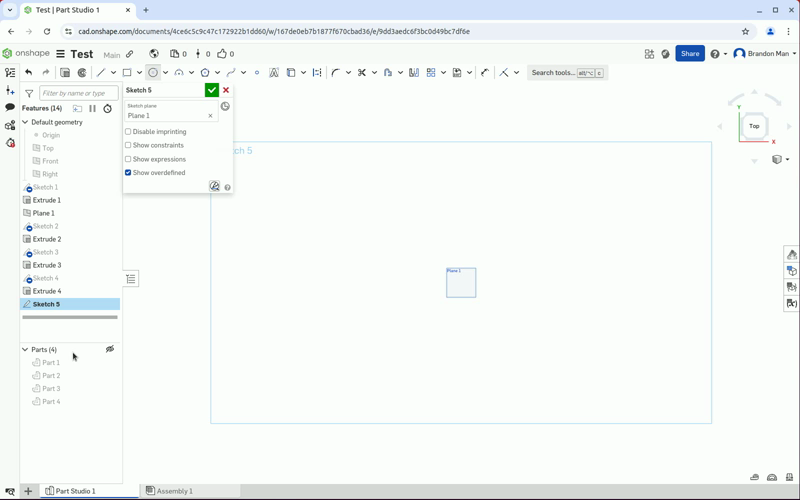
mouse_move(461, 282)
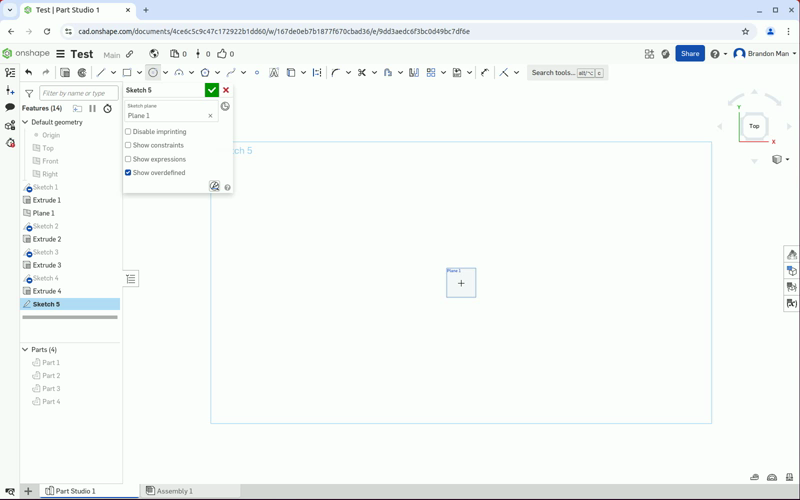
click(461, 282)
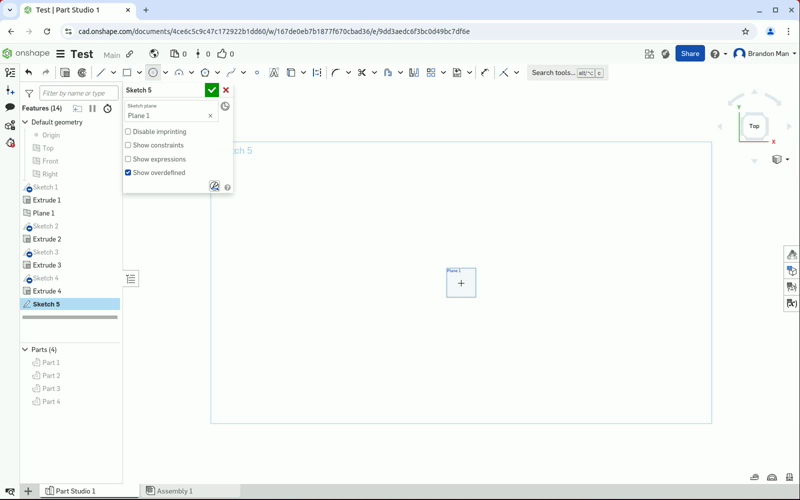
key_up(shift)
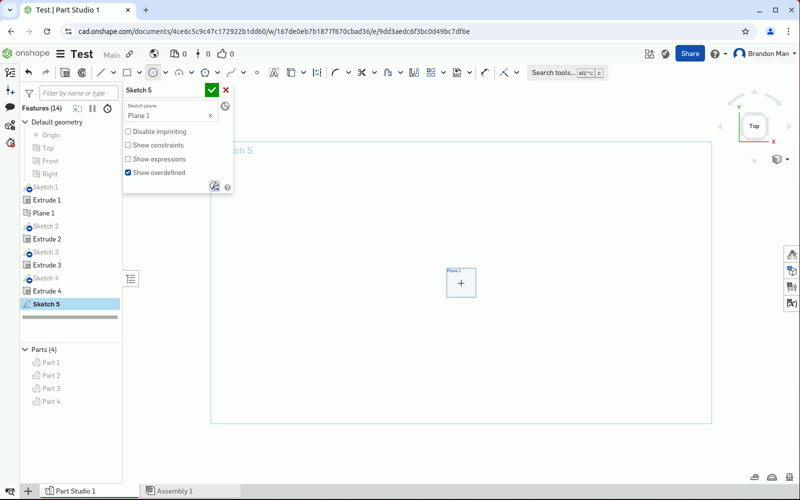
mouse_move(528, 282)
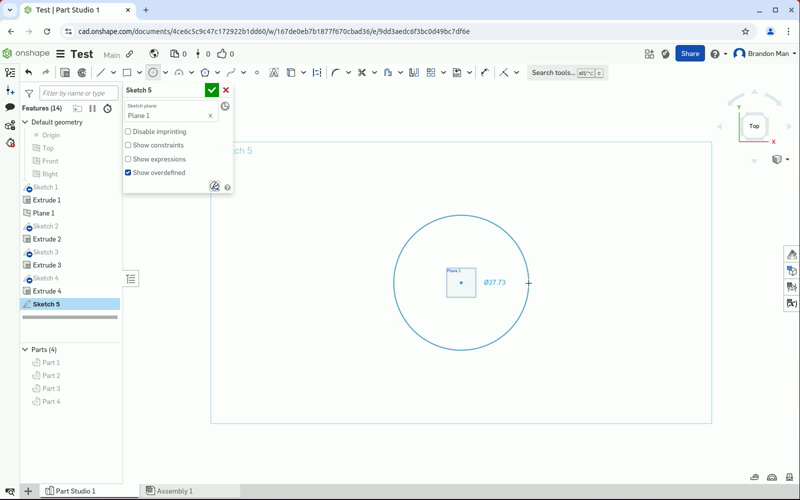
click(528, 282)
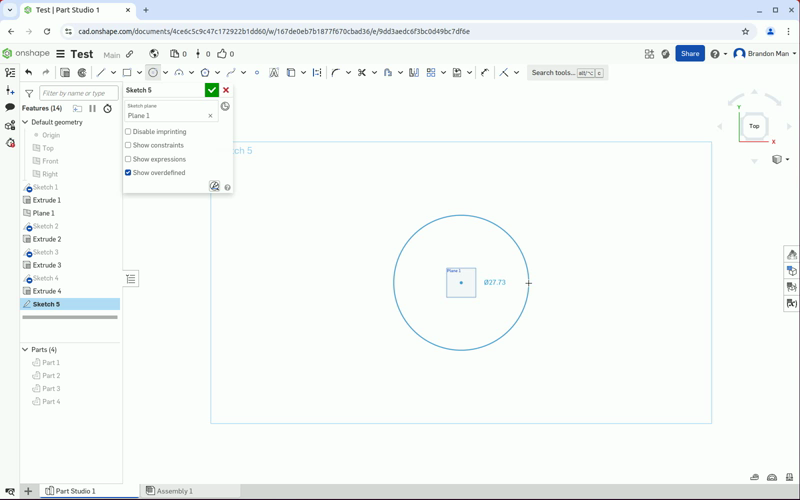
key(esc)
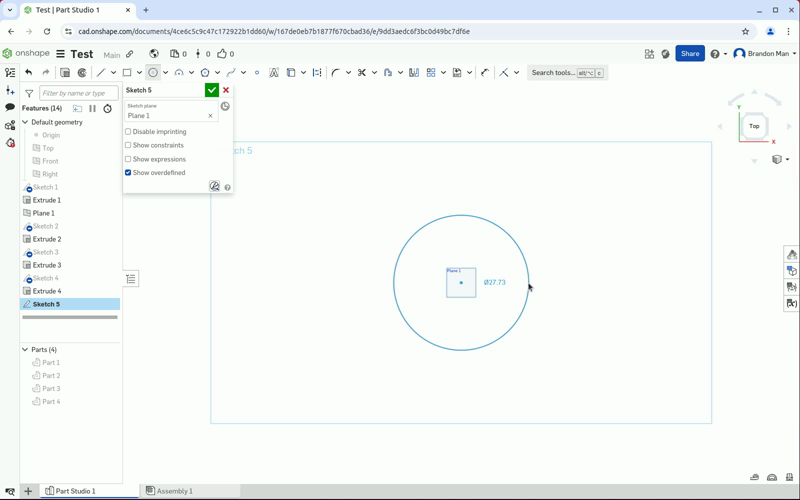
key(c)
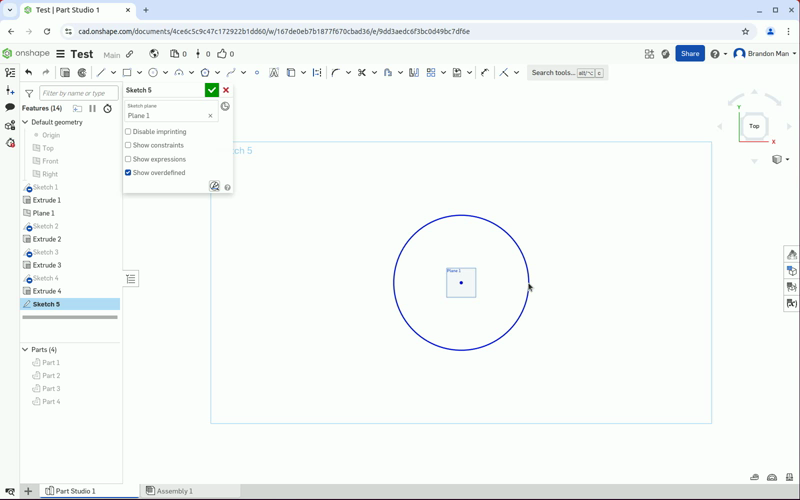
key_down(shift)
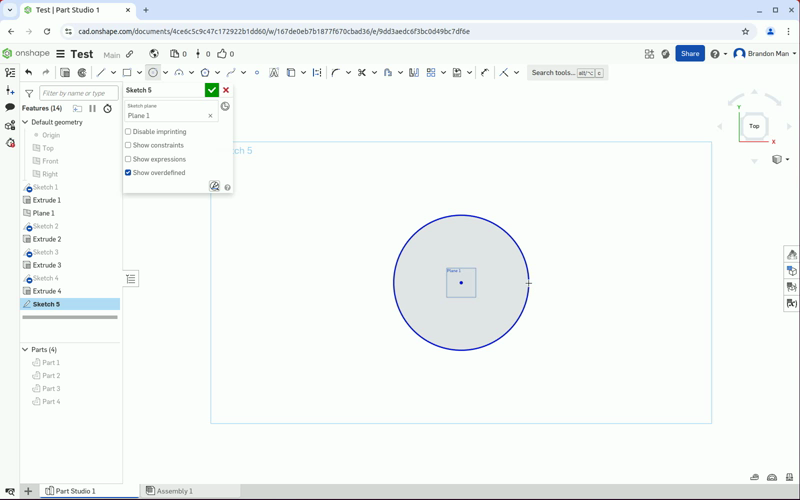
mouse_move(461, 282)
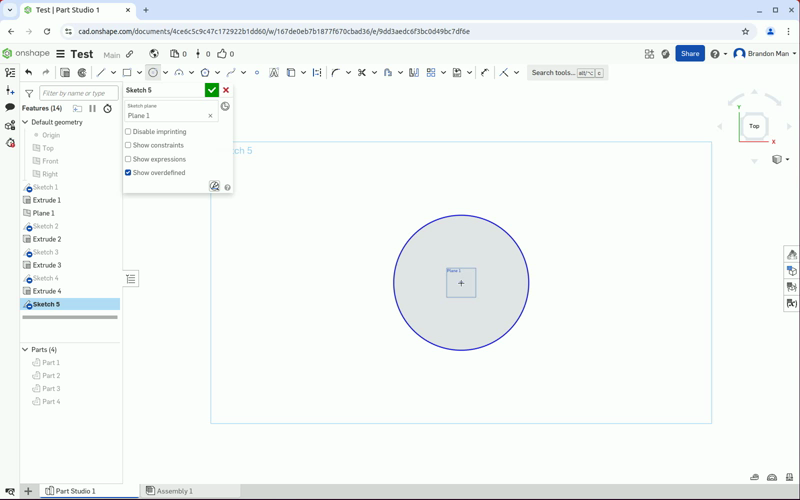
click(461, 282)
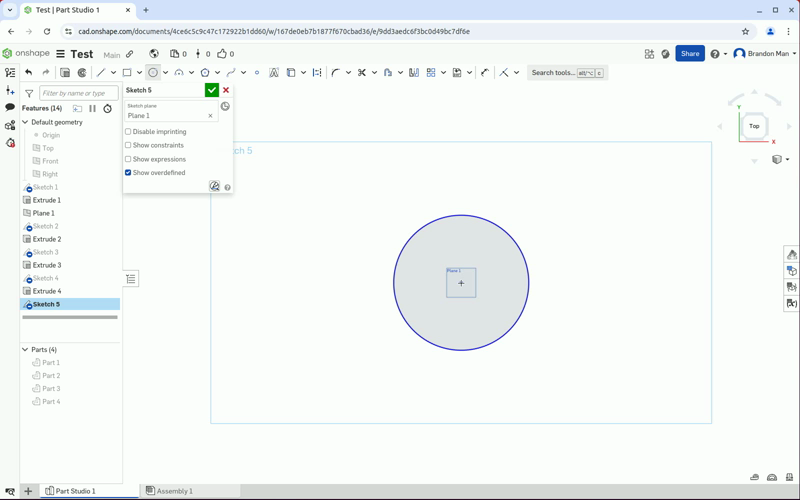
key_up(shift)
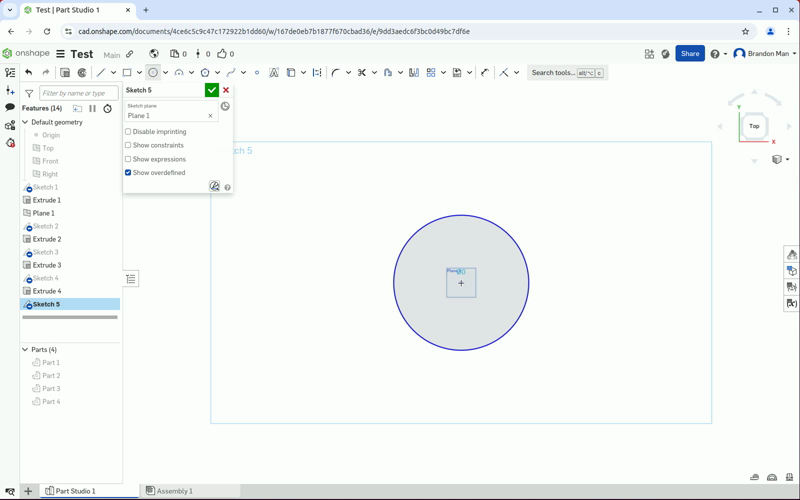
mouse_move(524, 282)
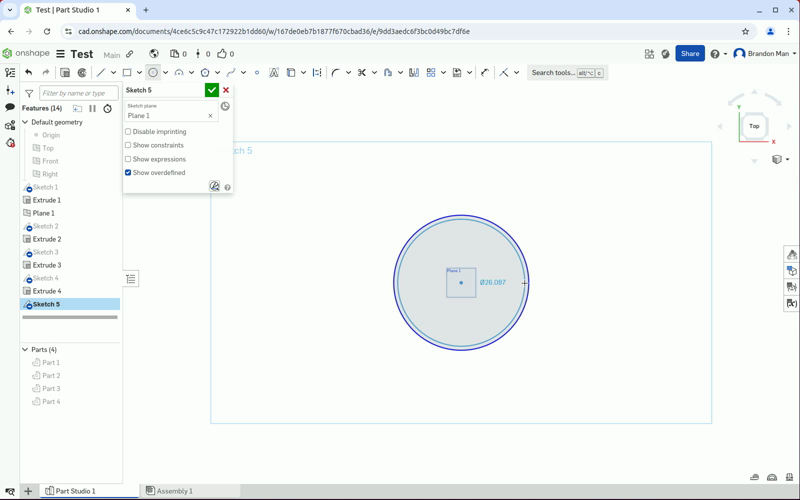
scroll(6)
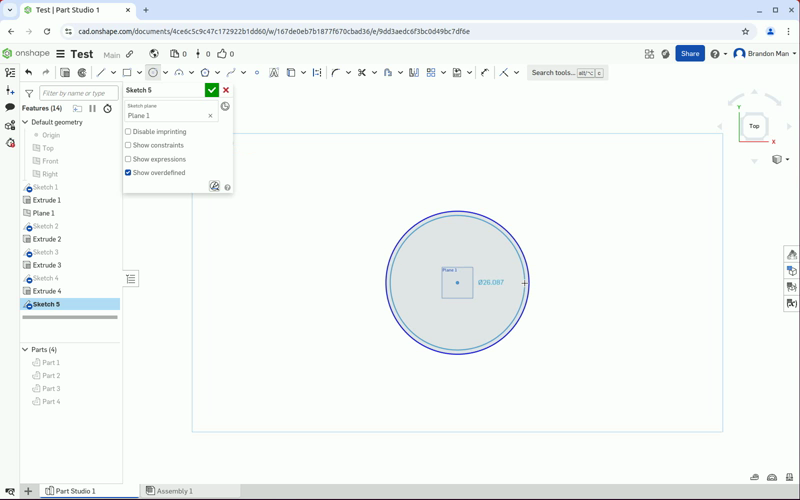
scroll(6)
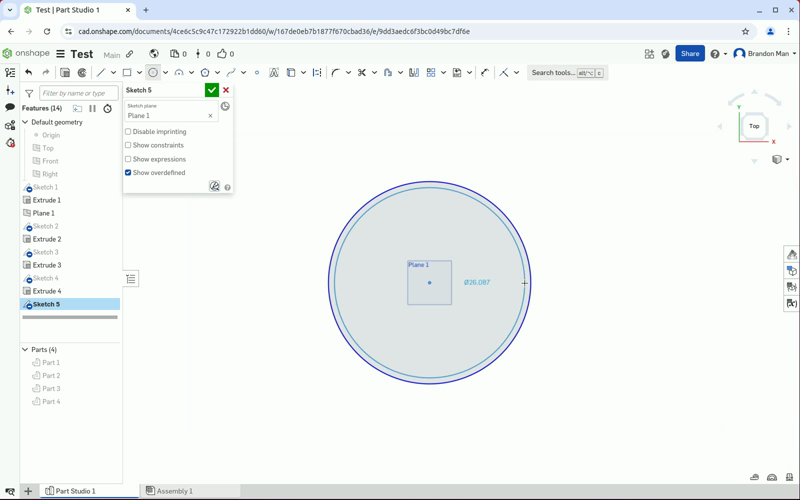
scroll(6)
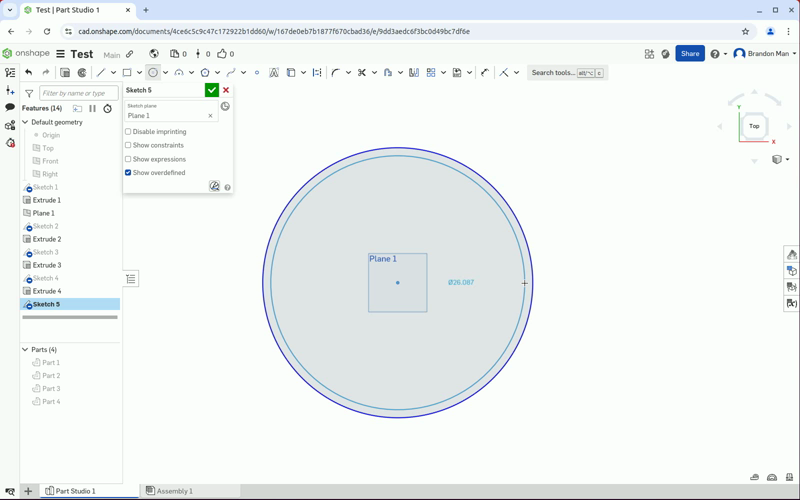
scroll(6)
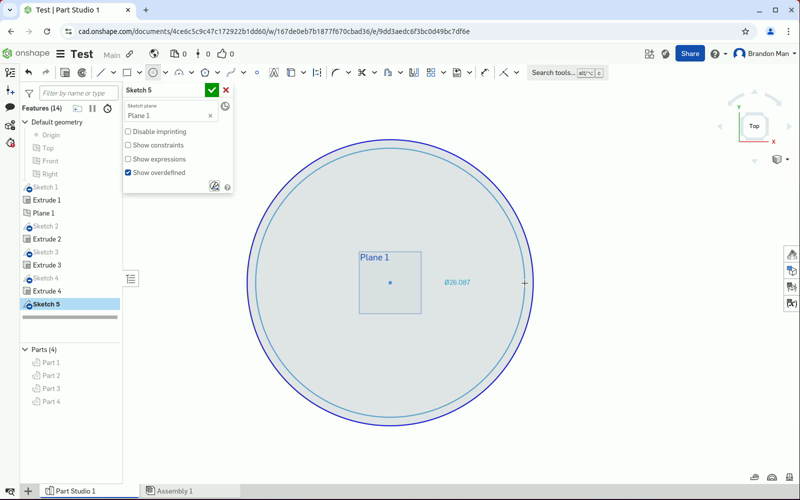
scroll(6)
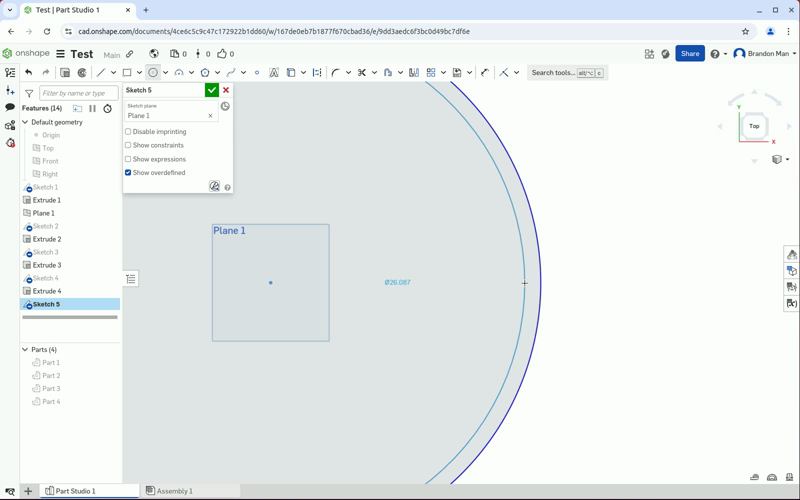
scroll(6)
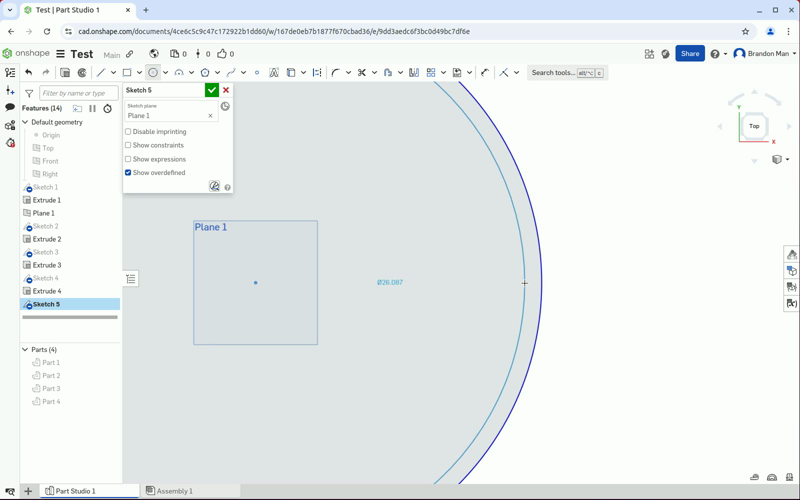
scroll(6)
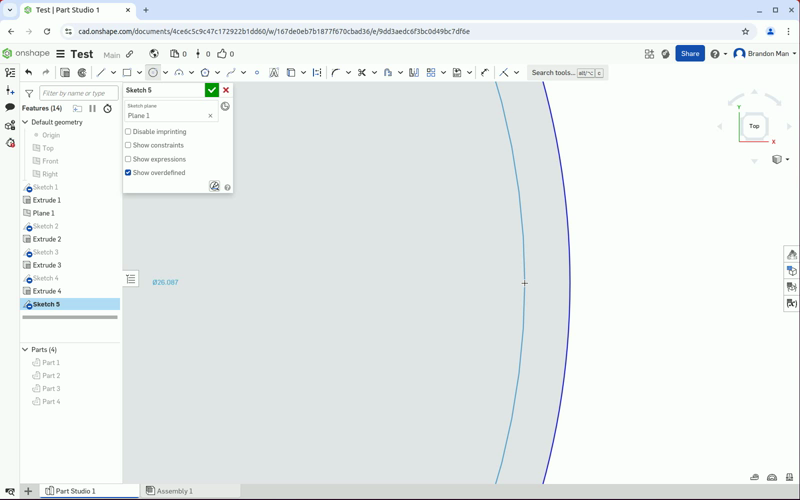
click(524, 282)
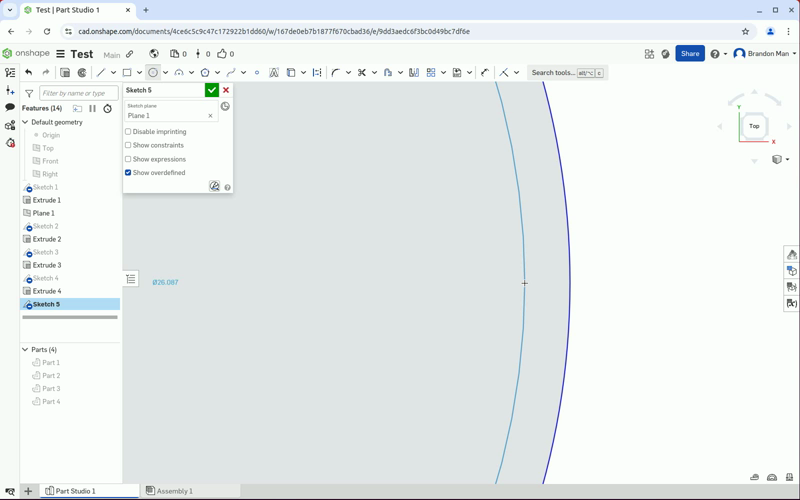
scroll(-6)
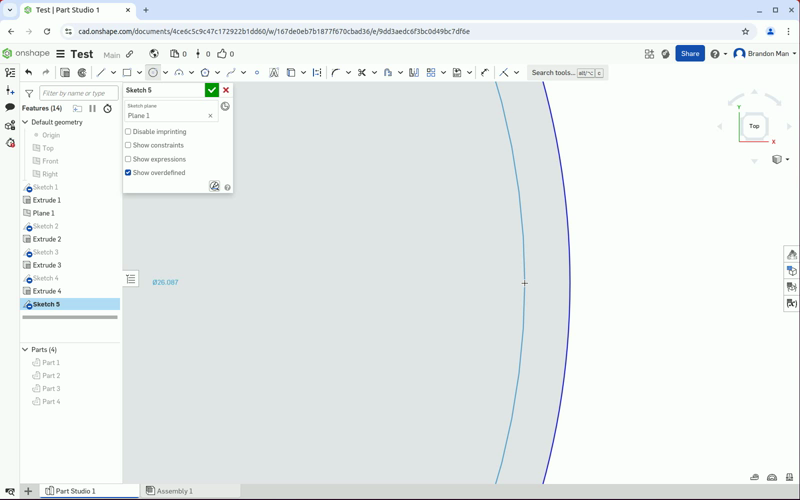
scroll(-6)
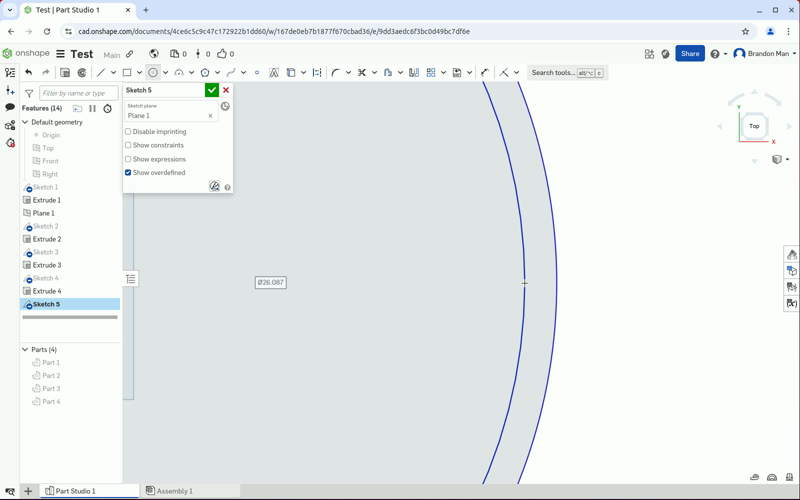
scroll(-6)
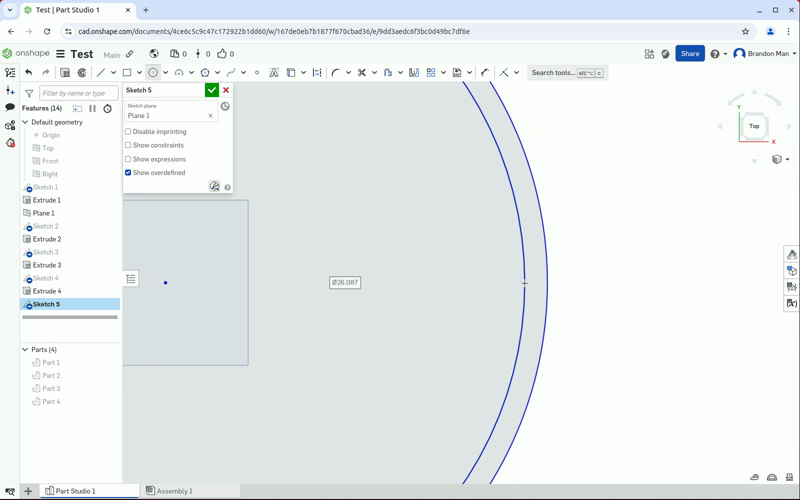
scroll(-6)
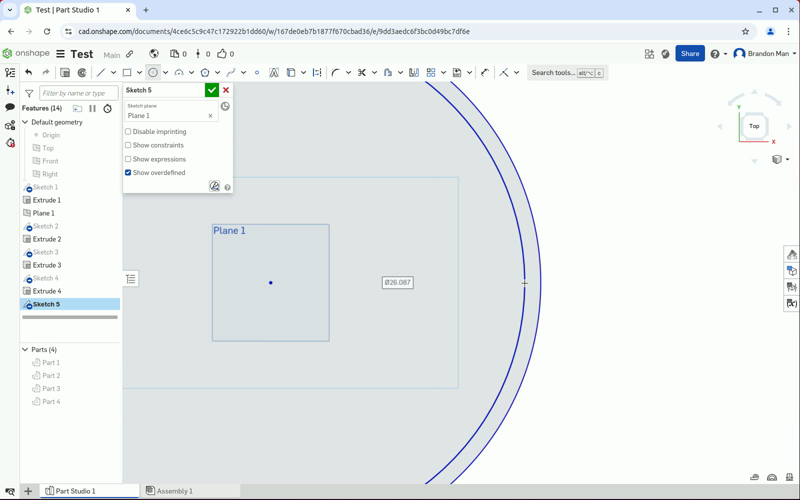
scroll(-6)
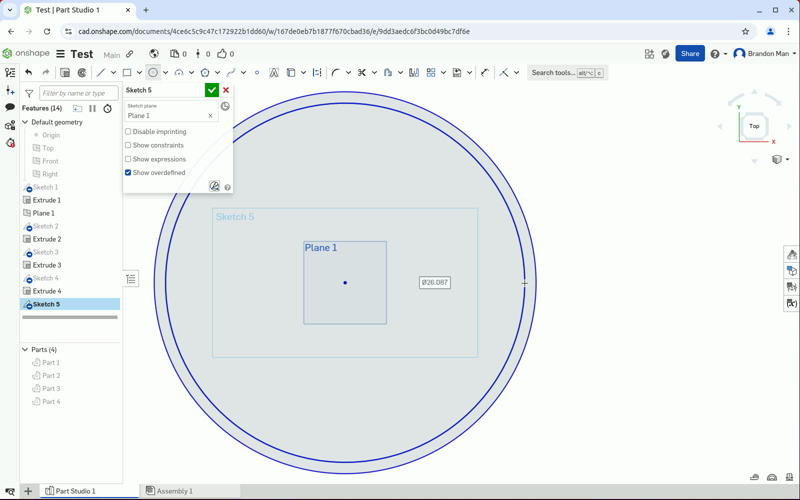
scroll(-6)
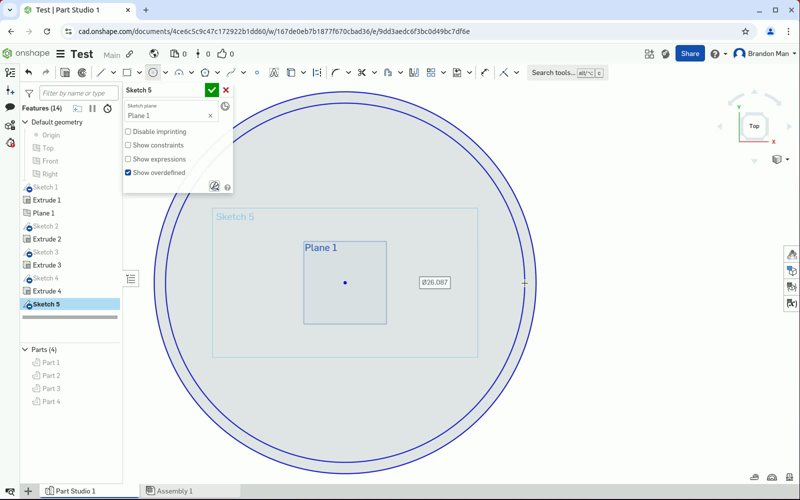
scroll(-6)
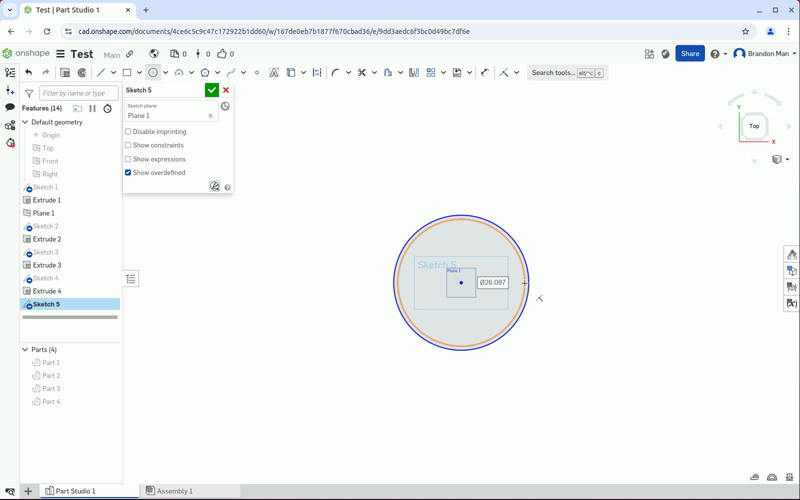
key(esc)
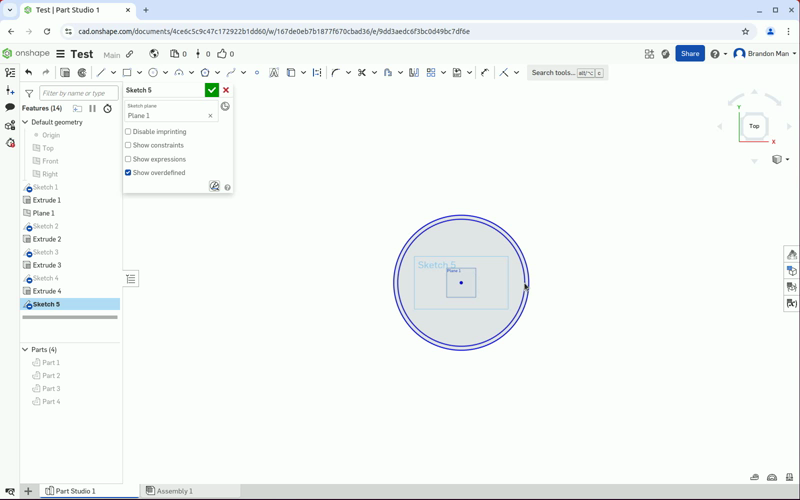
mouse_move(523, 260)
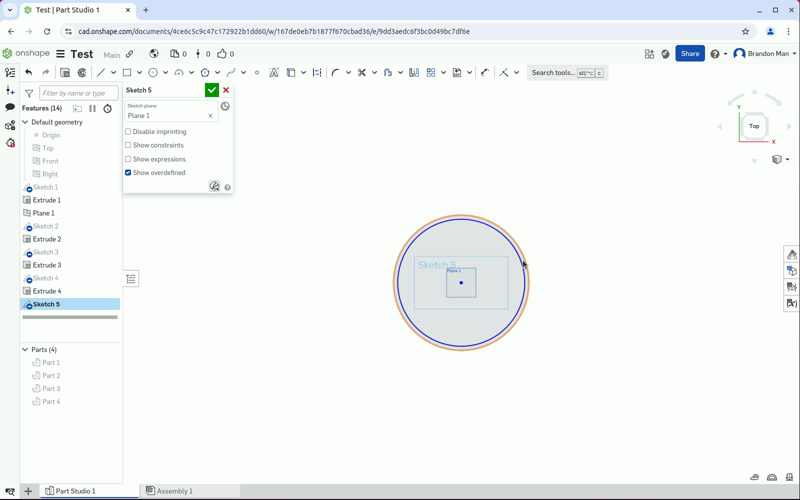
scroll(6)
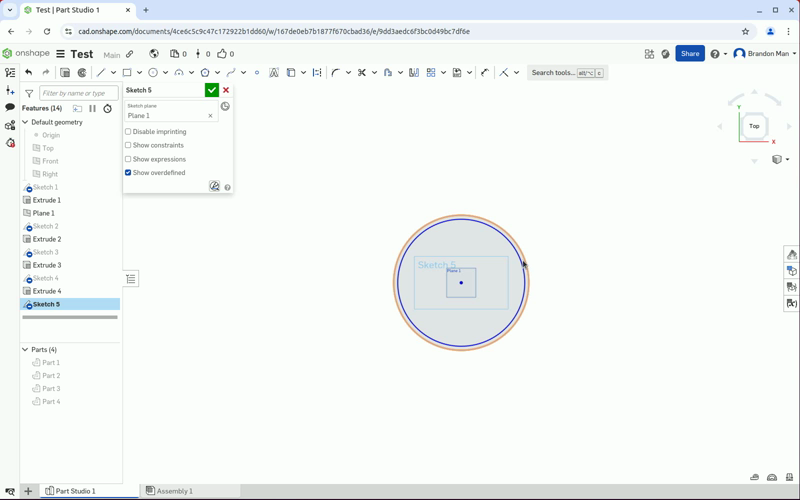
scroll(6)
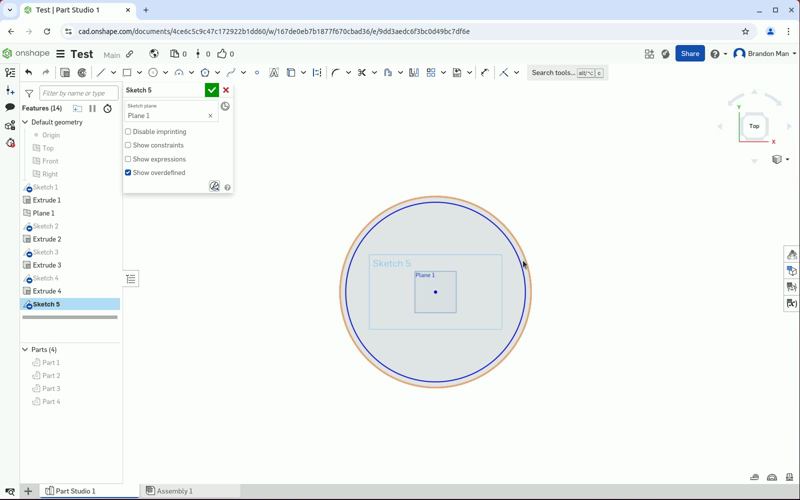
scroll(6)
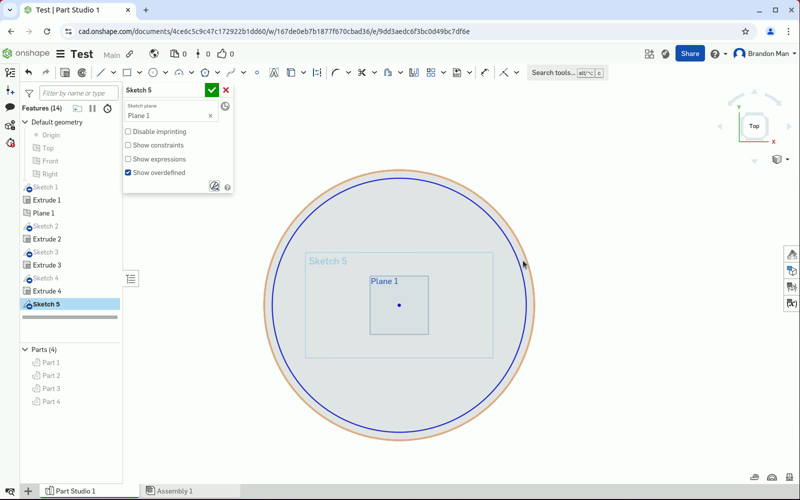
scroll(6)
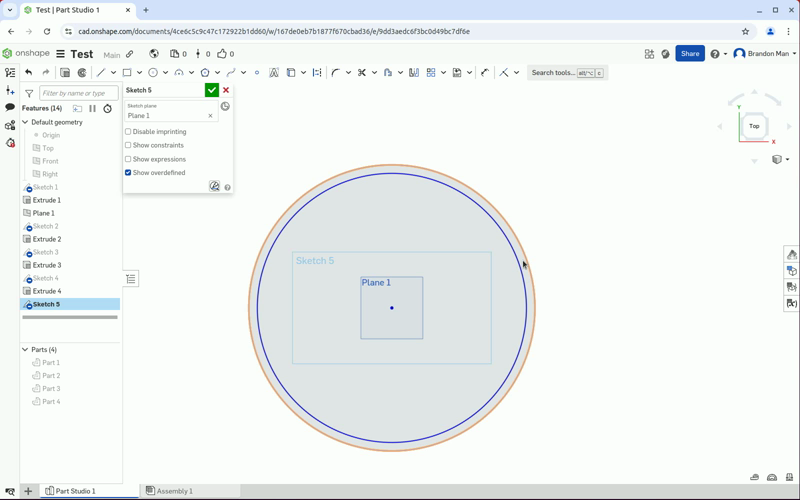
scroll(6)
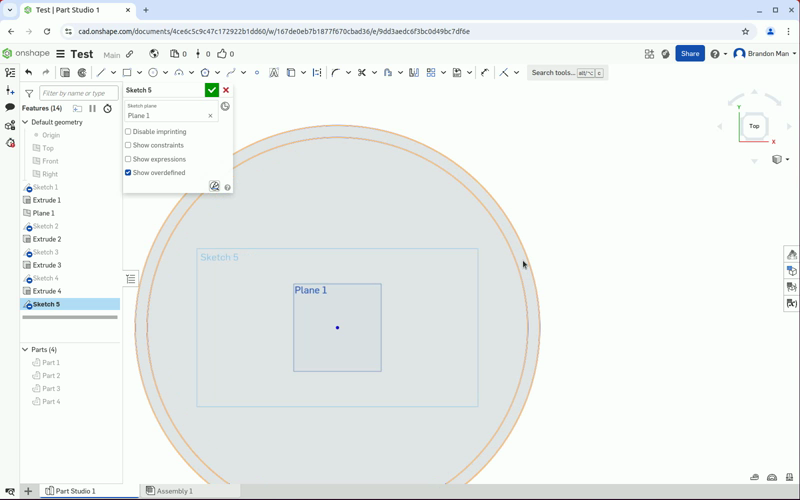
scroll(6)
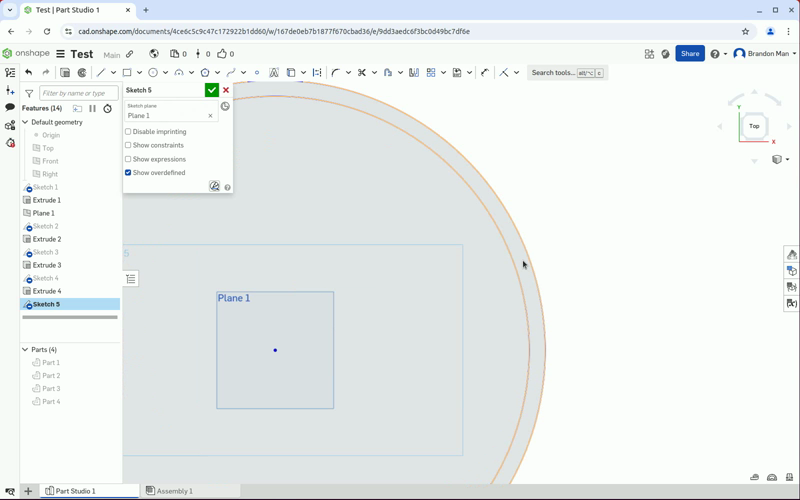
scroll(6)
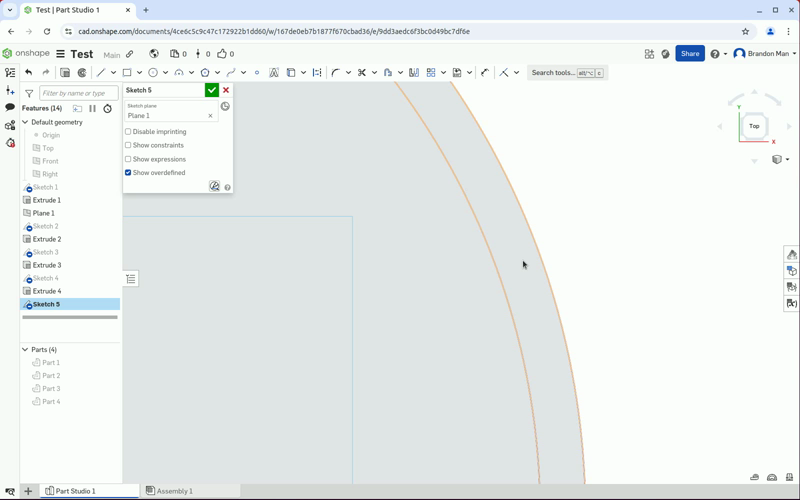
click(523, 260)
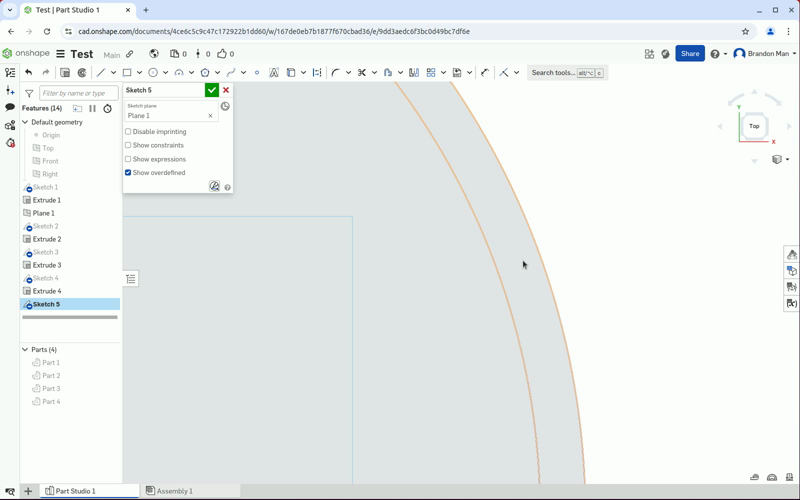
scroll(-6)
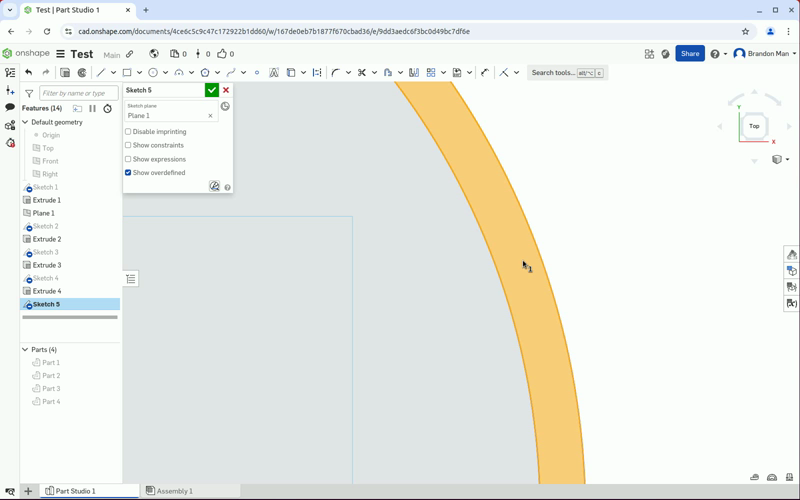
scroll(-6)
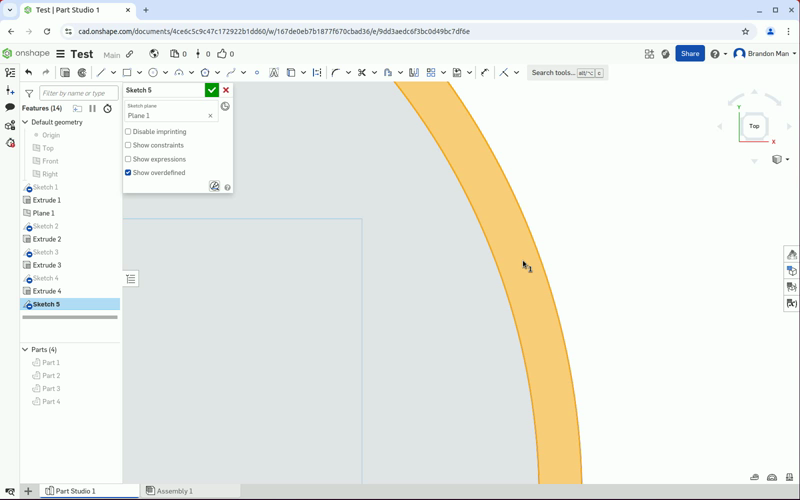
scroll(-6)
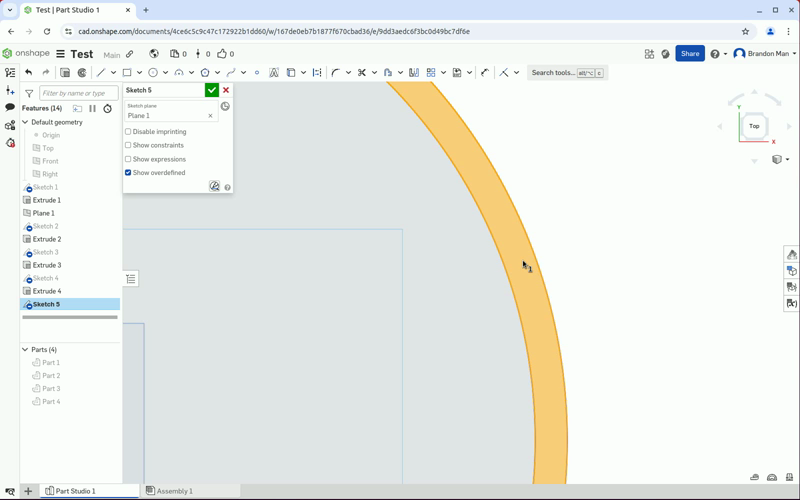
scroll(-6)
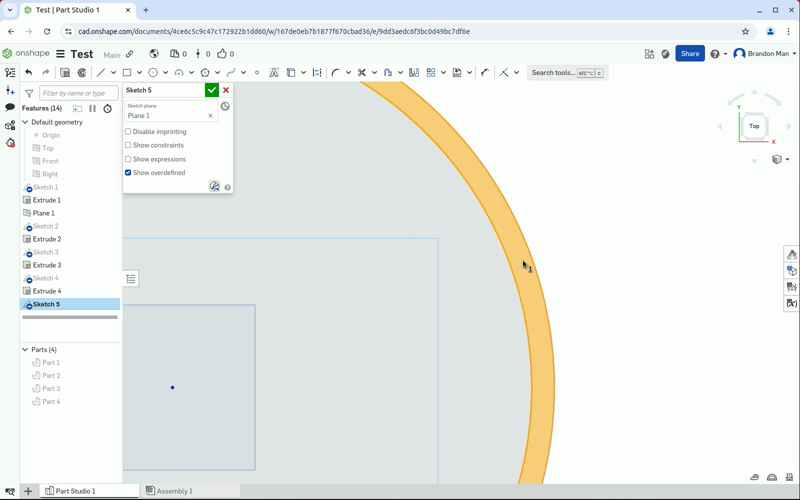
scroll(-6)
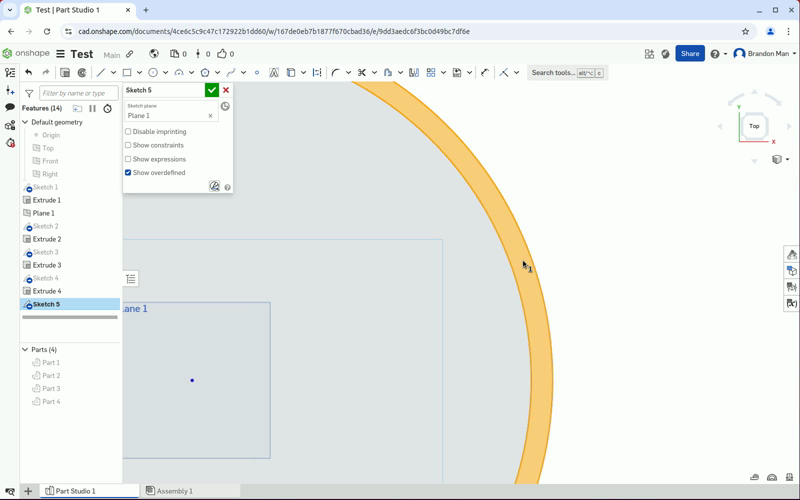
scroll(-6)
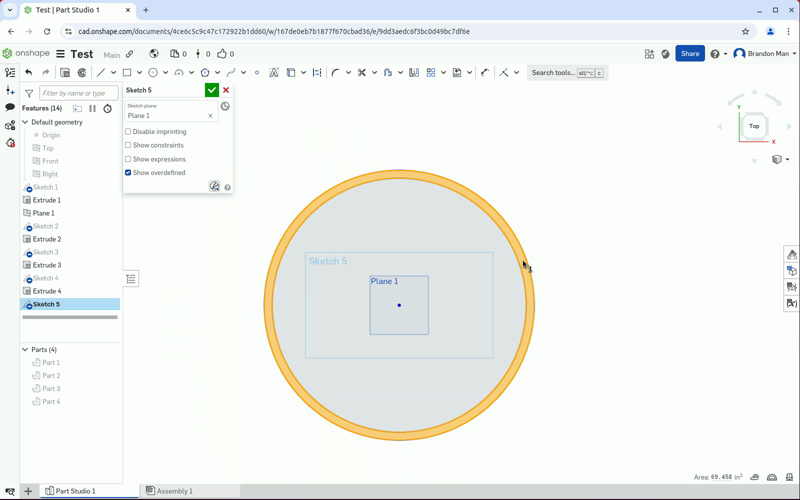
scroll(-6)
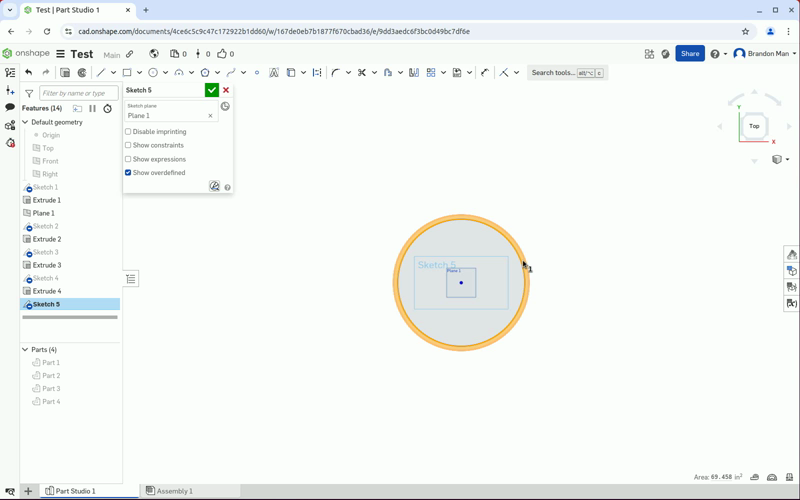
mouse_move(73, 352)
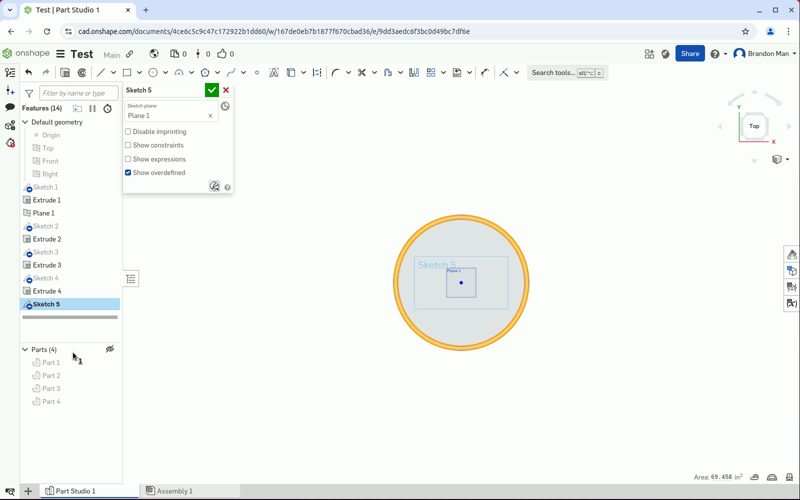
key(shift+y)
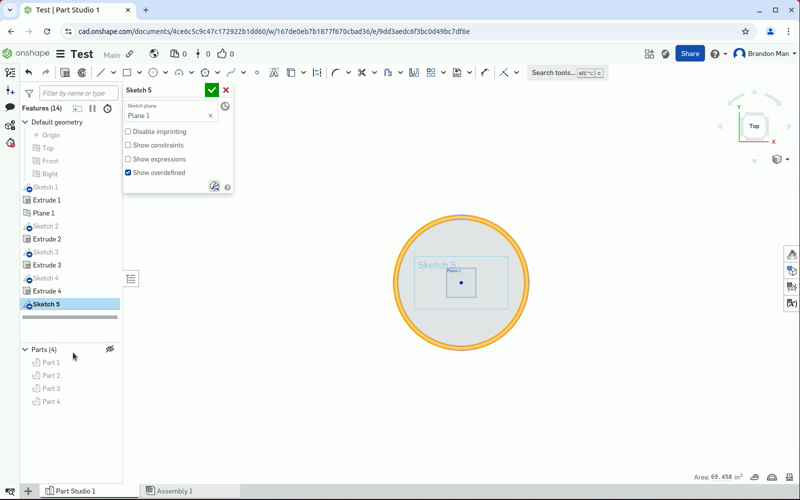
key(shift+e)
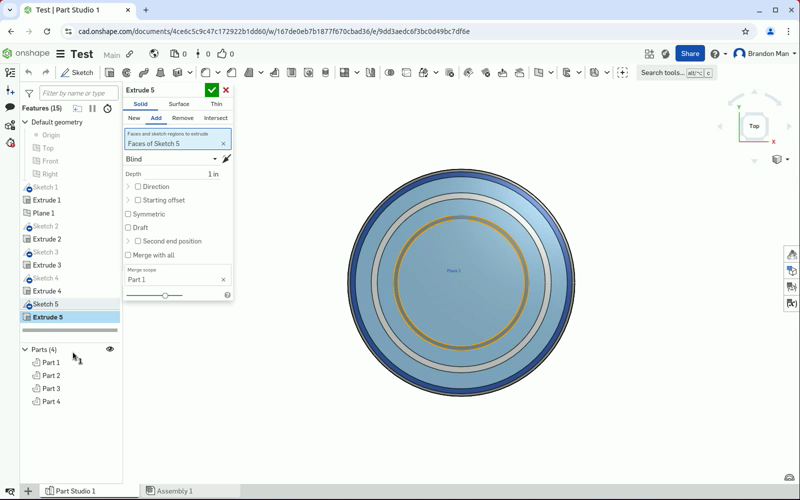
mouse_move(143, 106)
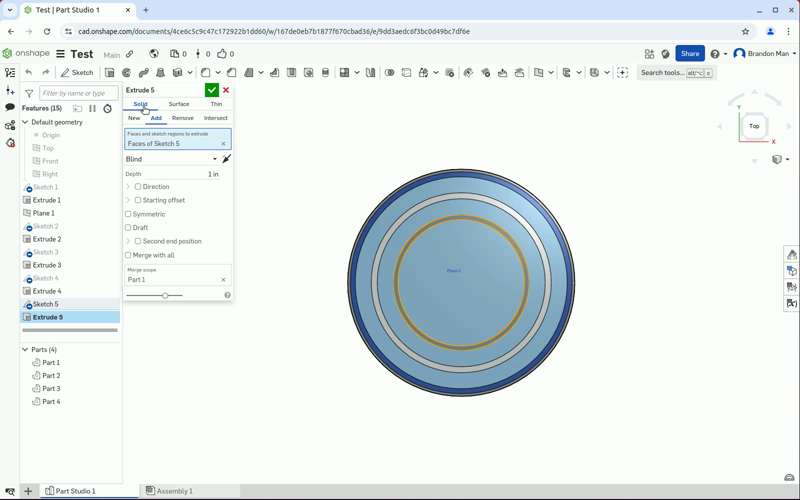
click(143, 106)
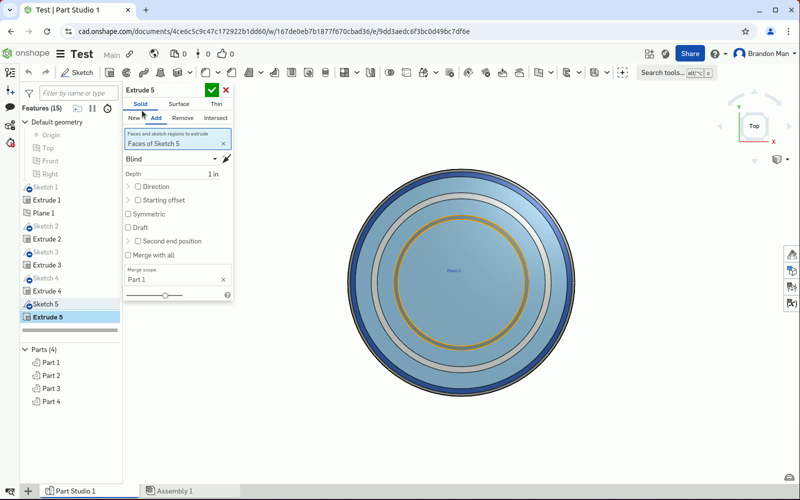
mouse_move(137, 120)
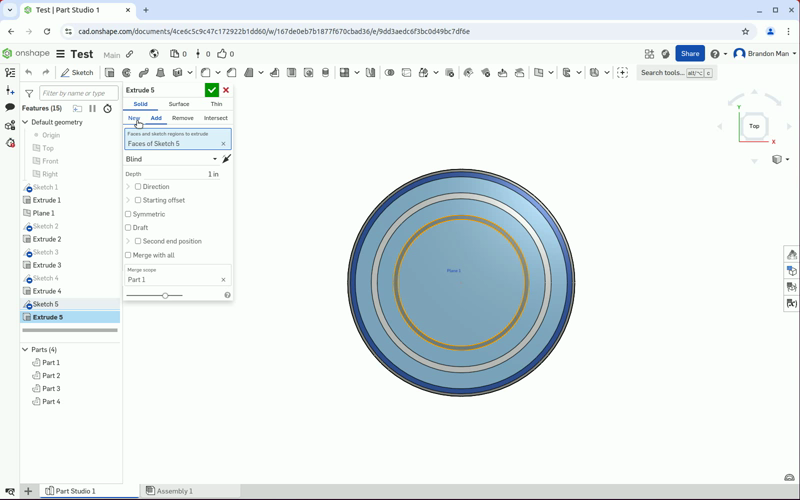
click(137, 120)
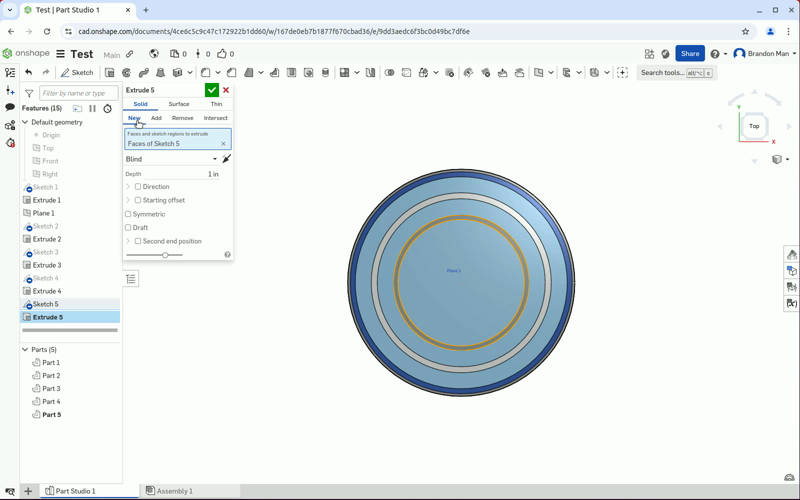
key(tab, 4)
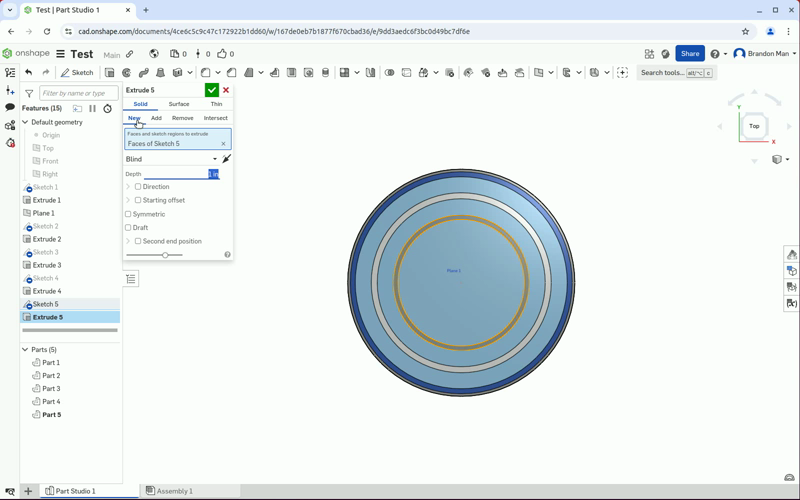
text(9.147)
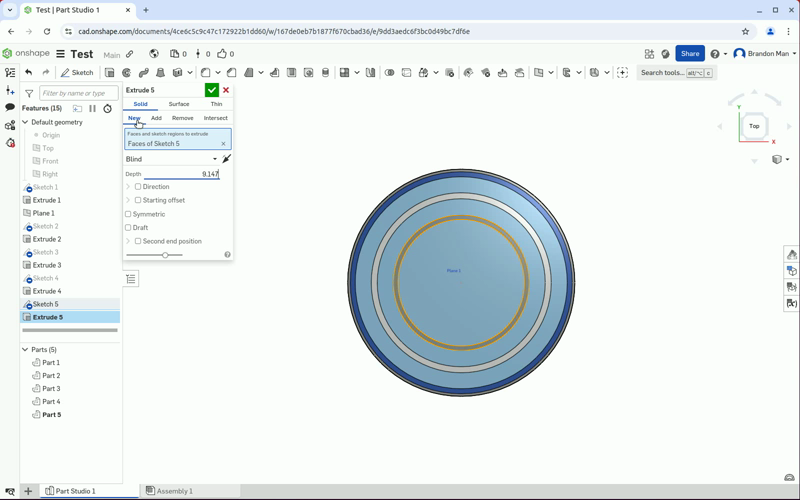
key(enter)
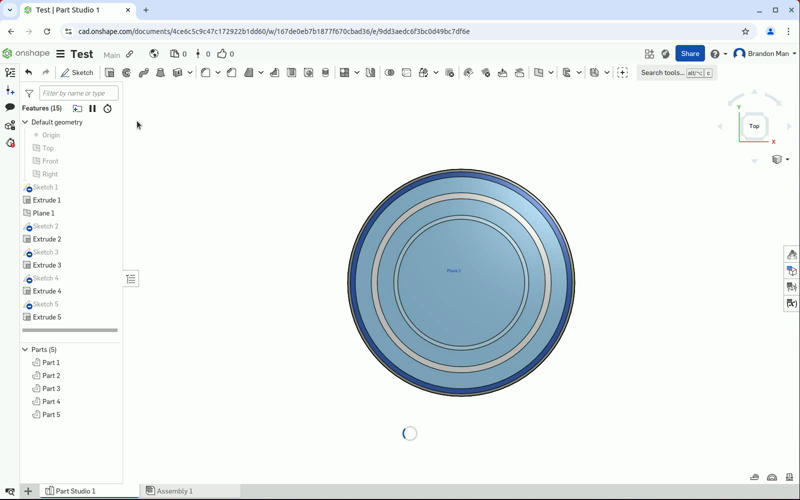
key(shift+h)
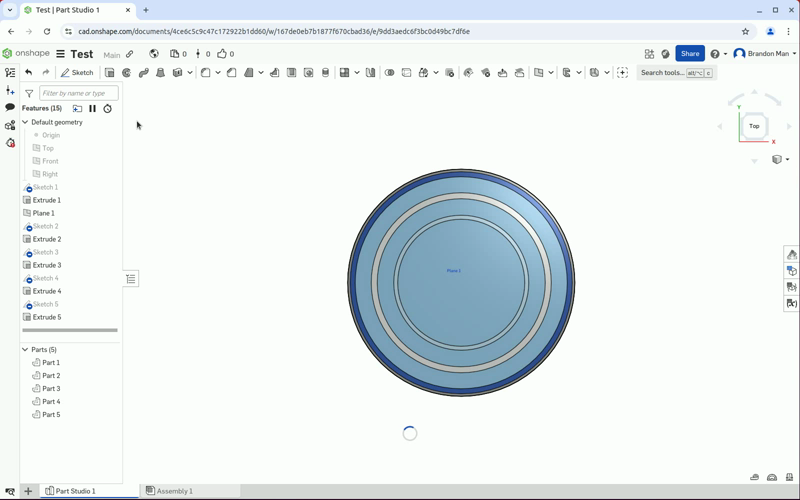
key(shift+h)
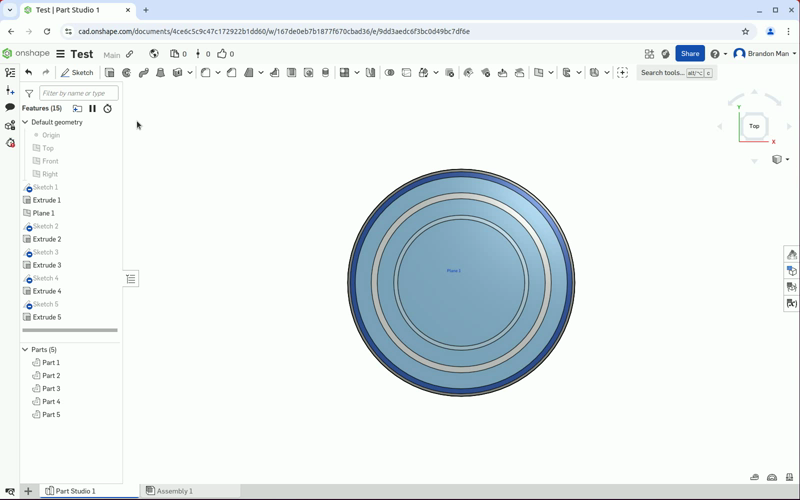
mouse_move(73, 189)
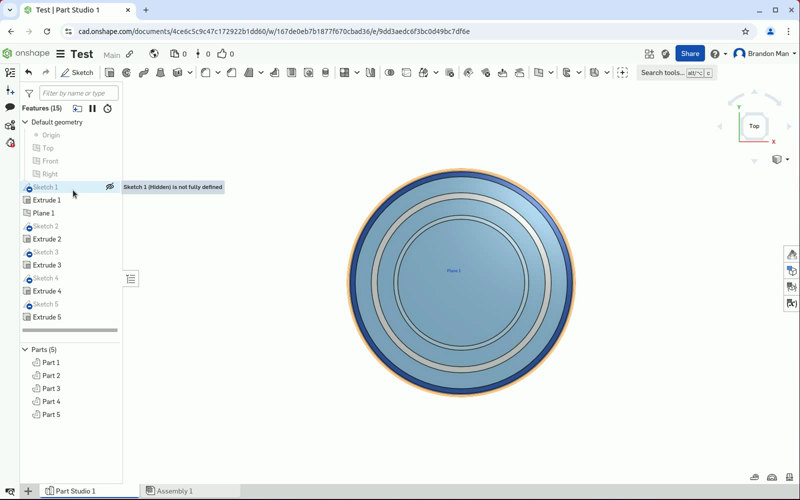
click(73, 189)
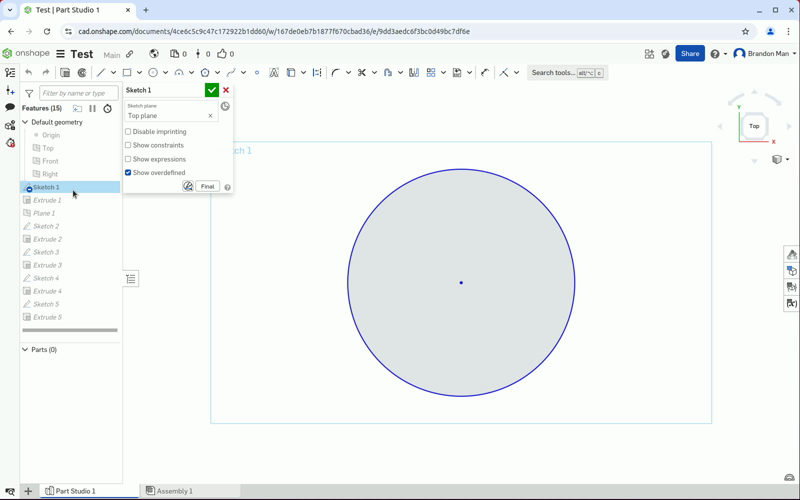
mouse_move(229, 92)
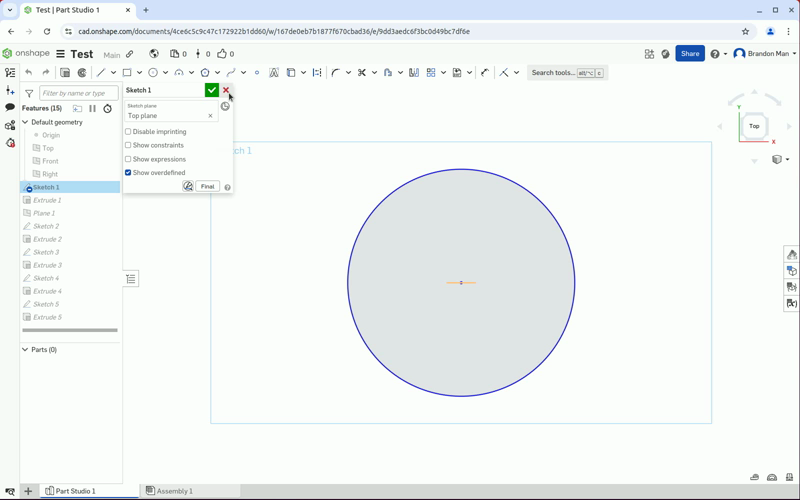
click(229, 92)
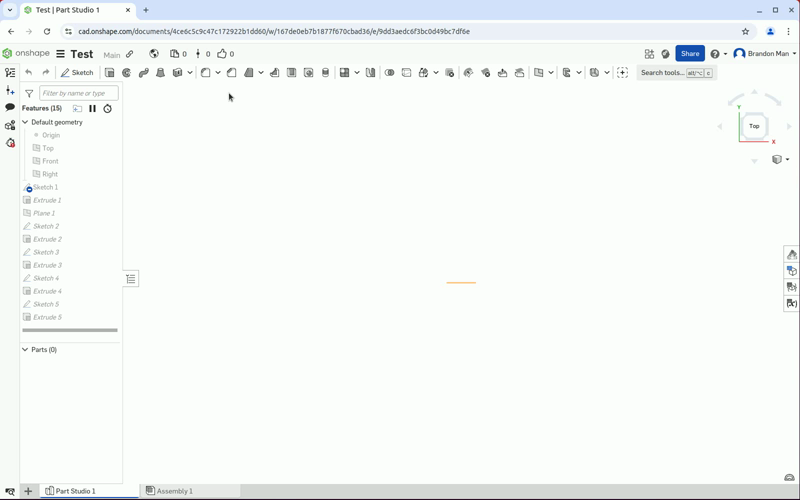
key(shift+s)
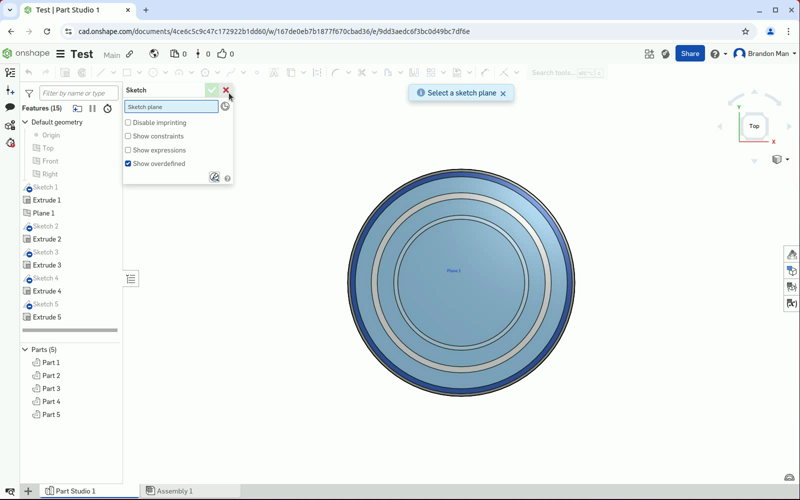
mouse_move(69, 215)
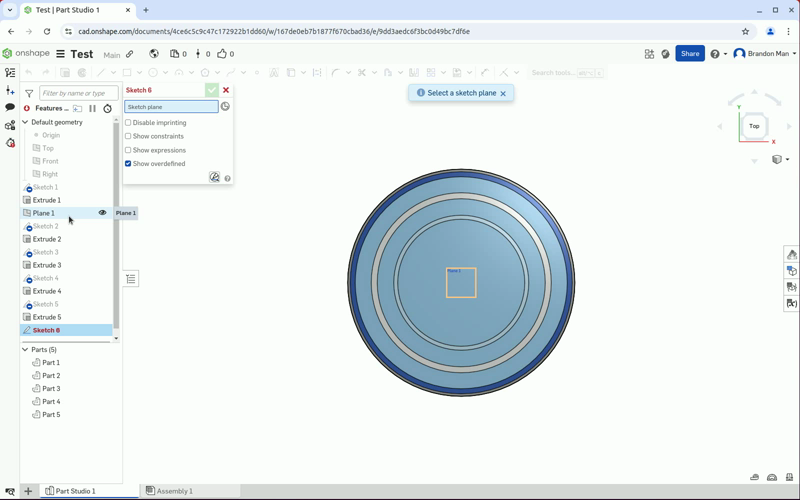
click(69, 215)
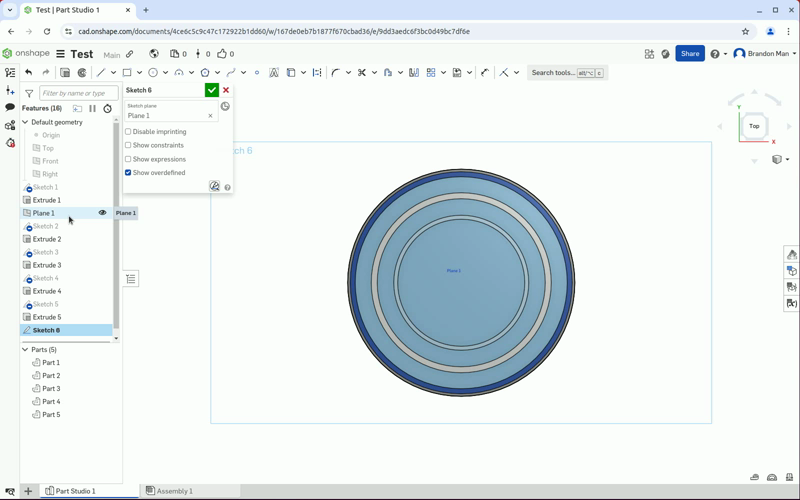
mouse_move(73, 352)
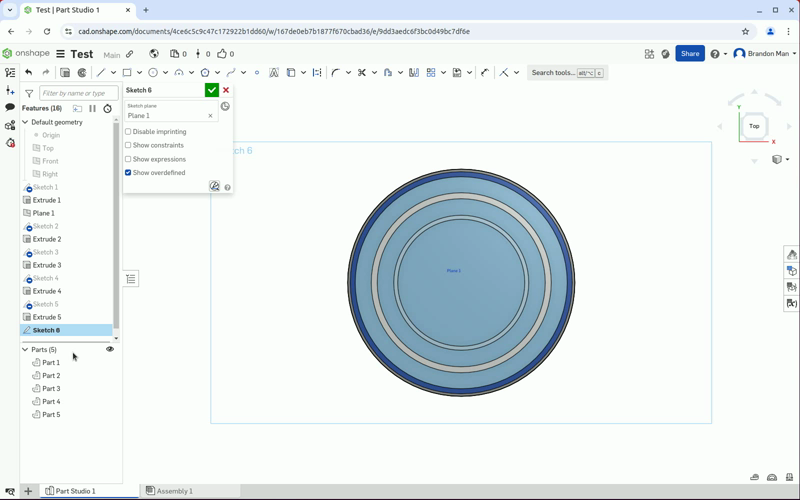
key(y)
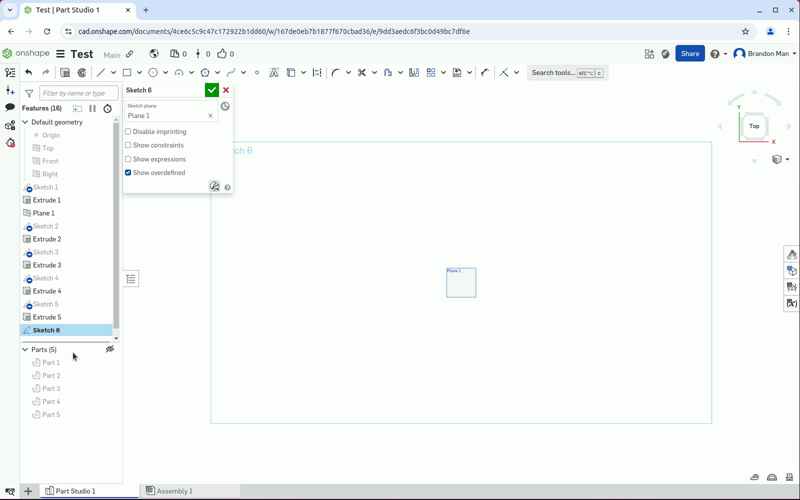
key(c)
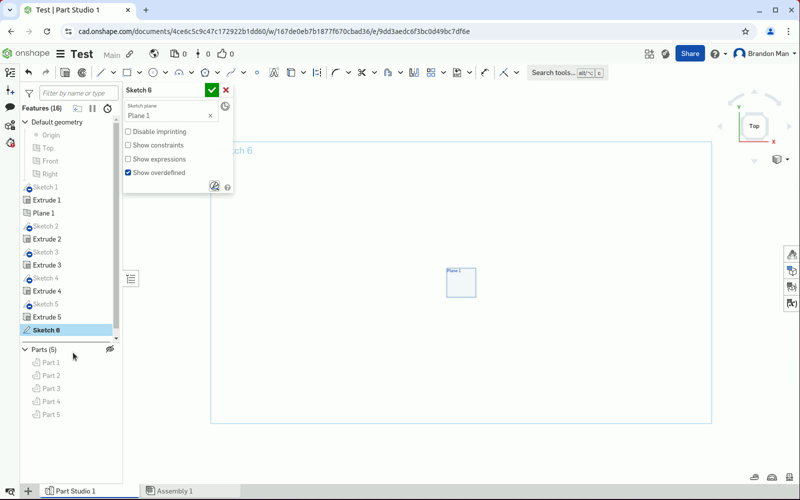
key_down(shift)
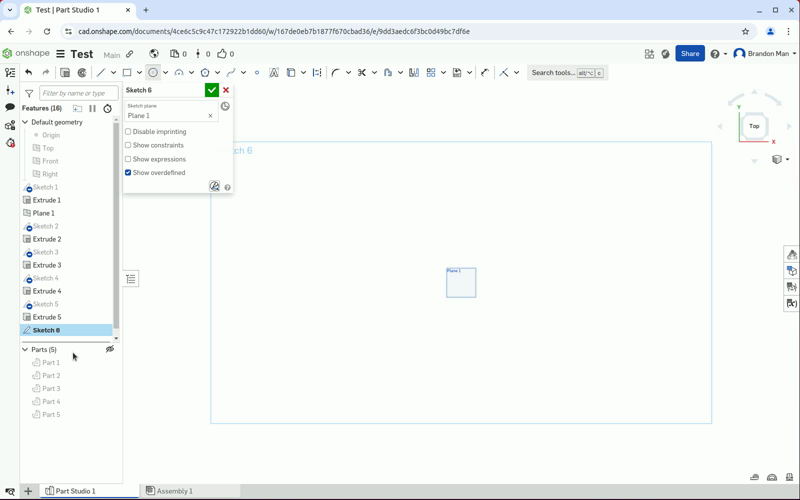
mouse_move(461, 282)
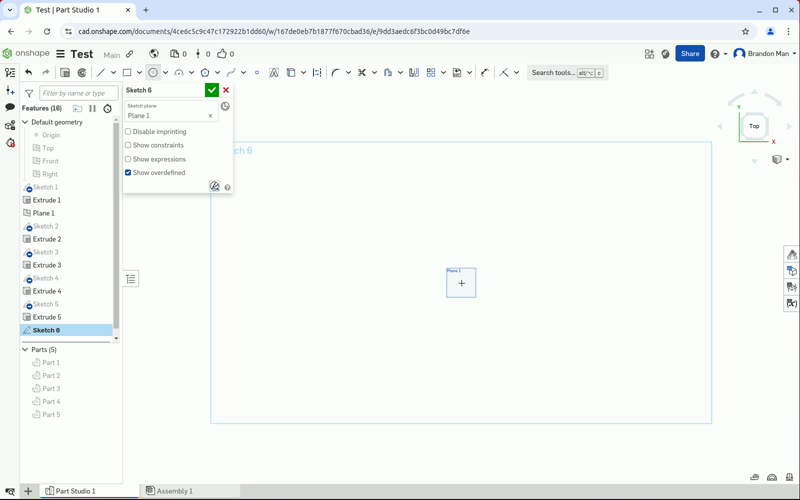
click(461, 282)
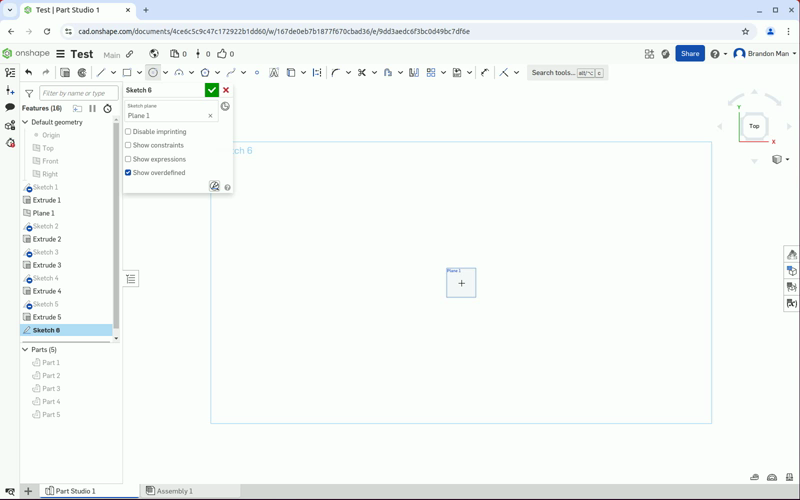
key_up(shift)
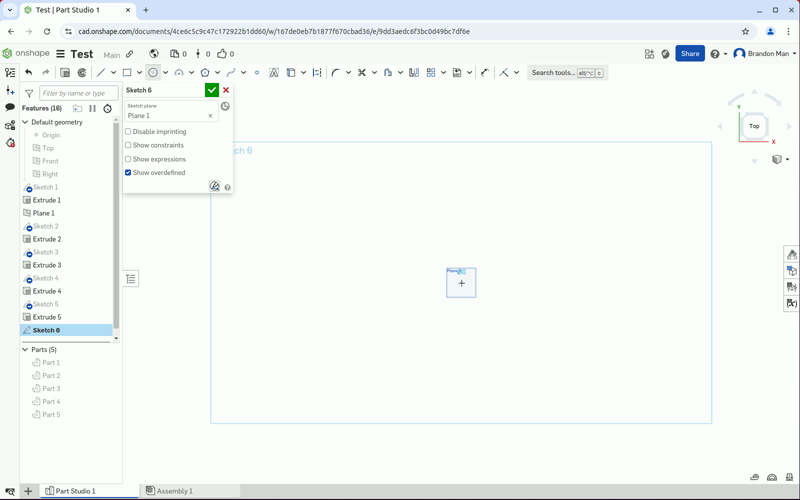
mouse_move(507, 282)
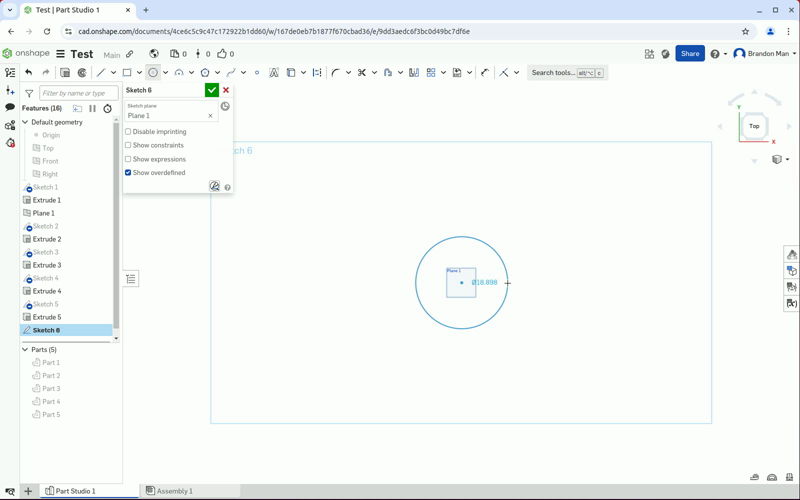
click(507, 282)
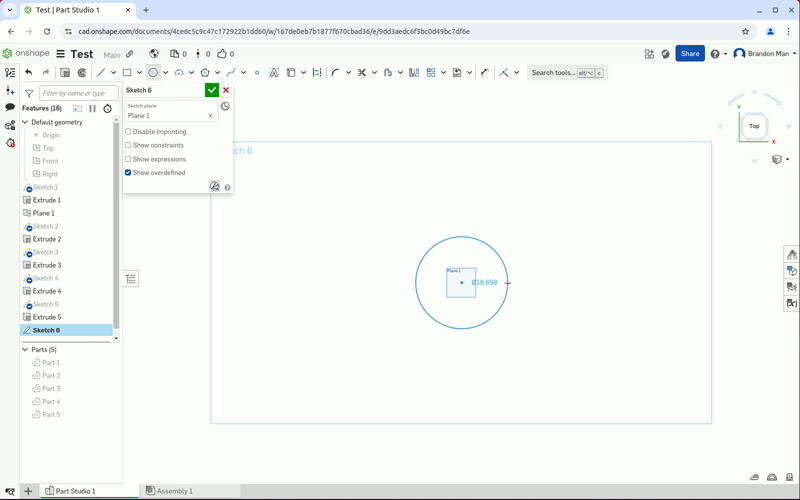
key(esc)
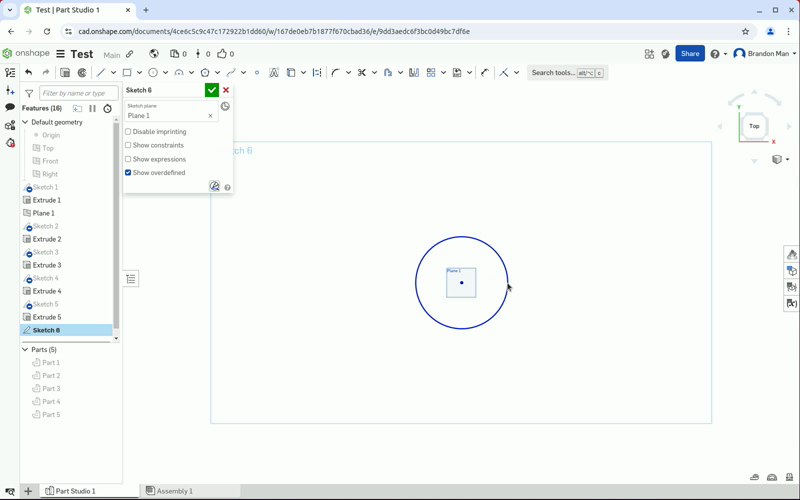
key(c)
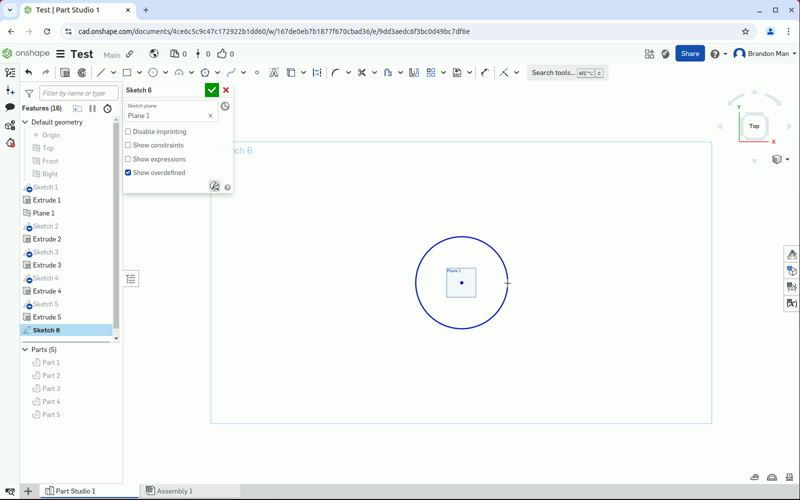
key_down(shift)
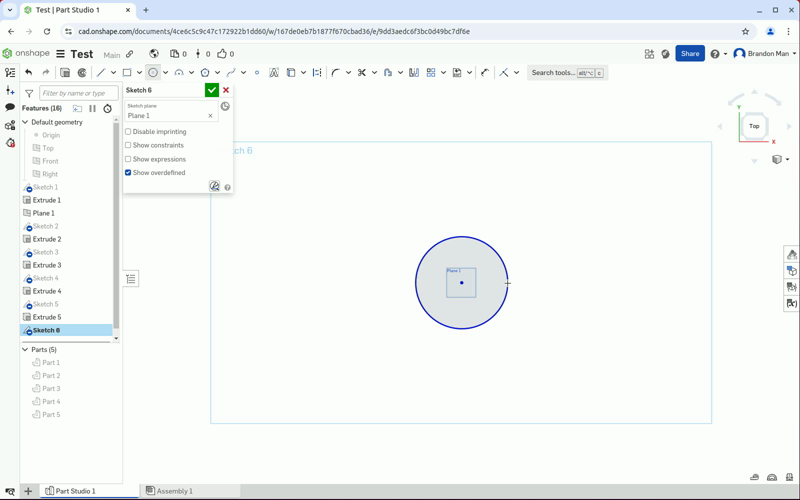
mouse_move(461, 282)
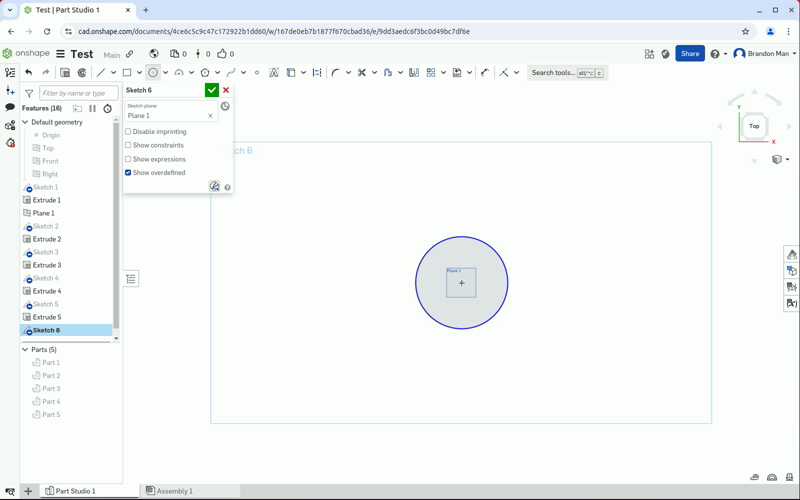
click(461, 282)
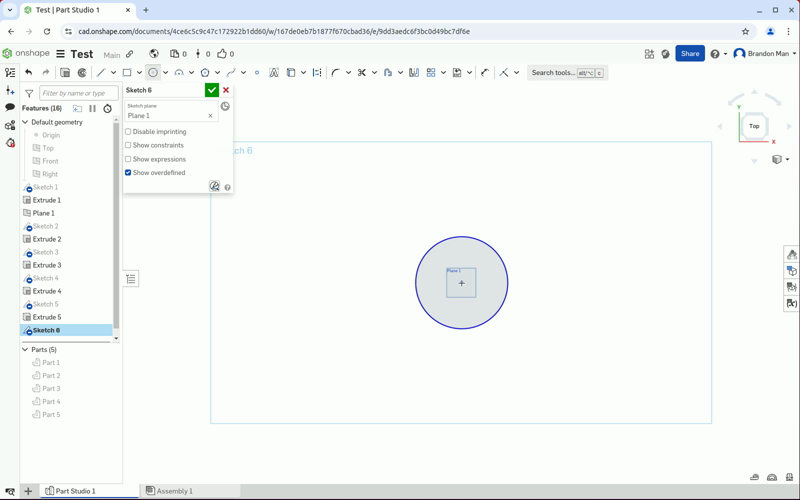
key_up(shift)
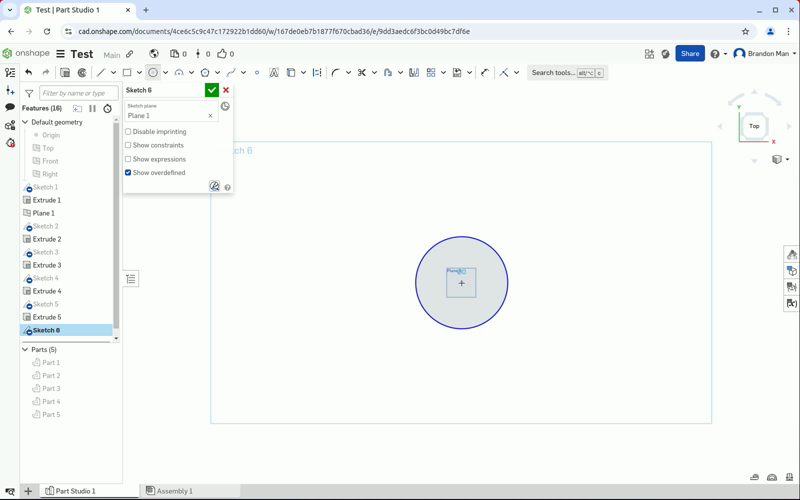
mouse_move(504, 282)
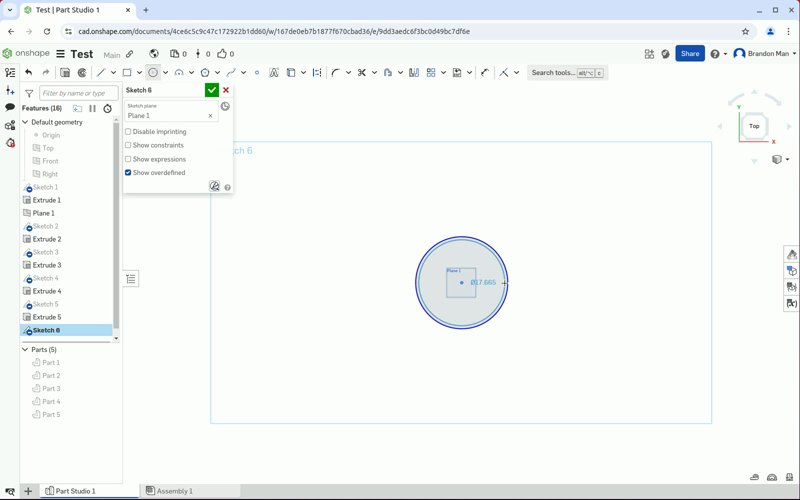
scroll(6)
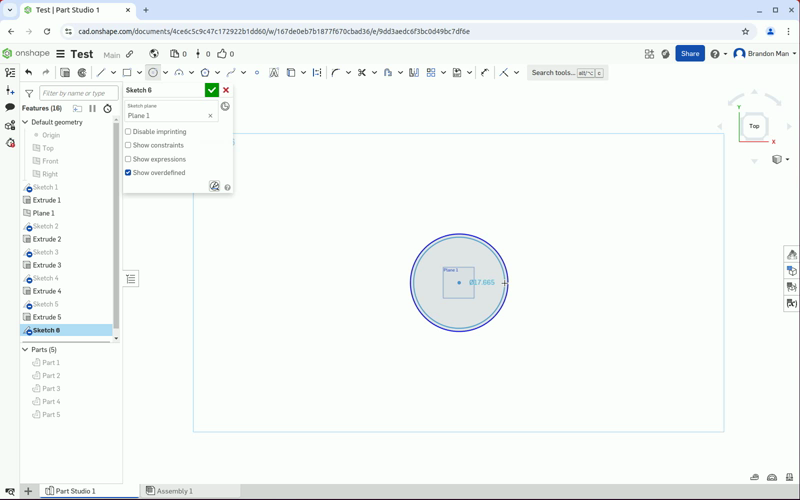
scroll(6)
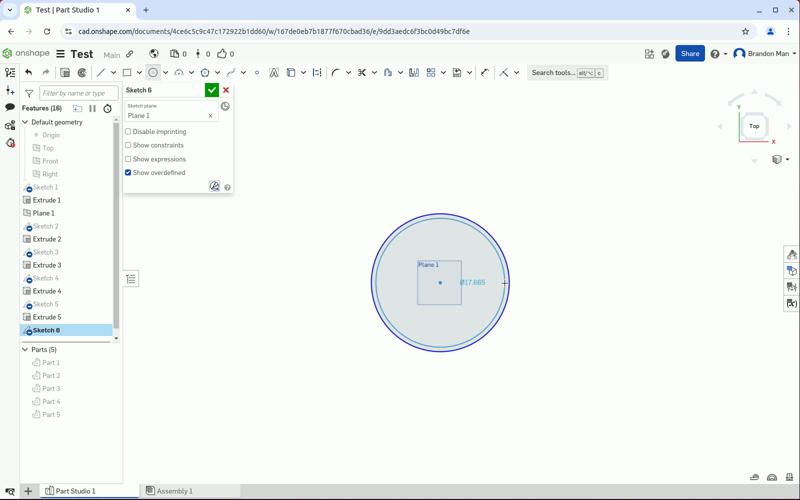
scroll(6)
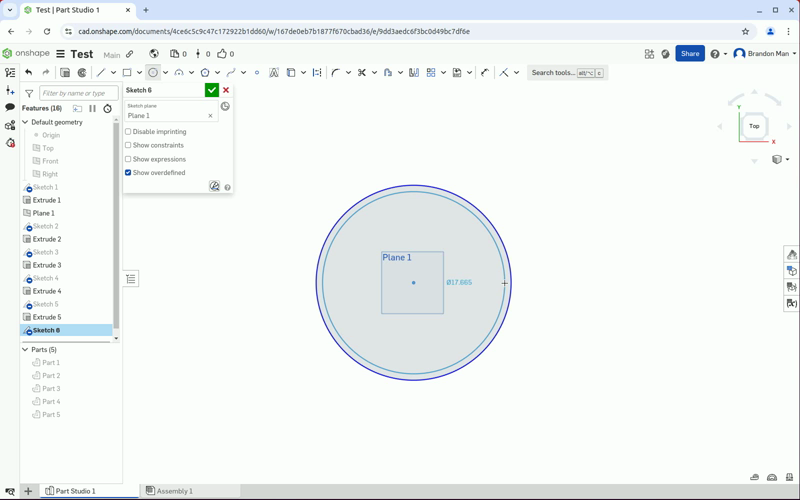
scroll(6)
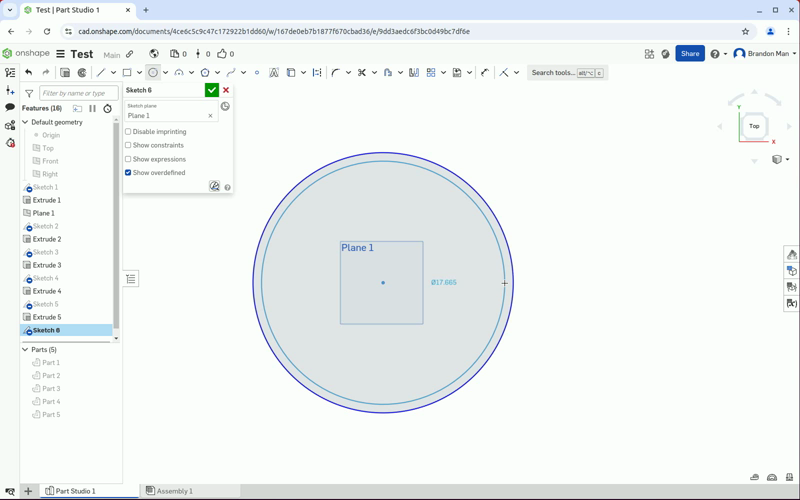
scroll(6)
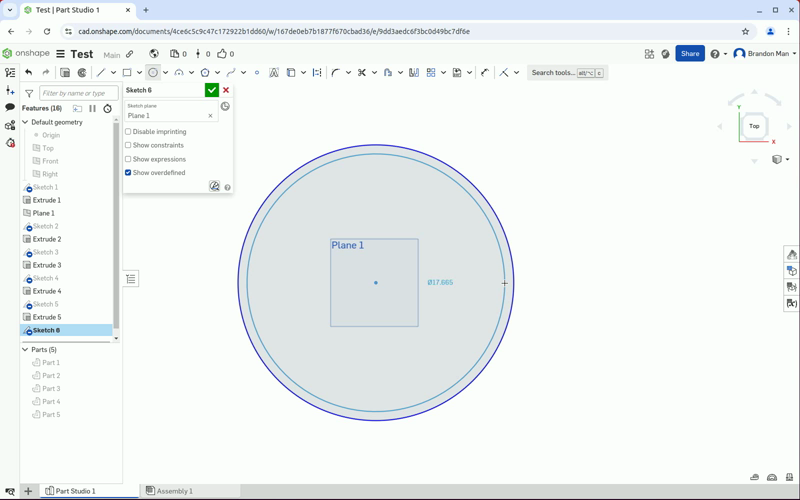
scroll(6)
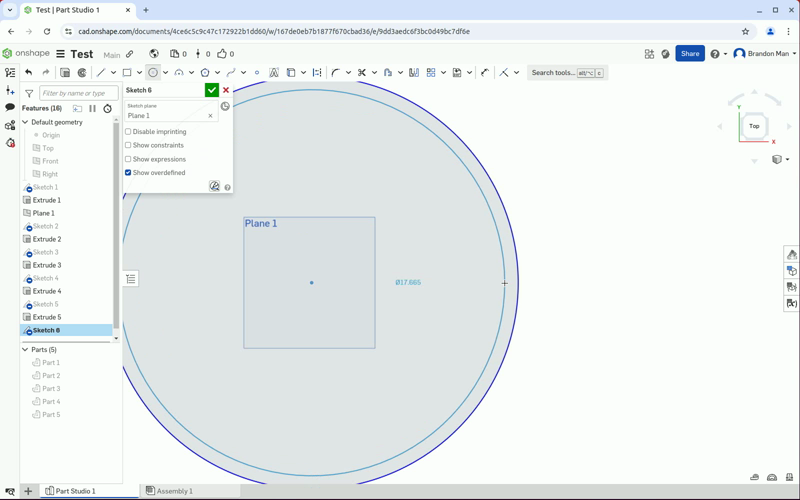
scroll(6)
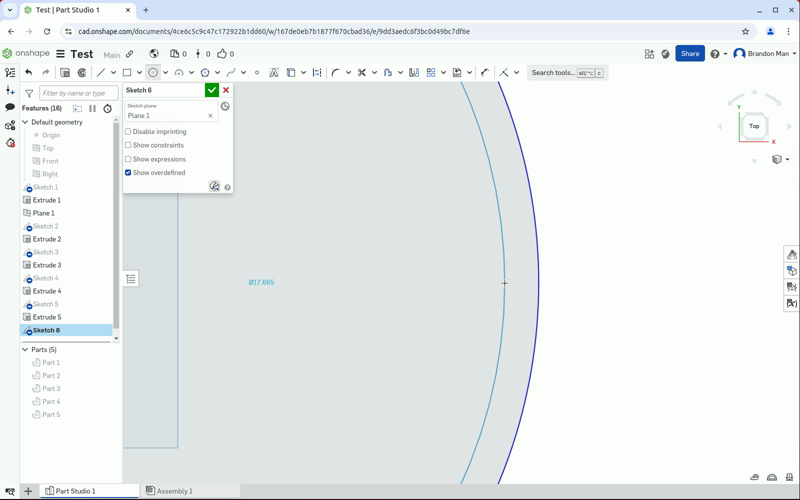
click(504, 282)
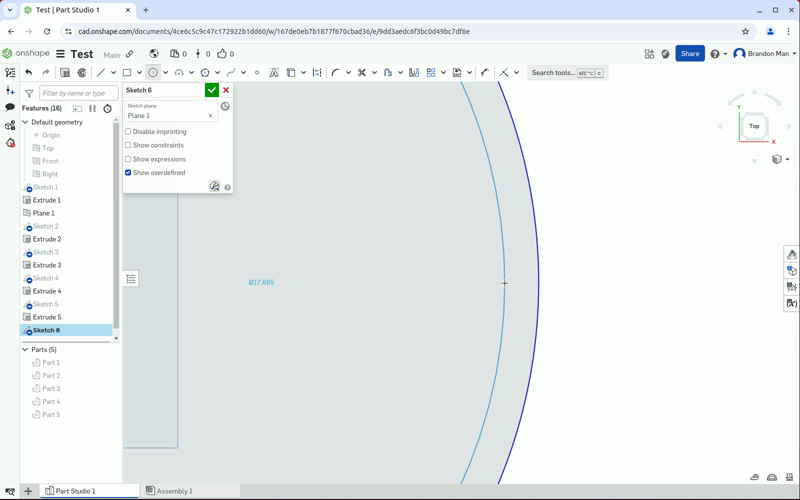
scroll(-6)
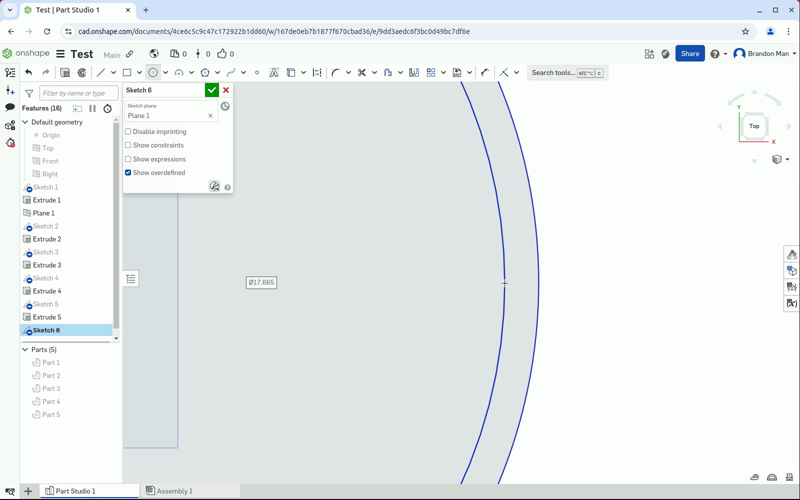
scroll(-6)
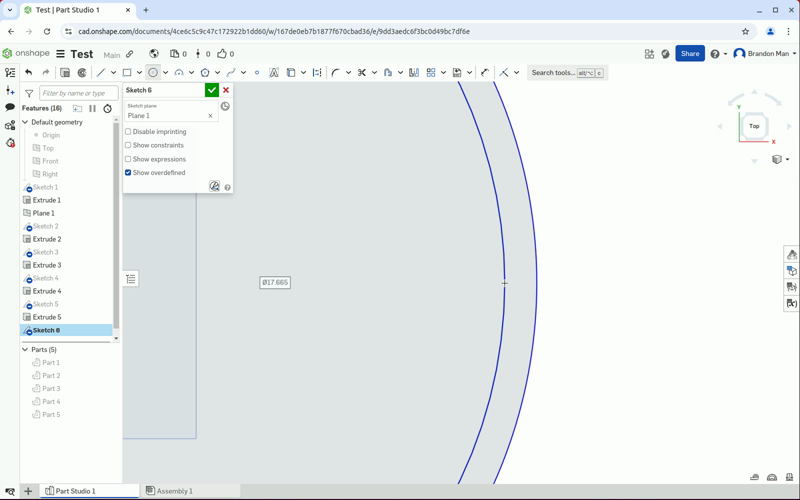
scroll(-6)
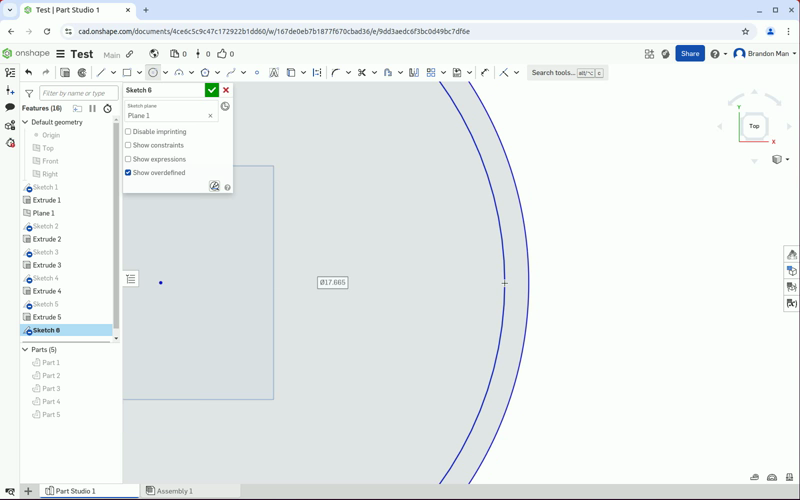
scroll(-6)
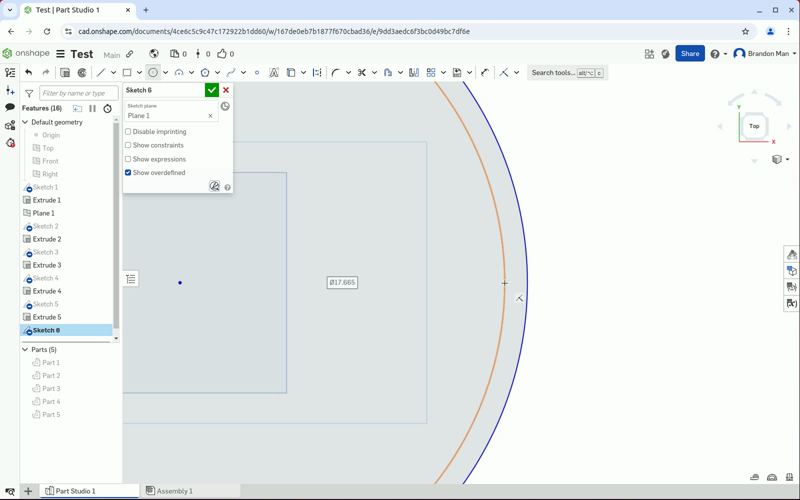
scroll(-6)
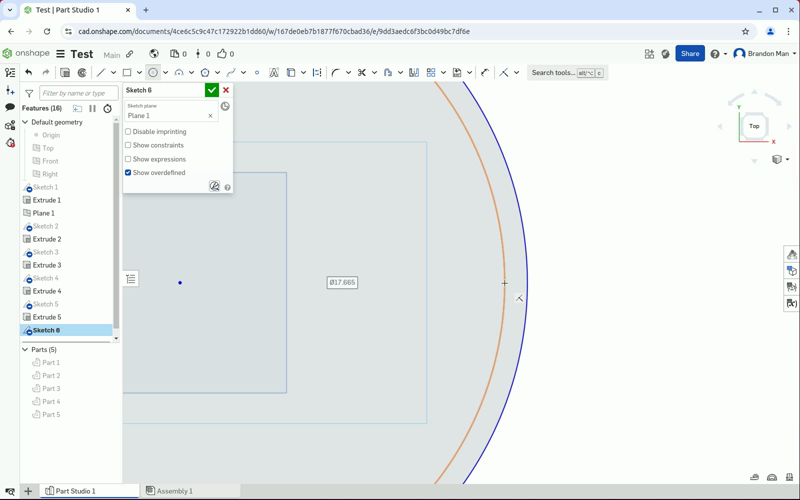
scroll(-6)
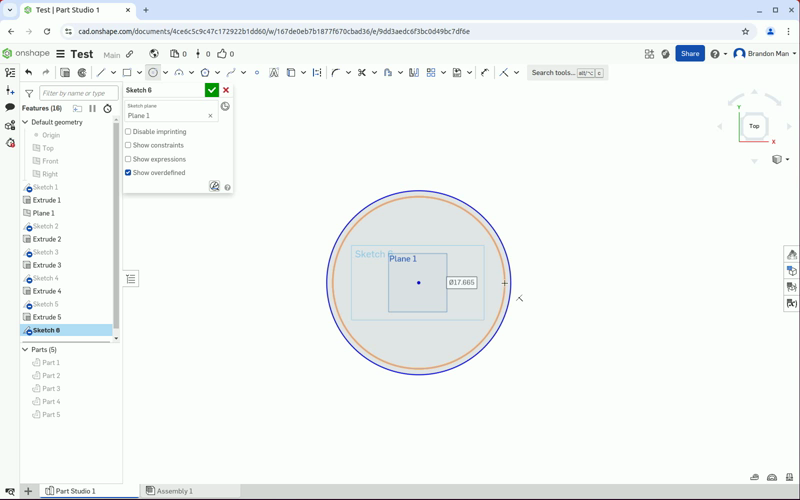
scroll(-6)
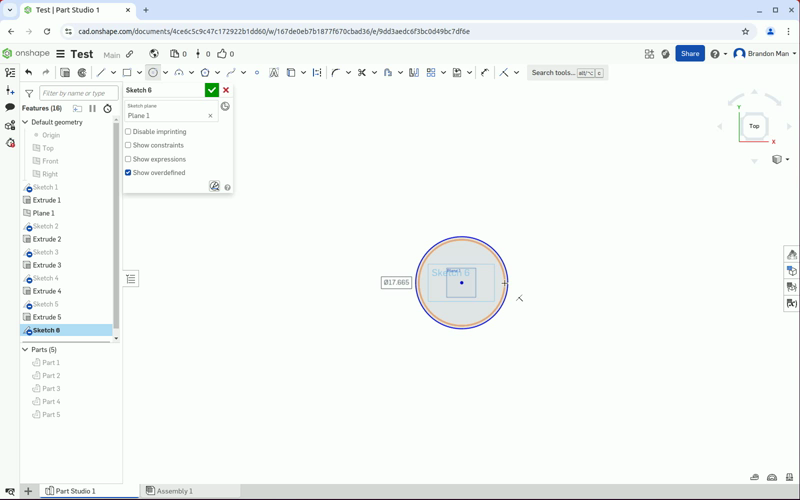
key(esc)
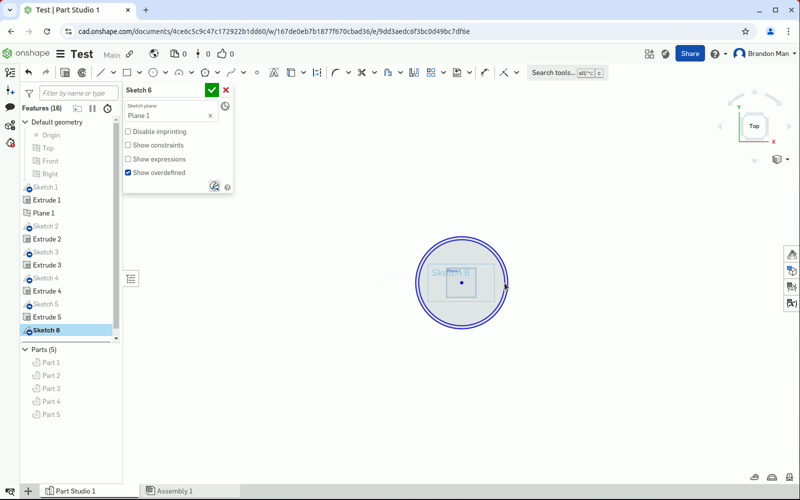
mouse_move(421, 266)
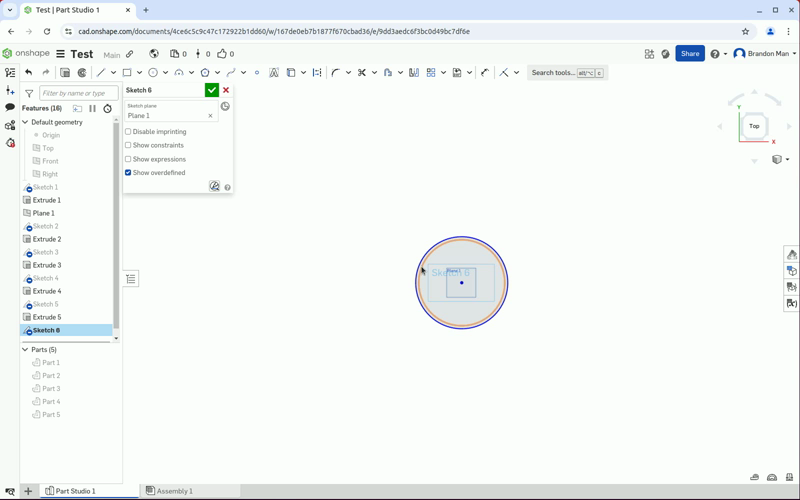
scroll(6)
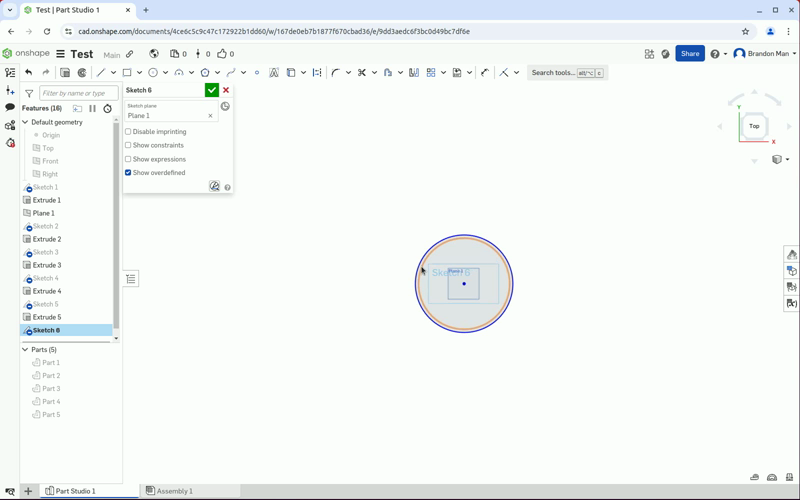
scroll(6)
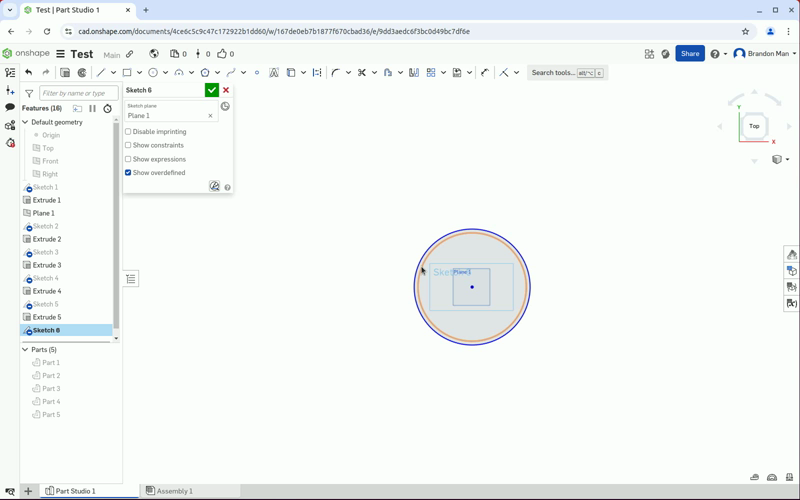
scroll(6)
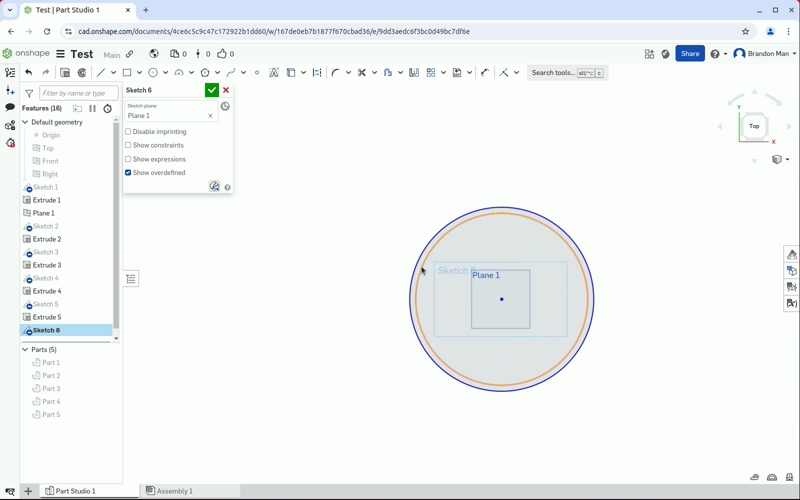
scroll(6)
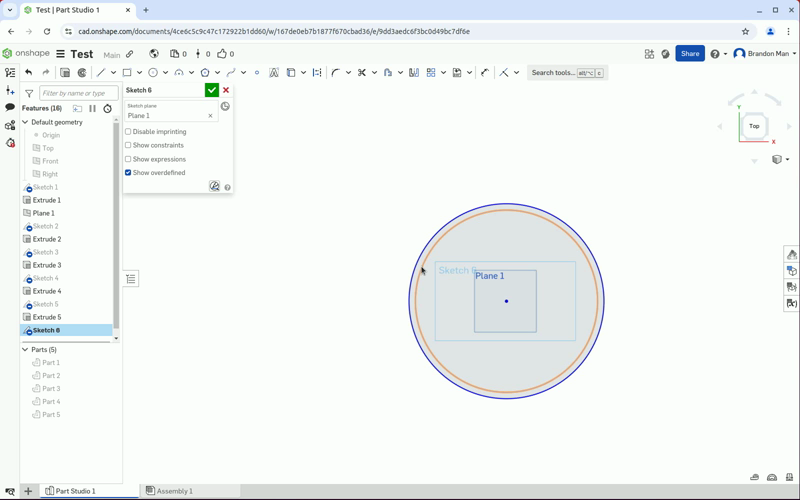
scroll(6)
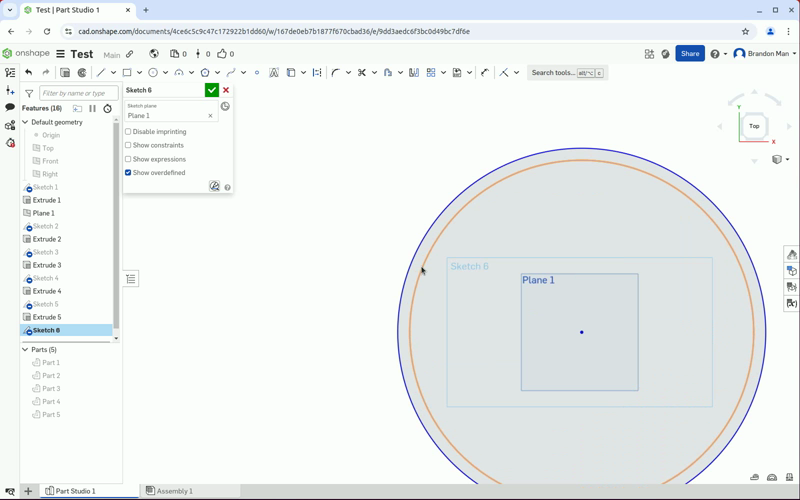
scroll(6)
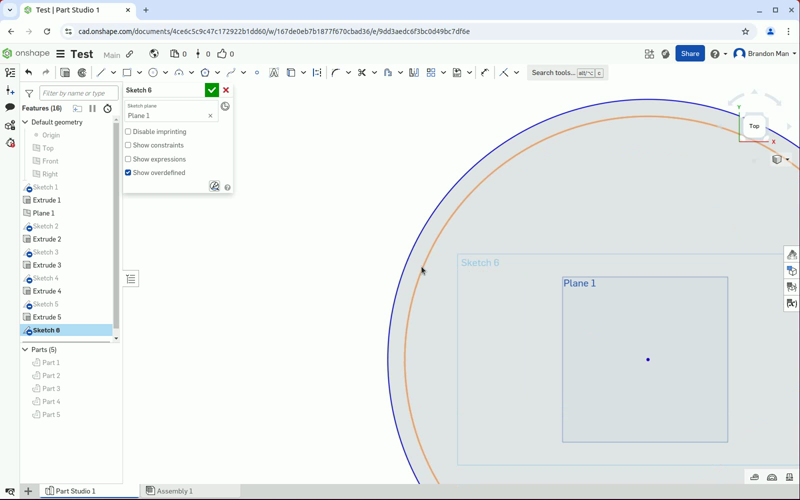
scroll(6)
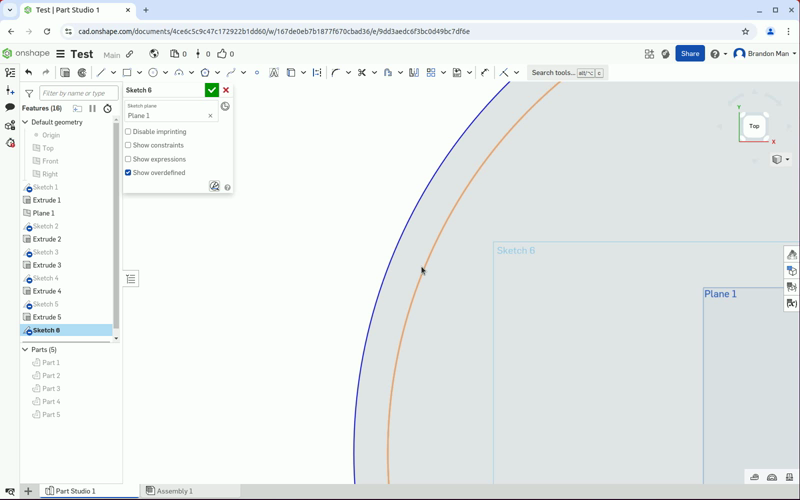
click(421, 266)
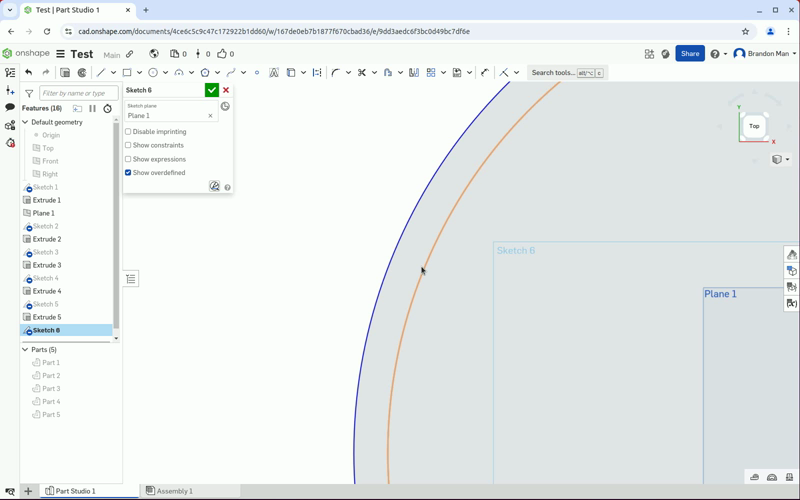
scroll(-6)
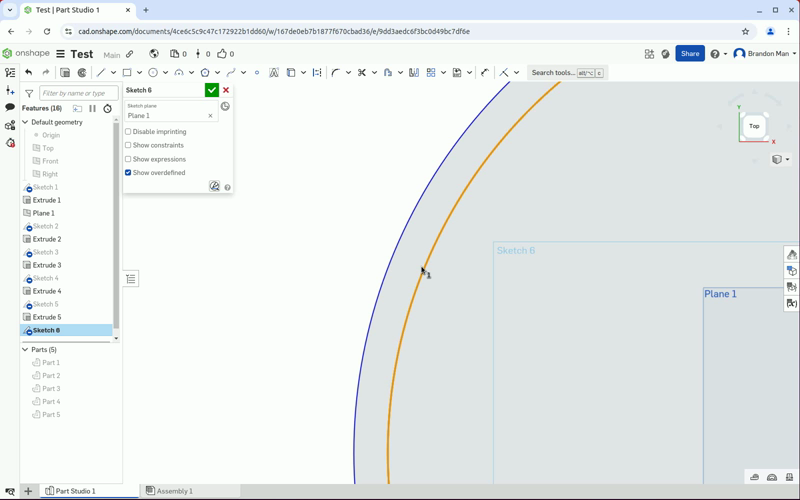
scroll(-6)
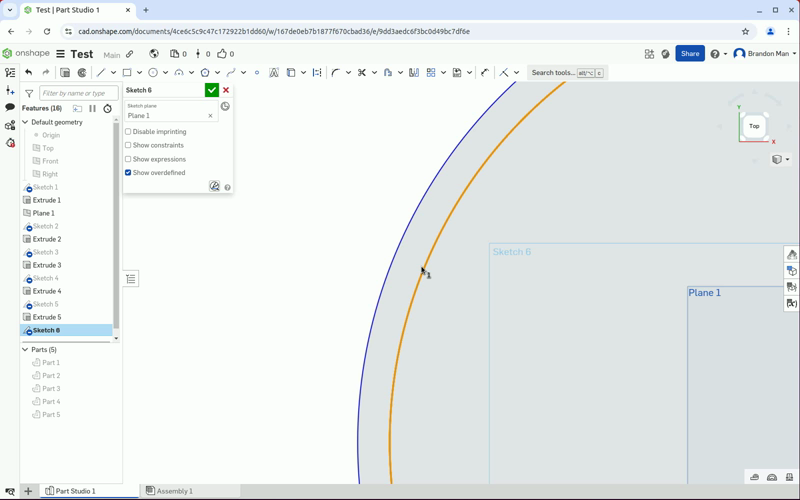
scroll(-6)
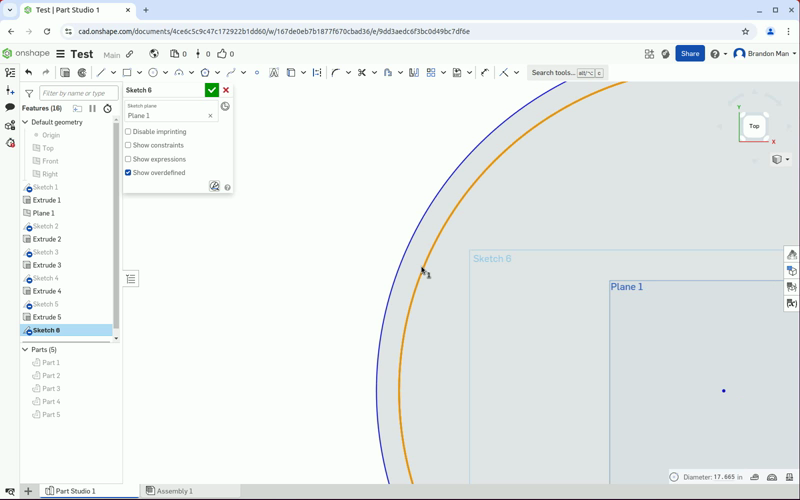
scroll(-6)
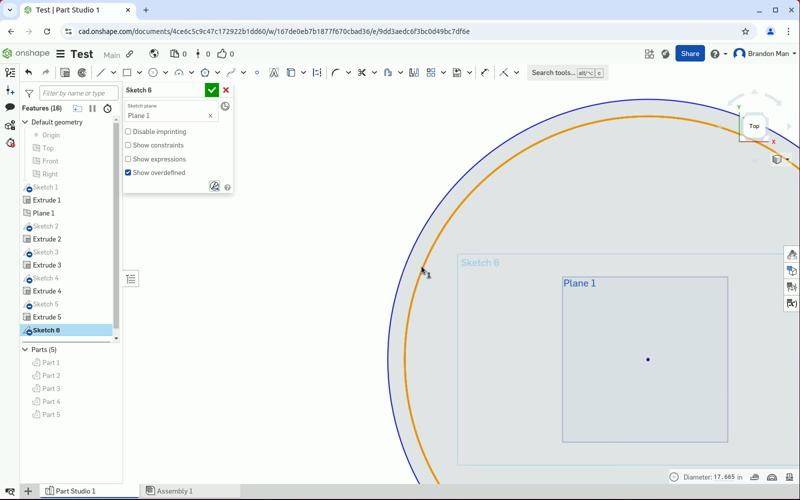
scroll(-6)
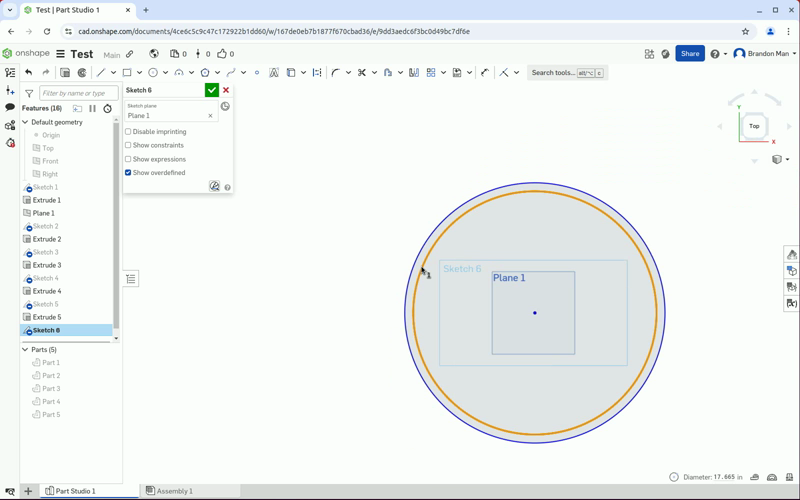
scroll(-6)
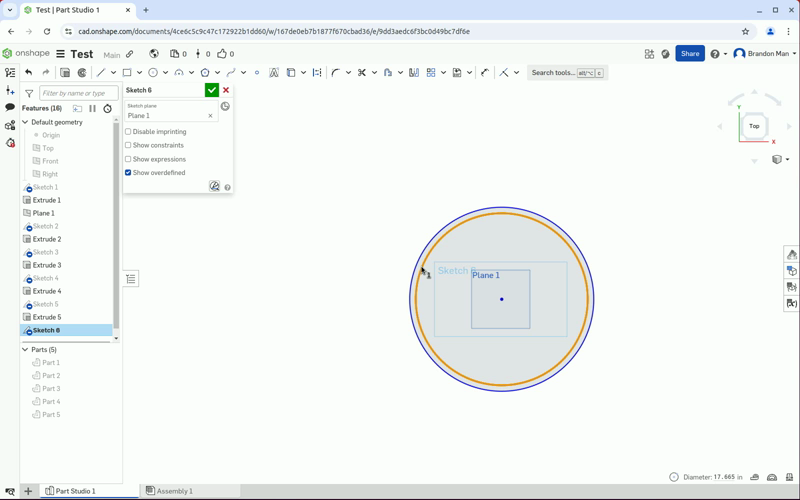
scroll(-6)
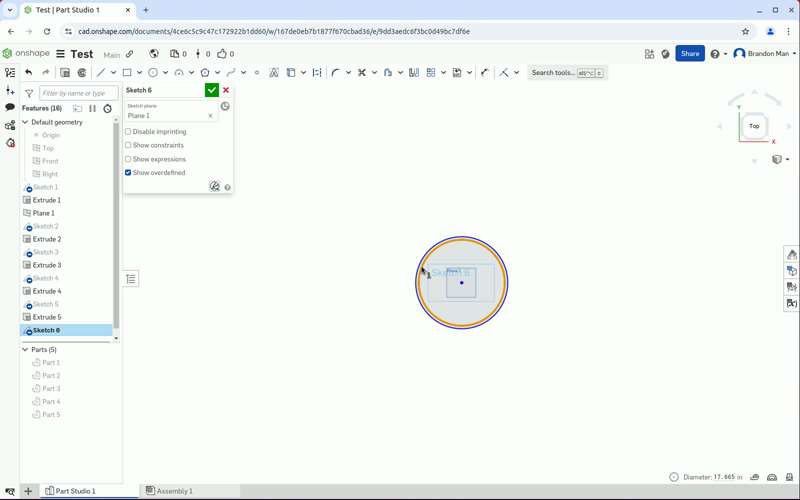
mouse_move(73, 352)
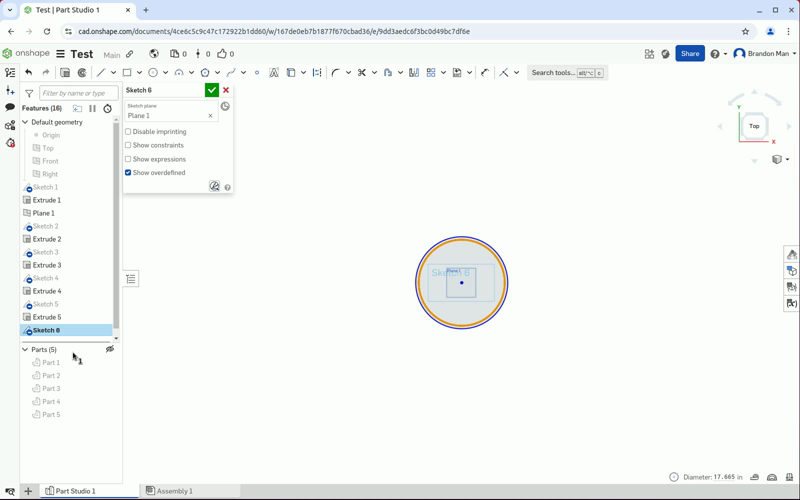
key(shift+y)
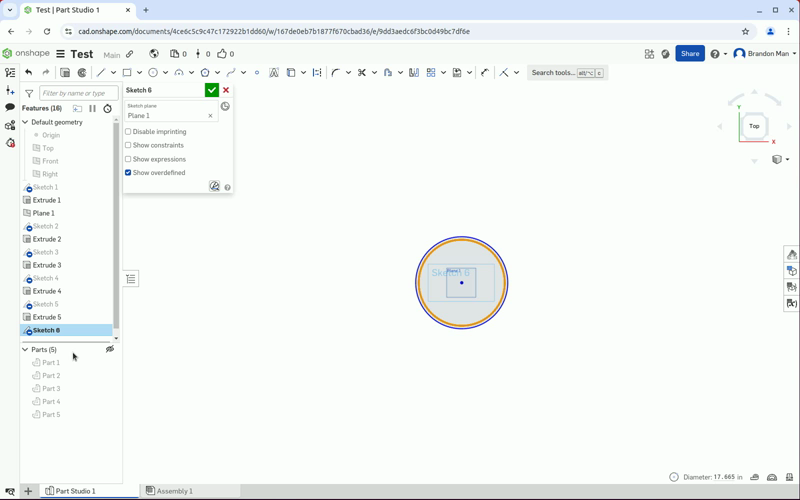
key(shift+e)
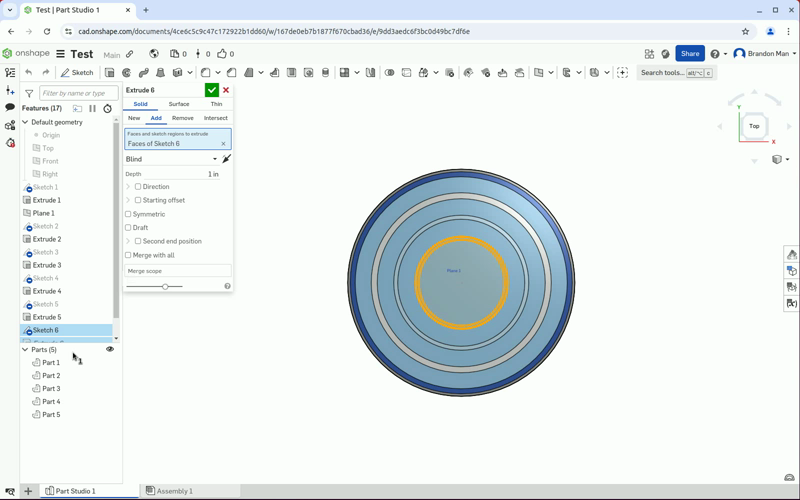
mouse_move(143, 106)
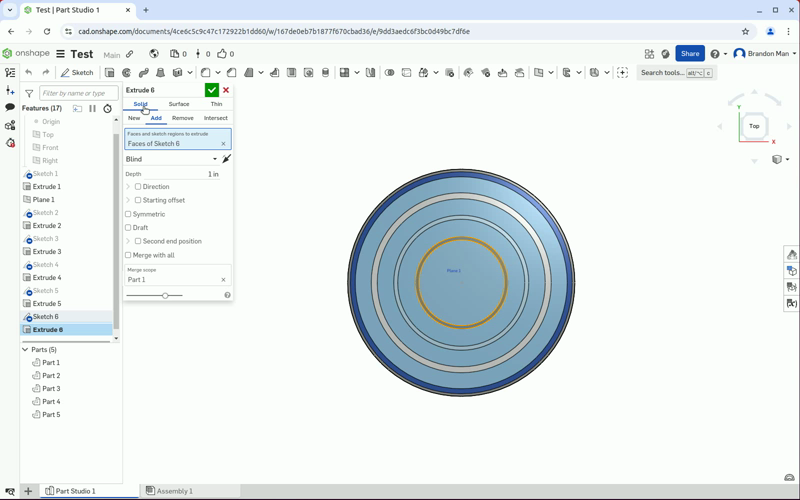
click(143, 106)
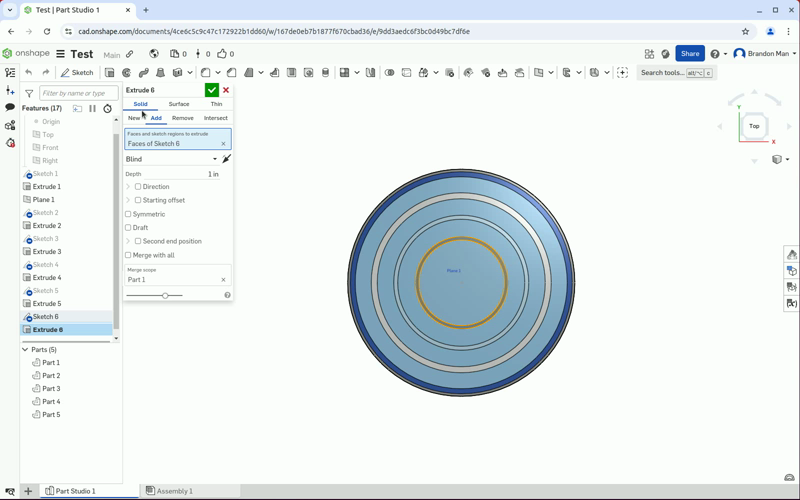
mouse_move(137, 120)
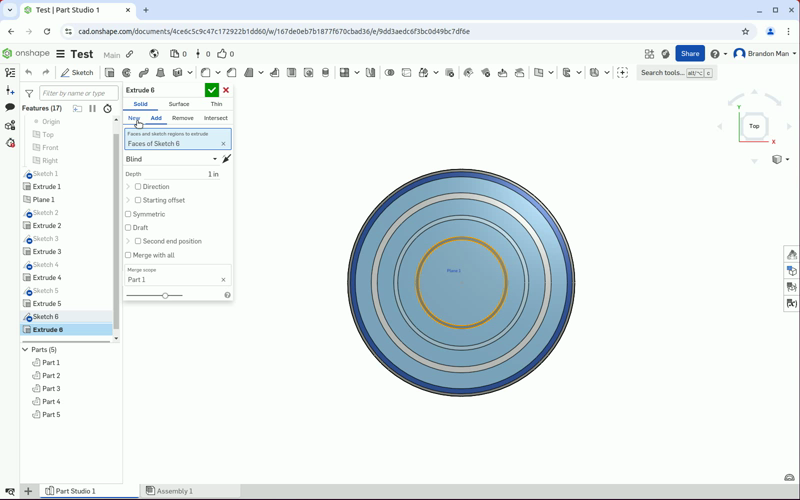
click(137, 120)
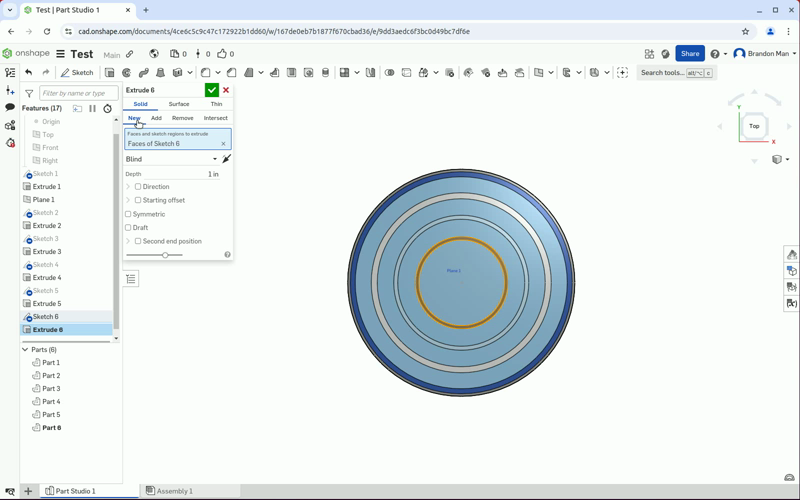
key(tab, 4)
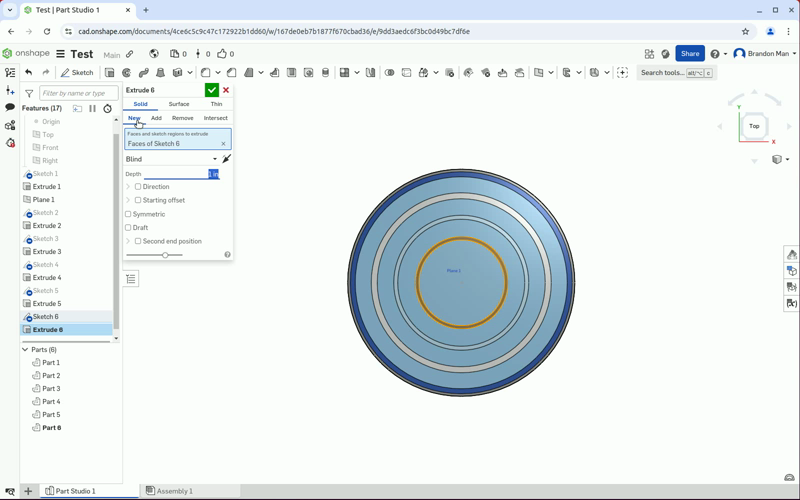
text(9.147)
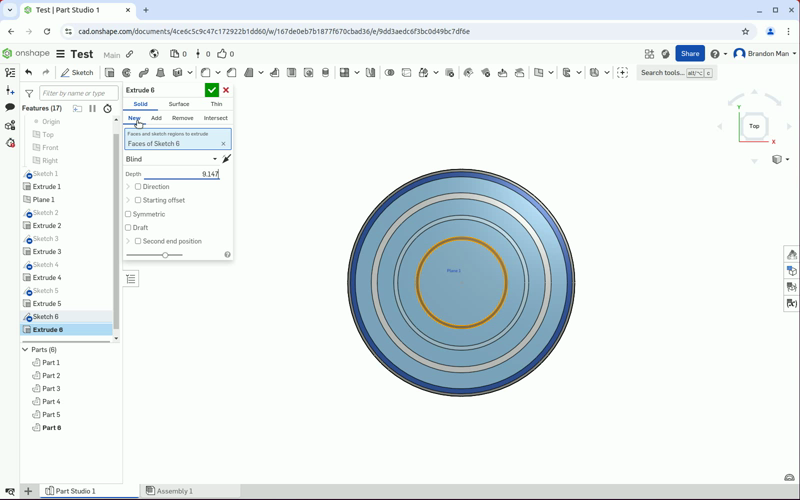
key(enter)
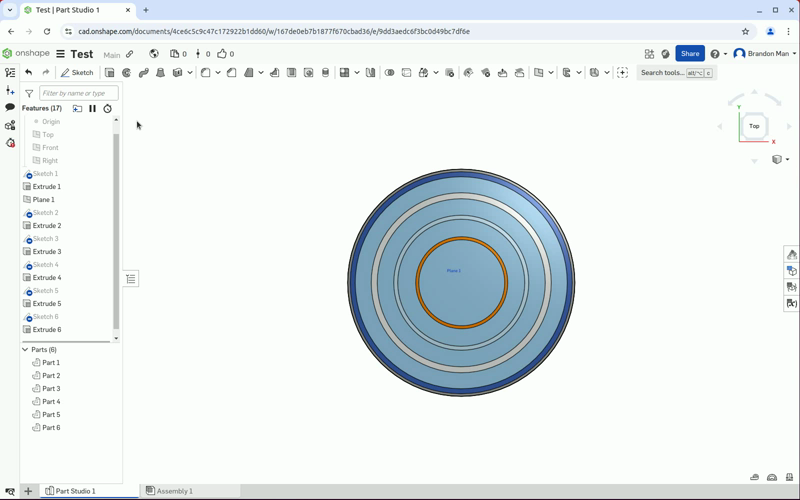
key(shift+h)
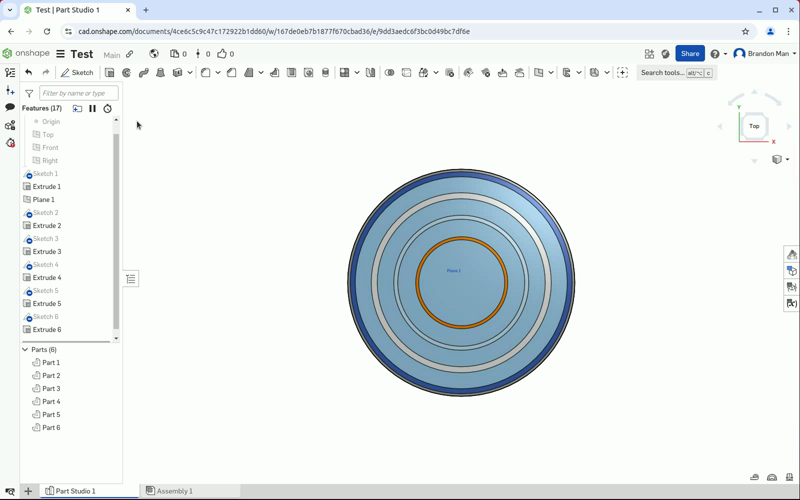
key(shift+h)
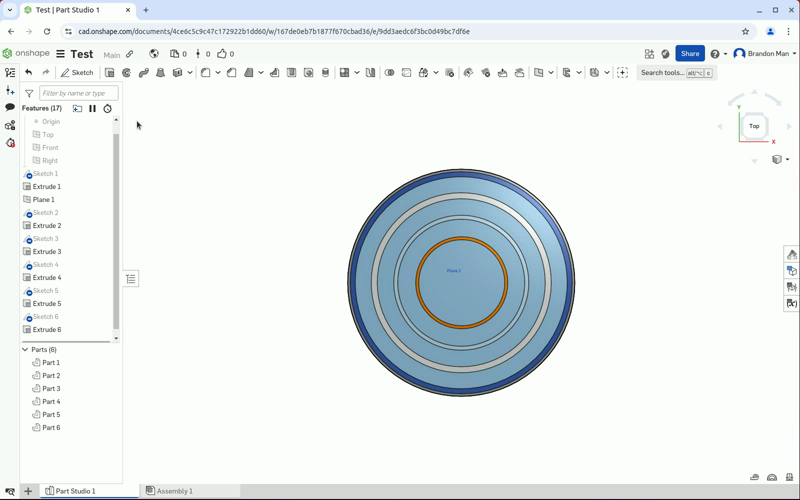
mouse_move(69, 176)
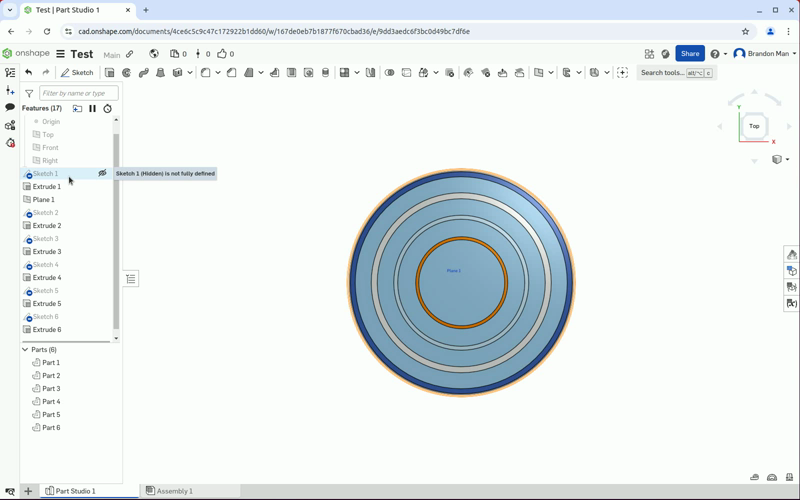
click(69, 176)
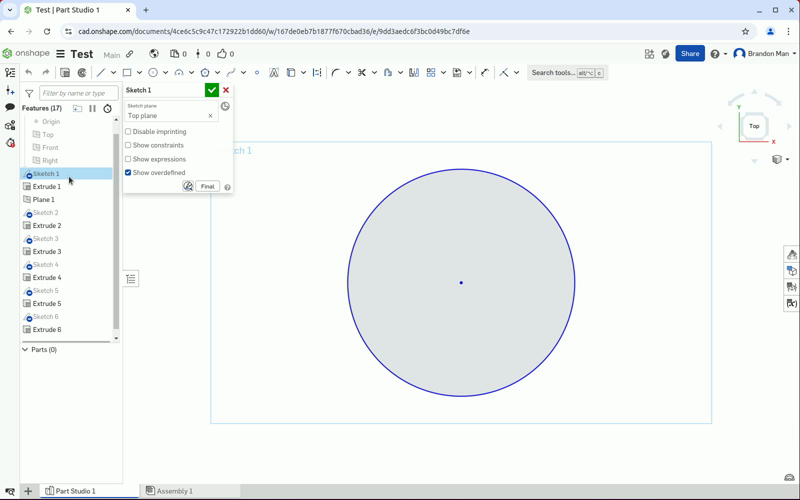
mouse_move(229, 92)
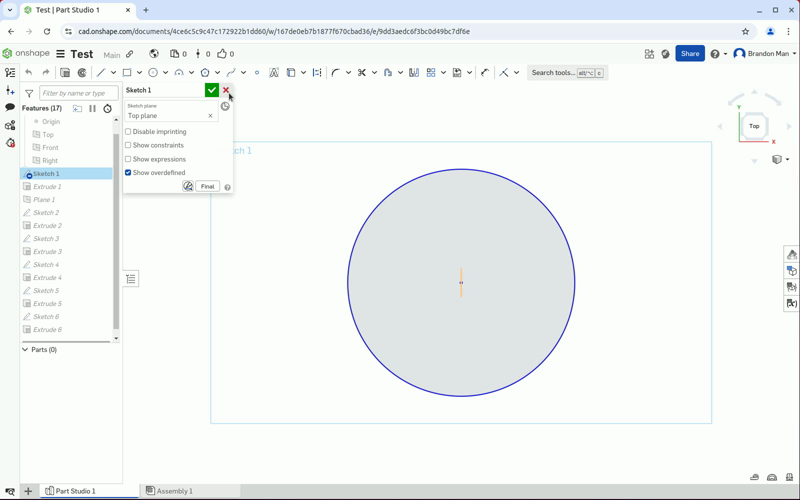
click(229, 92)
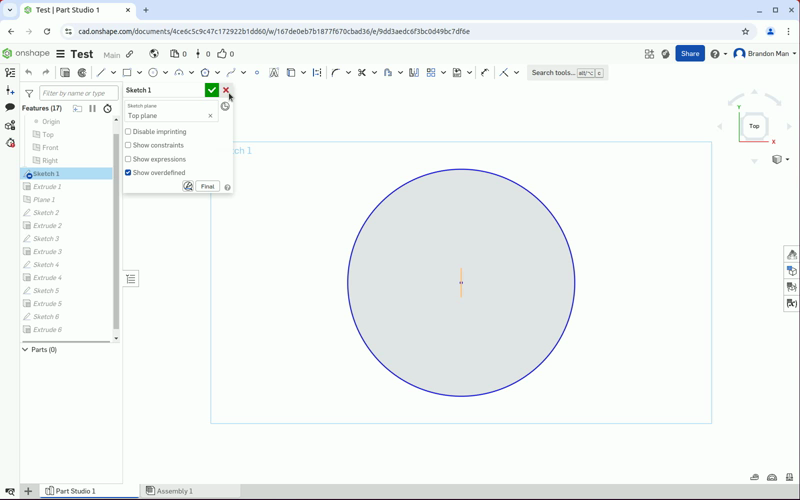
key(shift+s)
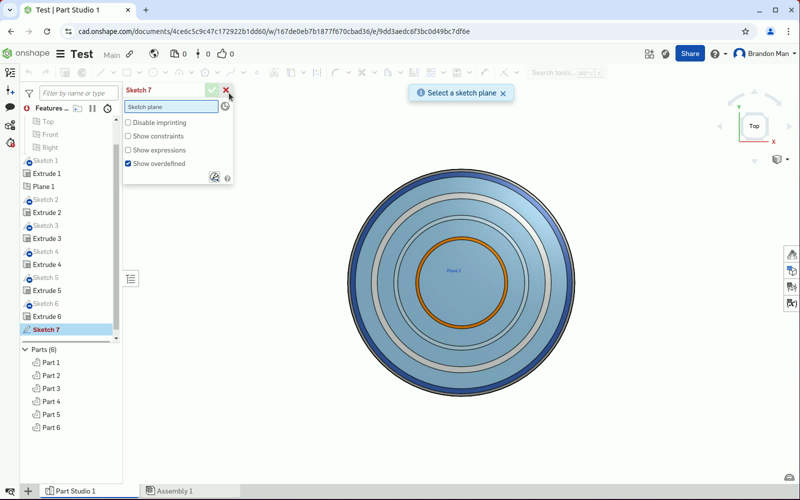
mouse_move(69, 189)
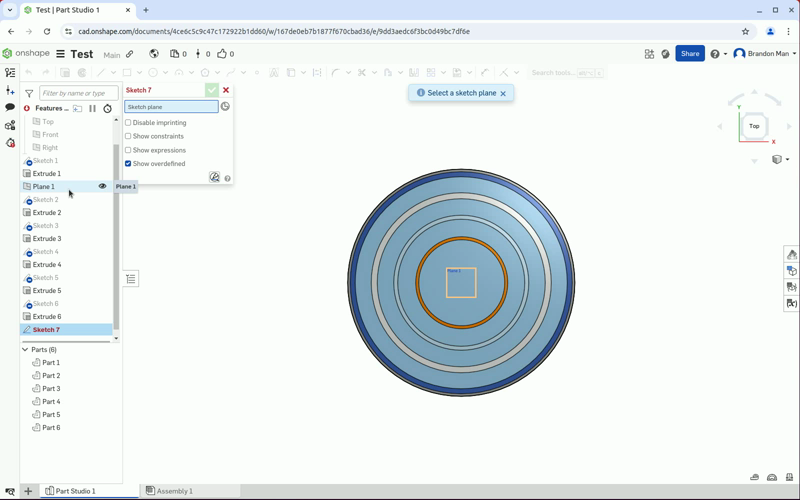
click(69, 189)
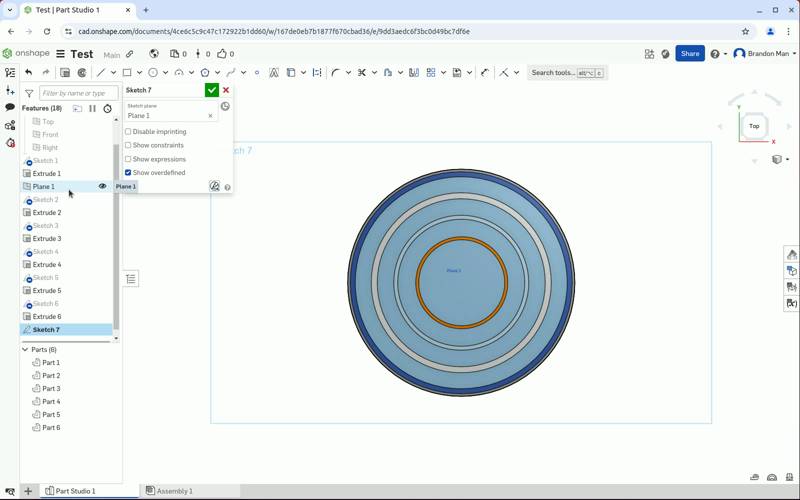
mouse_move(73, 352)
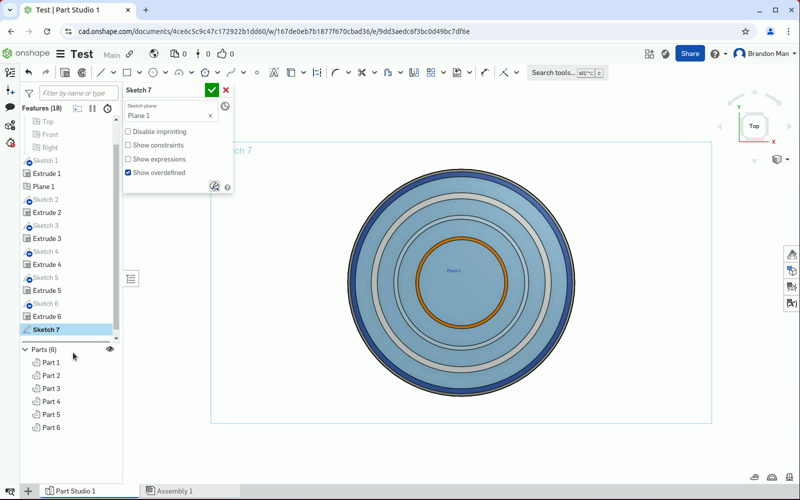
key(y)
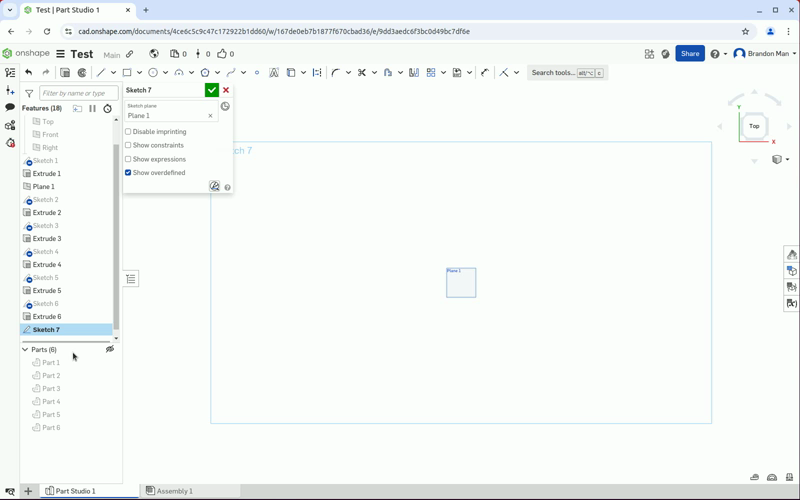
key(c)
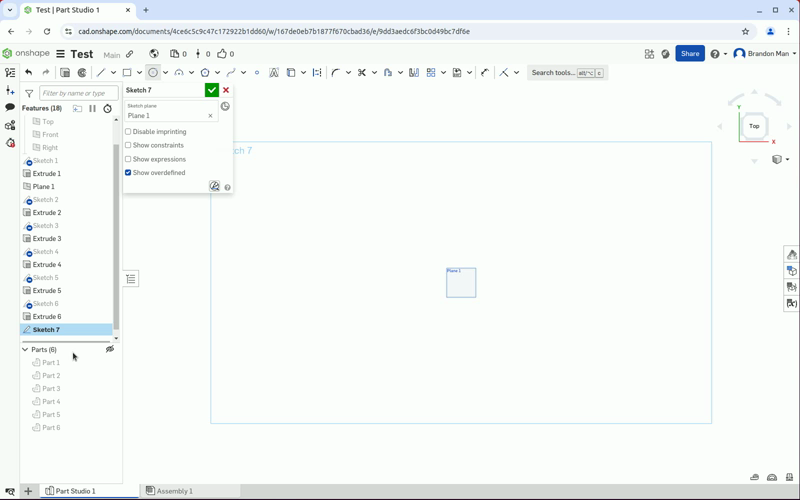
key_down(shift)
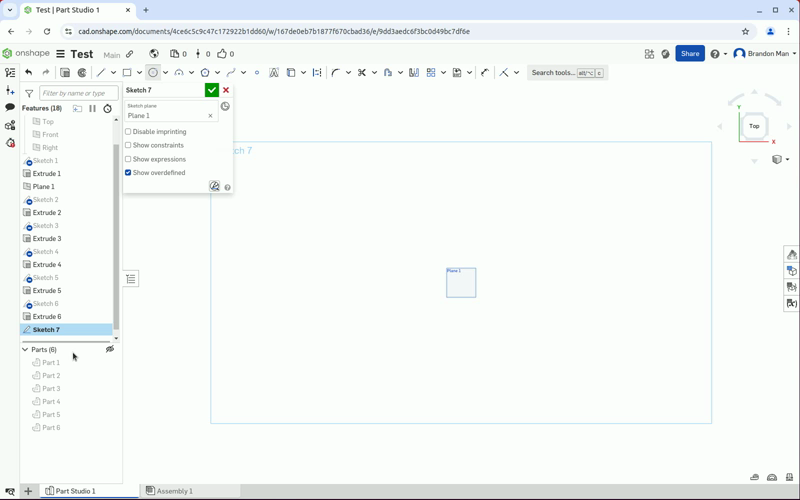
mouse_move(461, 282)
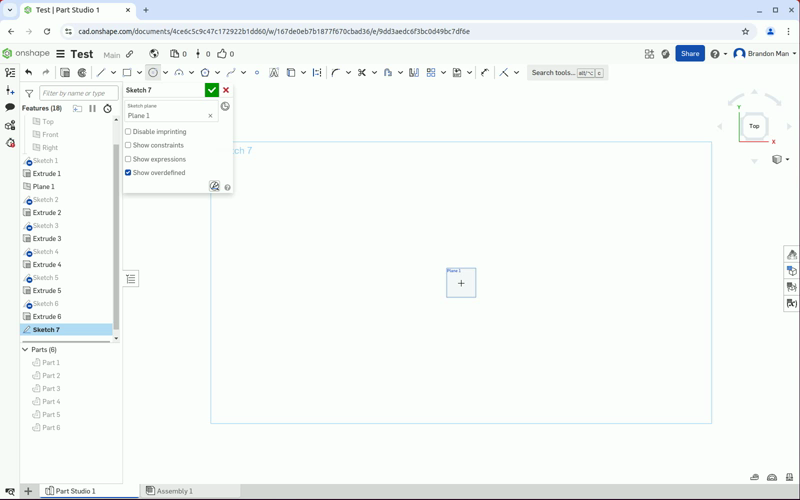
click(461, 282)
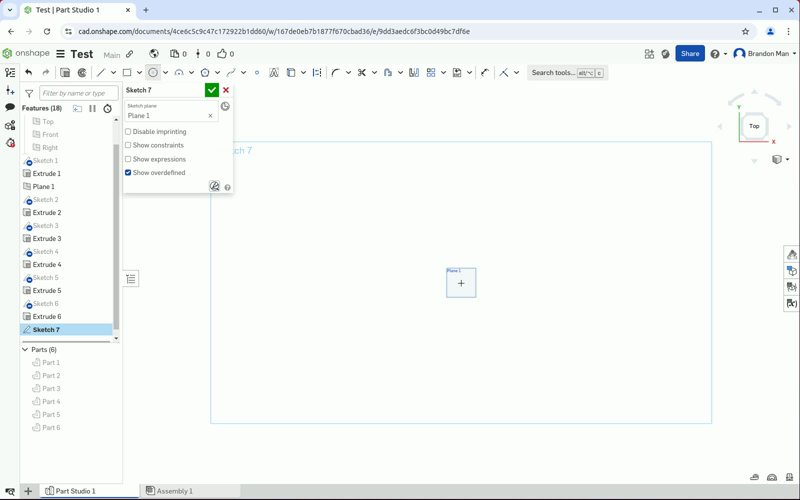
key_up(shift)
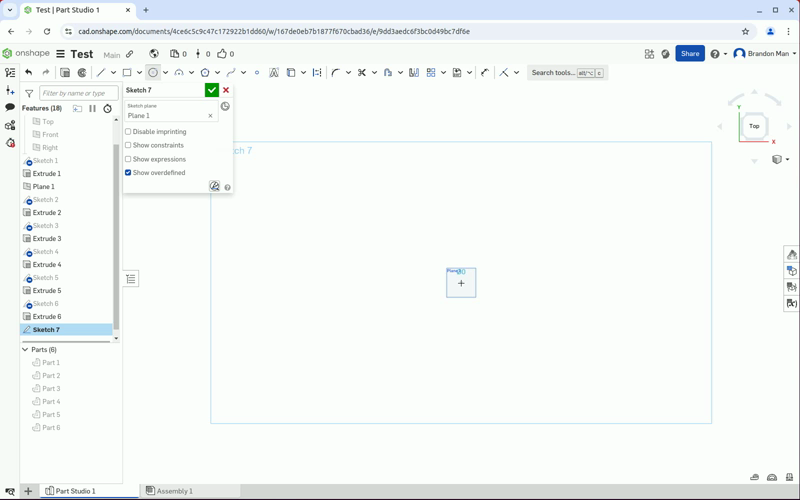
mouse_move(486, 282)
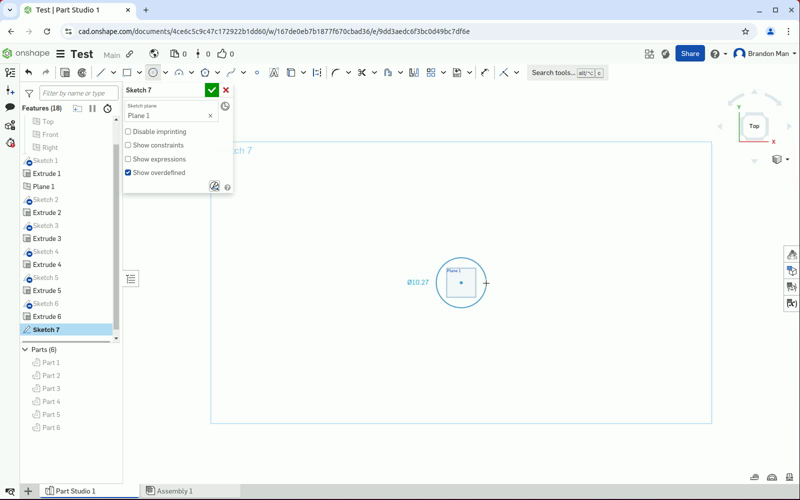
click(486, 282)
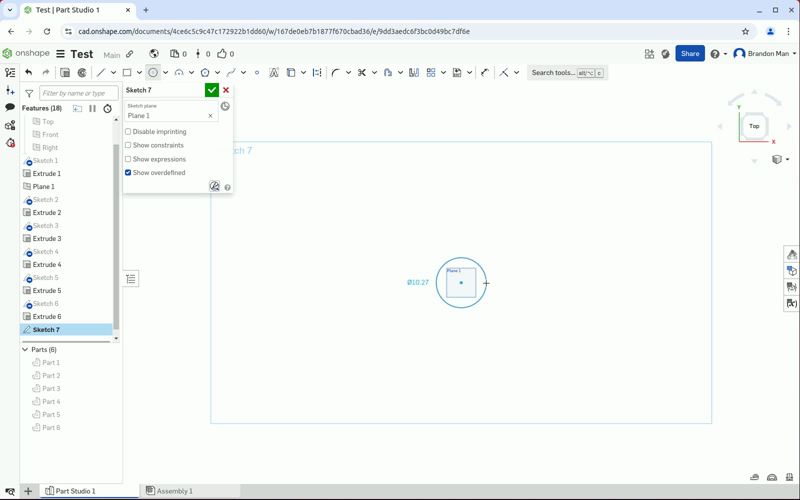
key(esc)
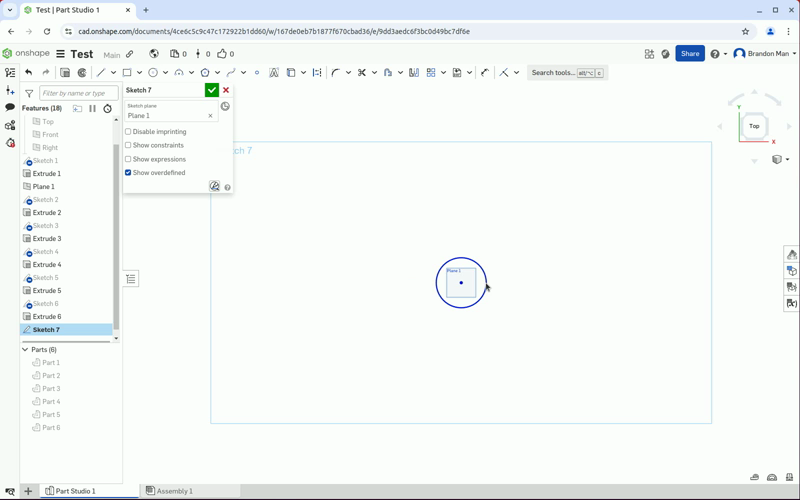
key(c)
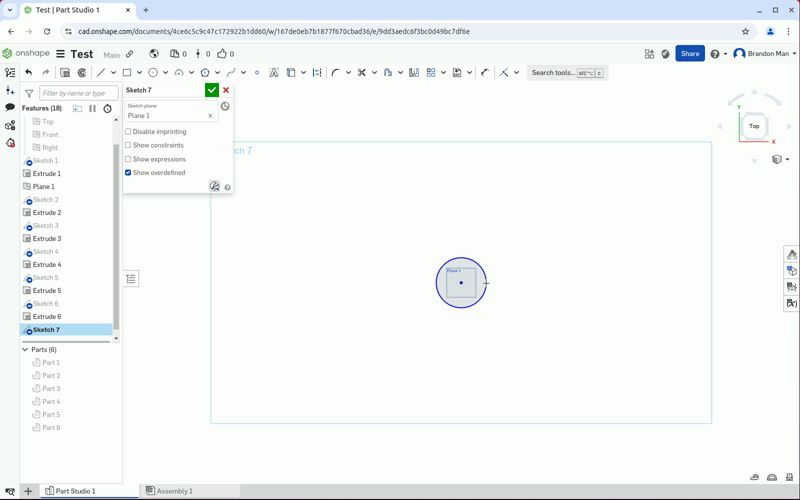
key_down(shift)
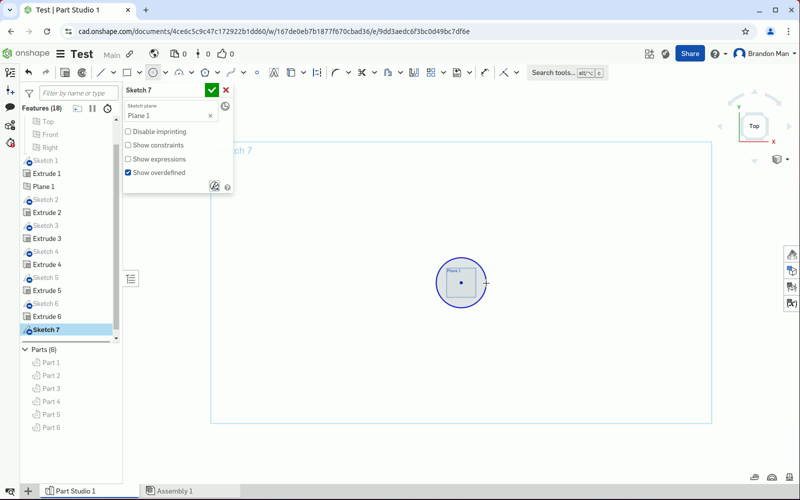
mouse_move(461, 282)
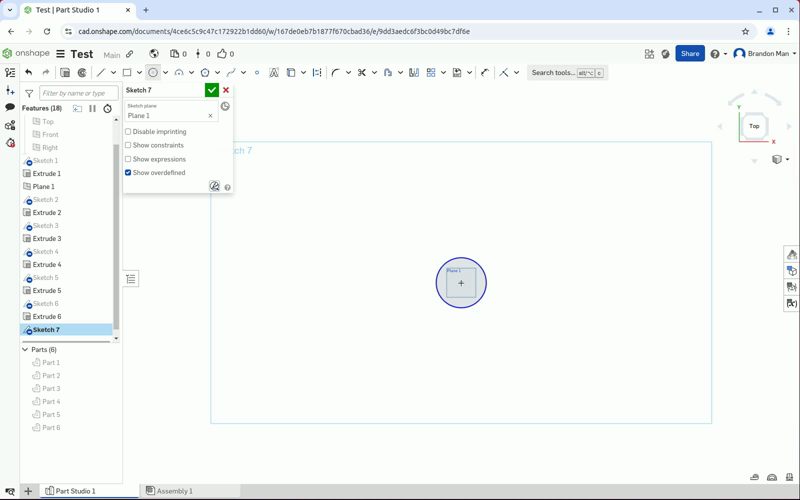
click(461, 282)
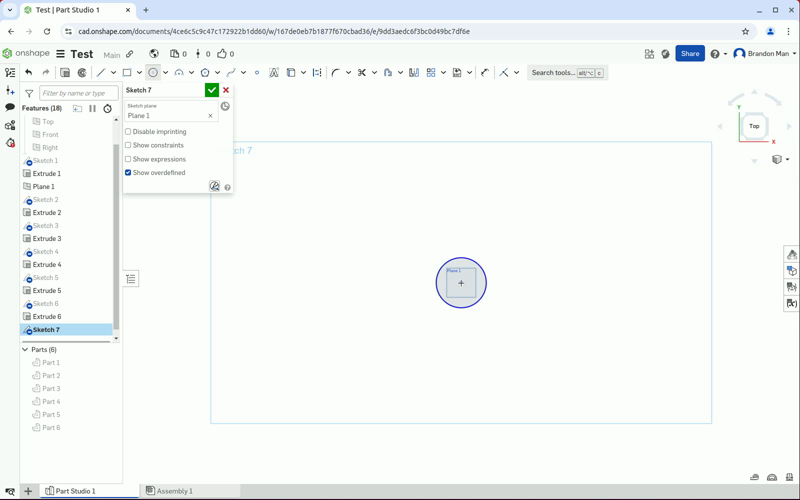
key_up(shift)
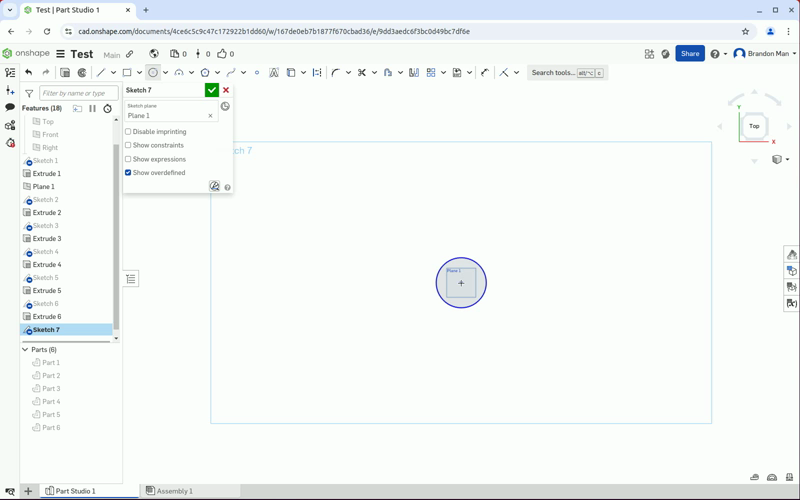
mouse_move(484, 282)
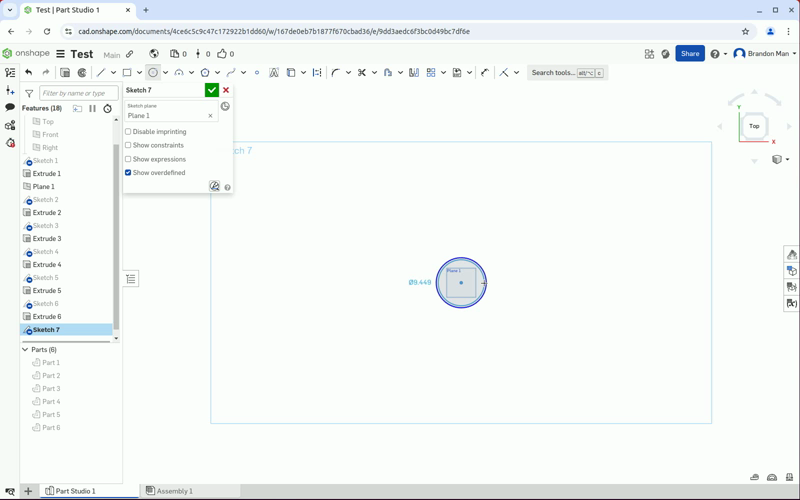
scroll(6)
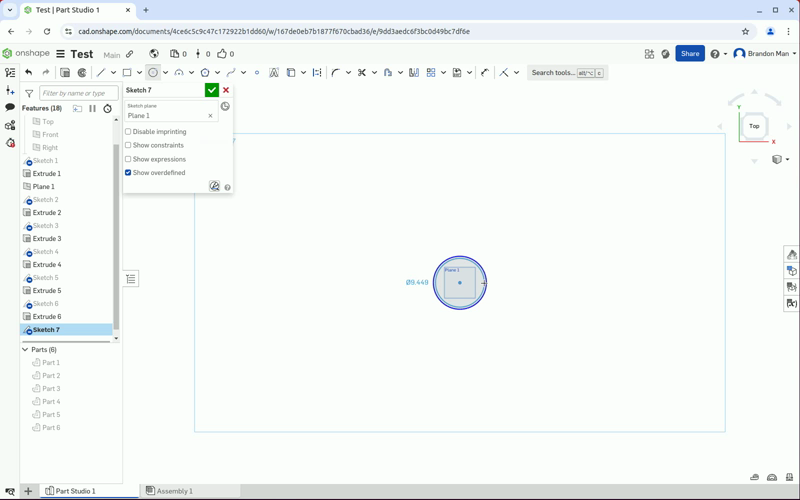
scroll(6)
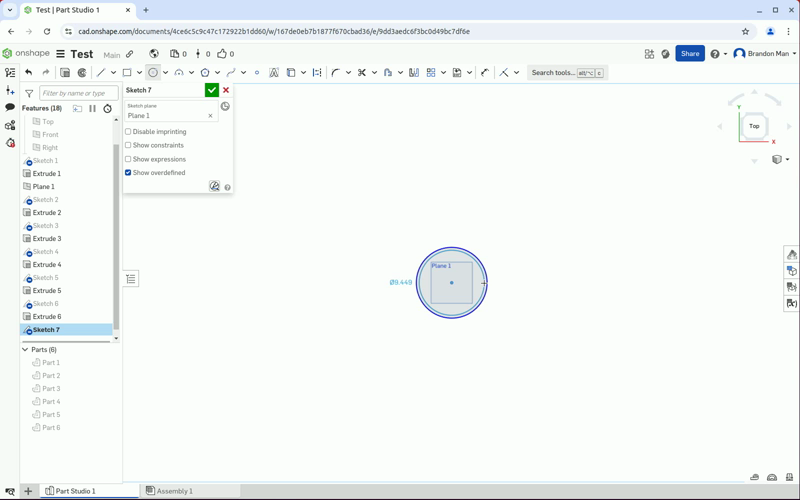
scroll(6)
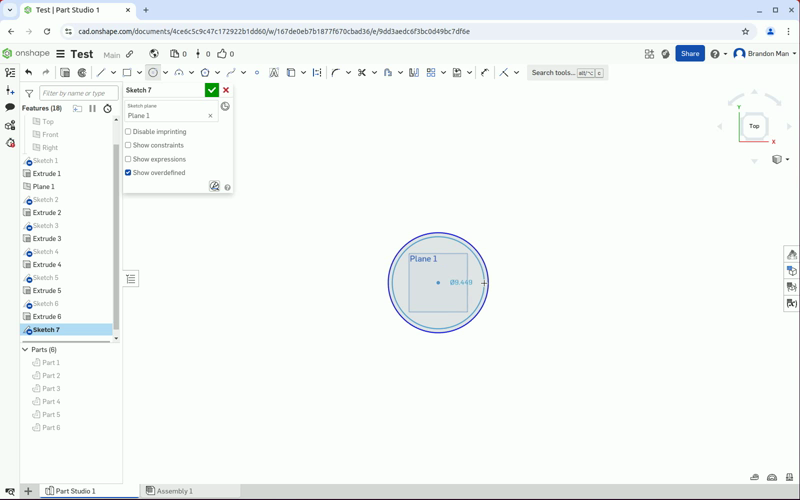
scroll(6)
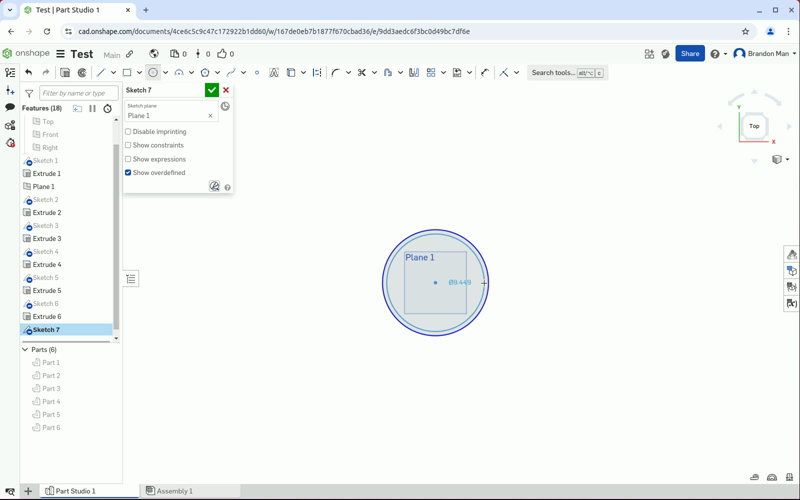
scroll(6)
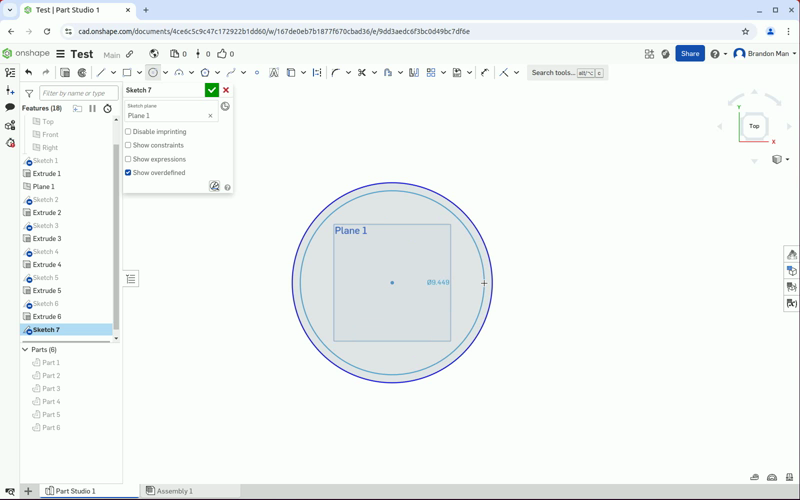
scroll(6)
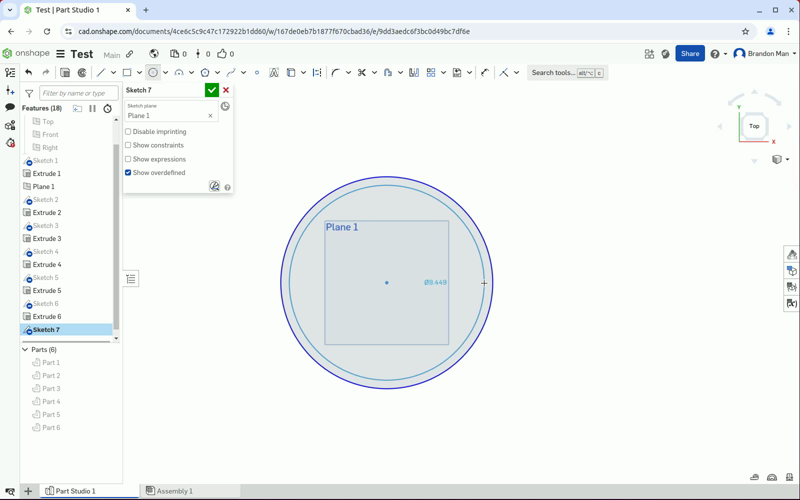
scroll(6)
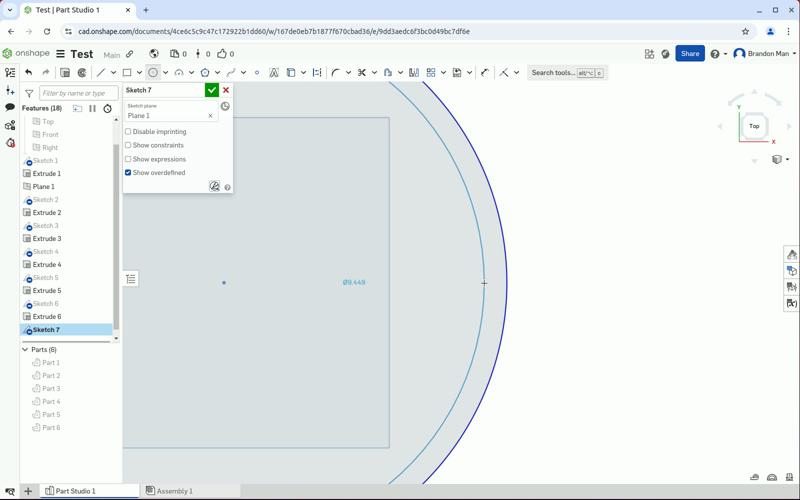
click(484, 282)
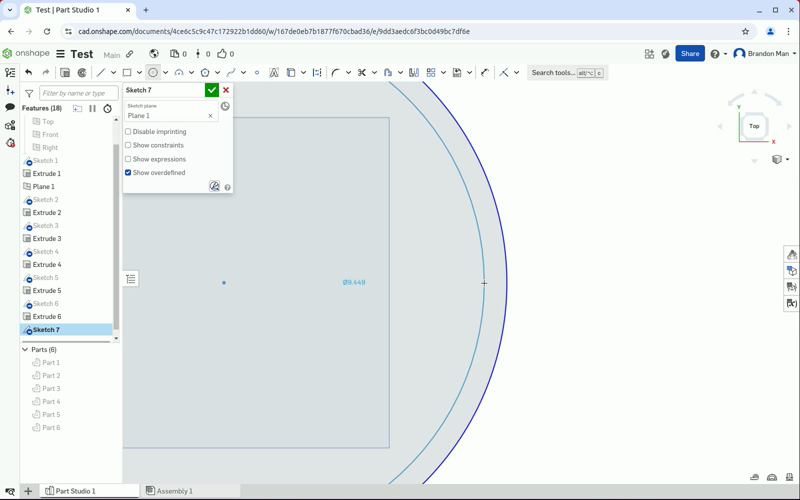
scroll(-6)
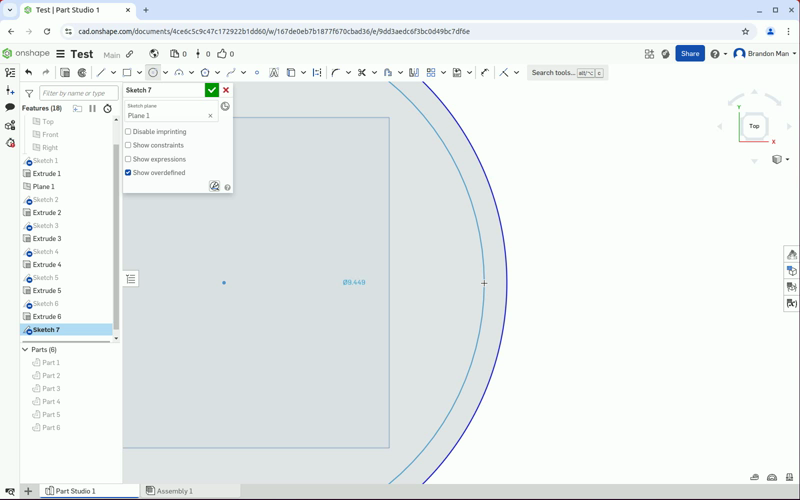
scroll(-6)
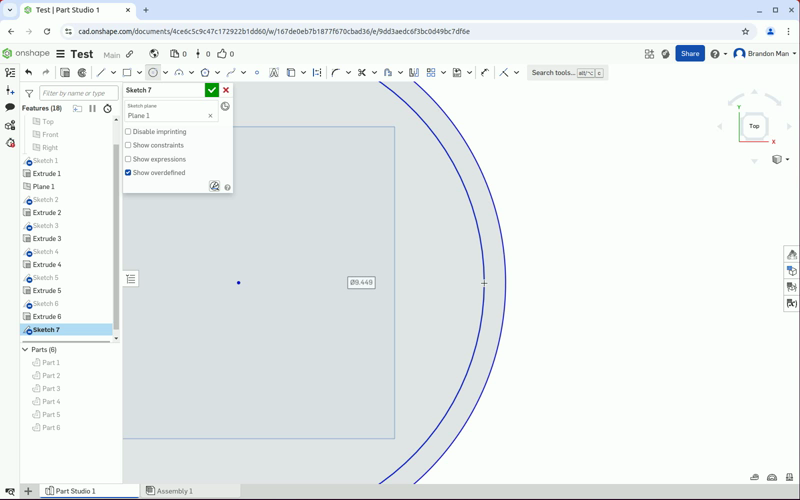
scroll(-6)
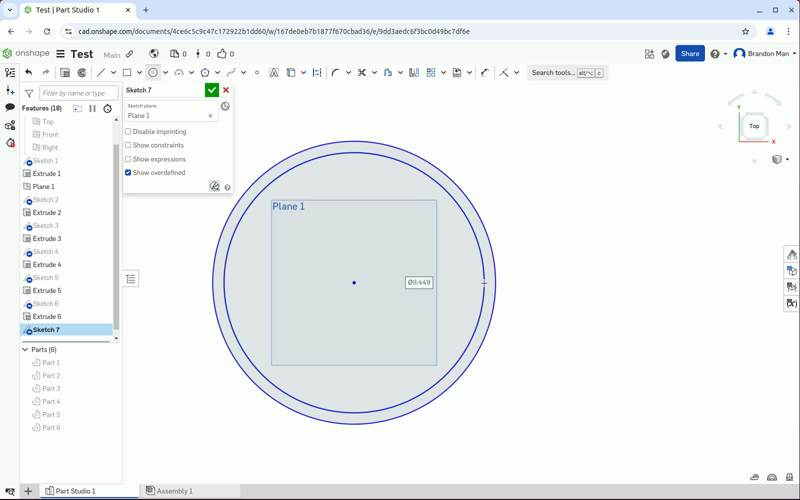
scroll(-6)
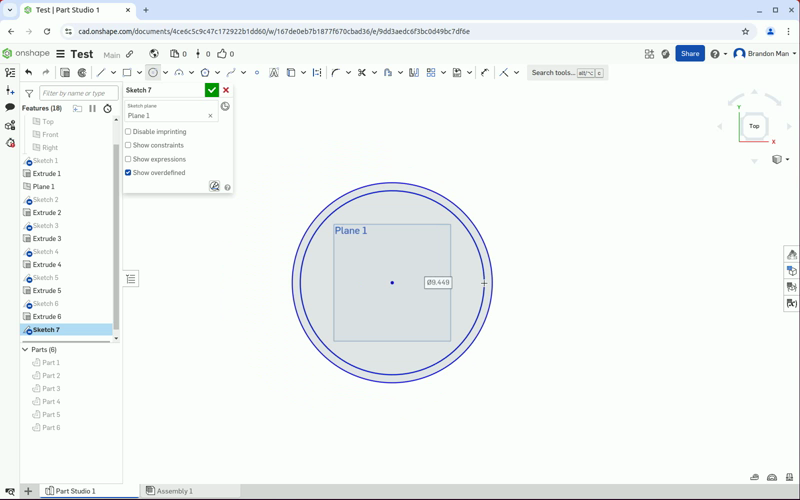
scroll(-6)
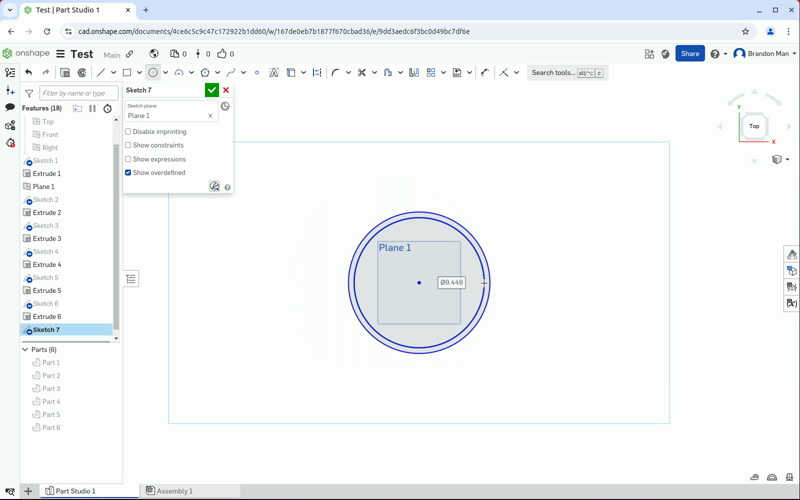
scroll(-6)
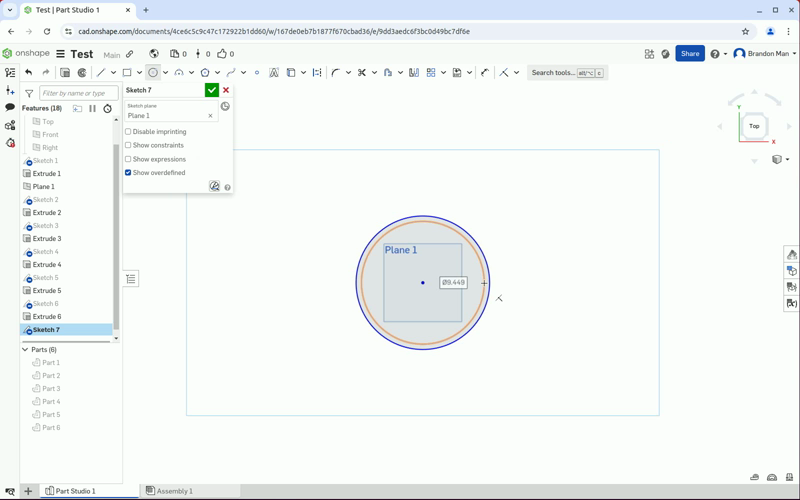
scroll(-6)
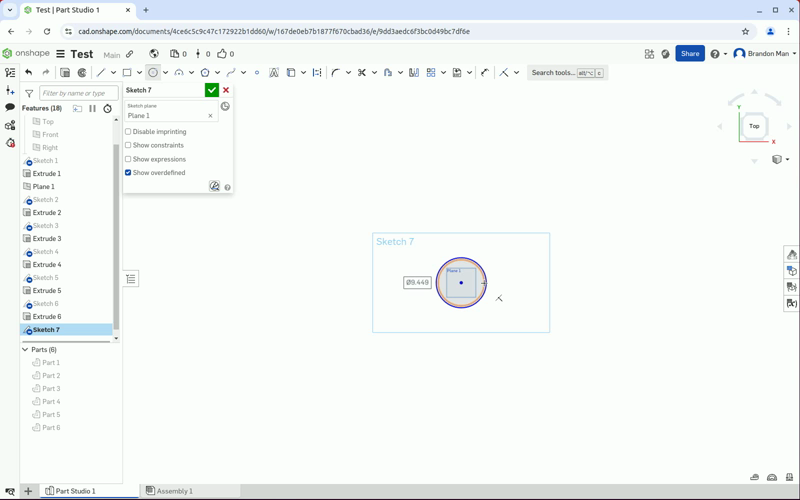
key(esc)
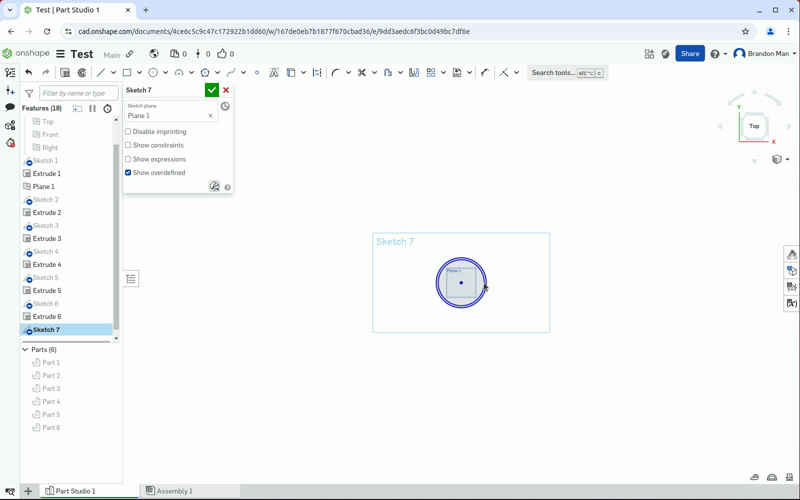
mouse_move(456, 306)
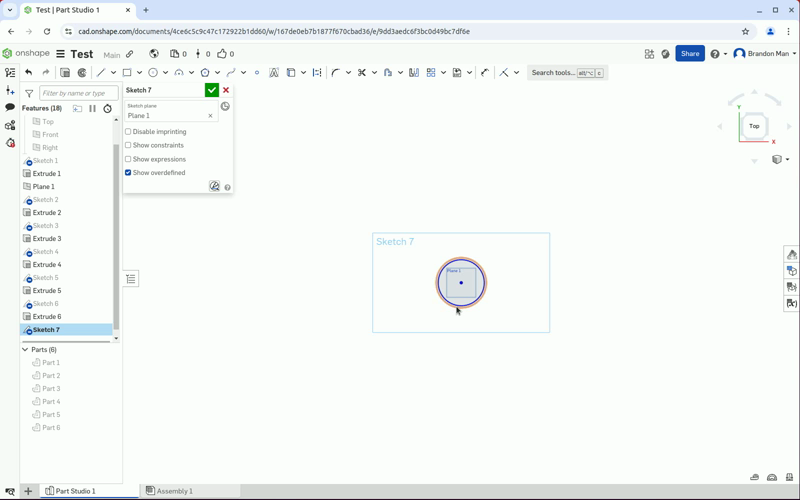
scroll(6)
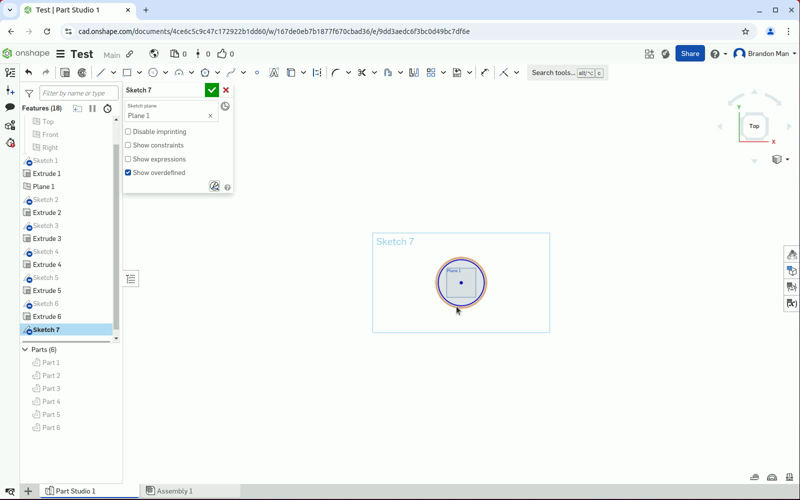
scroll(6)
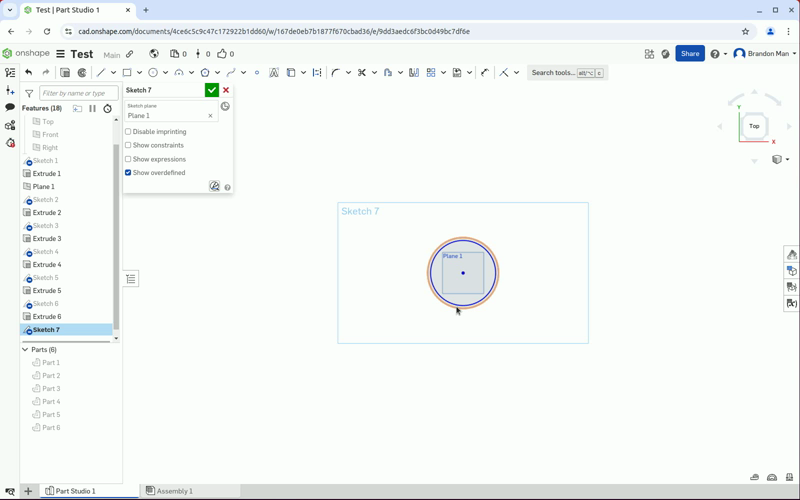
scroll(6)
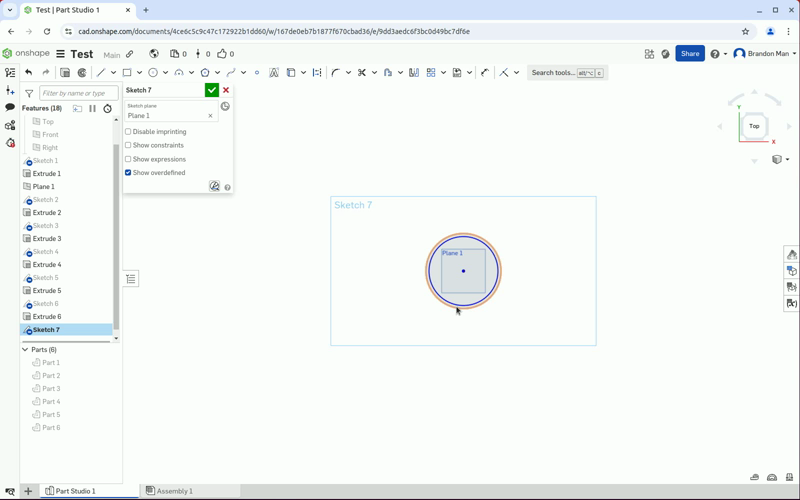
scroll(6)
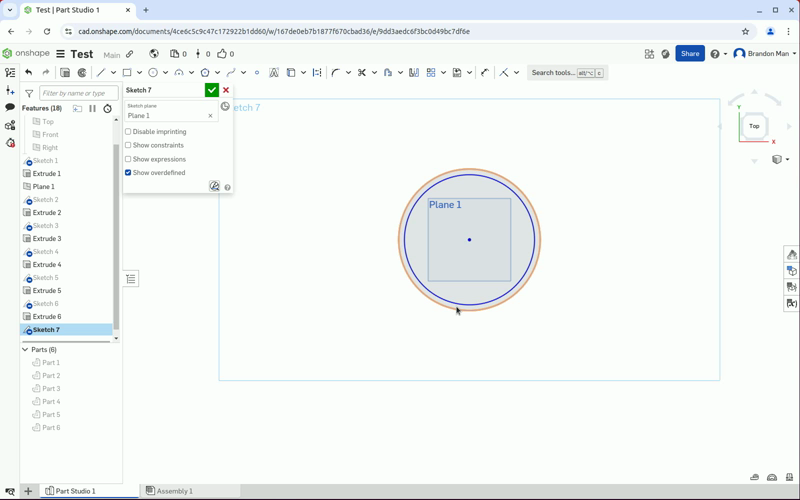
scroll(6)
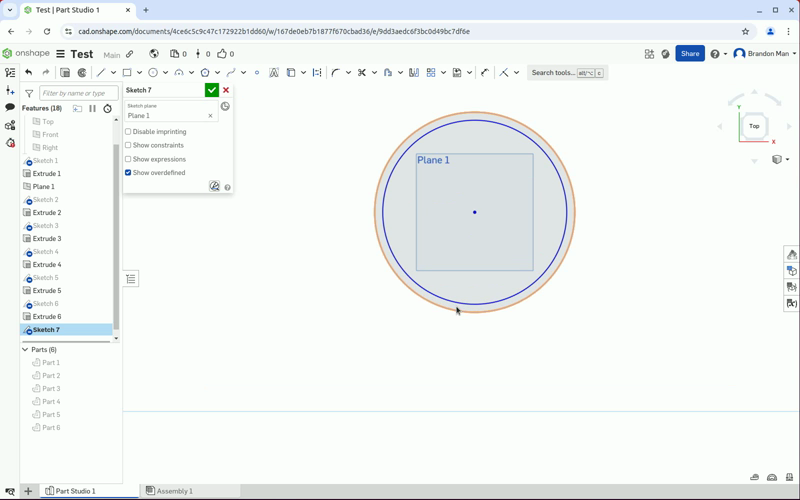
scroll(6)
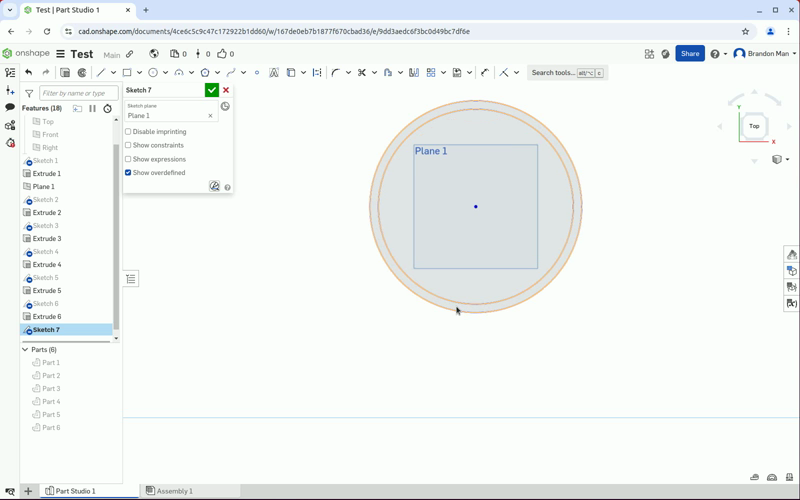
scroll(6)
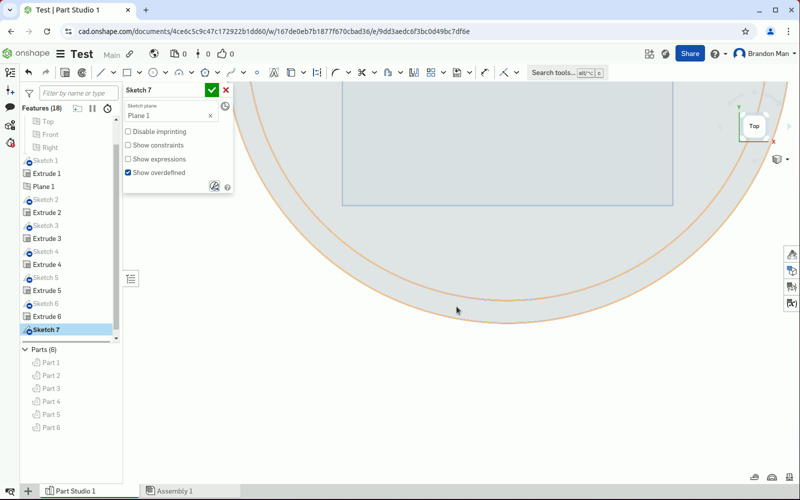
click(456, 306)
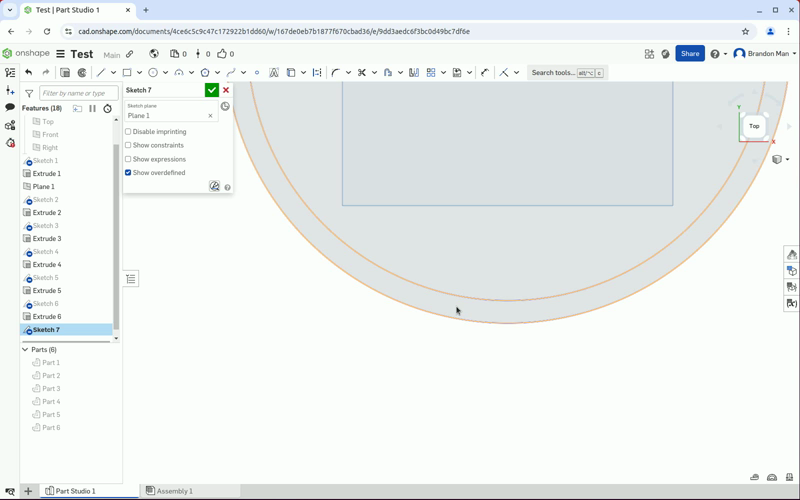
scroll(-6)
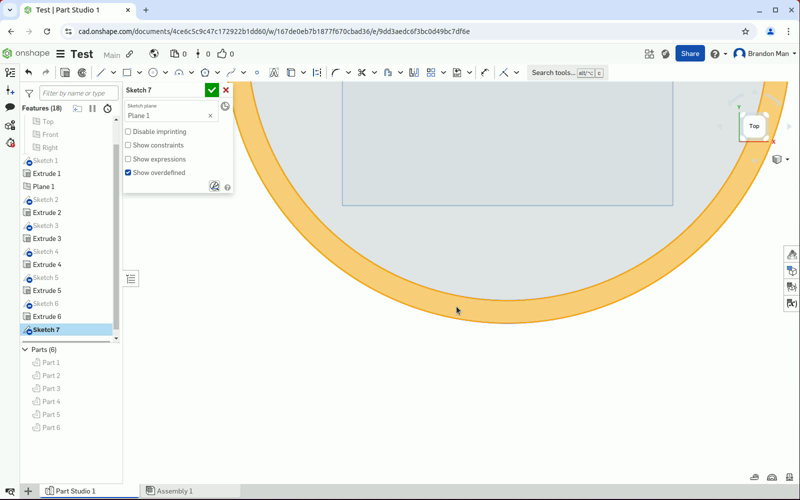
scroll(-6)
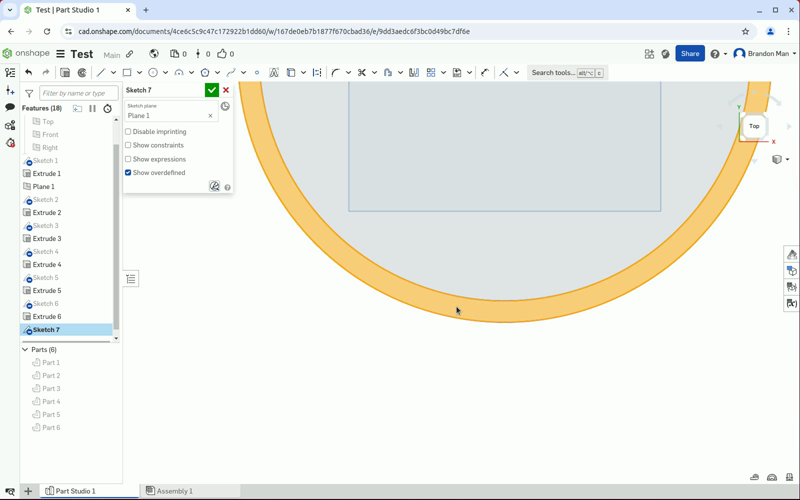
scroll(-6)
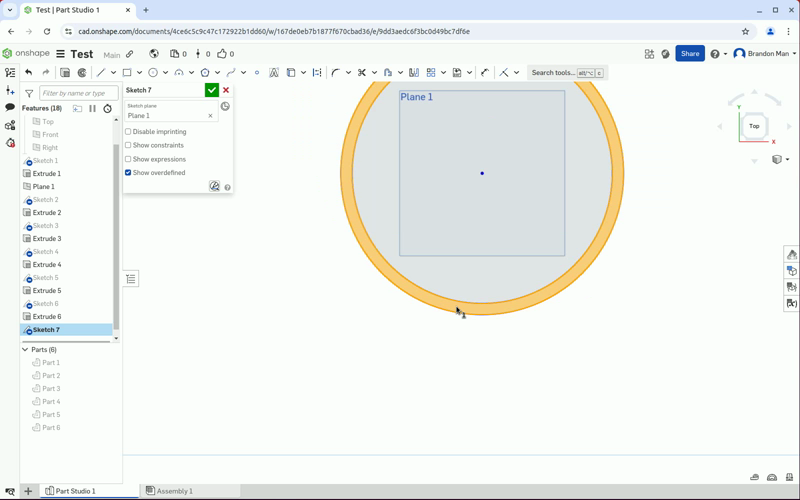
scroll(-6)
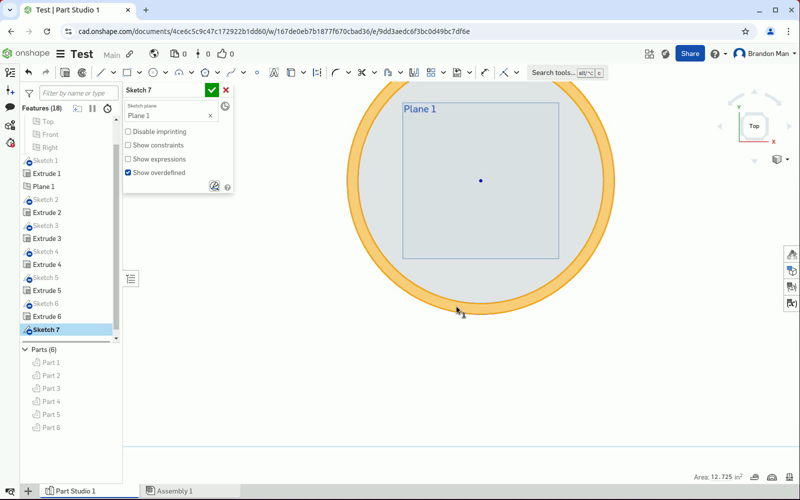
scroll(-6)
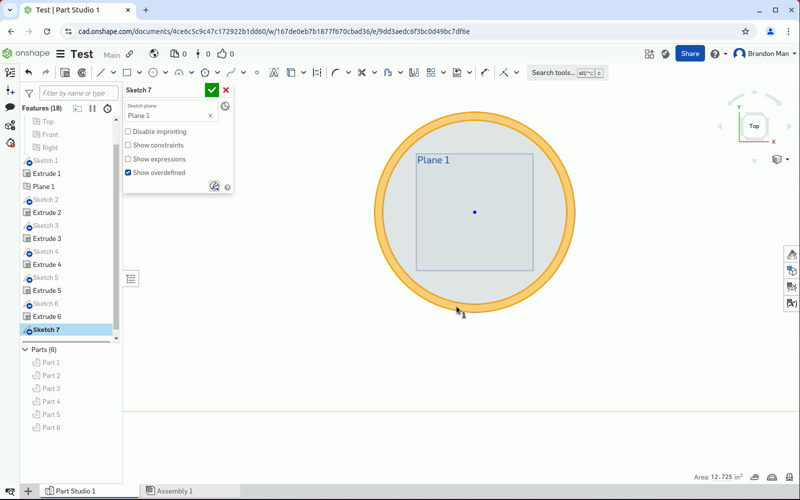
scroll(-6)
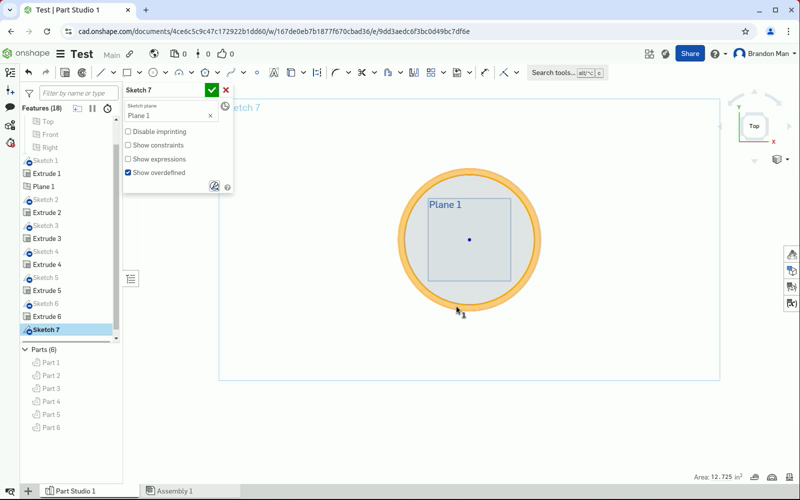
scroll(-6)
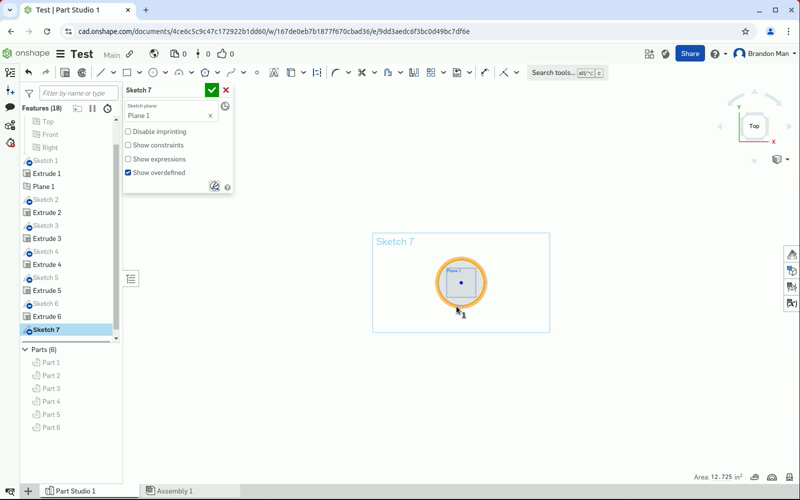
mouse_move(73, 352)
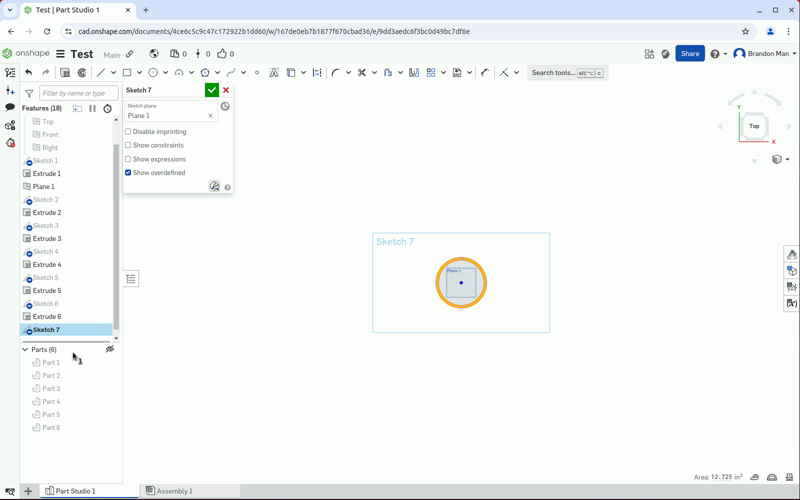
key(shift+y)
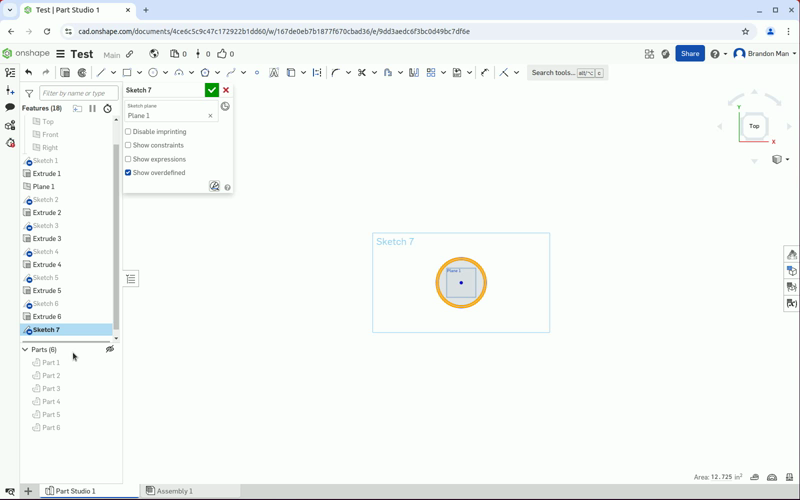
key(shift+e)
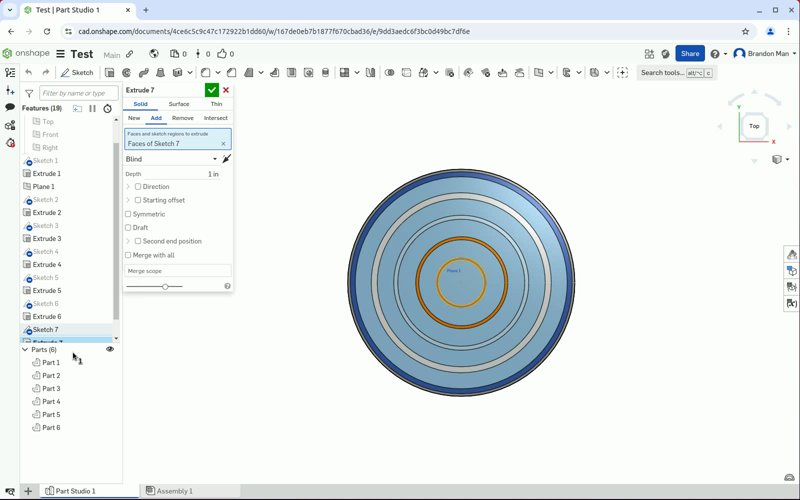
mouse_move(143, 106)
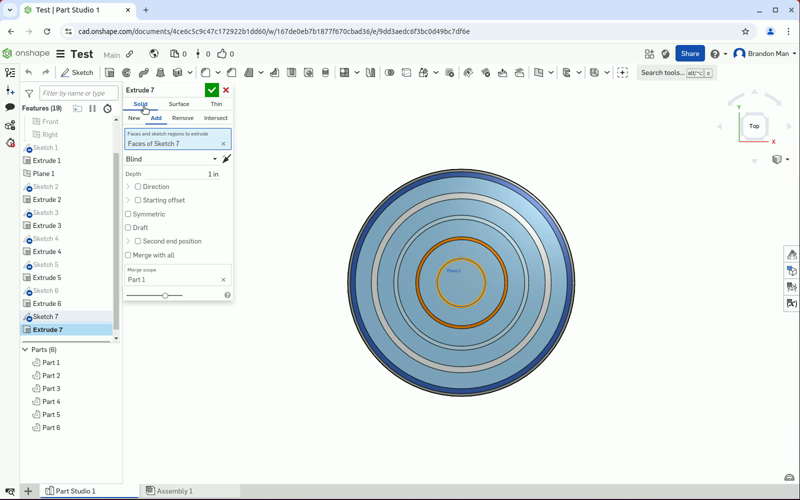
click(143, 106)
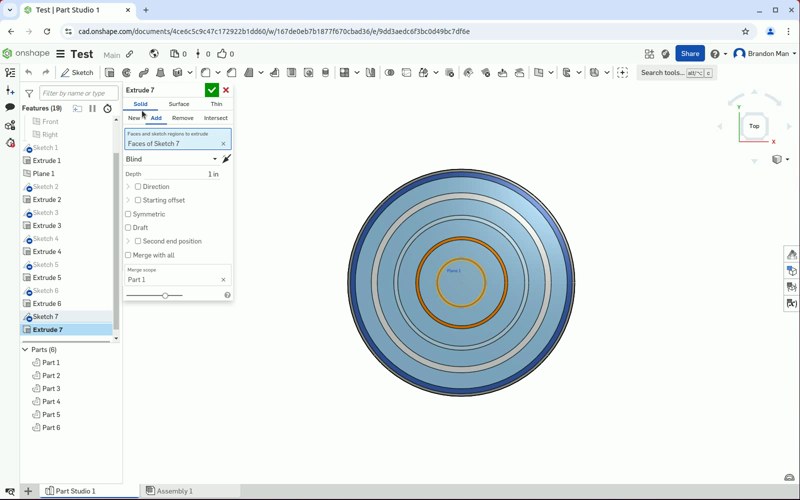
mouse_move(137, 120)
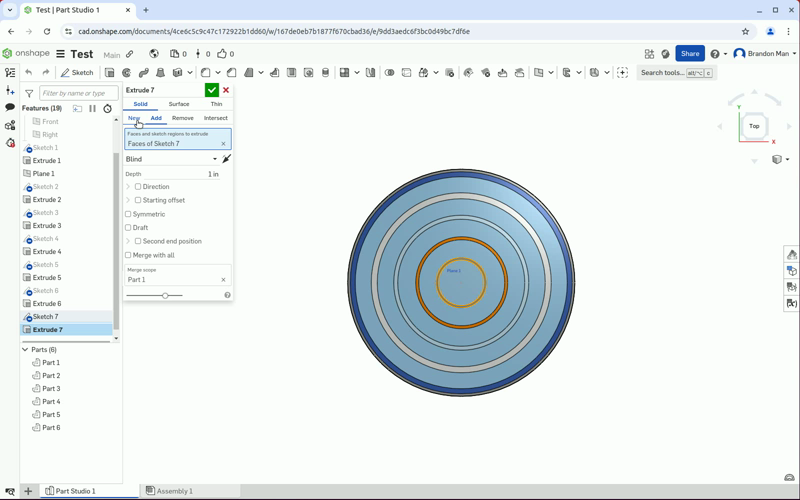
click(137, 120)
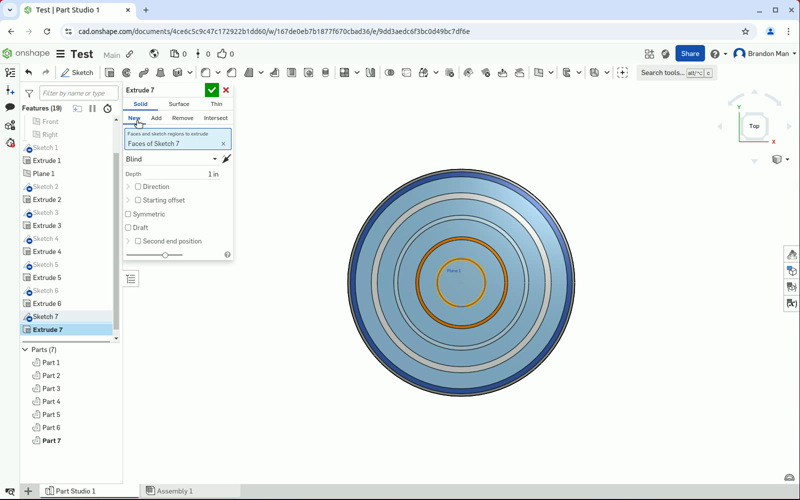
key(tab, 4)
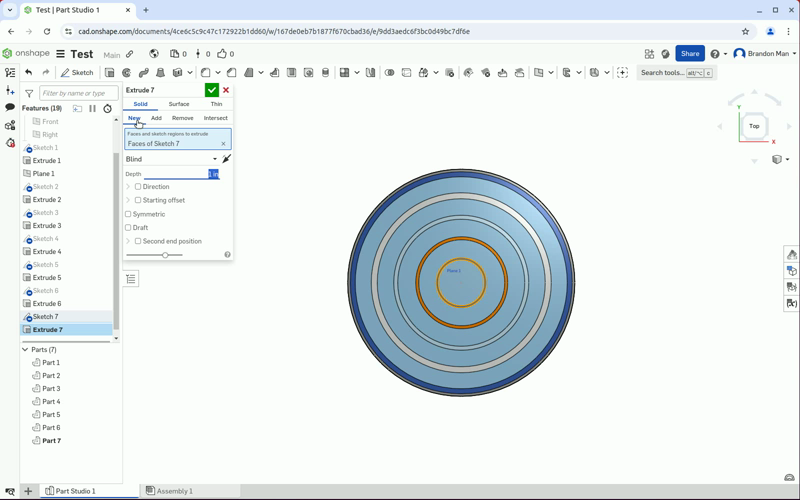
text(9.147)
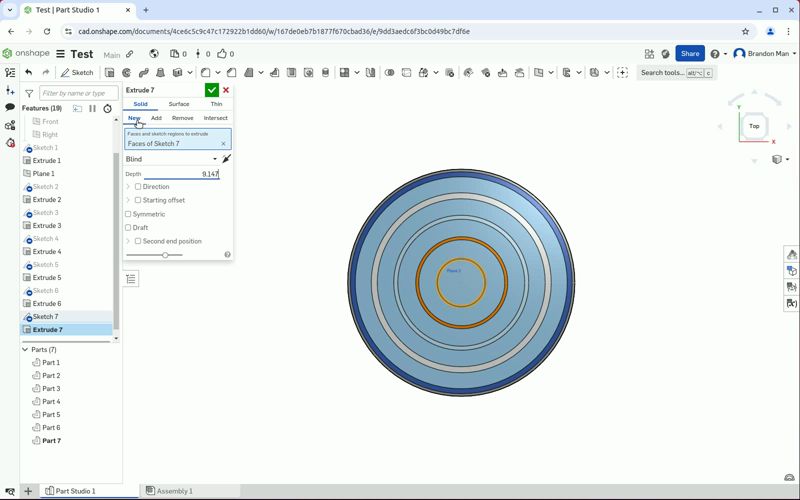
key(enter)
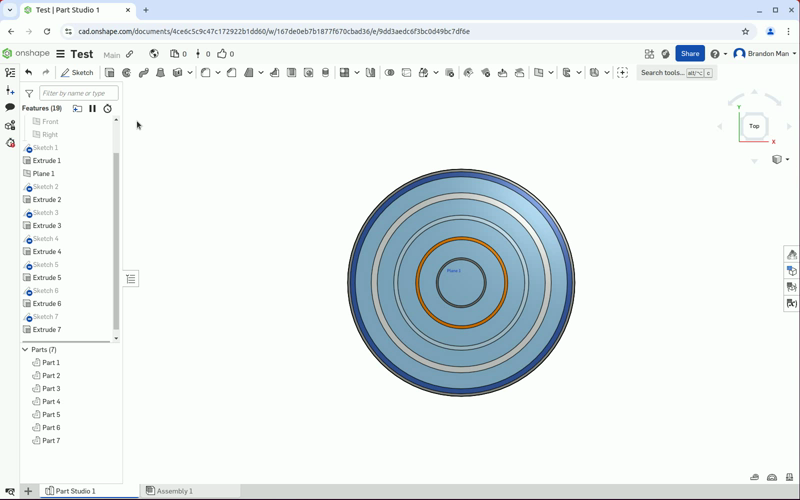
key(shift+h)
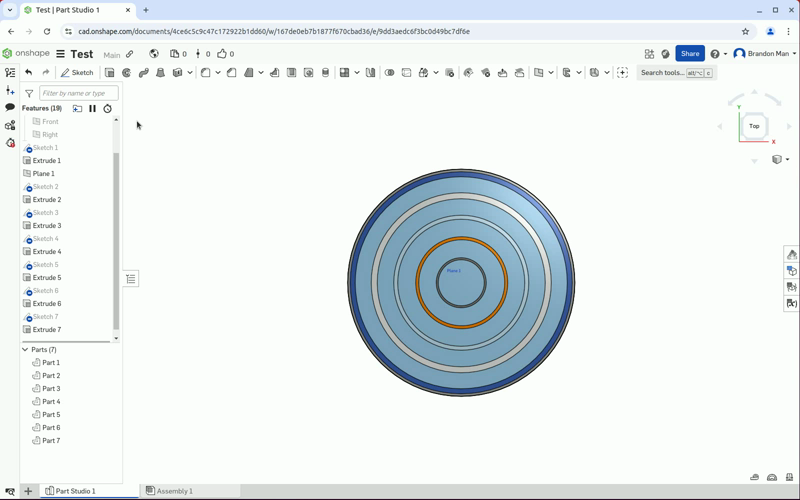
key(shift+h)
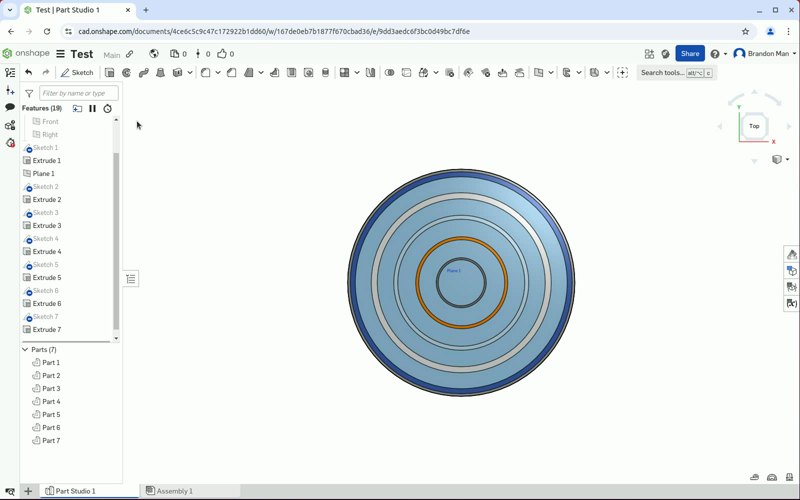
key(shift+7)
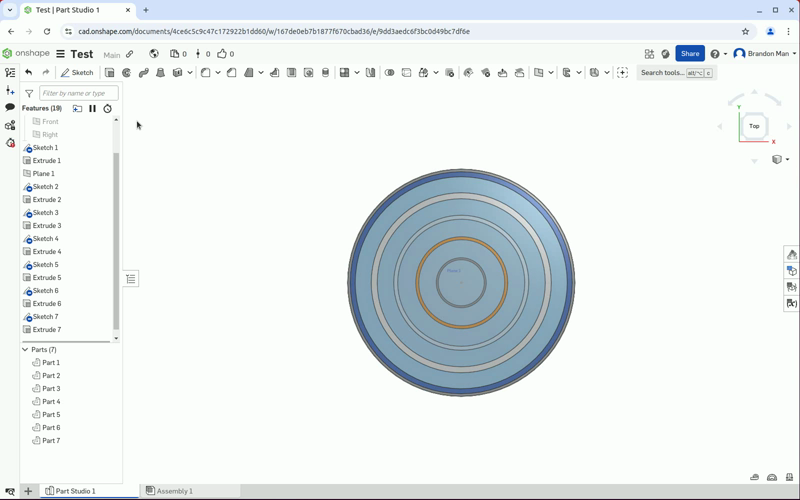
key(up, 3)
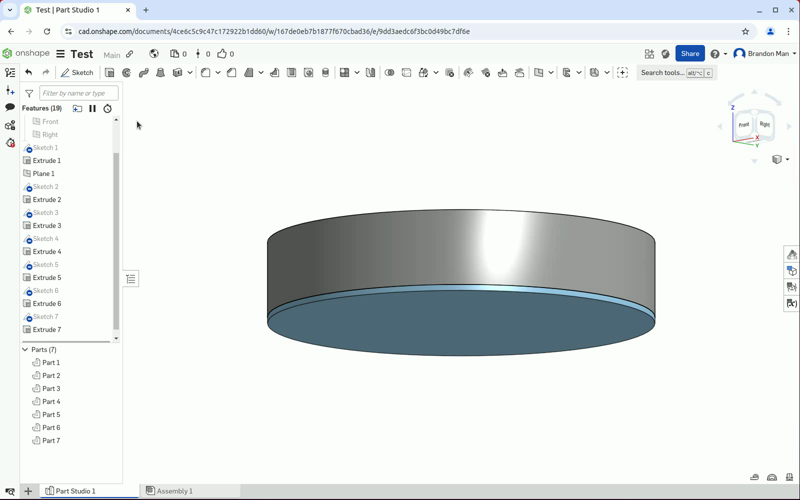
key(left, 3)
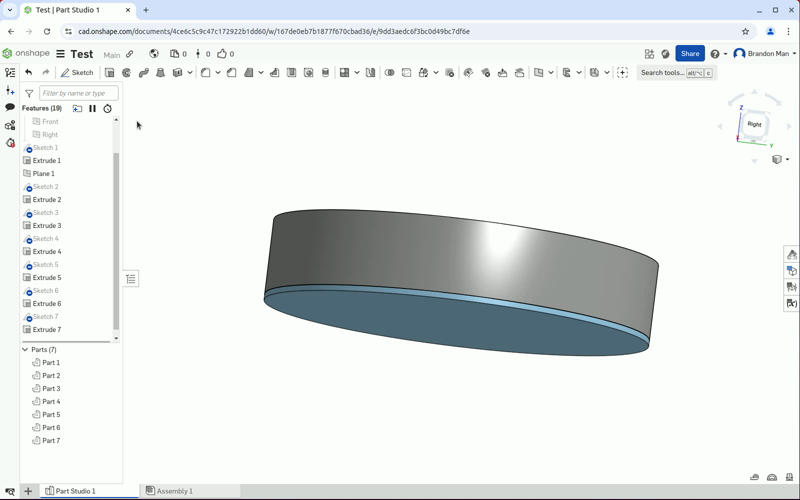
key(right, 3)
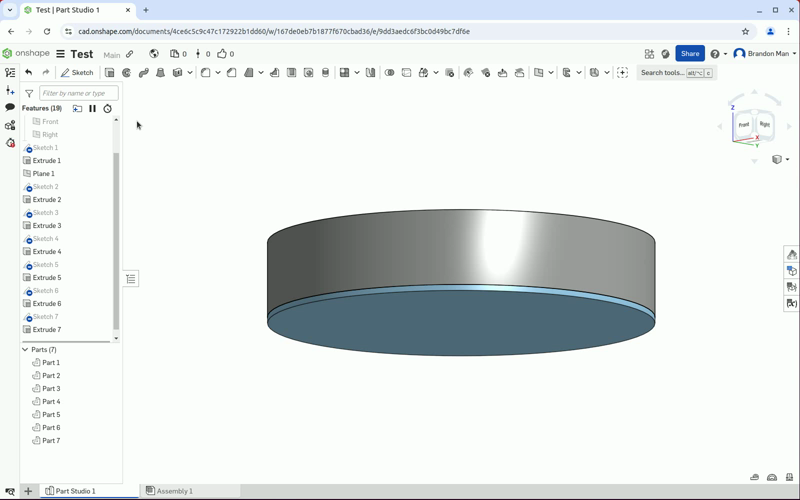
key(down, 3)
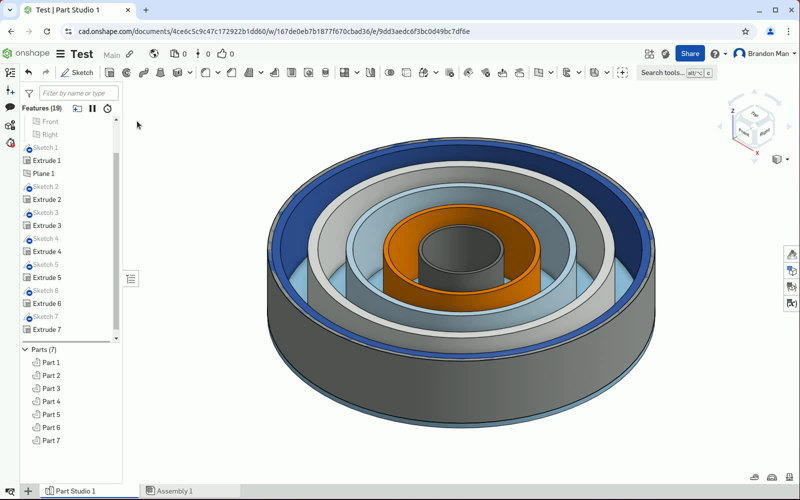
mouse_move(69, 150)
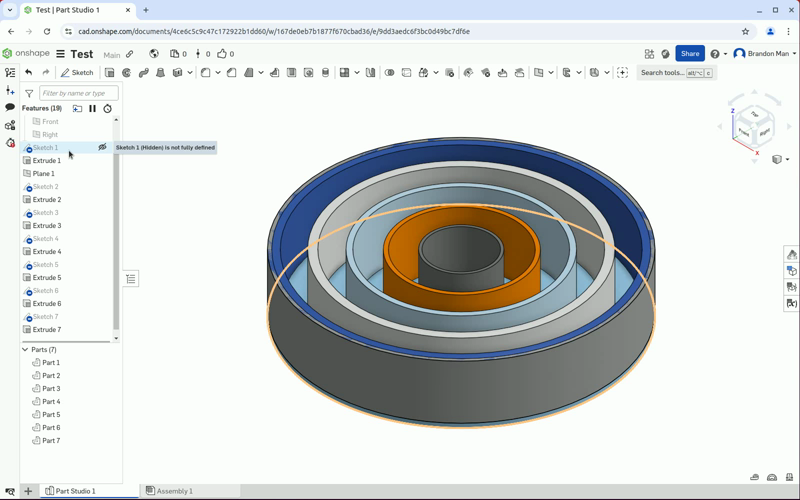
click(69, 150)